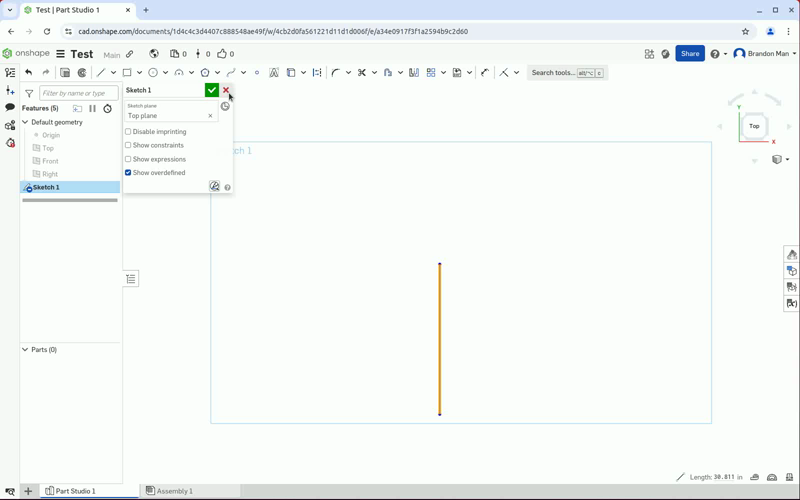
key(shift+h)
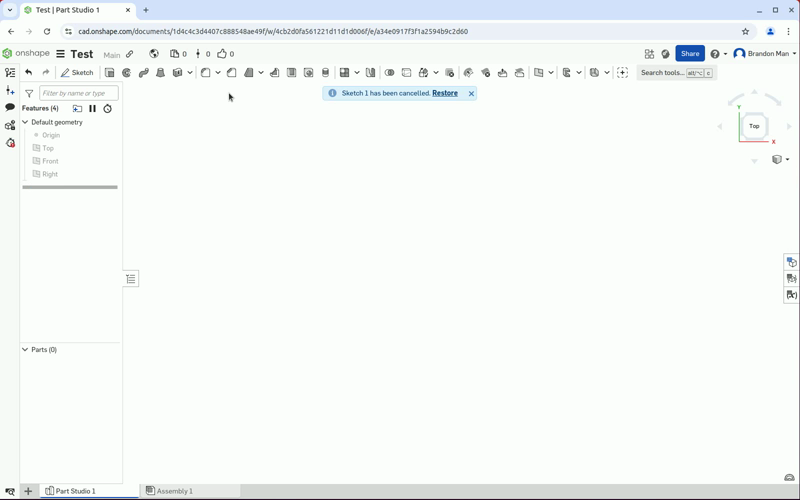
mouse_move(73, 352)
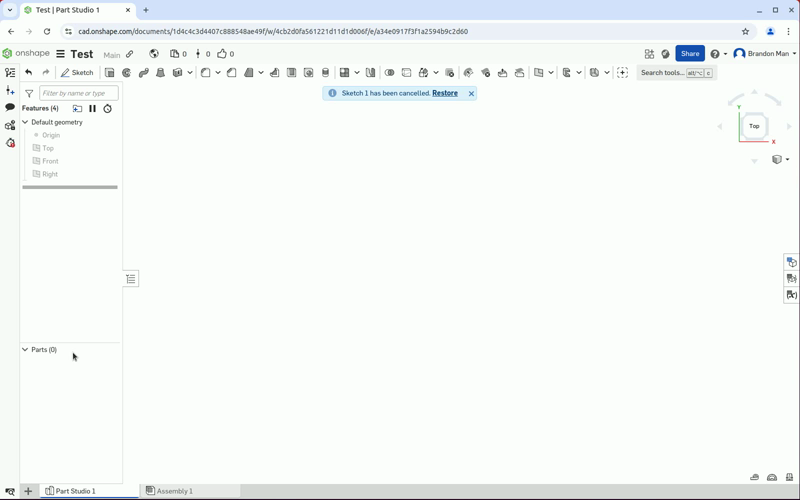
key(y)
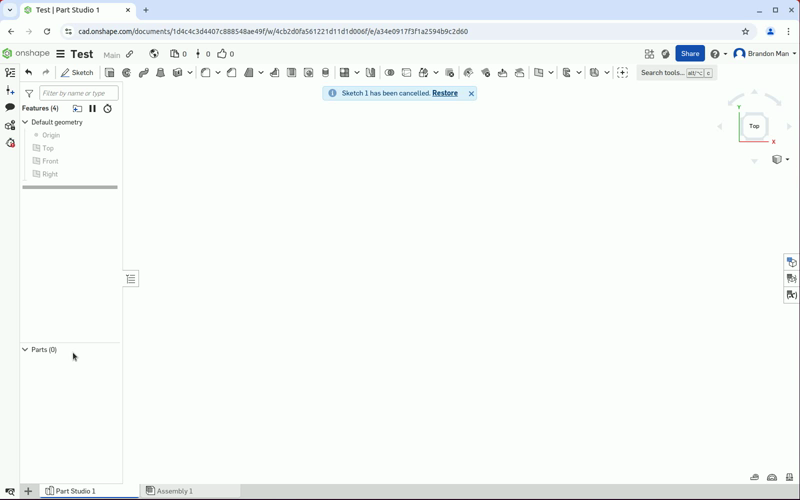
key(shift+p)
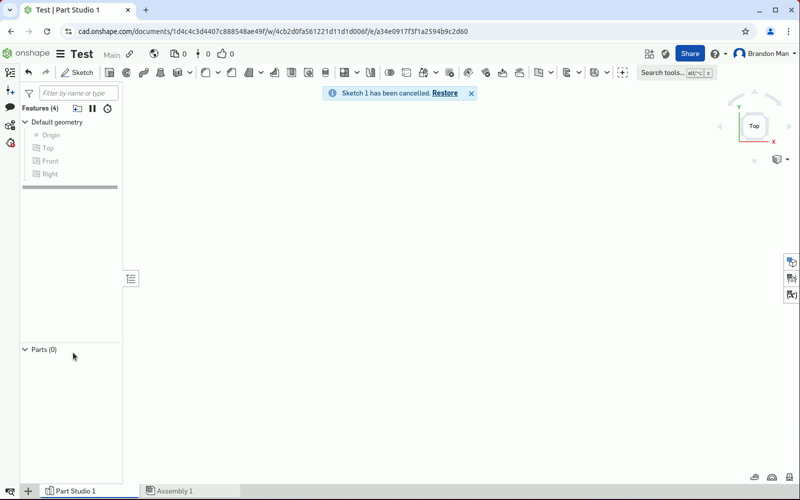
key(space)
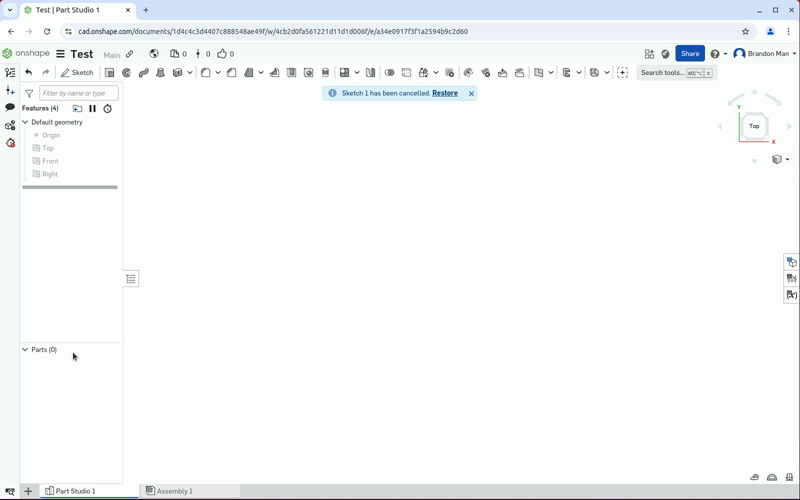
key_down(shift)
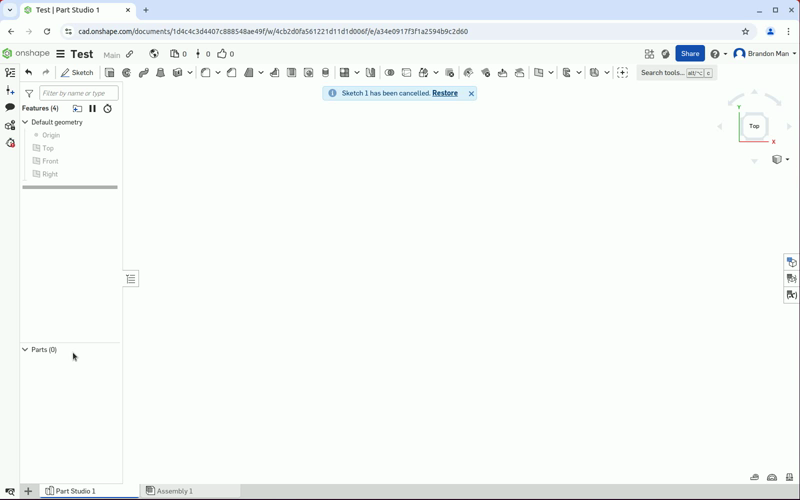
key(up)
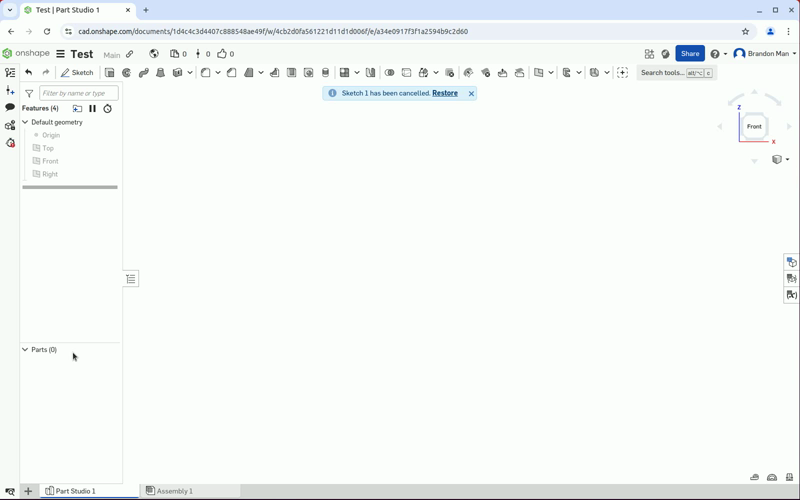
key_up(shift)
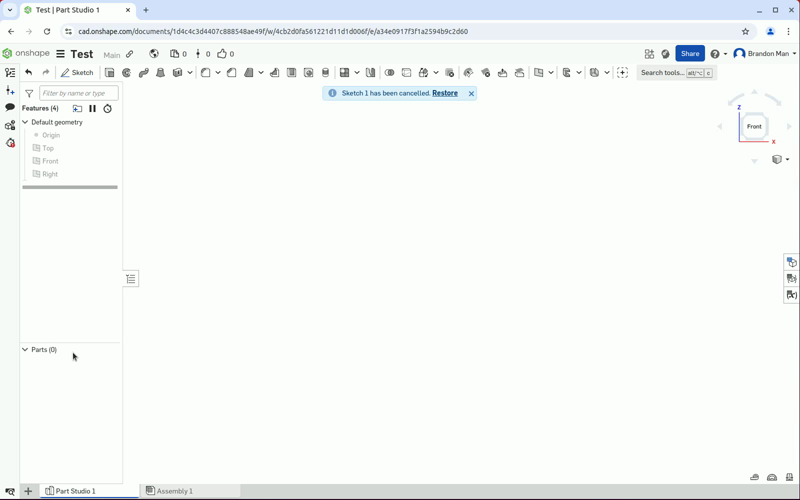
mouse_move(73, 352)
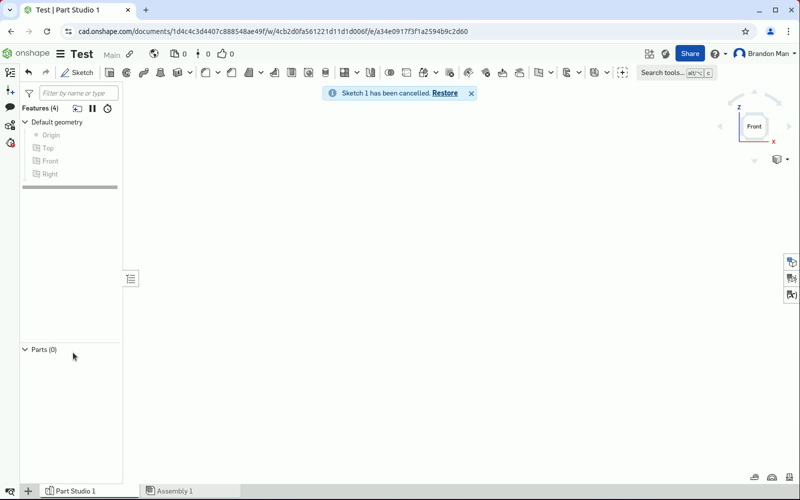
key(shift+y)
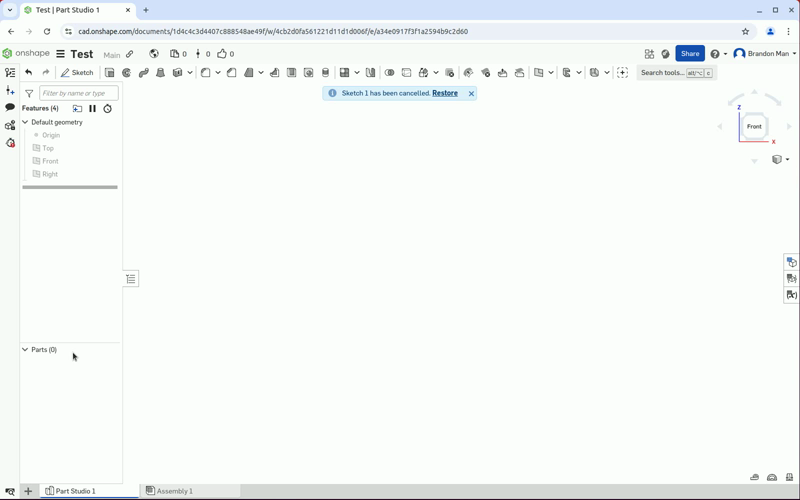
key(shift+s)
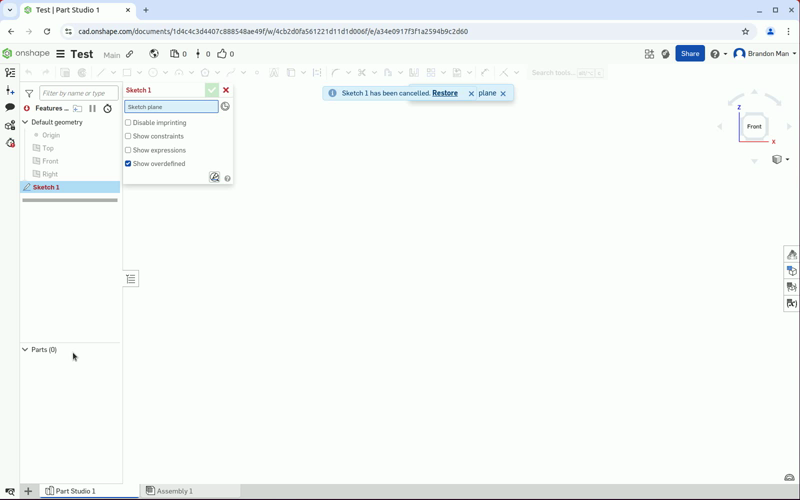
mouse_move(73, 163)
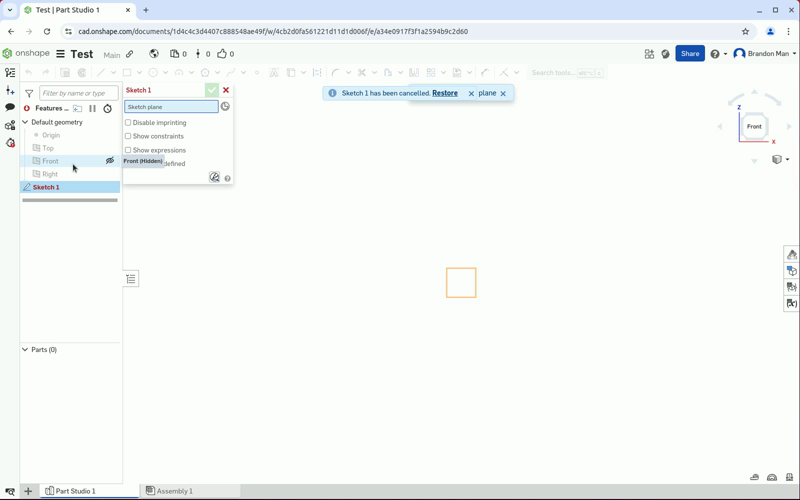
click(73, 163)
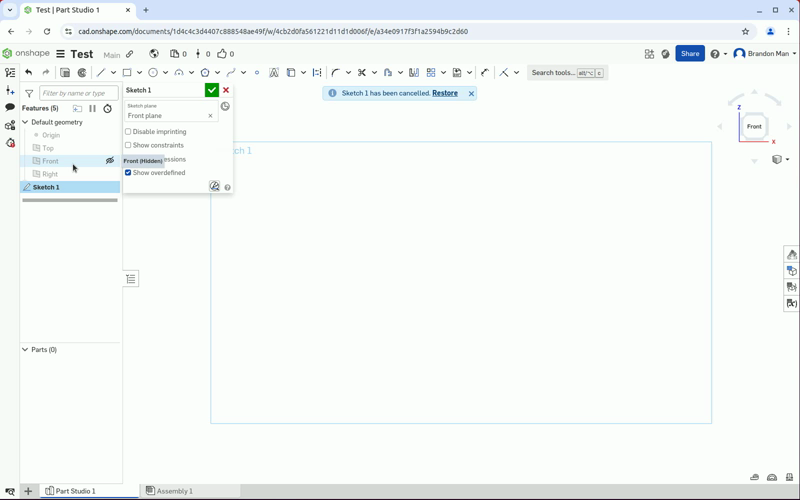
mouse_move(73, 352)
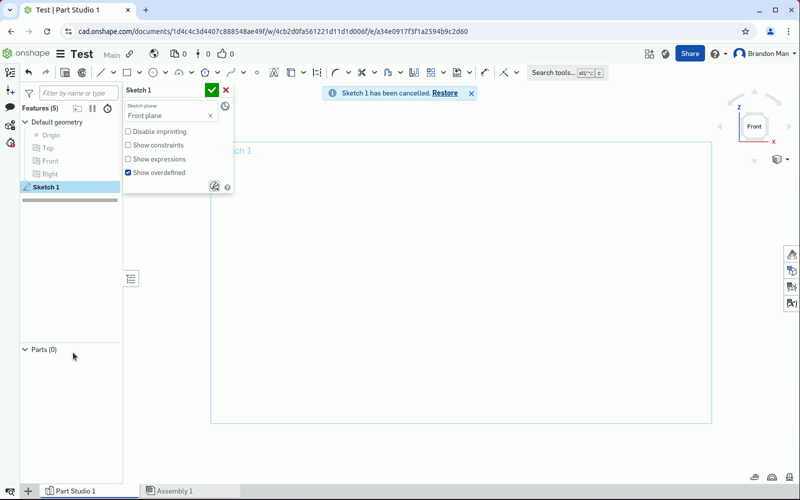
key(y)
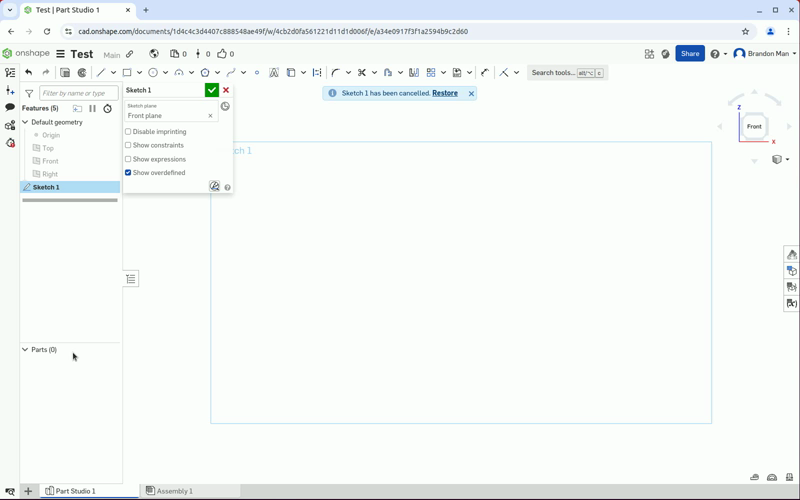
key(l)
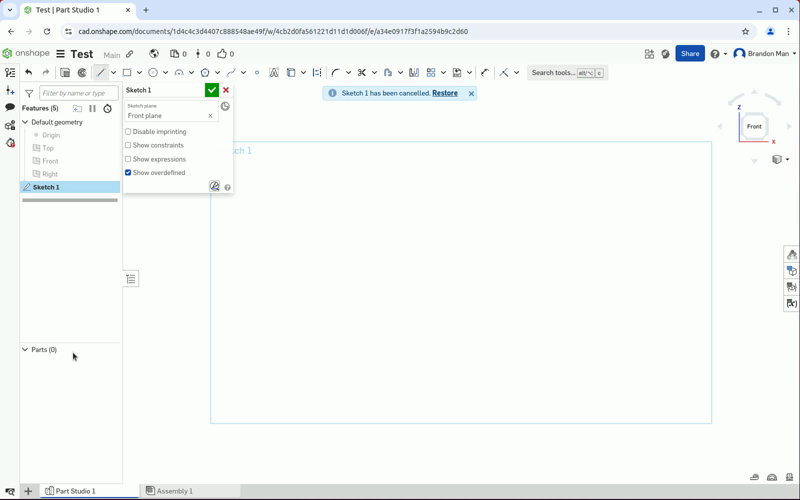
key_down(shift)
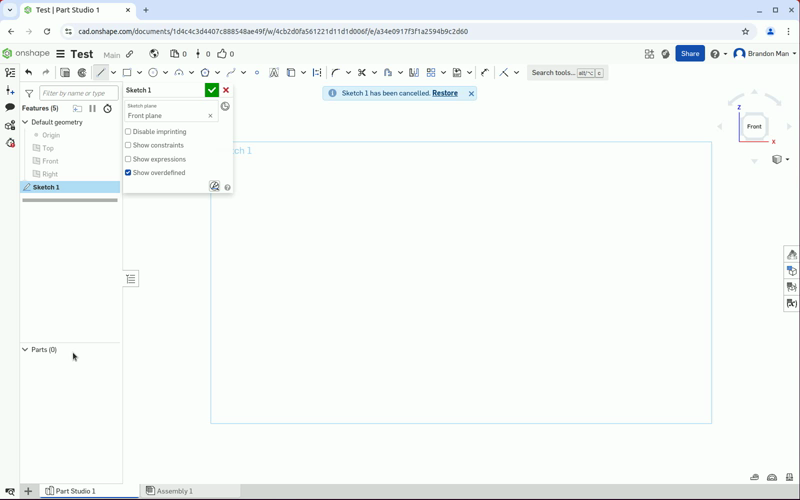
mouse_move(348, 282)
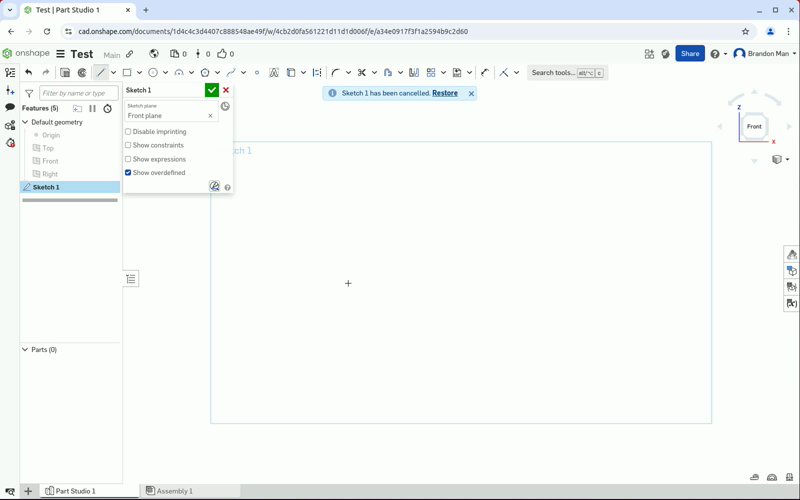
click(348, 282)
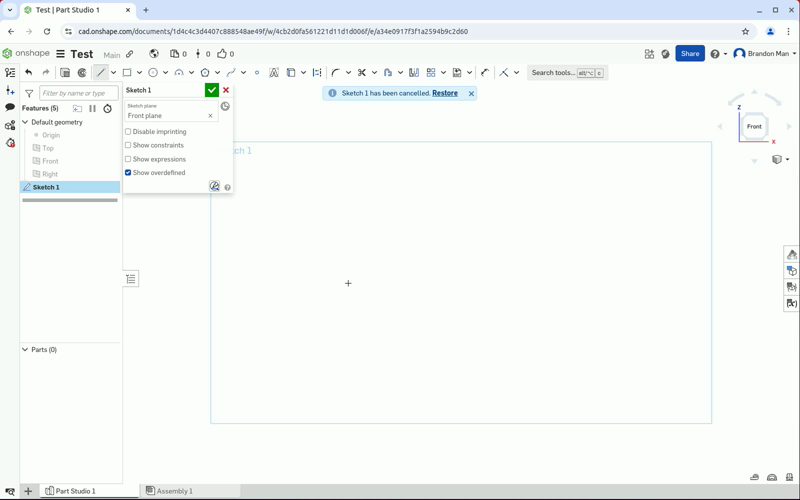
key_up(shift)
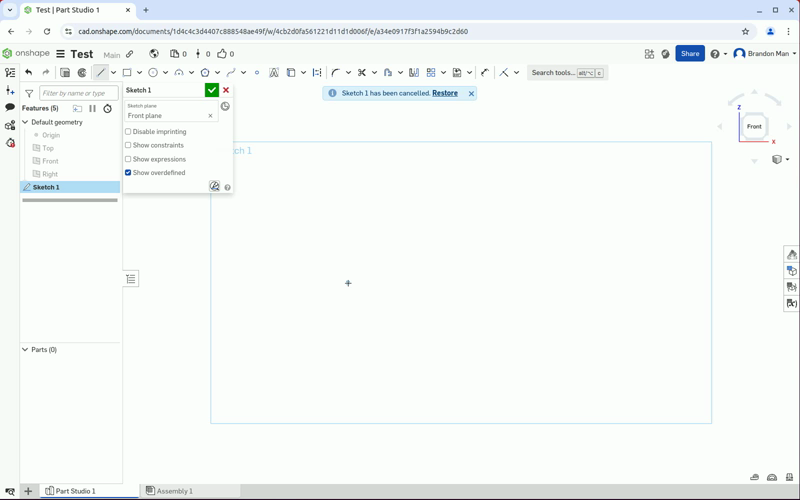
key_down(shift)
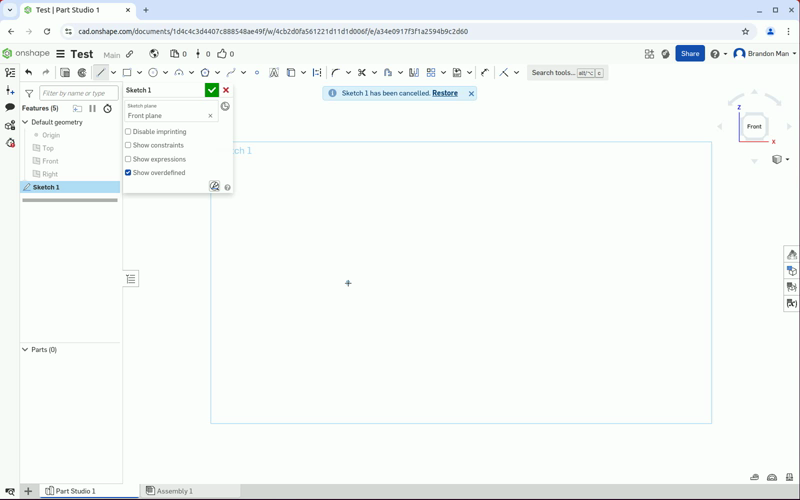
mouse_move(460, 282)
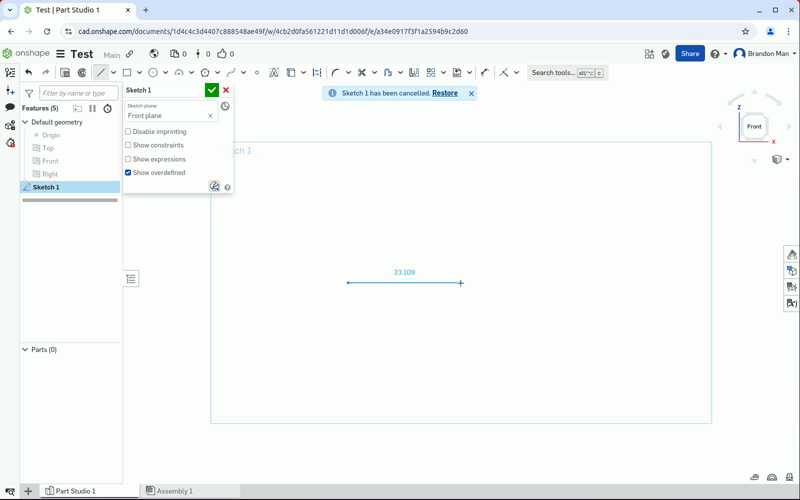
click(460, 282)
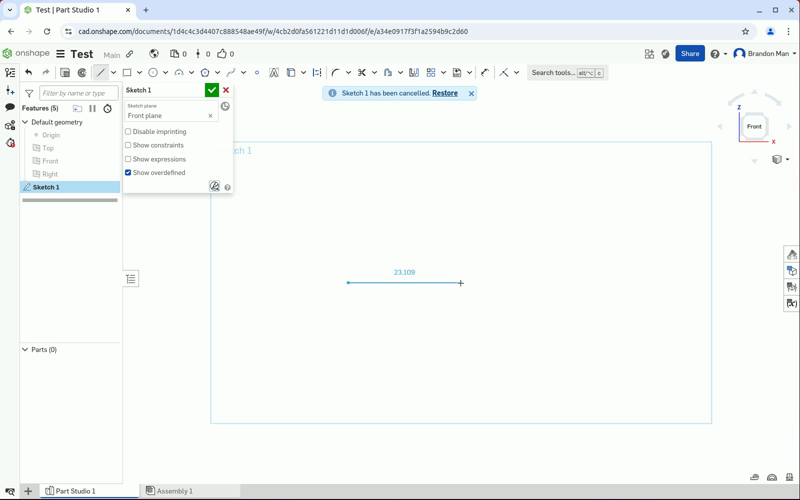
key_up(shift)
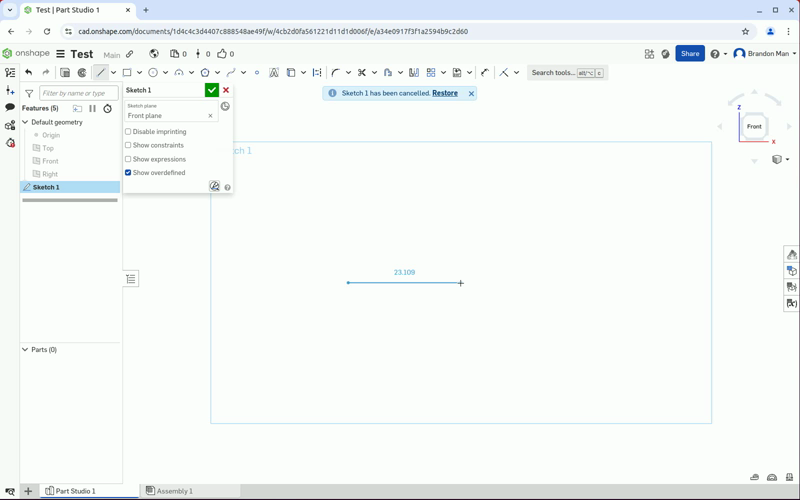
key_down(shift)
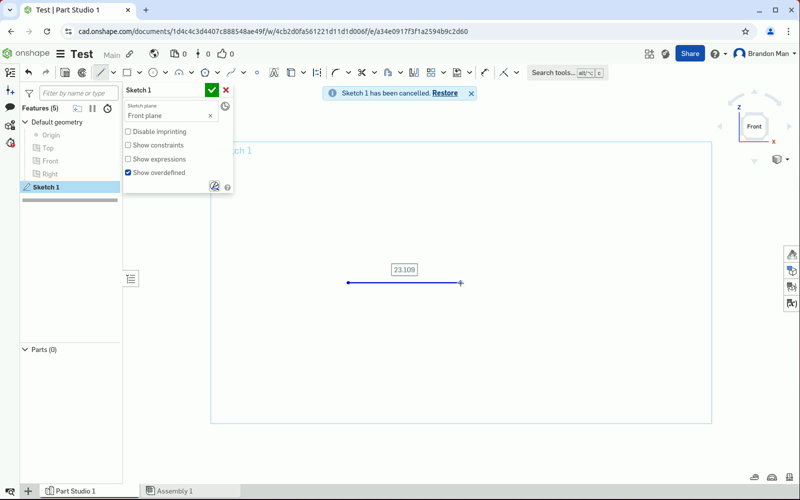
mouse_move(460, 170)
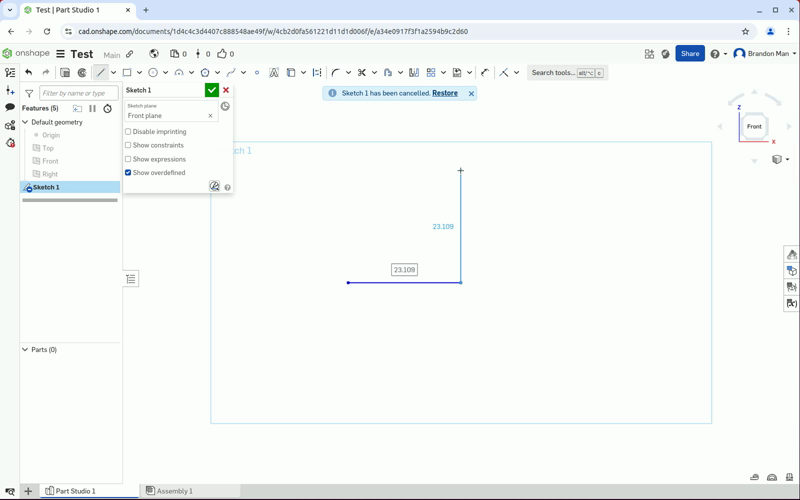
click(460, 170)
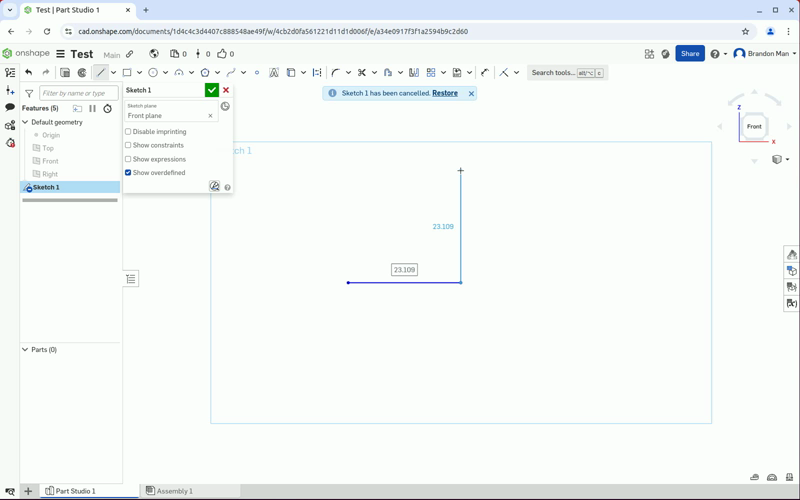
key_up(shift)
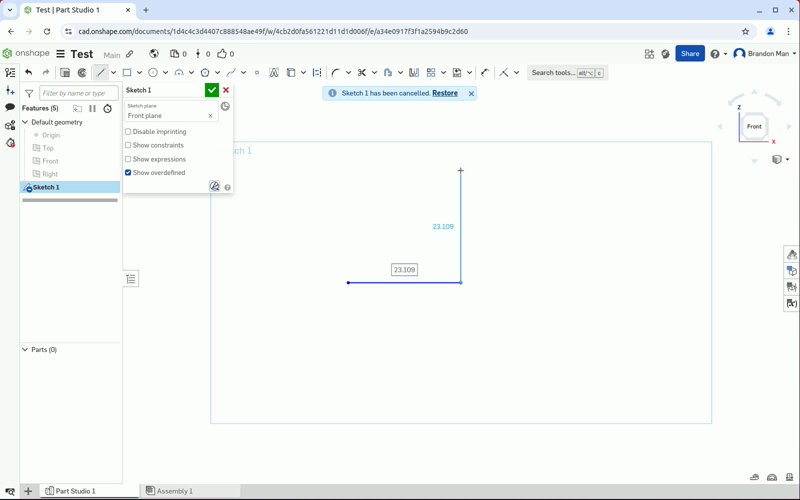
key_down(shift)
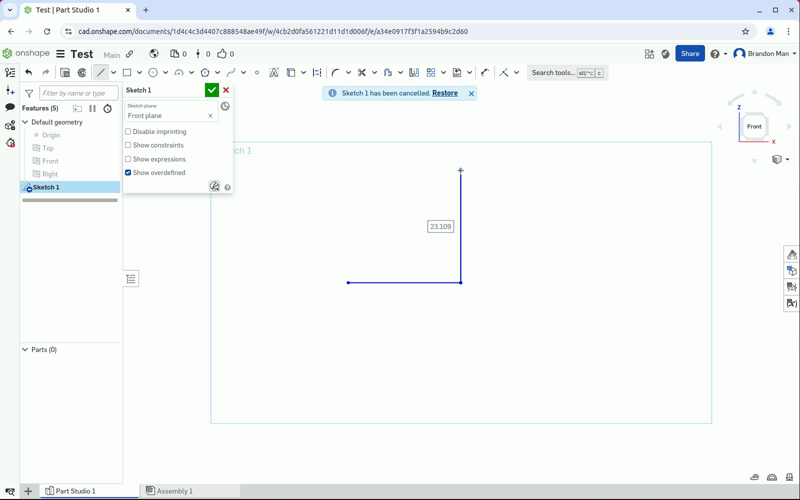
mouse_move(348, 170)
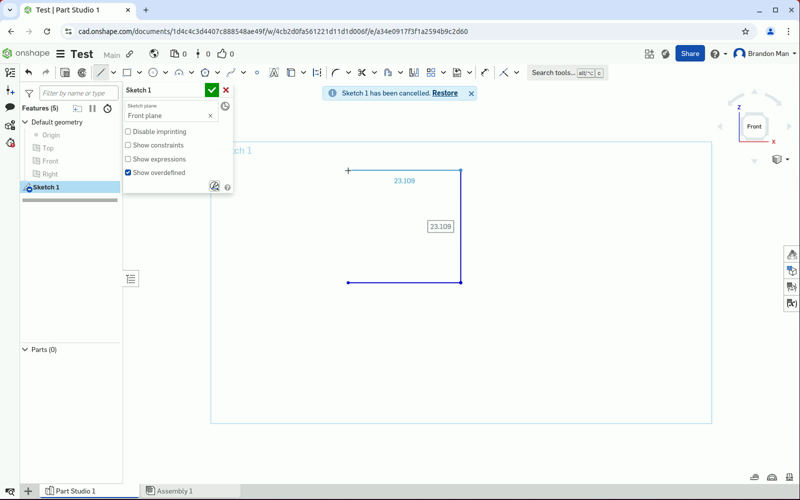
click(348, 170)
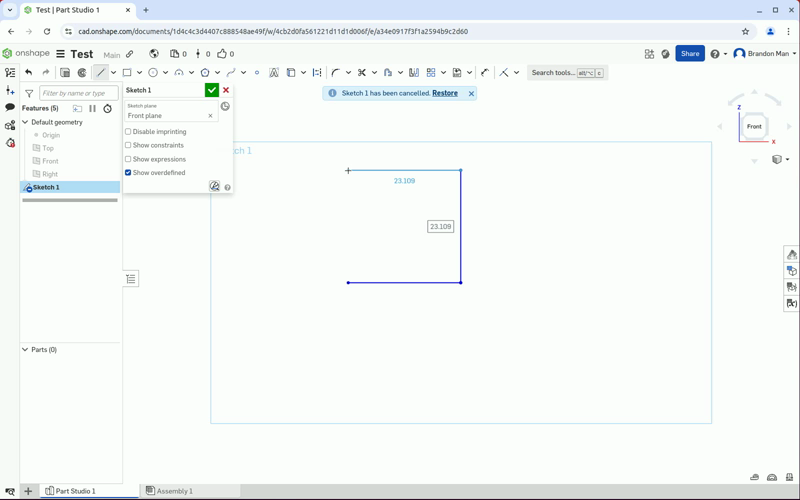
key_up(shift)
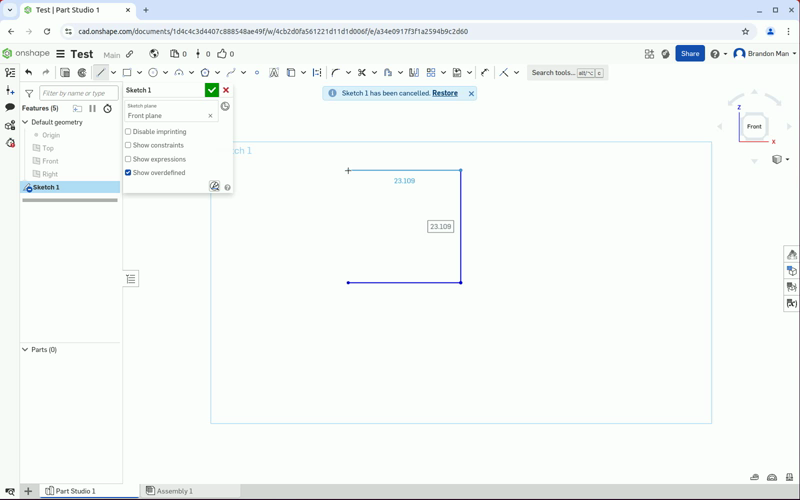
key_down(shift)
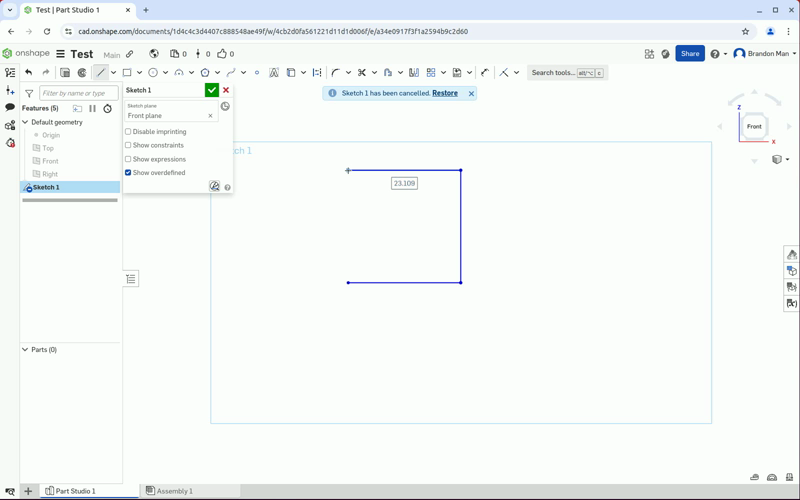
mouse_move(348, 282)
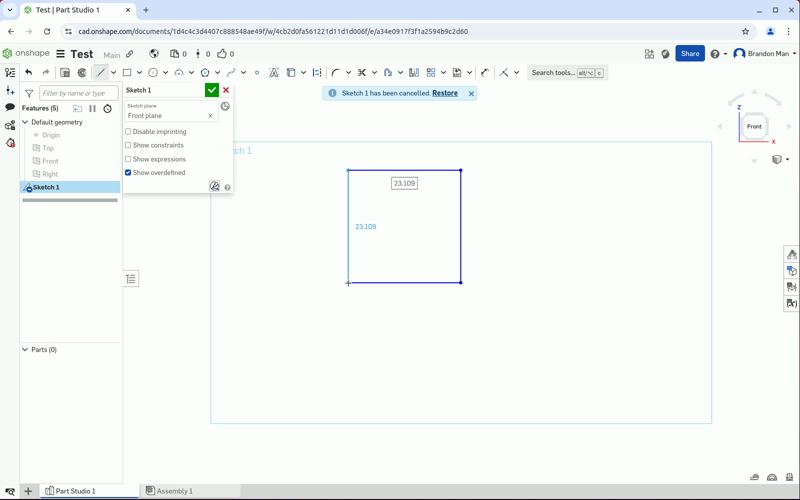
key_up(shift)
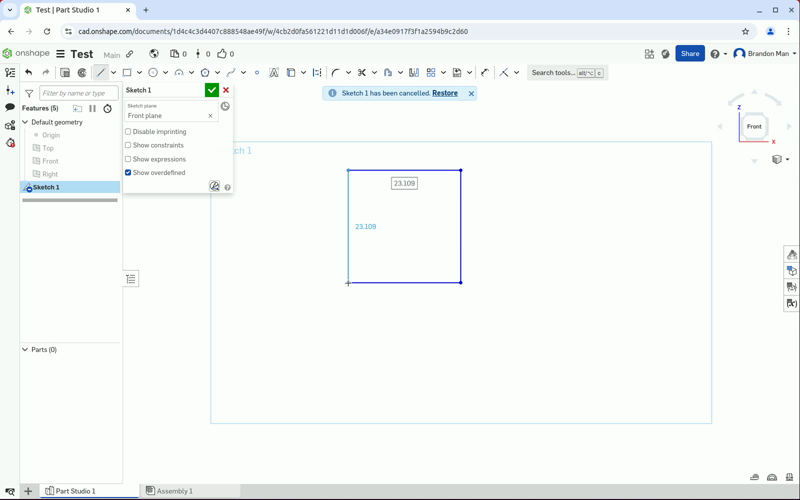
click(348, 282)
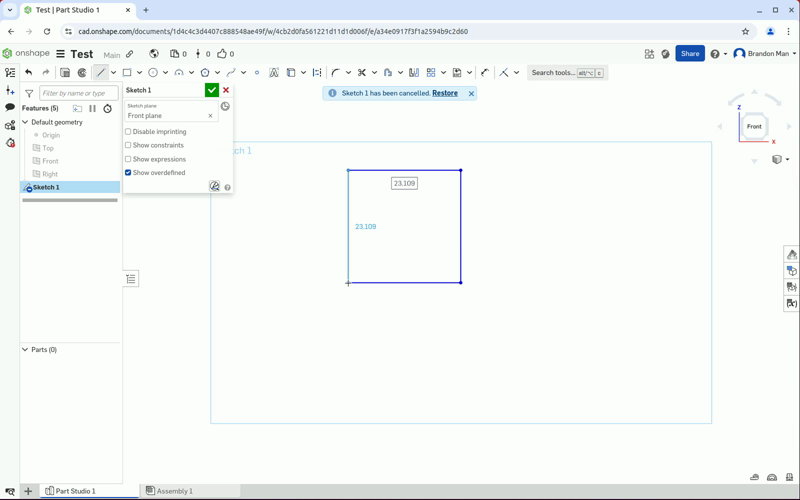
key(esc)
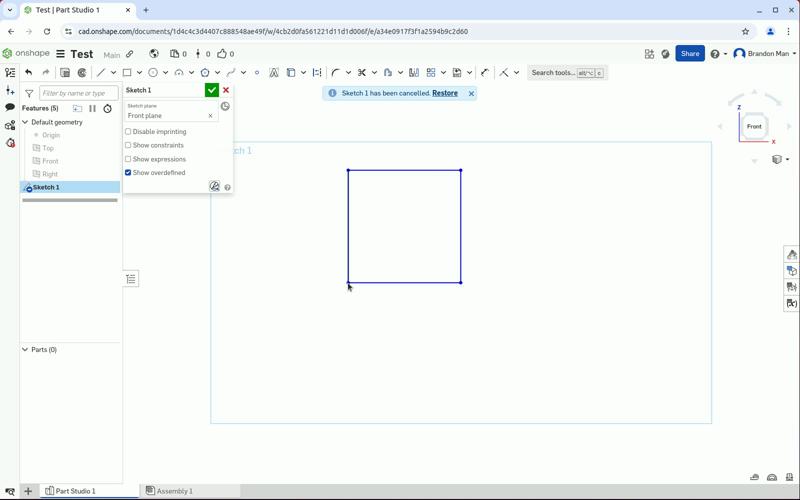
mouse_move(392, 260)
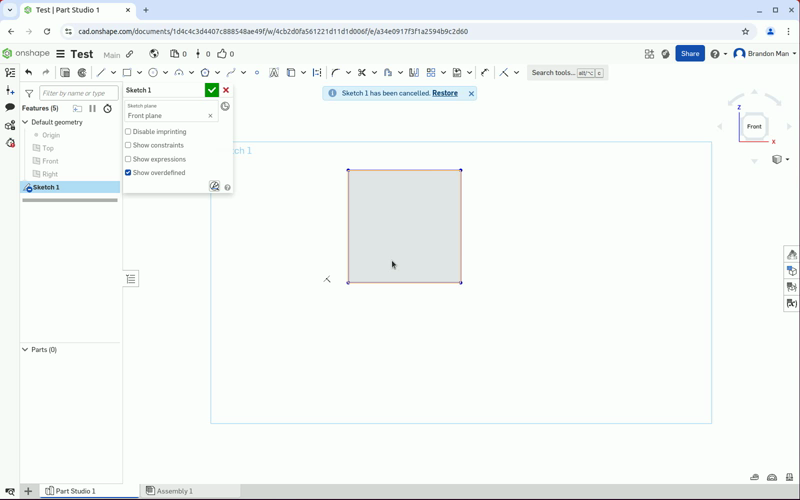
click(392, 260)
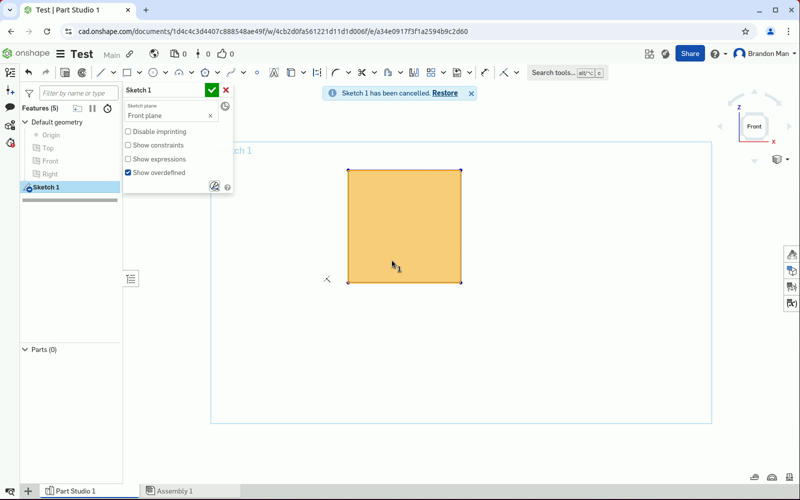
mouse_move(73, 352)
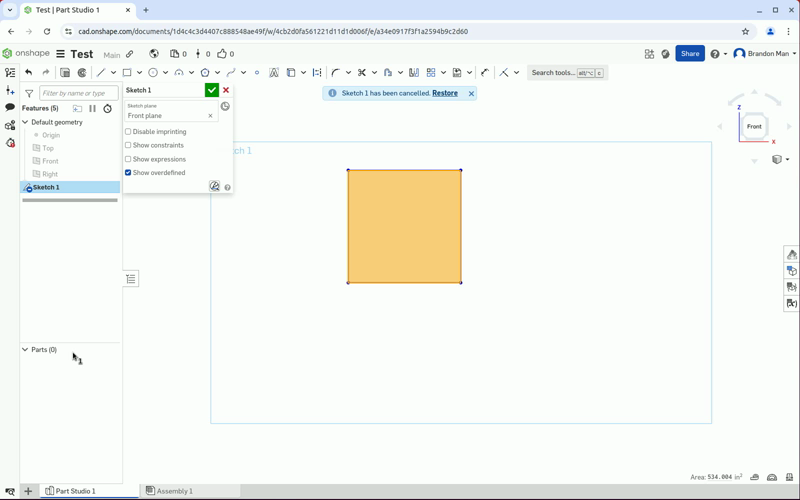
key(shift+y)
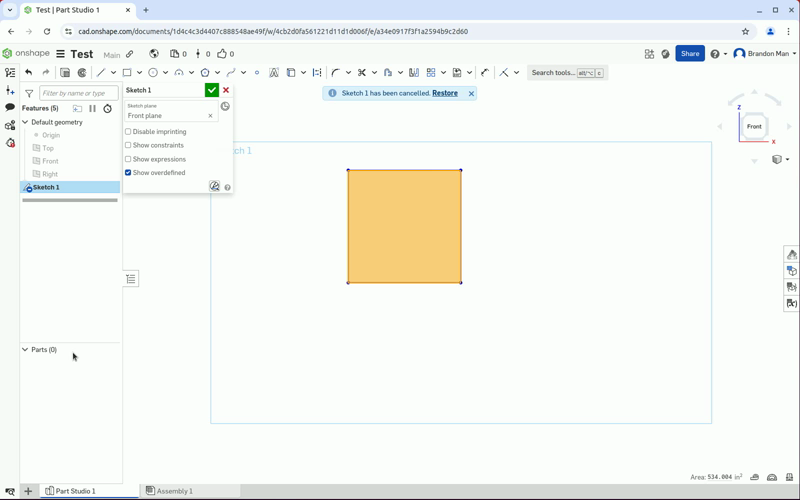
key(shift+e)
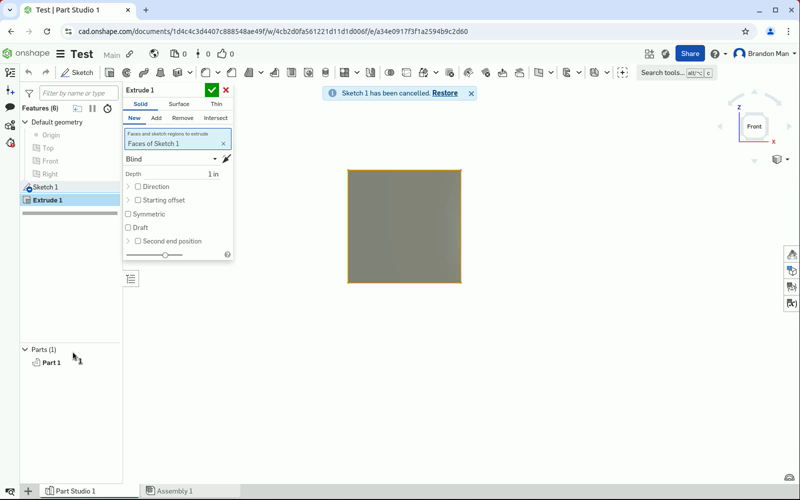
mouse_move(143, 106)
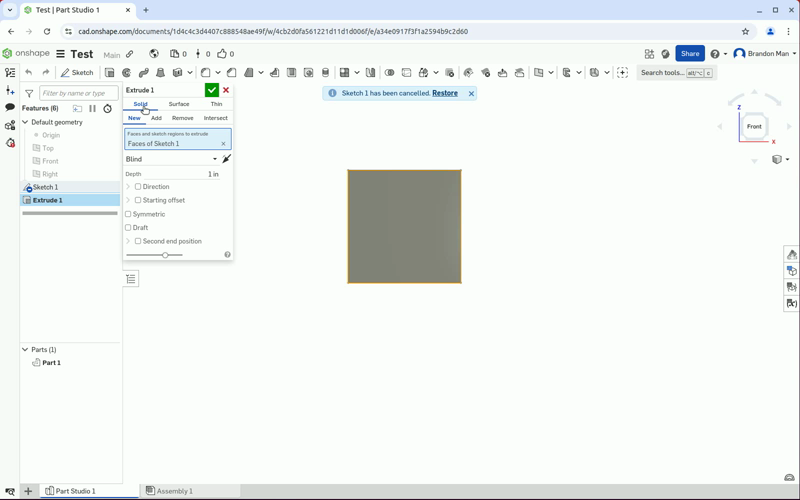
click(143, 106)
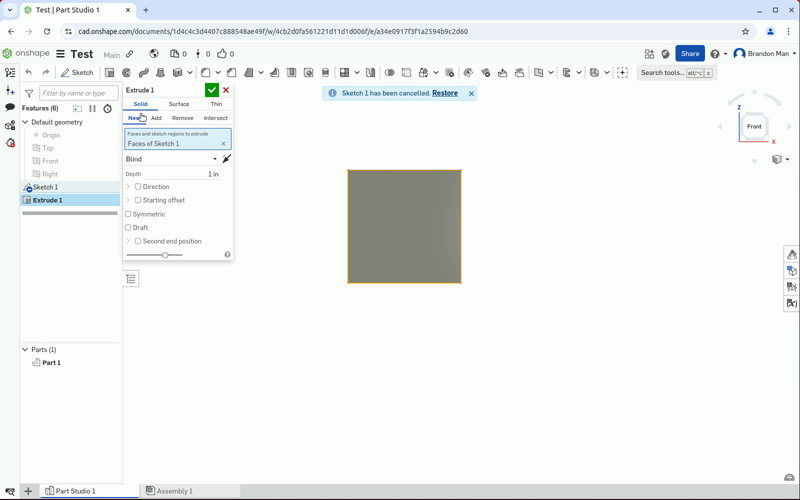
mouse_move(137, 120)
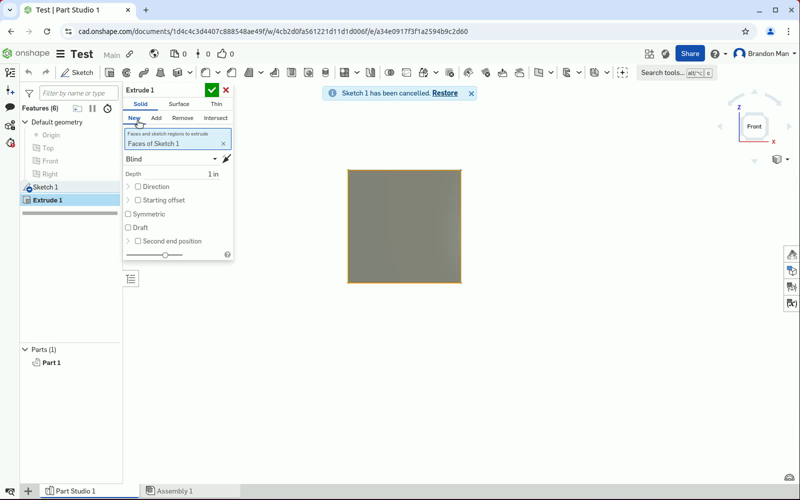
click(137, 120)
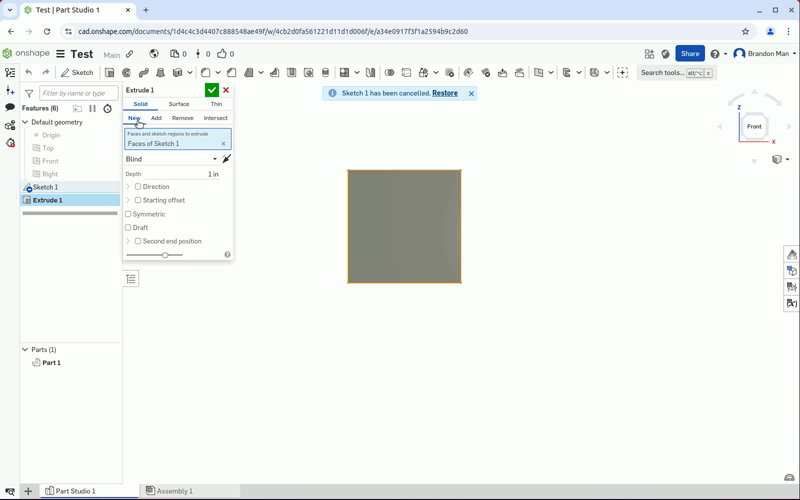
key(tab, 4)
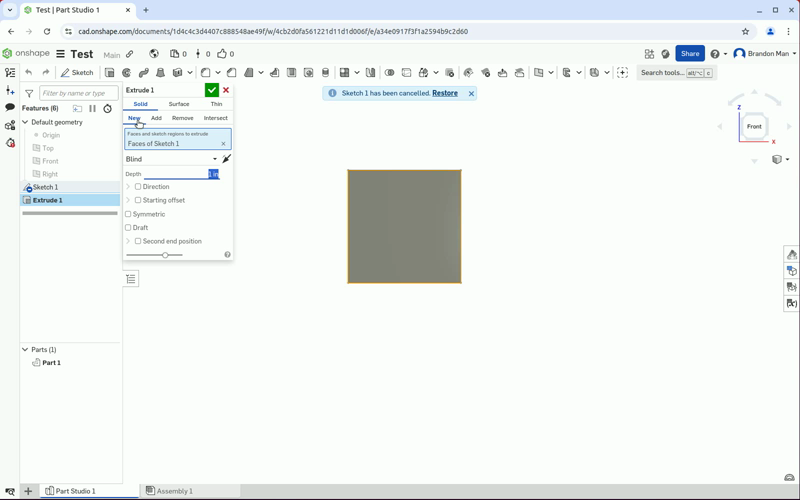
text(5.777)
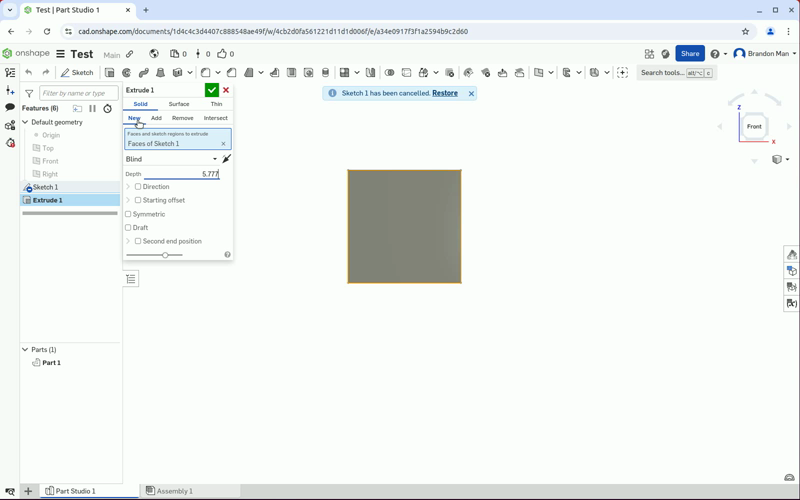
key(enter)
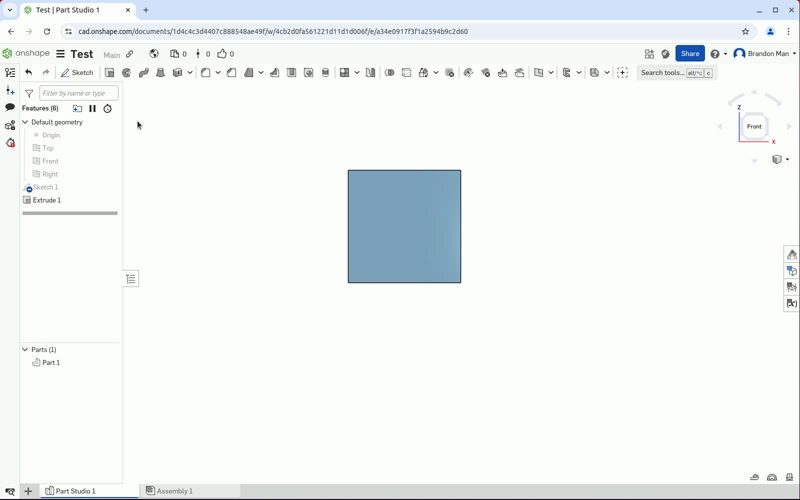
key(shift+h)
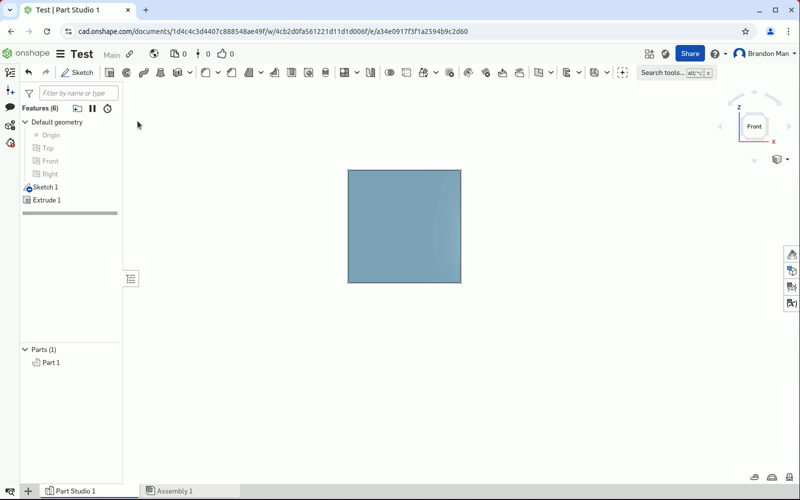
key(shift+h)
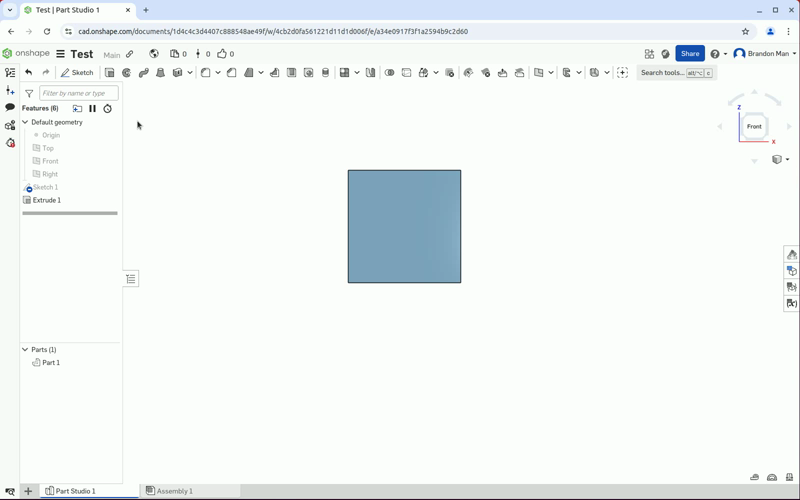
mouse_move(73, 189)
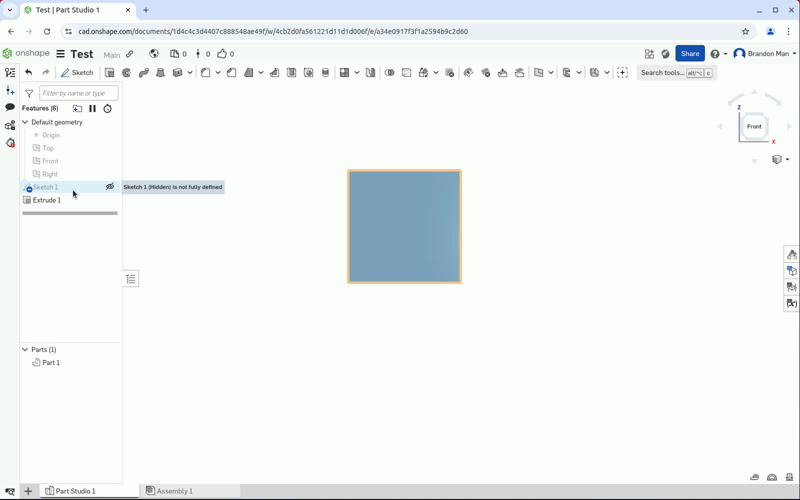
click(73, 189)
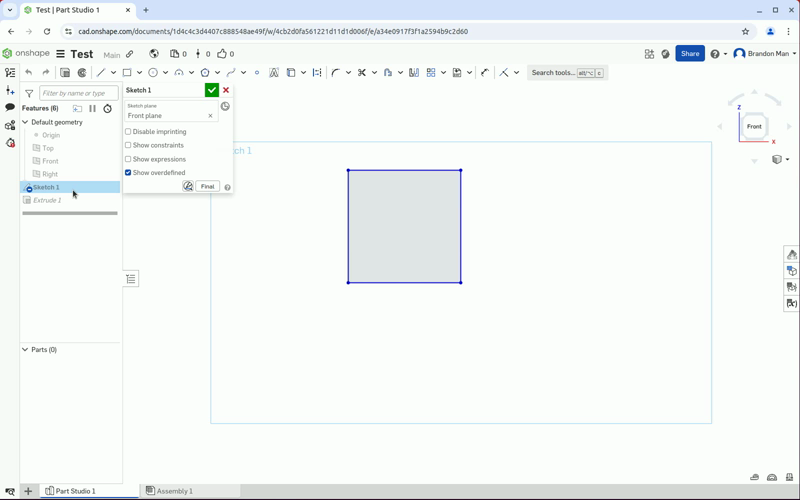
mouse_move(229, 92)
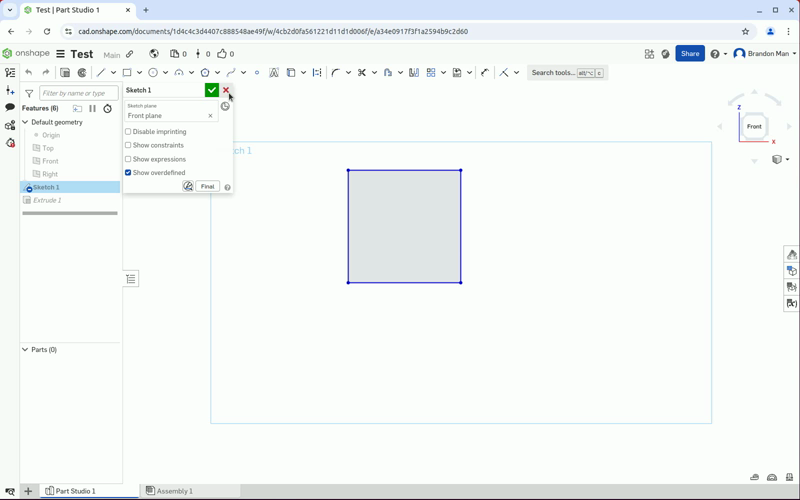
click(229, 92)
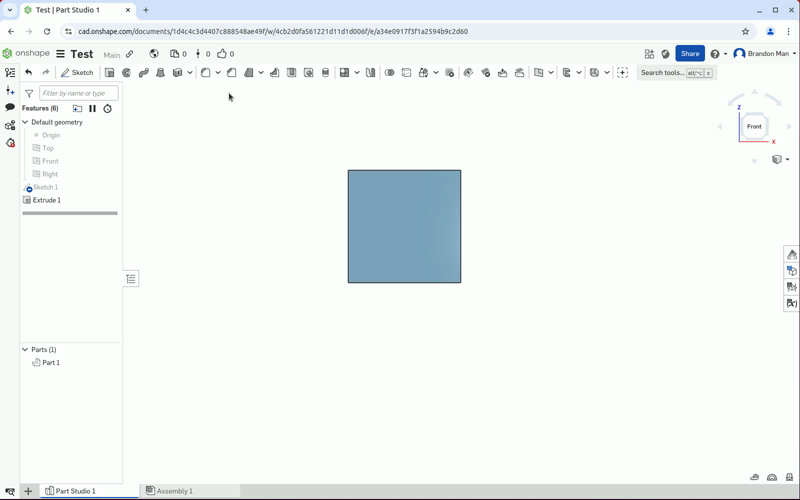
mouse_move(541, 75)
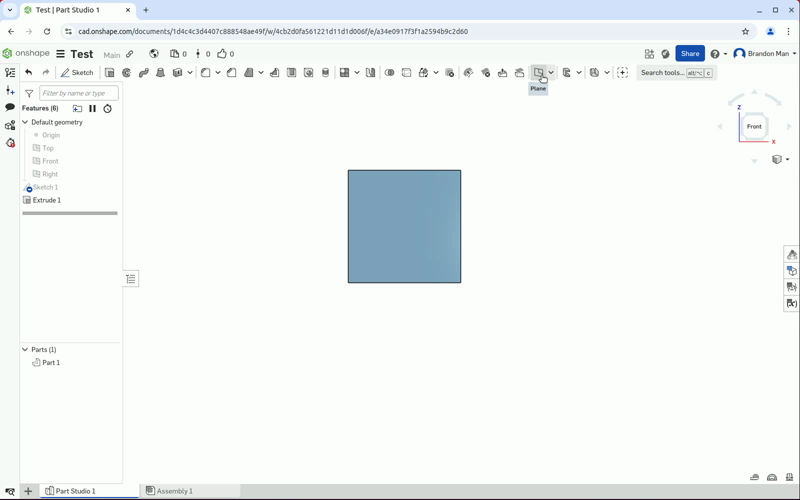
click(541, 75)
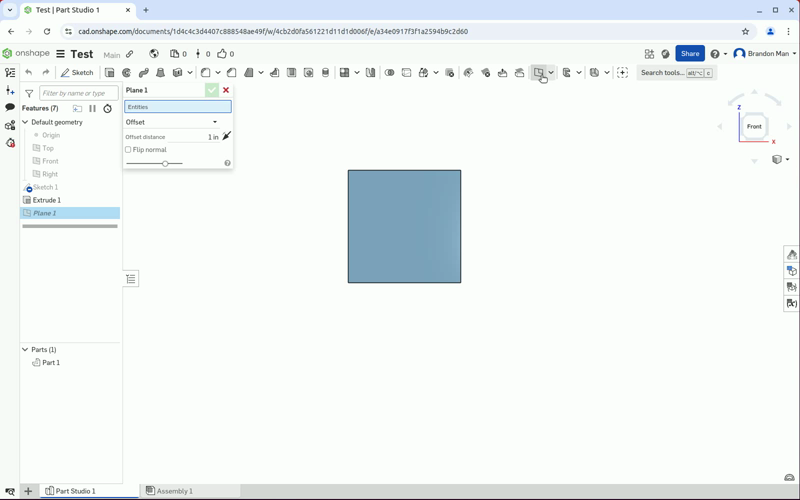
mouse_move(73, 163)
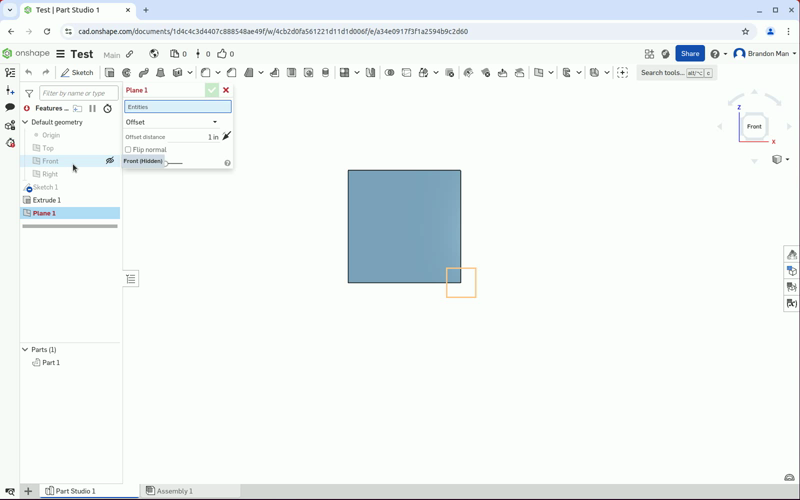
click(73, 163)
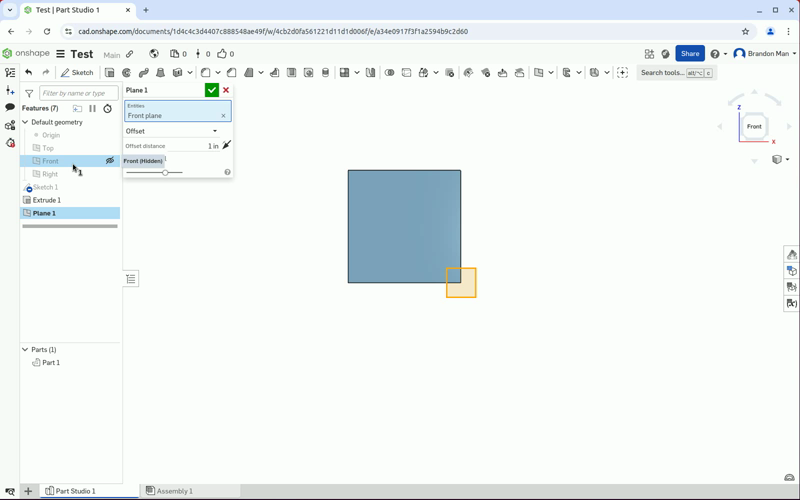
key(tab, 2)
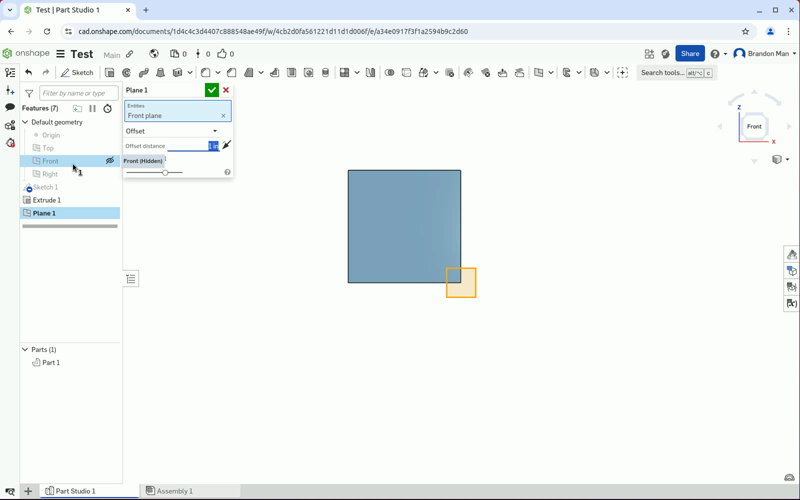
text(5.792)
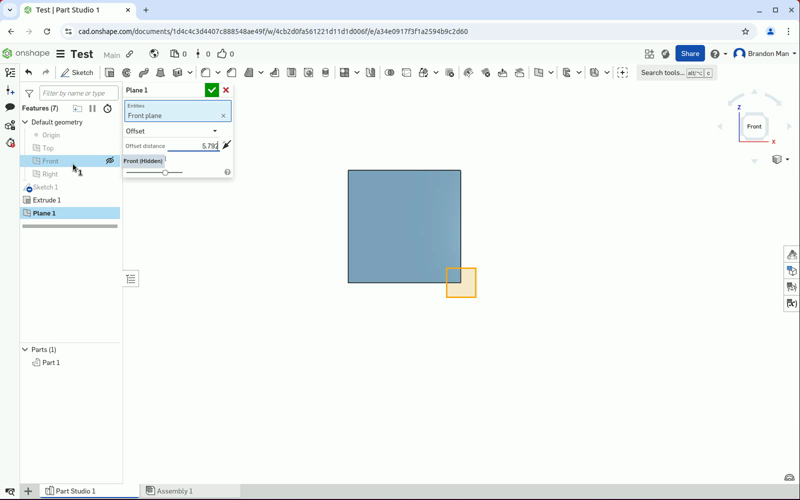
key(enter, 2)
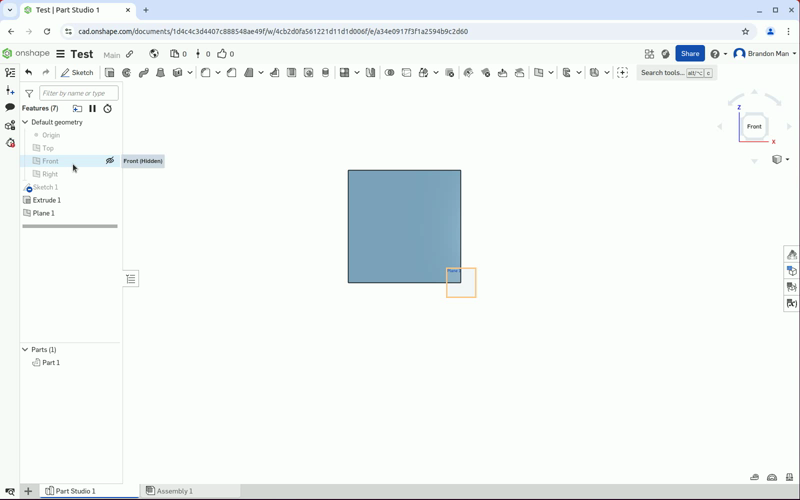
key(shift+s)
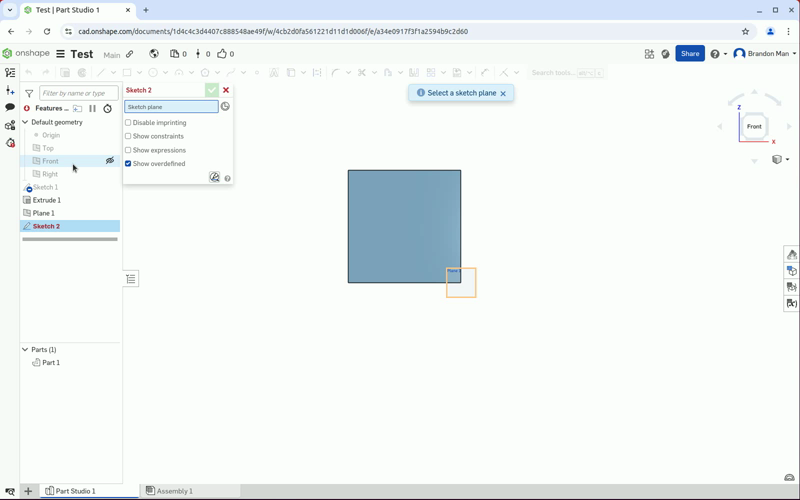
mouse_move(73, 215)
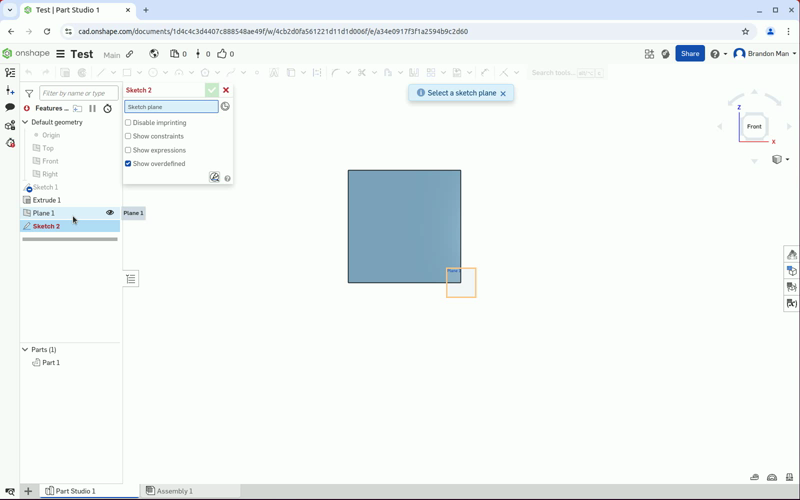
click(73, 215)
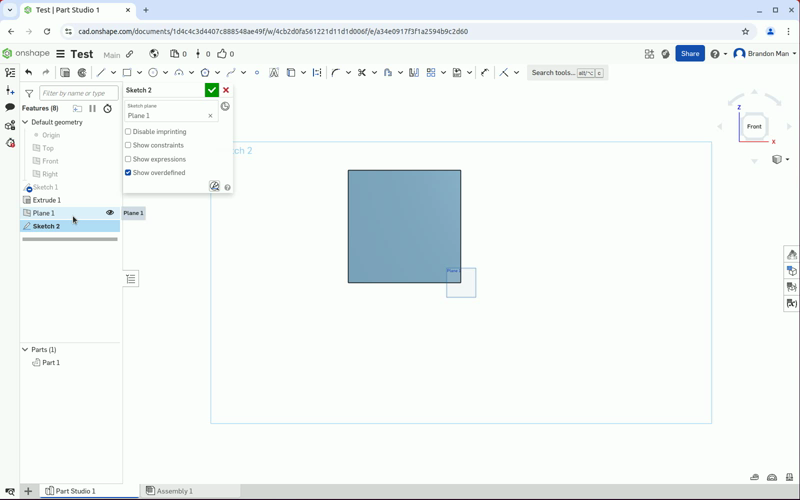
mouse_move(73, 352)
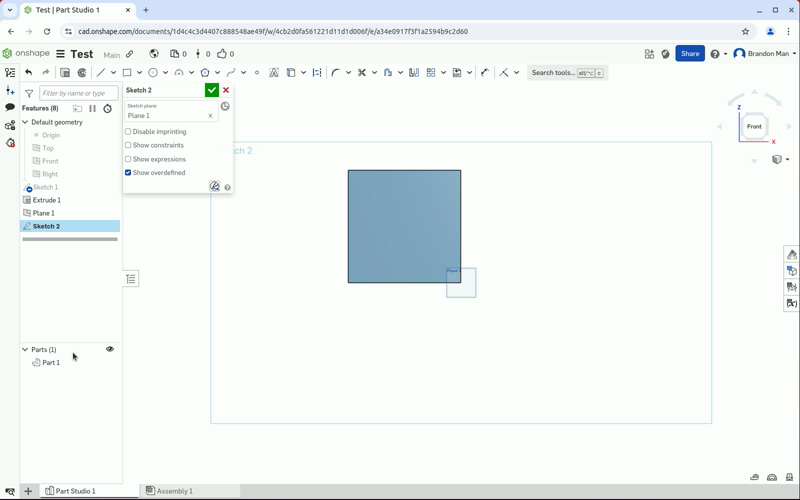
key(y)
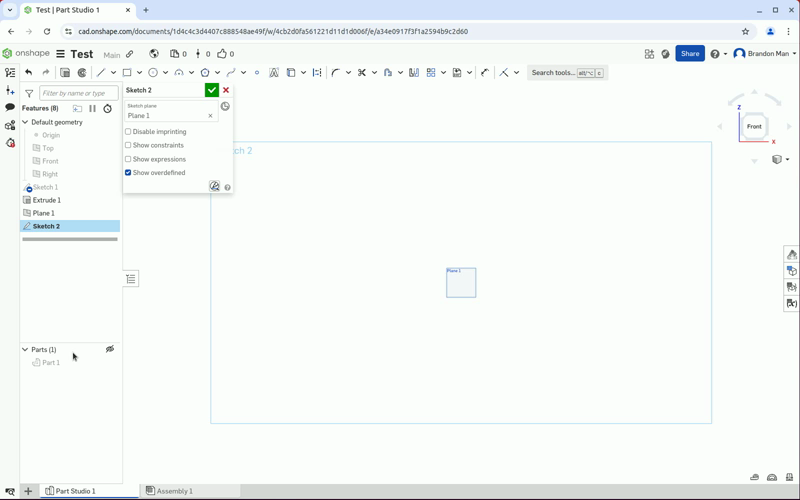
key(a)
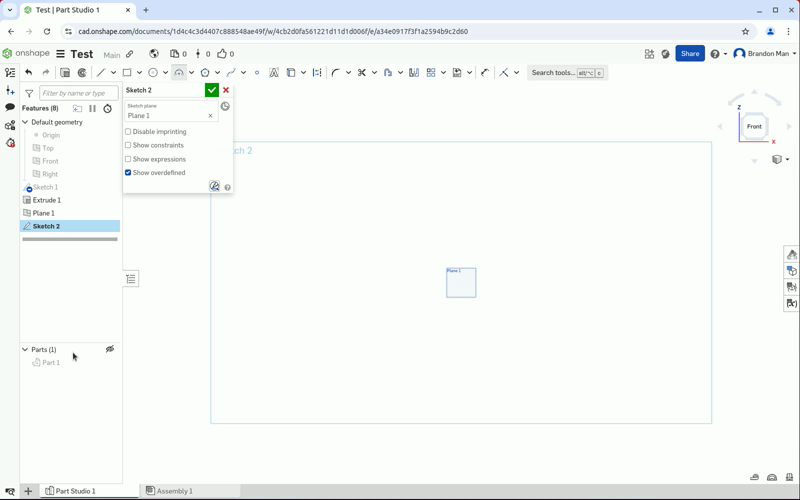
key_down(shift)
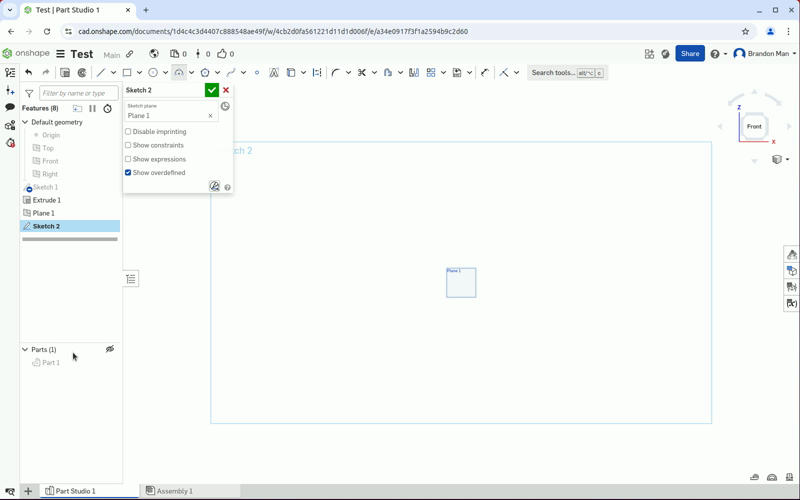
mouse_move(369, 247)
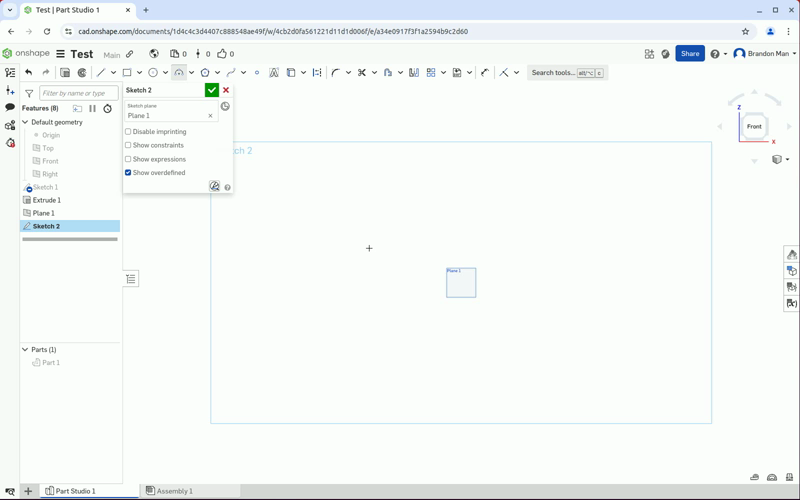
click(369, 247)
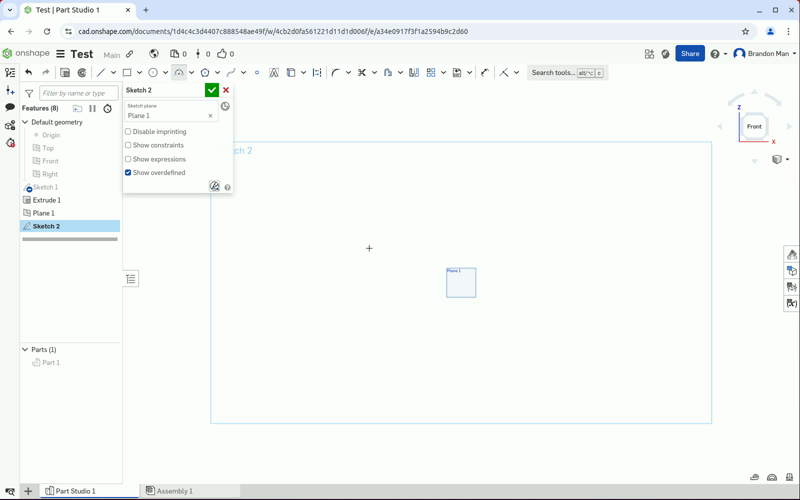
key_up(shift)
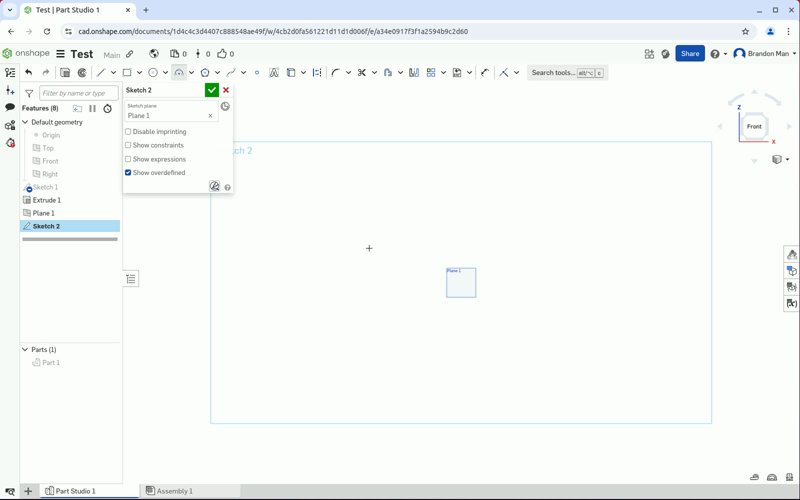
key_down(shift)
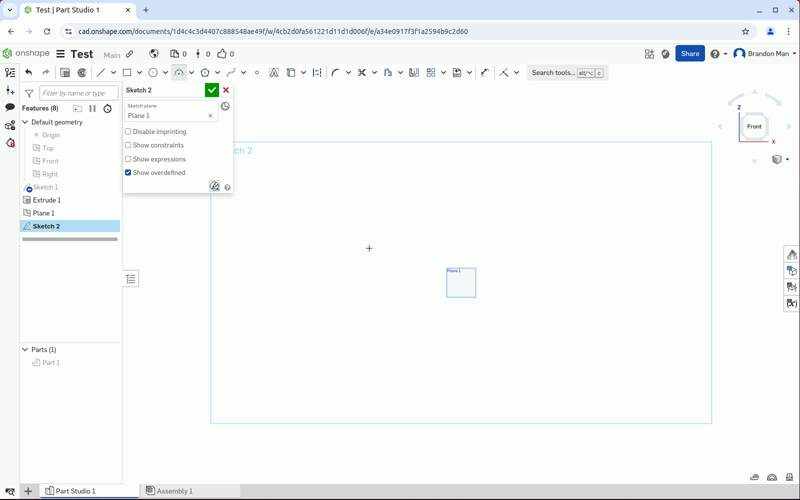
mouse_move(383, 262)
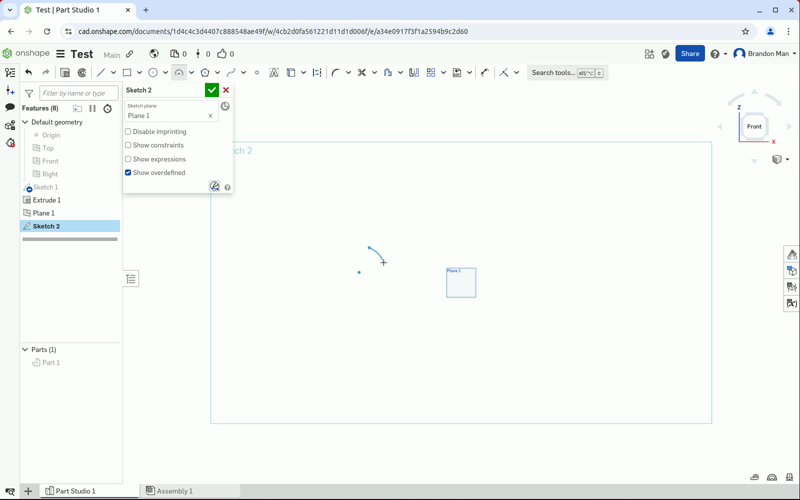
click(383, 262)
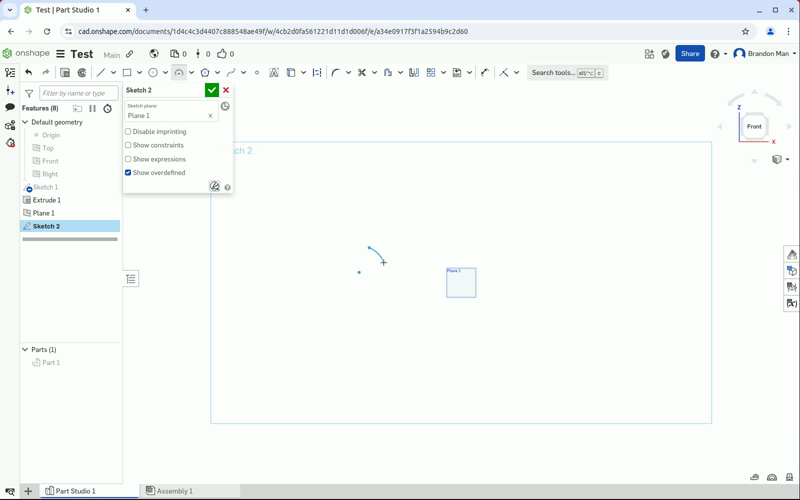
mouse_move(373, 258)
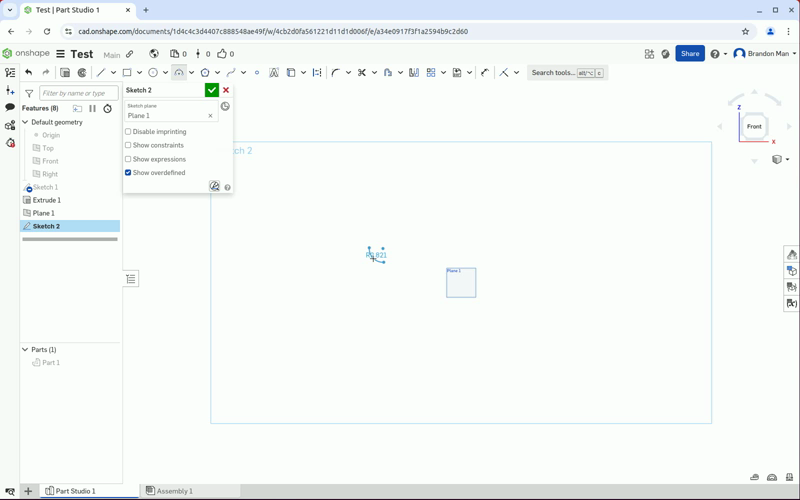
click(373, 258)
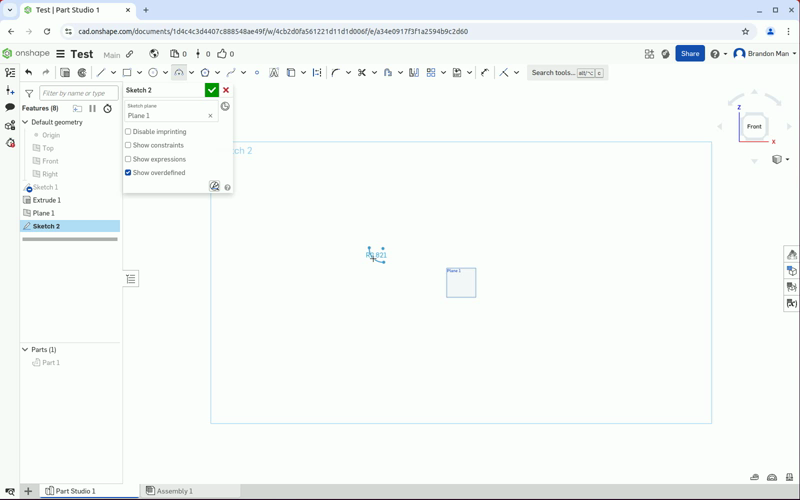
key_up(shift)
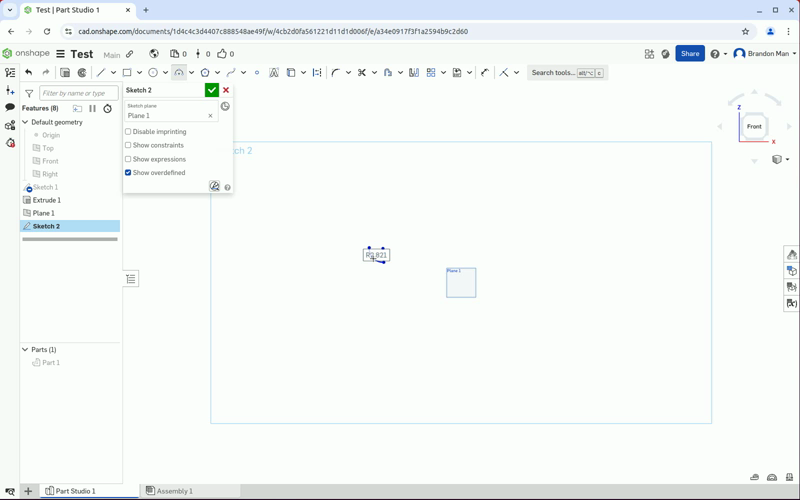
key(esc)
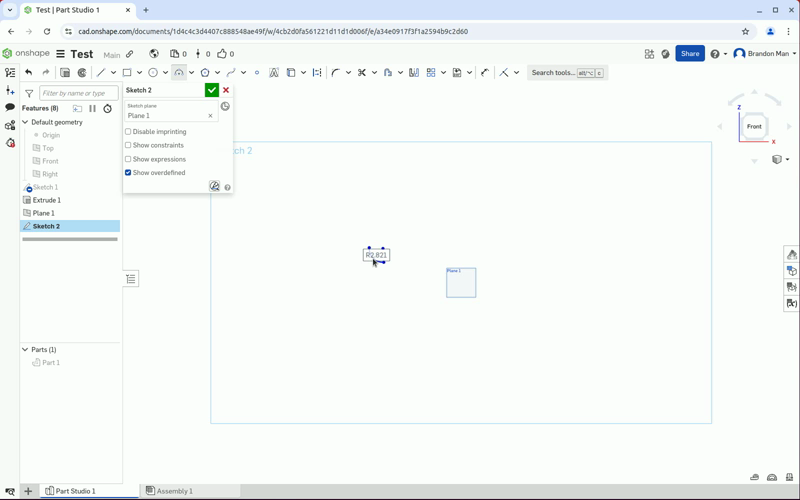
key(l)
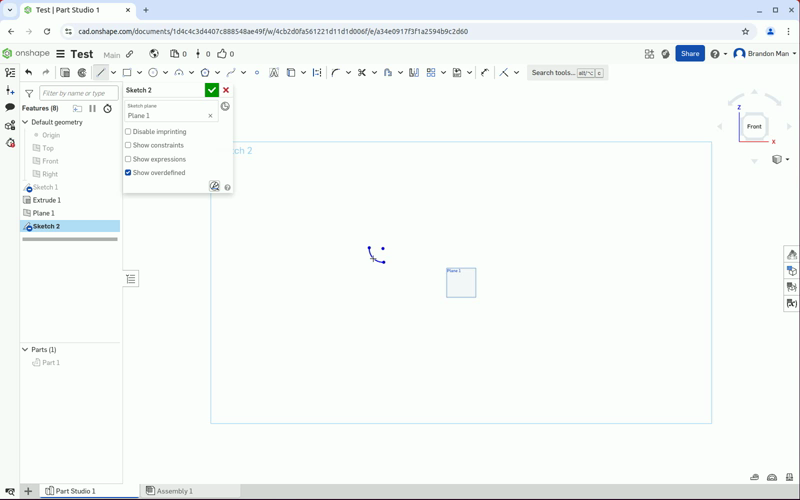
mouse_move(383, 262)
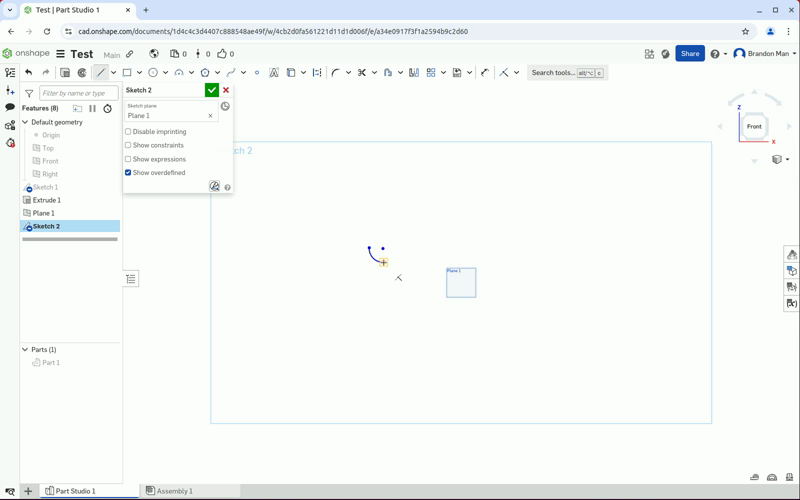
click(383, 262)
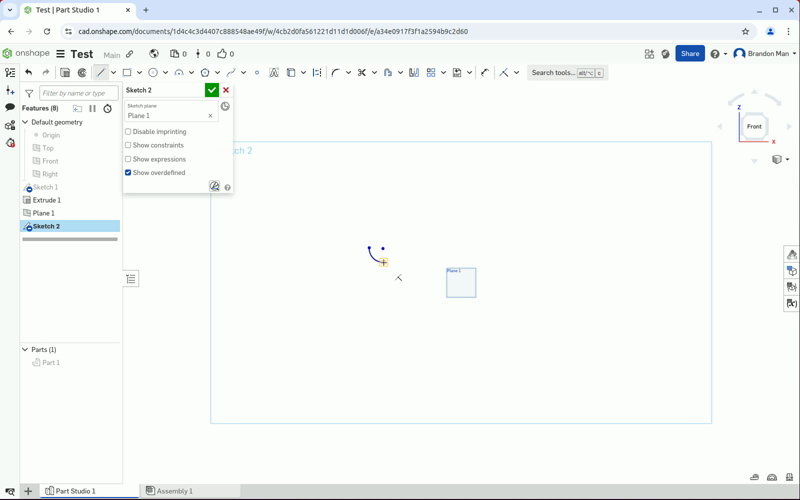
key_down(shift)
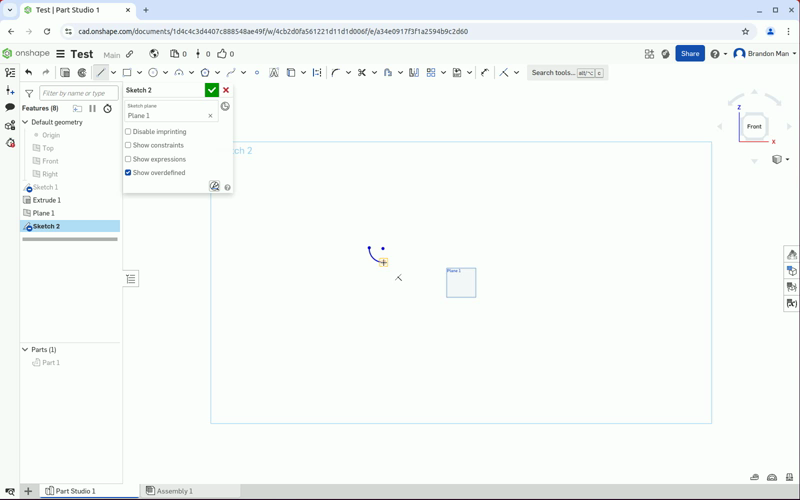
mouse_move(413, 262)
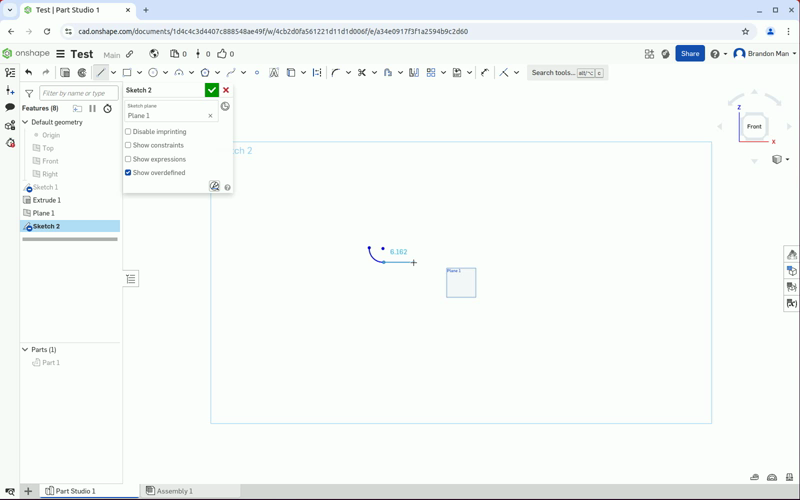
mouse_move(439, 262)
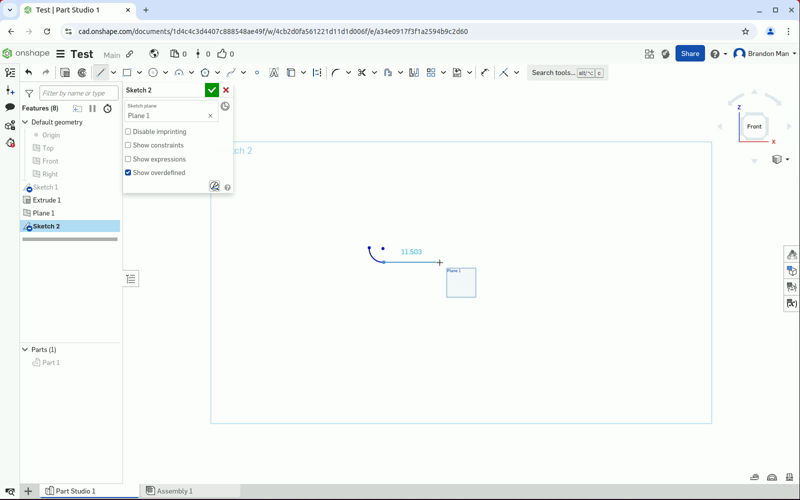
click(439, 262)
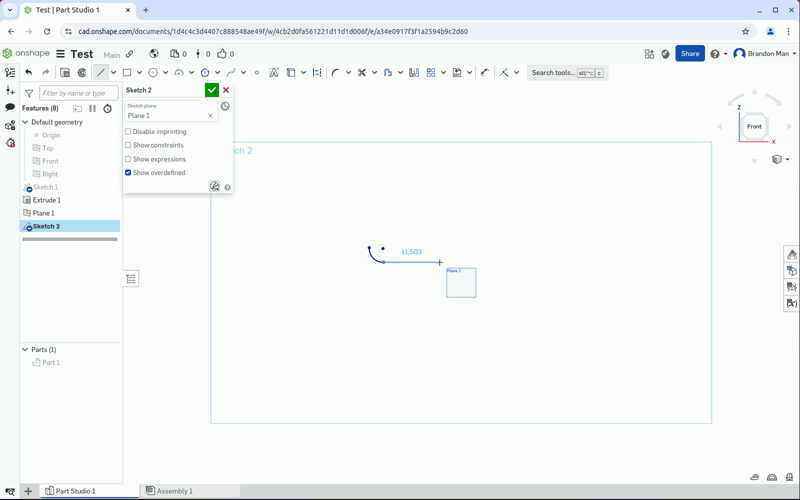
key_up(shift)
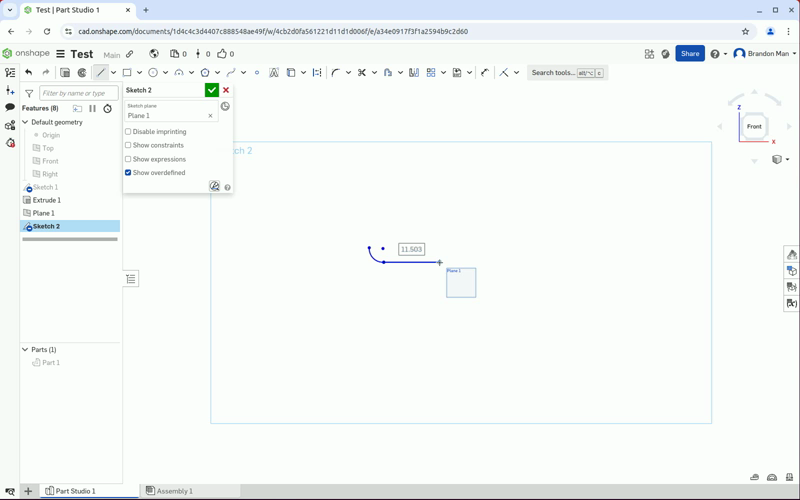
key(esc)
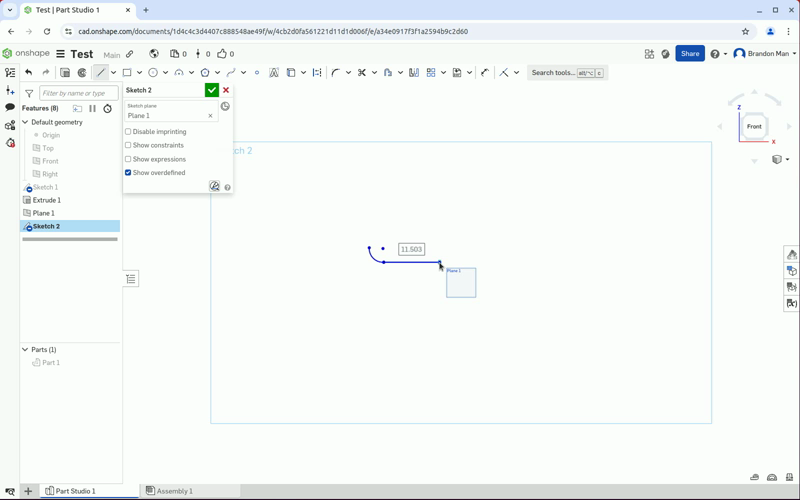
key(a)
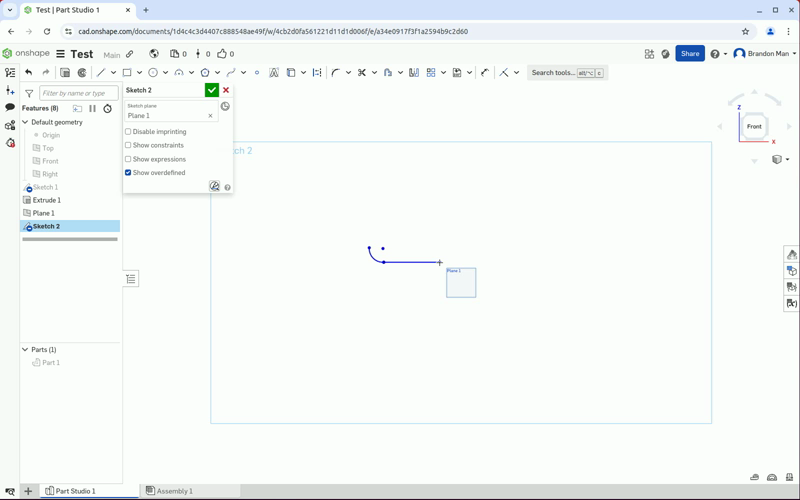
mouse_move(439, 262)
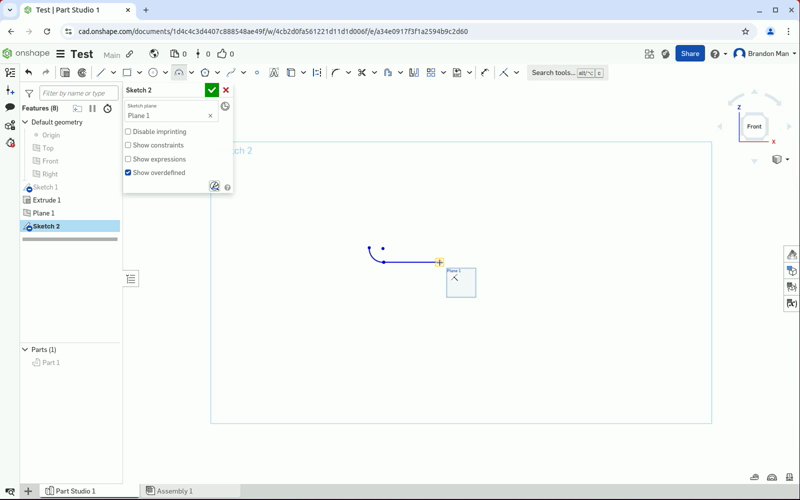
click(439, 262)
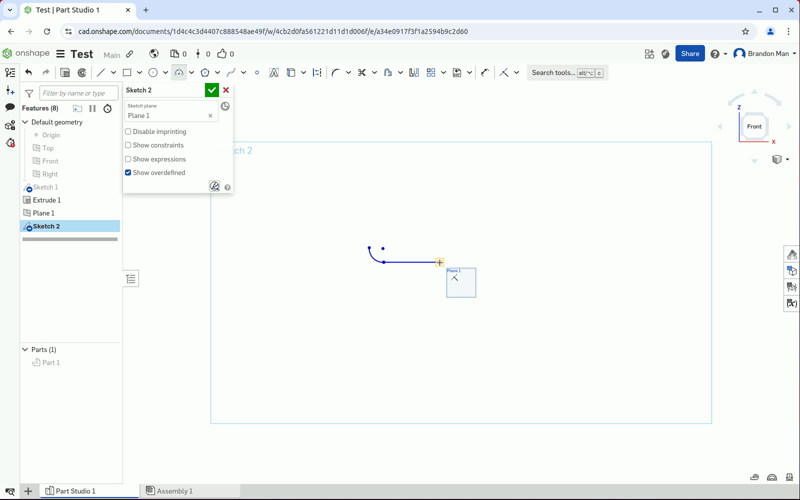
key_down(shift)
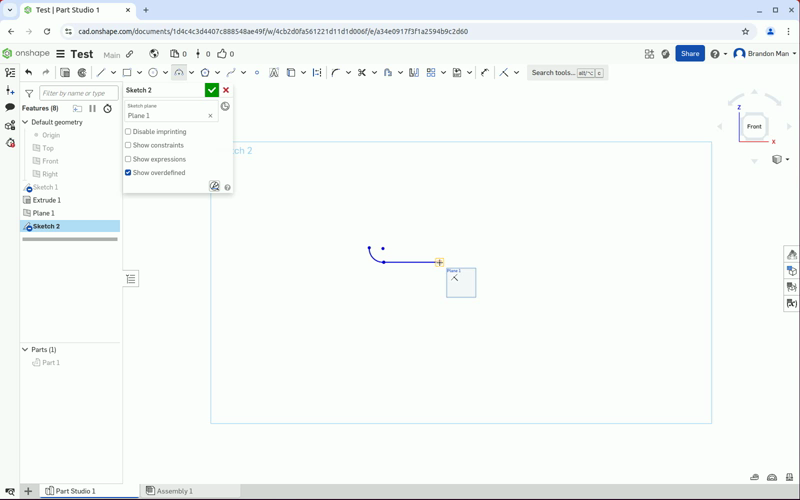
mouse_move(454, 247)
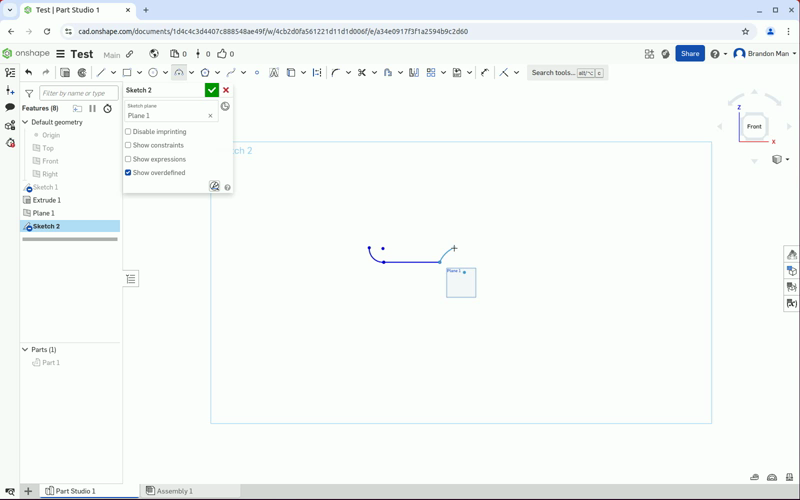
click(454, 247)
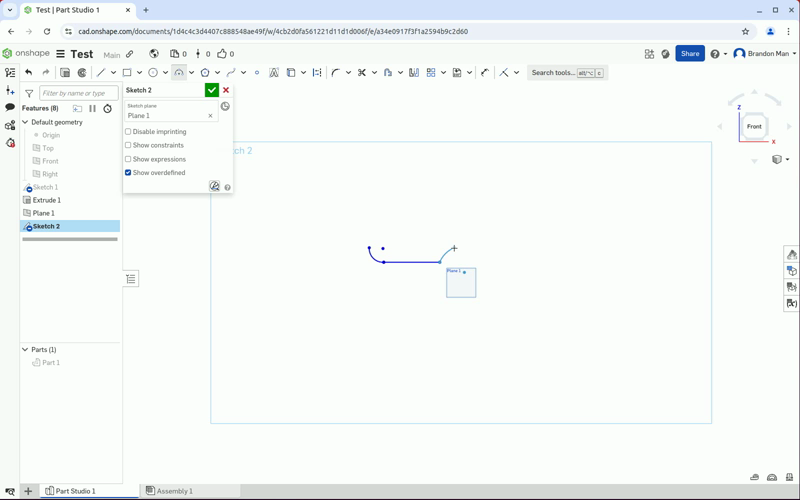
mouse_move(450, 258)
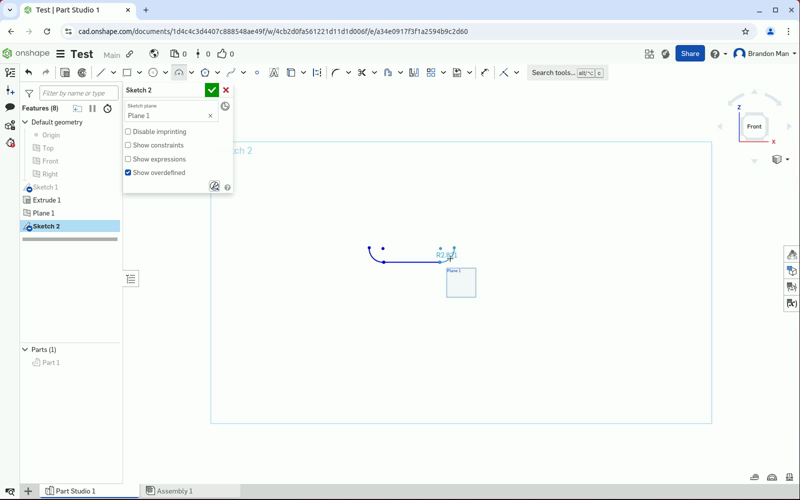
click(450, 258)
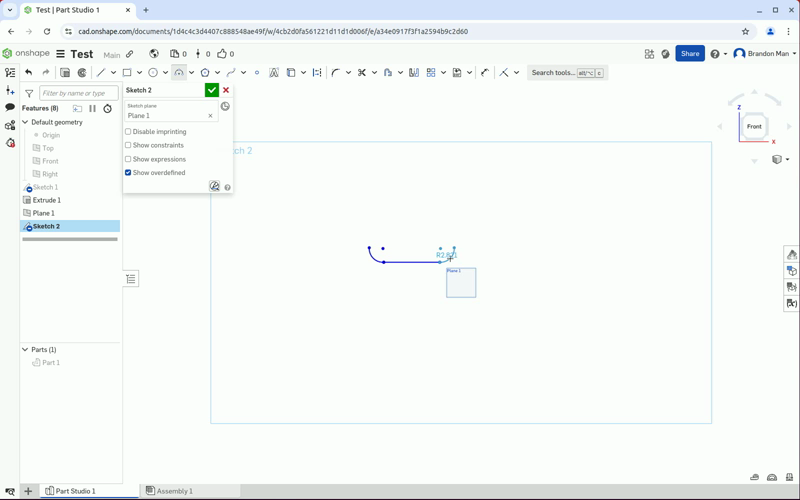
key_up(shift)
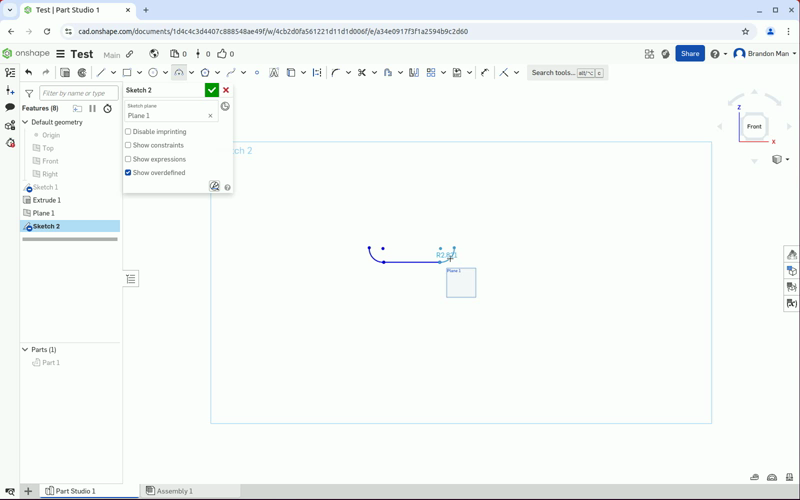
key(esc)
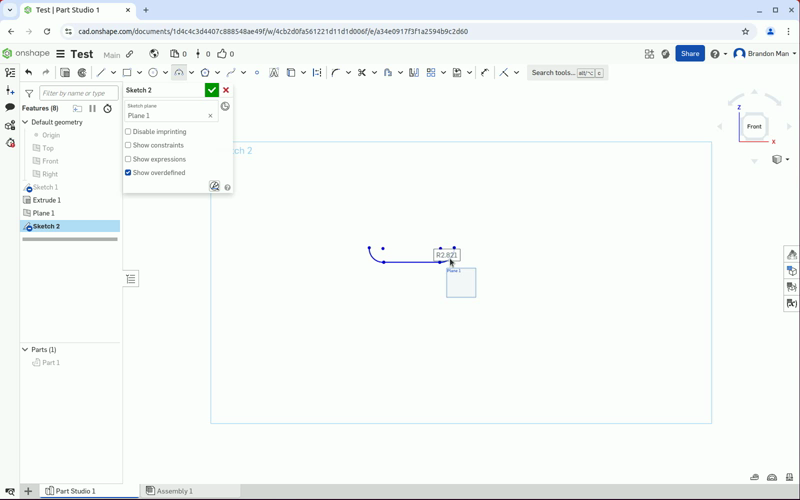
key(l)
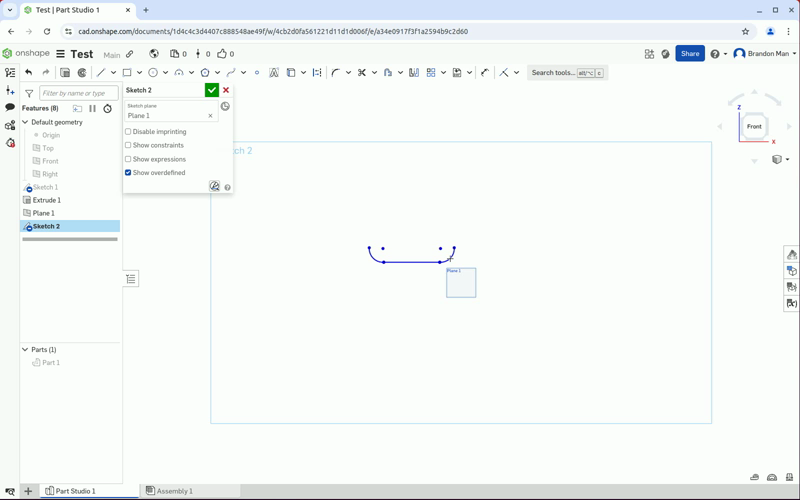
mouse_move(454, 247)
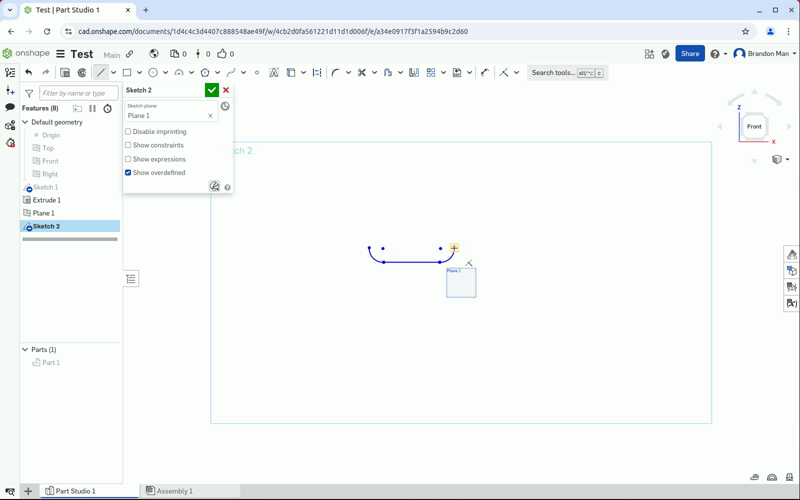
click(454, 247)
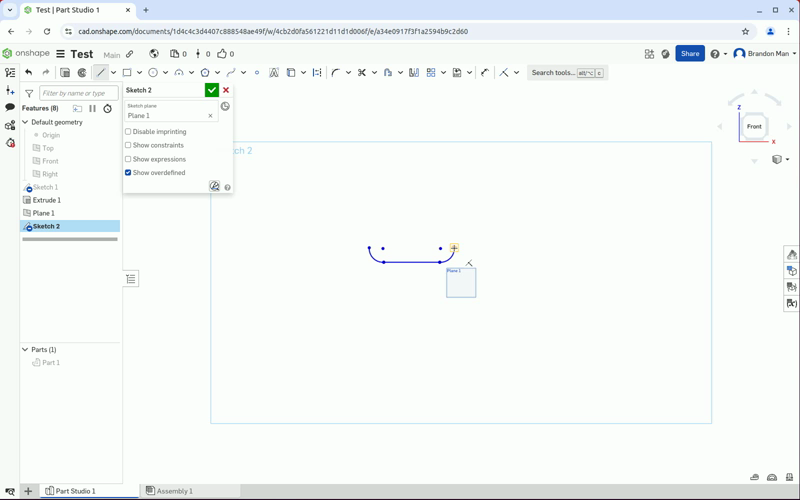
key_down(shift)
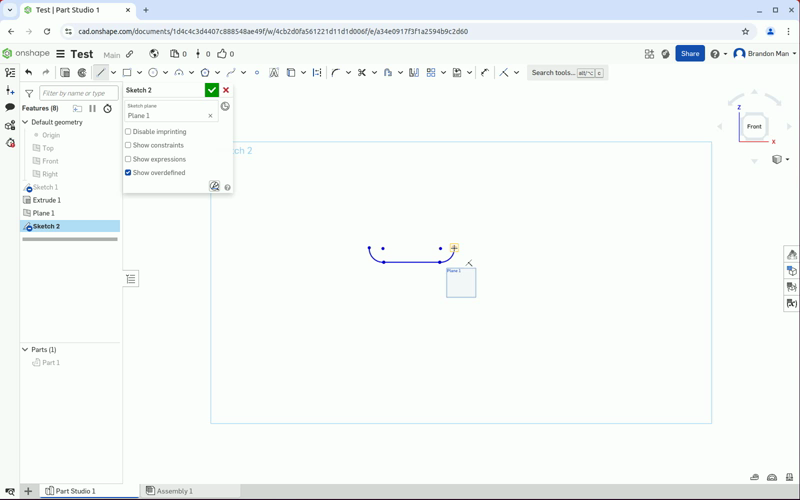
mouse_move(484, 247)
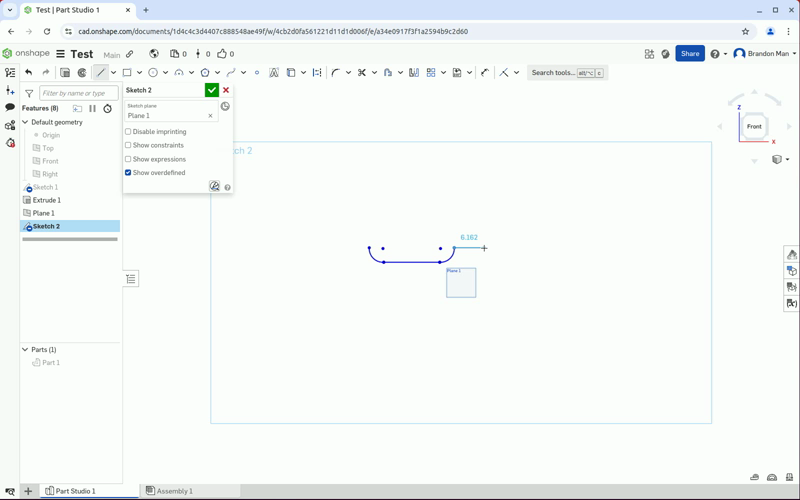
mouse_move(454, 191)
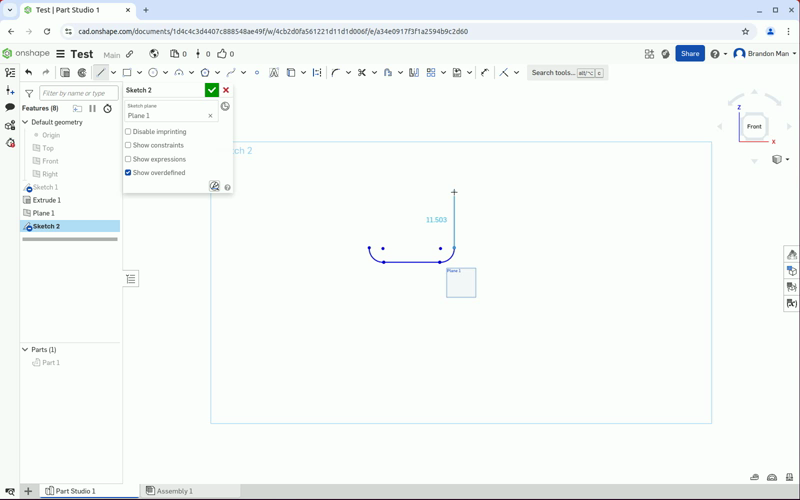
click(454, 191)
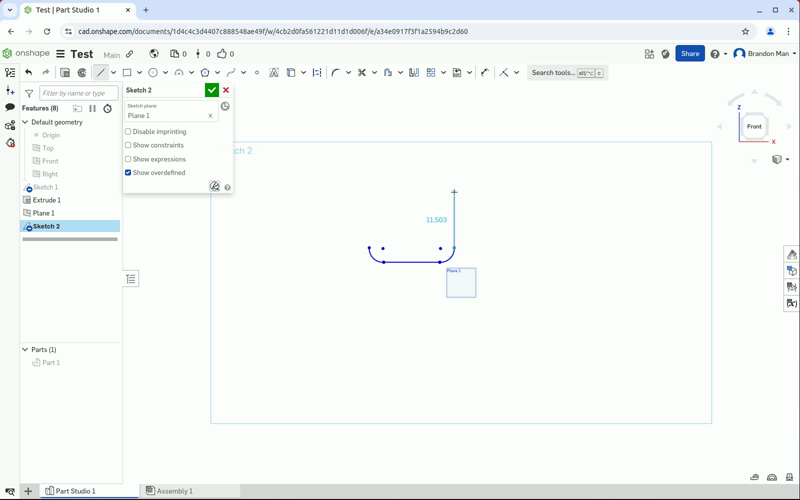
key_up(shift)
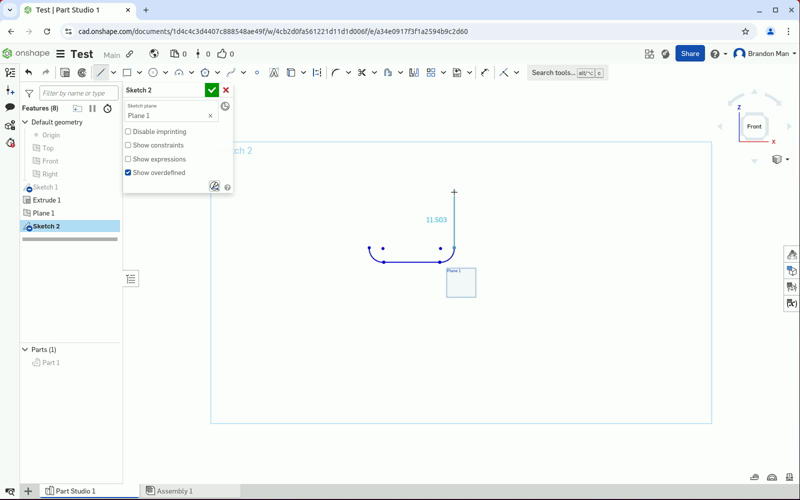
key(esc)
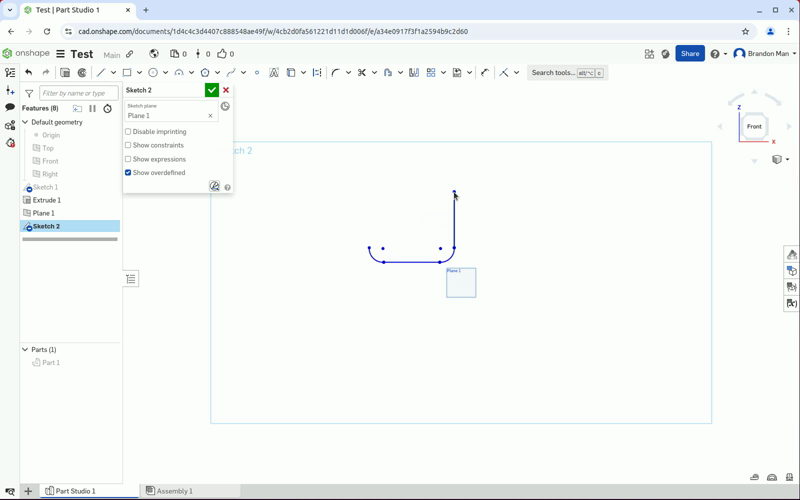
key(a)
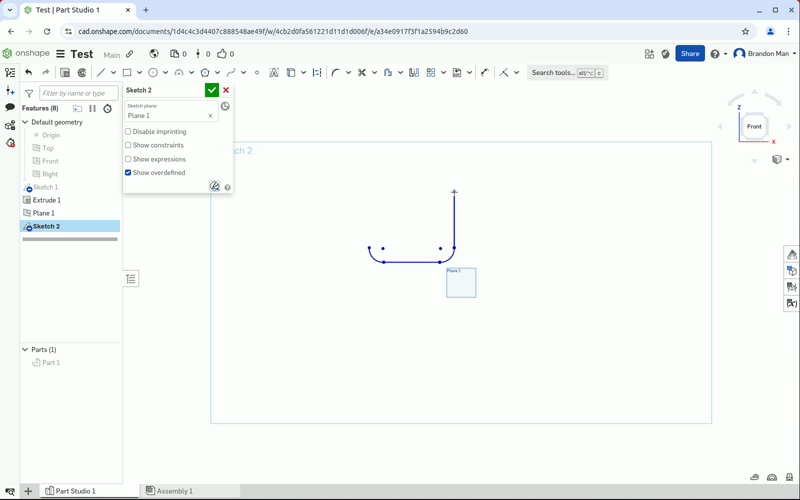
mouse_move(454, 191)
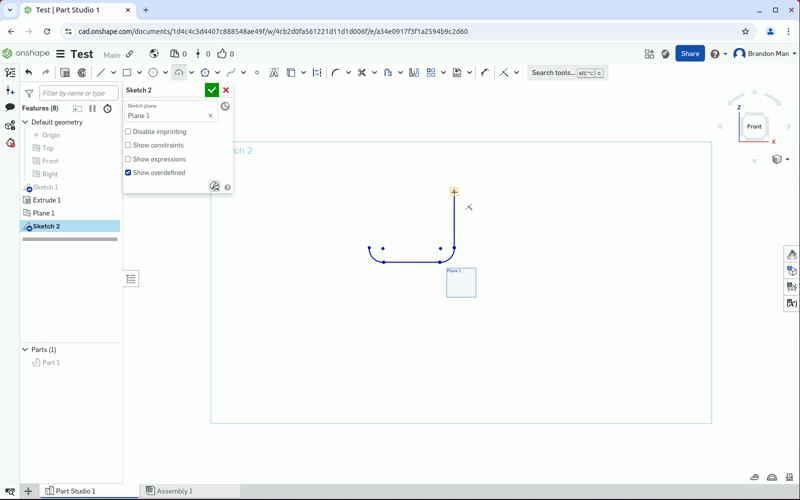
click(454, 191)
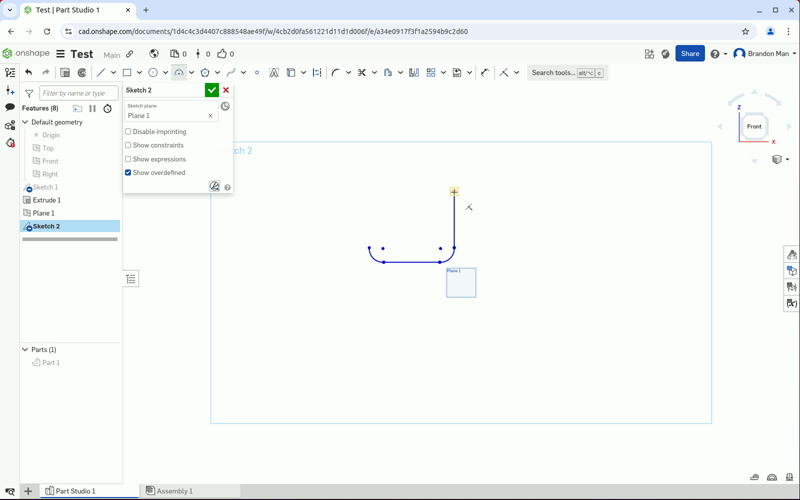
key_down(shift)
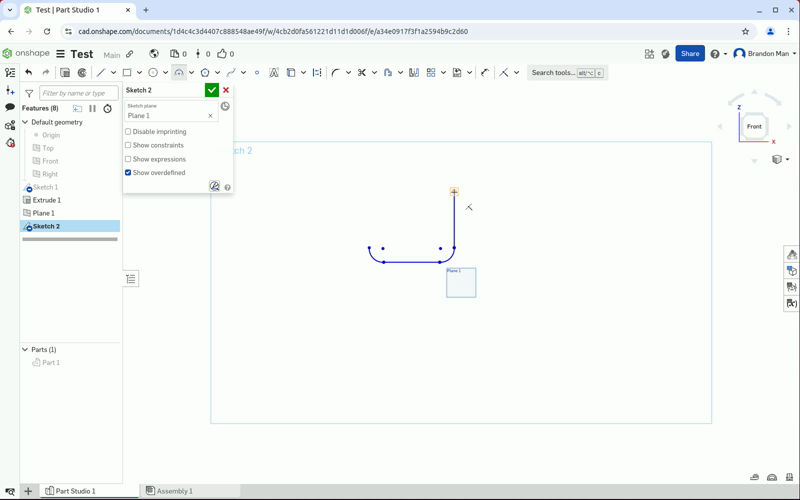
mouse_move(439, 177)
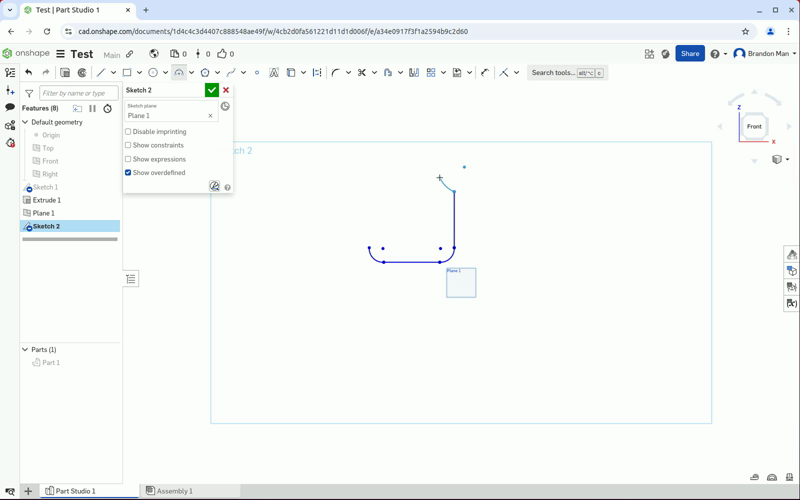
click(439, 177)
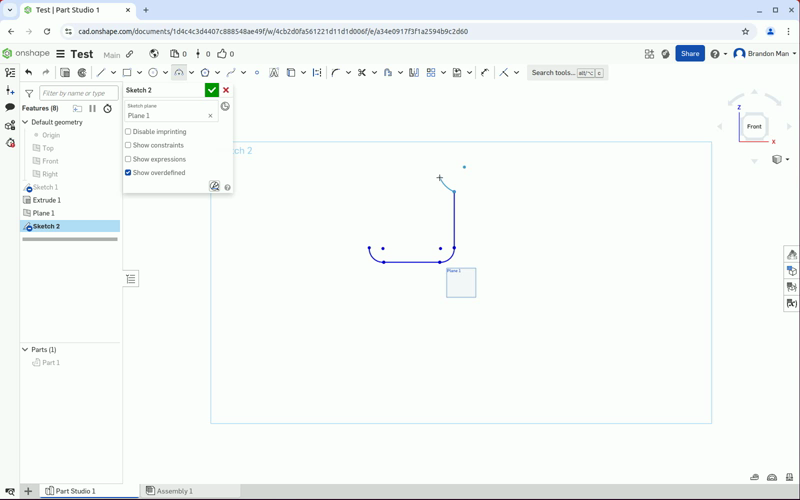
mouse_move(450, 181)
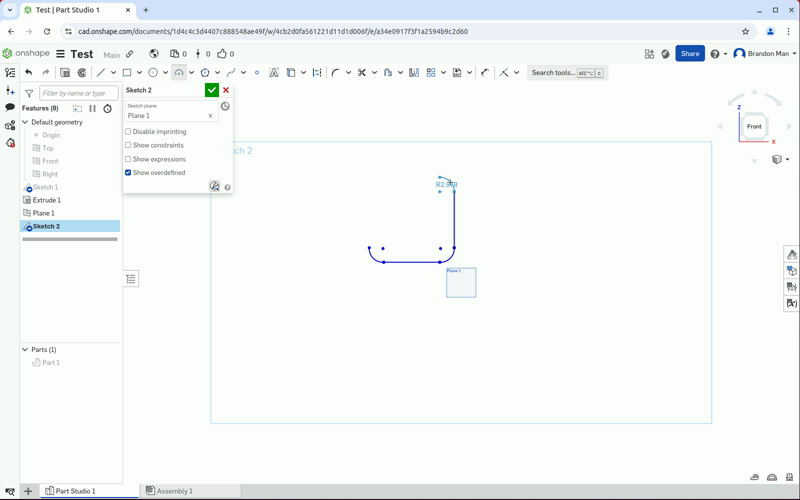
click(450, 181)
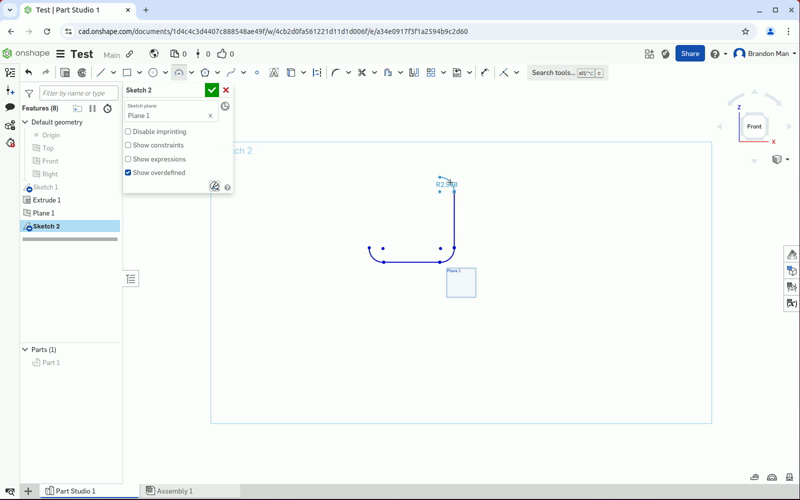
key_up(shift)
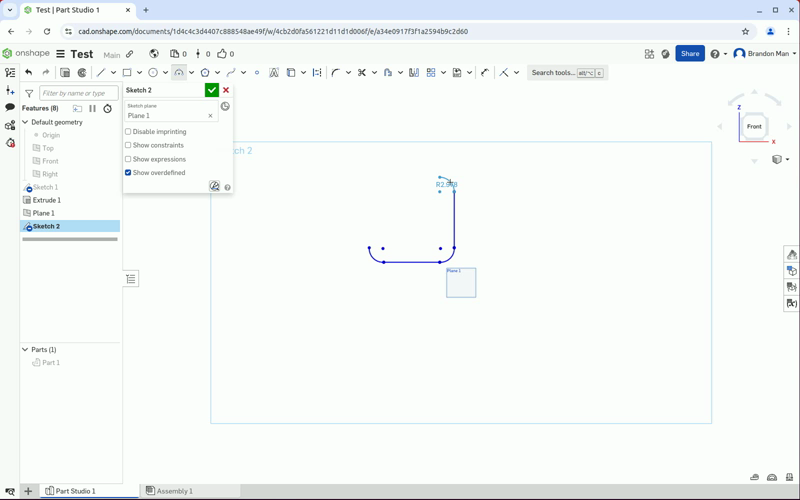
key(esc)
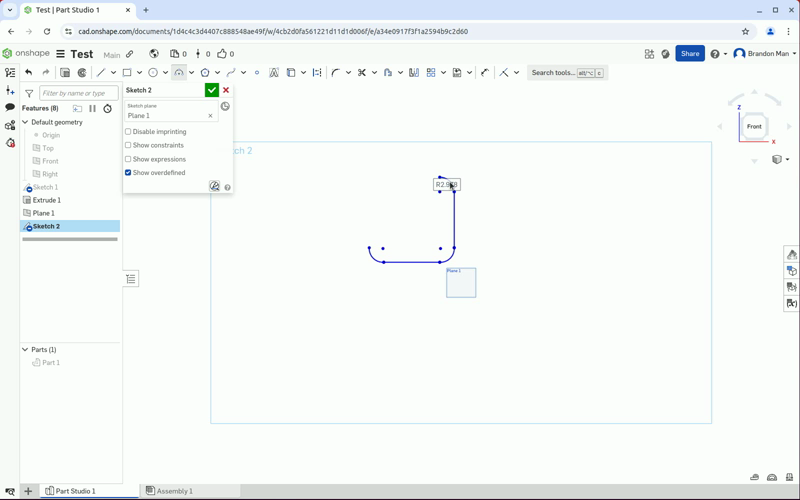
key(l)
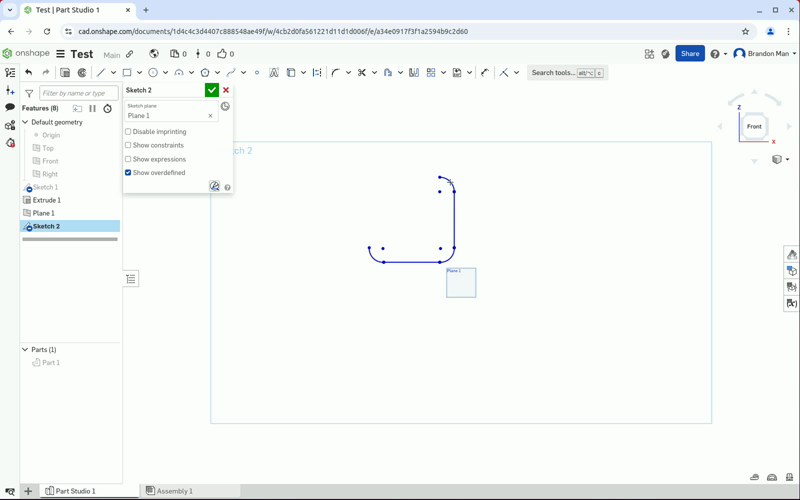
mouse_move(439, 177)
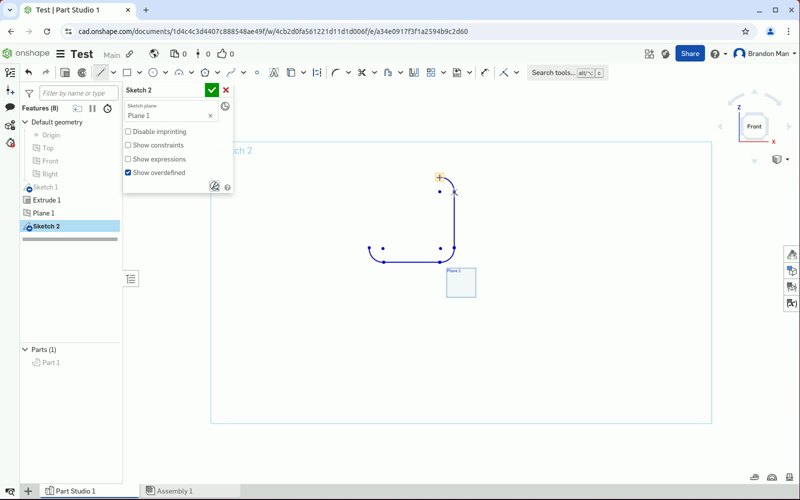
click(439, 177)
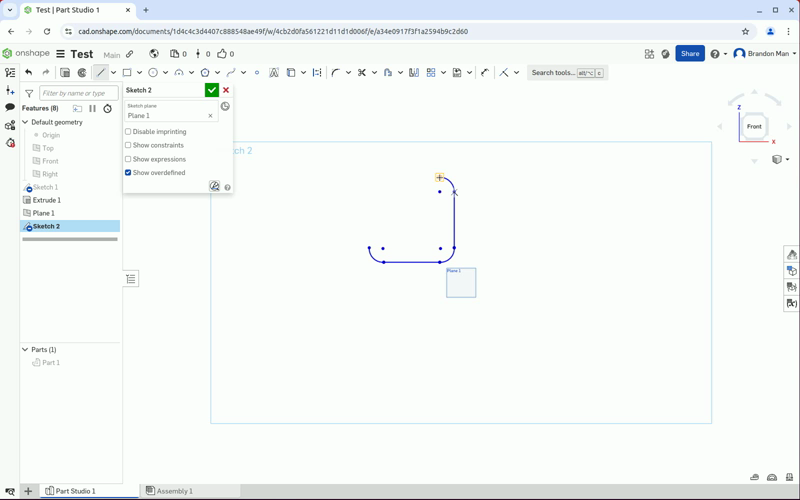
key_down(shift)
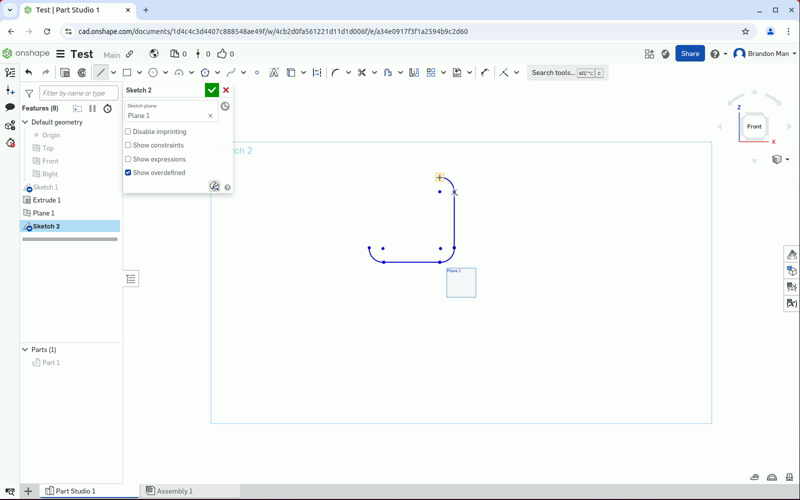
mouse_move(469, 177)
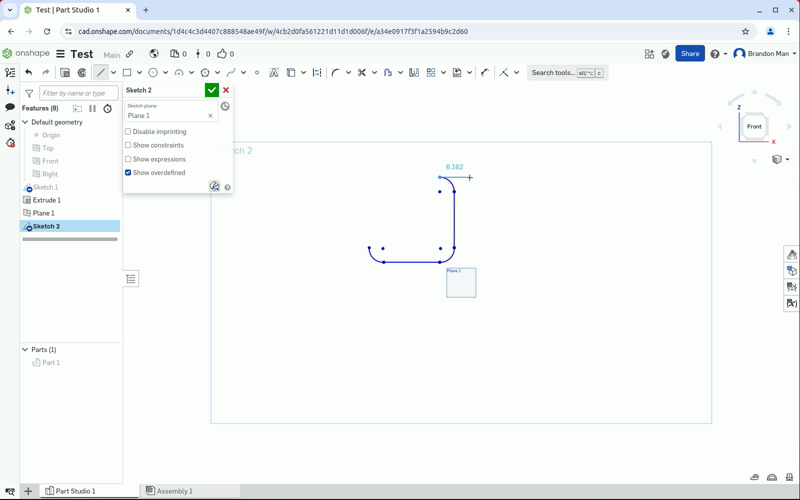
mouse_move(383, 177)
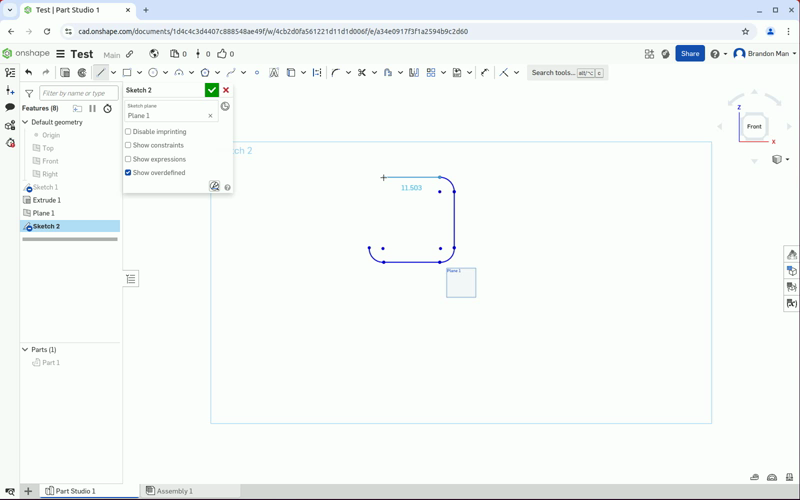
click(383, 177)
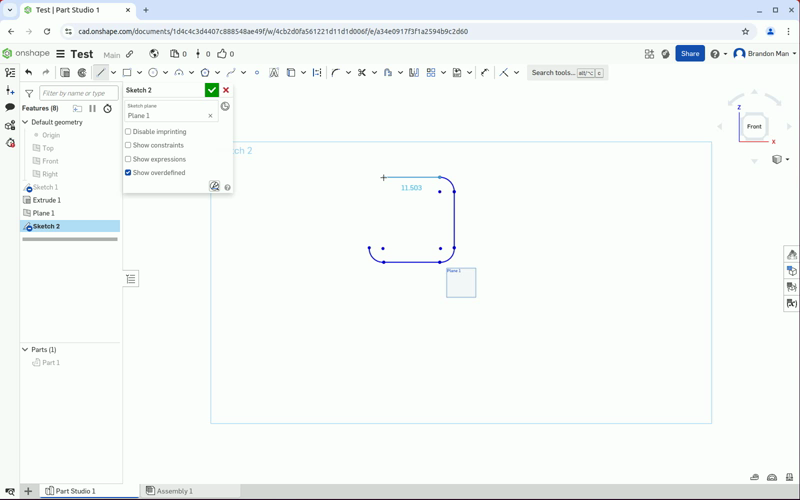
key_up(shift)
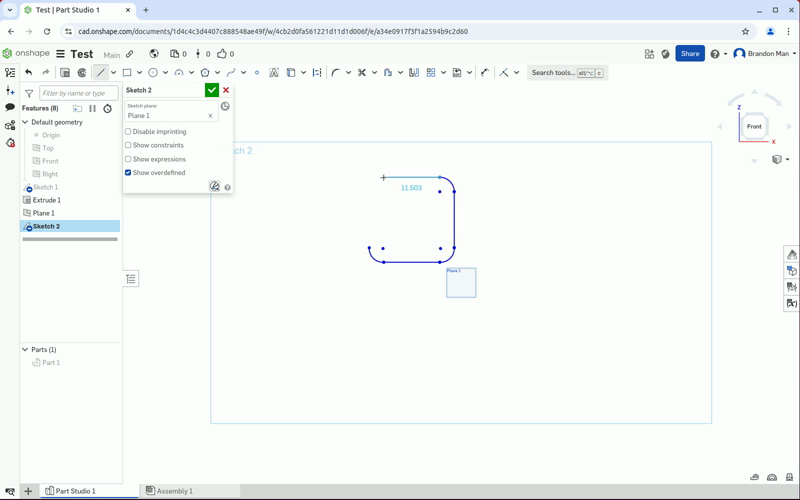
key(esc)
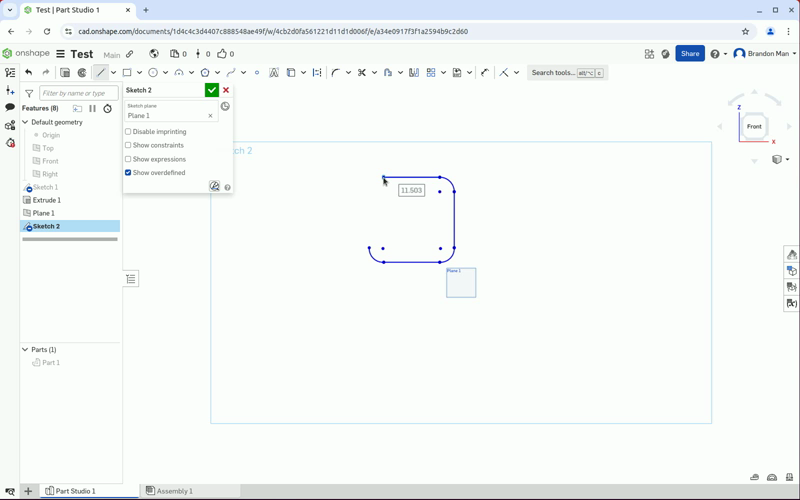
key(a)
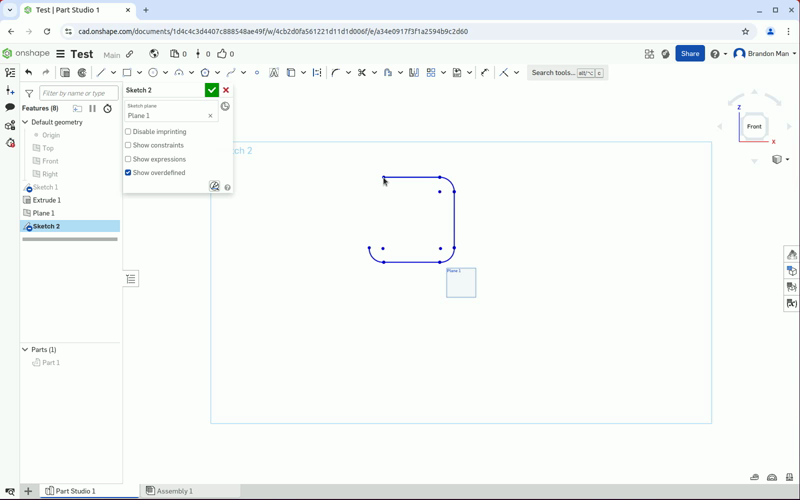
mouse_move(383, 177)
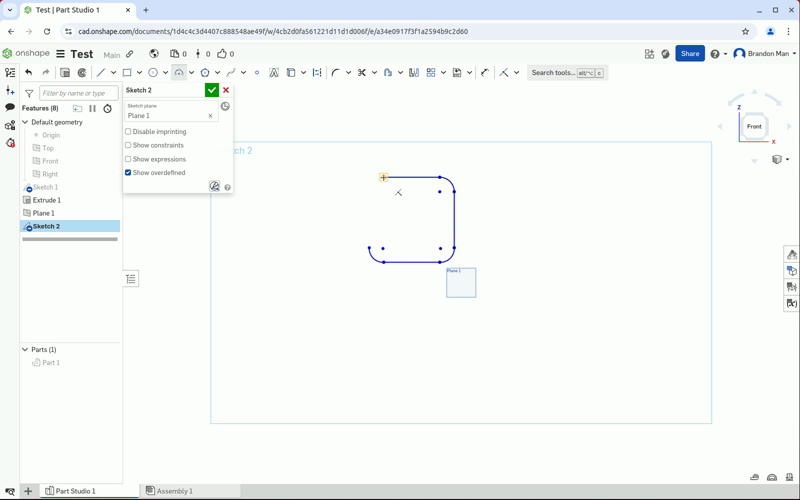
click(383, 177)
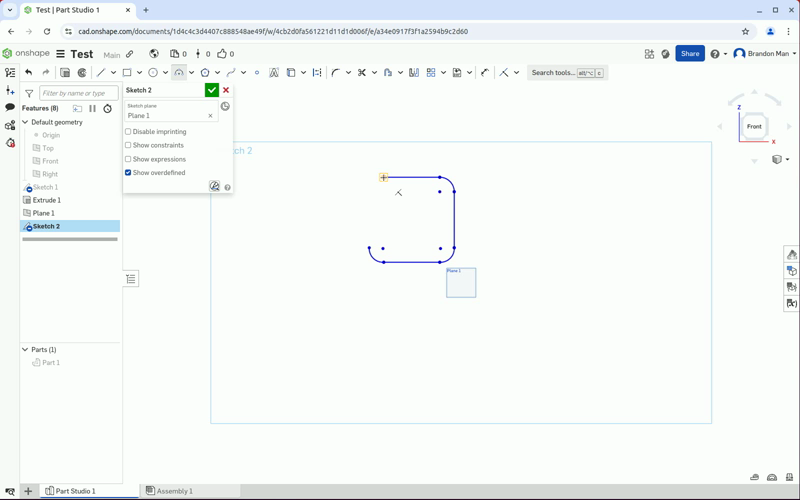
key_down(shift)
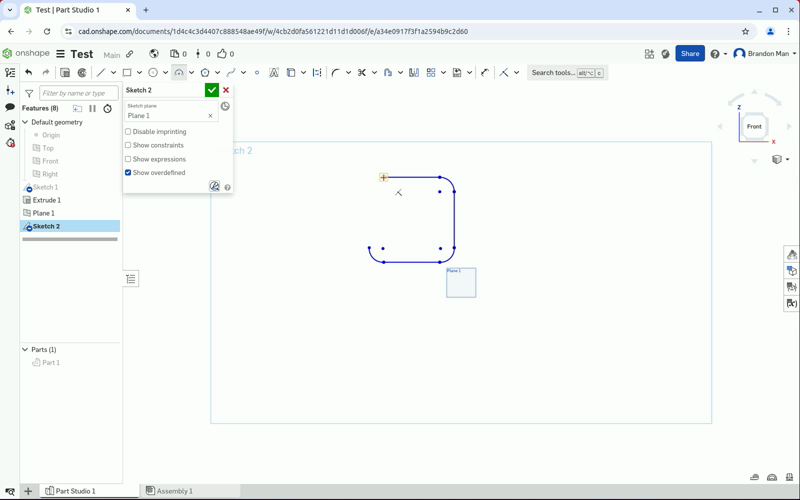
mouse_move(369, 191)
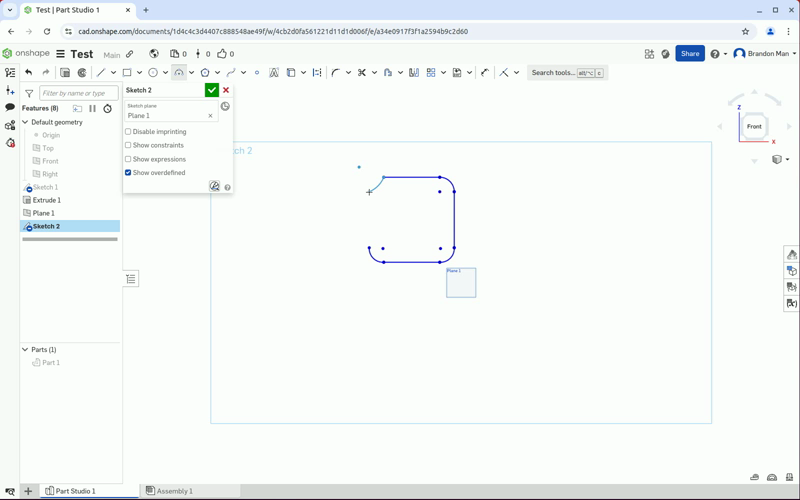
click(369, 191)
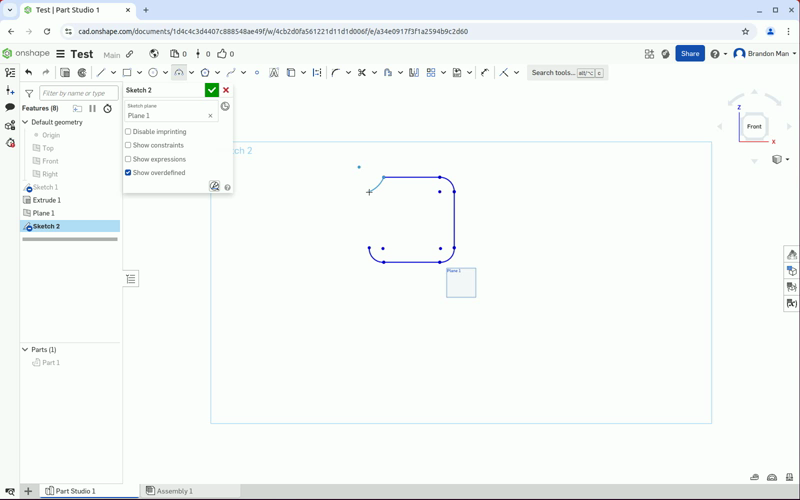
mouse_move(373, 181)
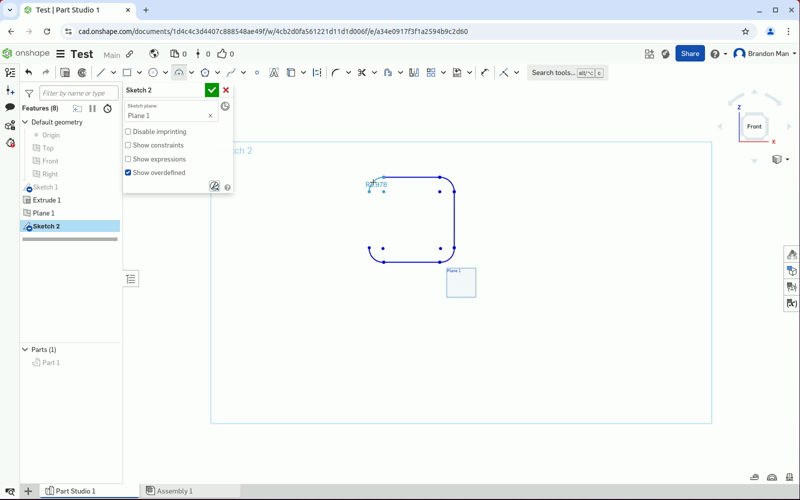
click(373, 181)
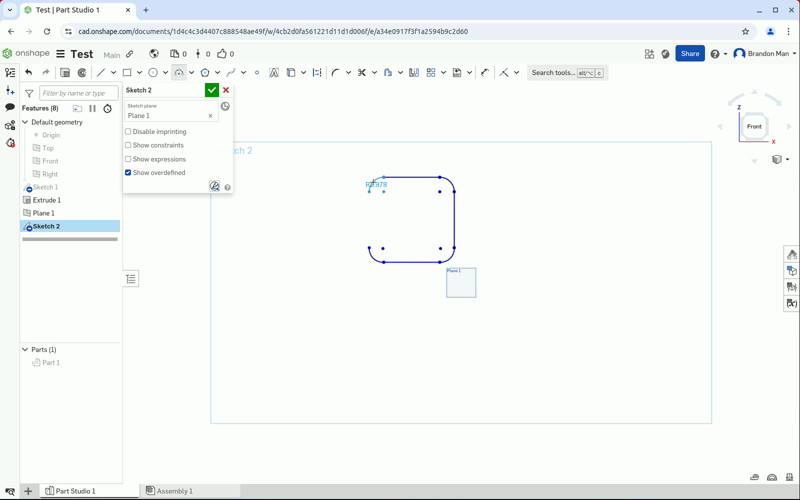
key_up(shift)
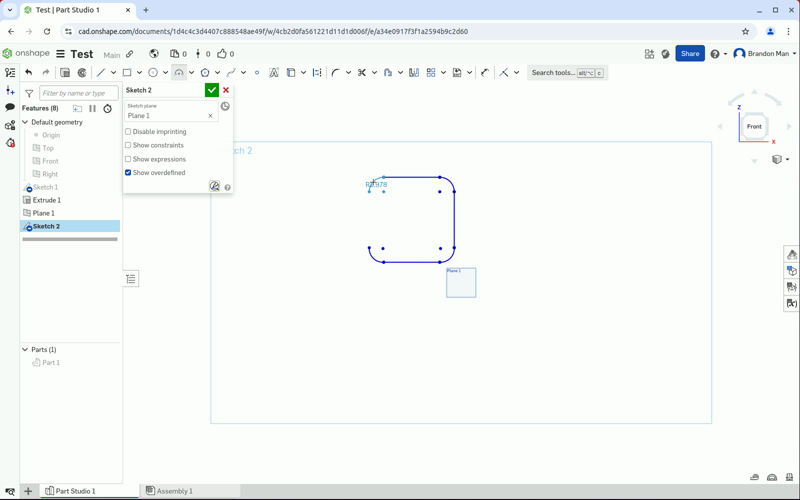
key(esc)
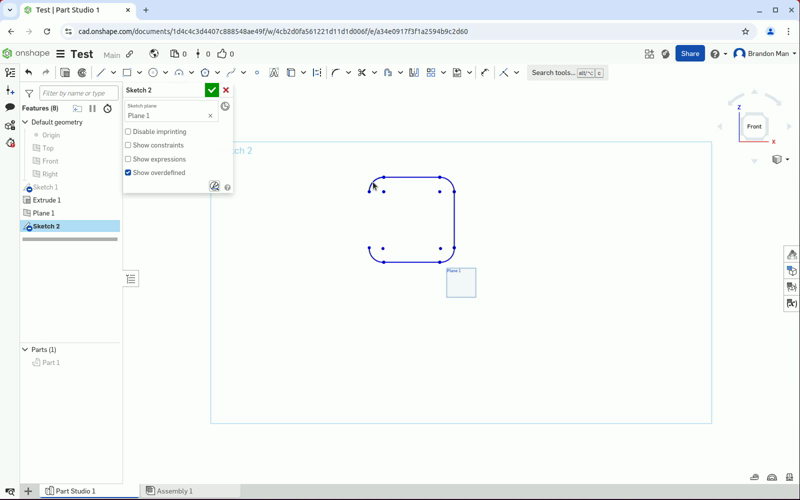
key(l)
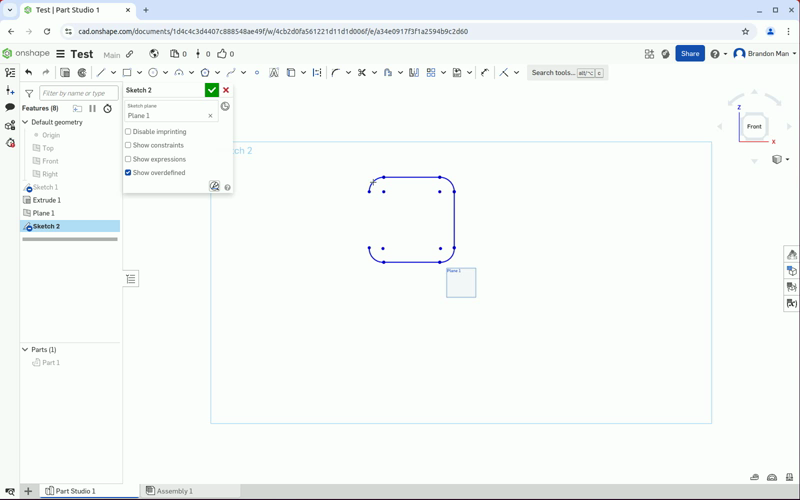
mouse_move(369, 191)
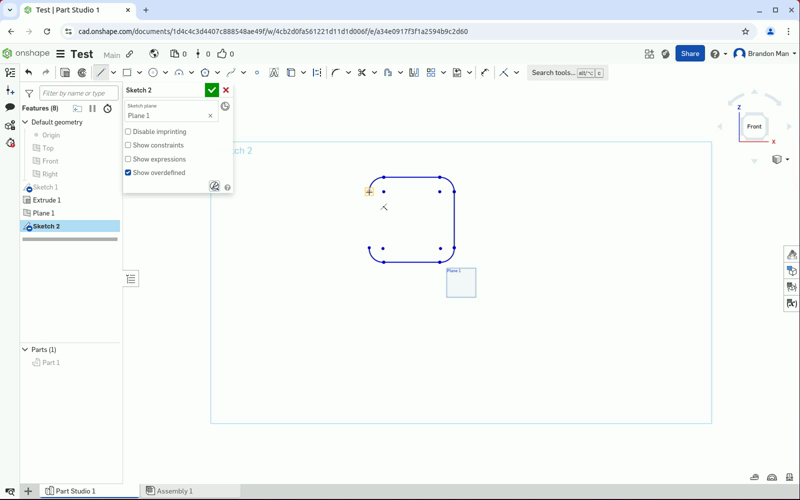
click(369, 191)
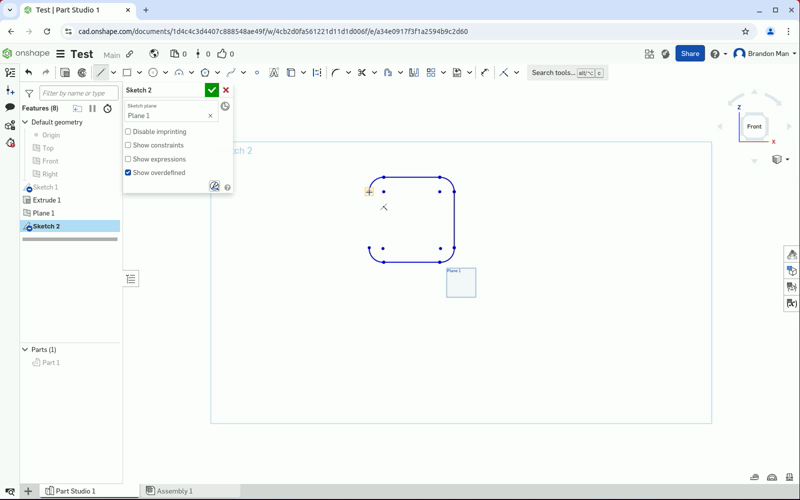
mouse_move(399, 191)
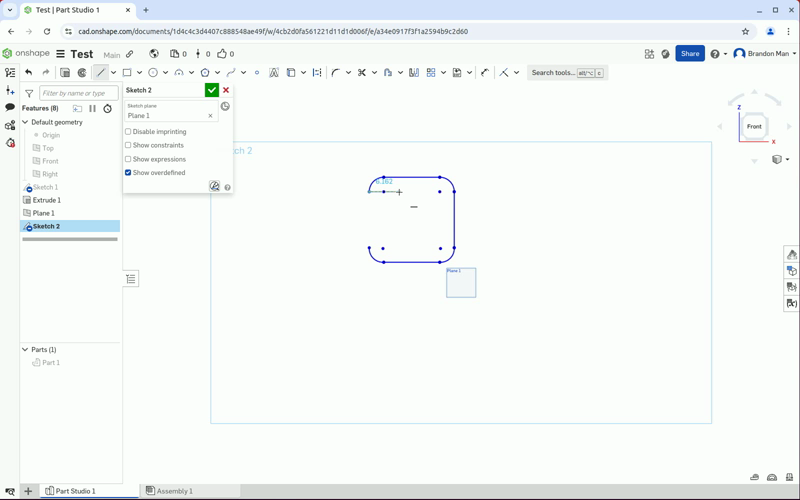
key_down(shift)
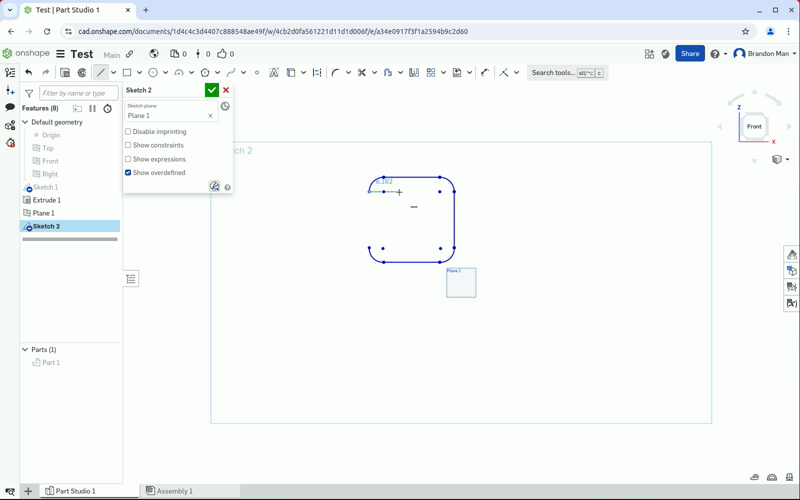
mouse_move(369, 247)
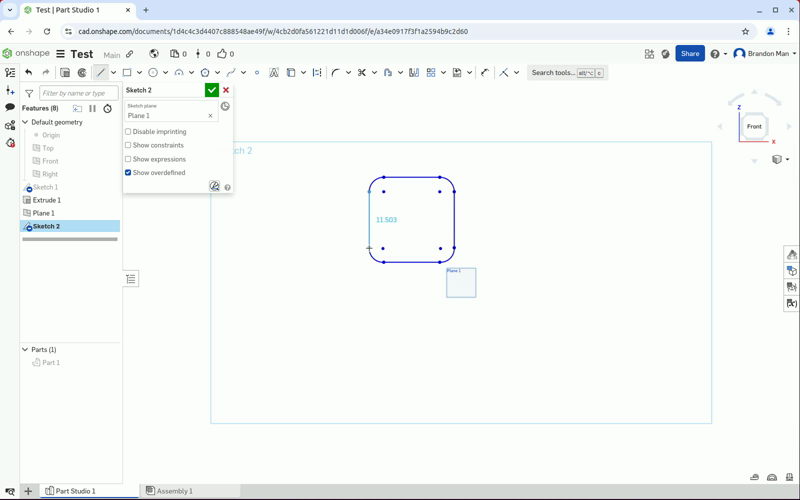
key_up(shift)
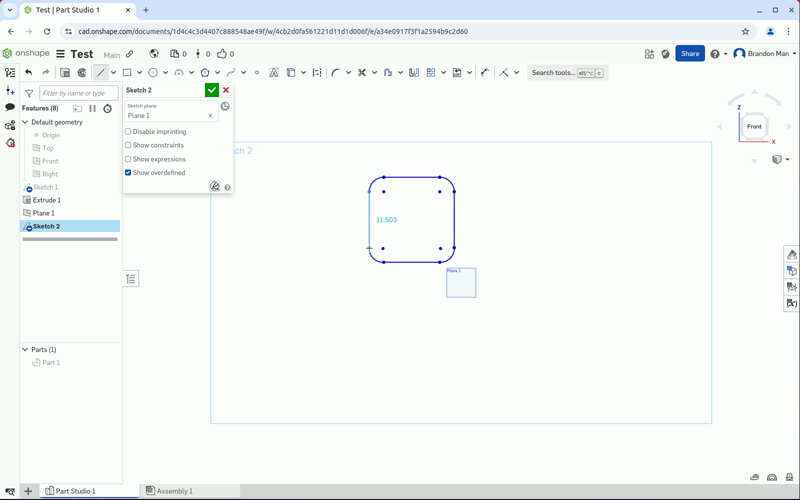
click(369, 247)
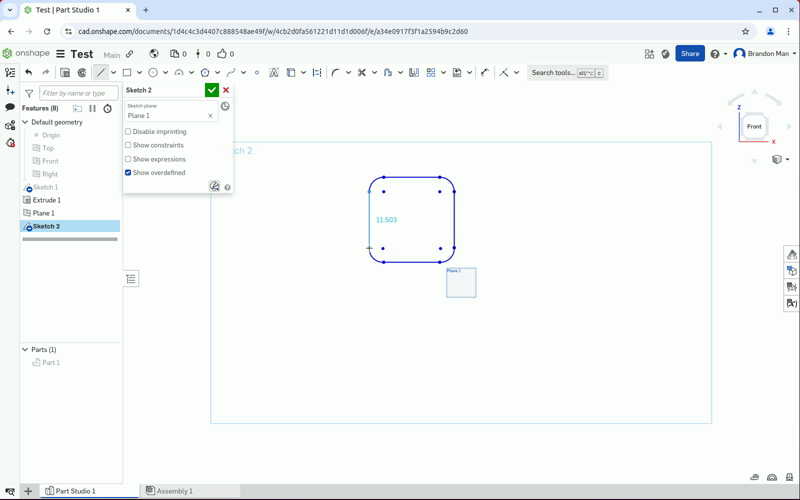
key(esc)
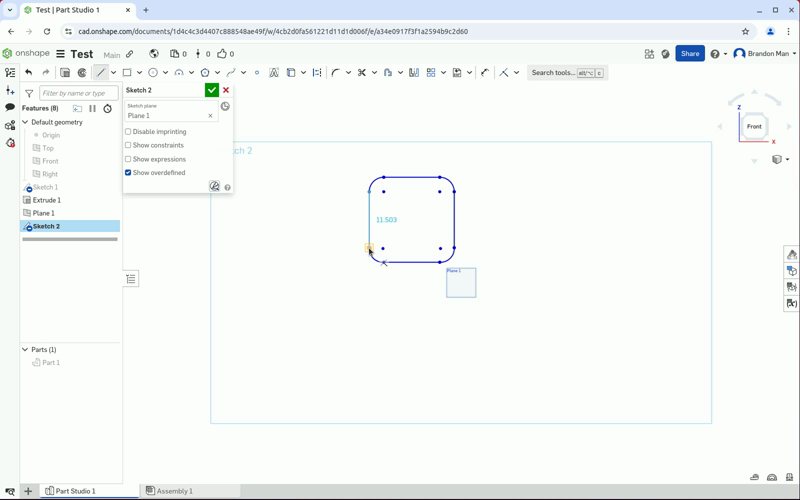
mouse_move(434, 220)
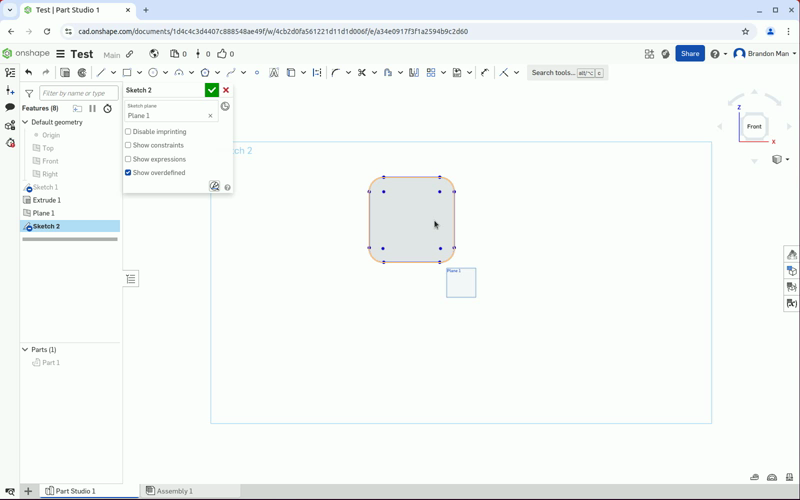
click(434, 220)
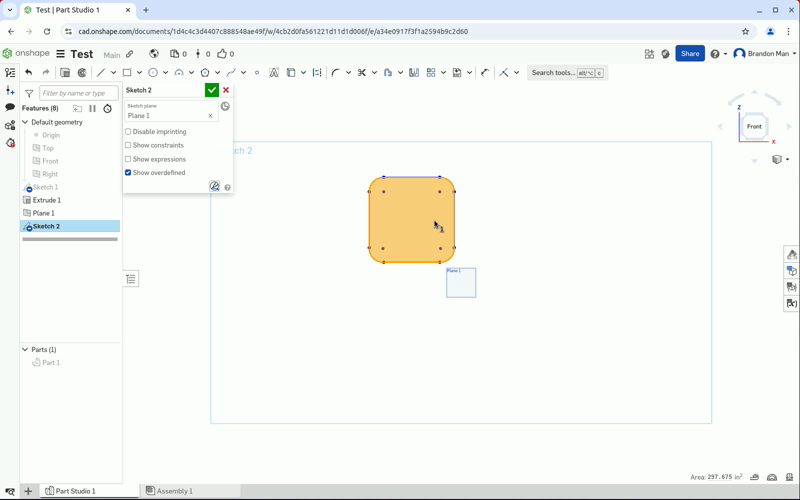
mouse_move(73, 352)
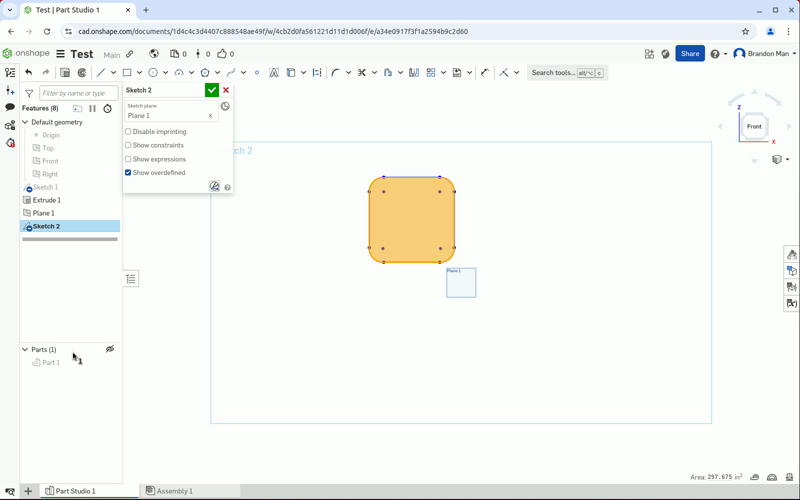
key(shift+y)
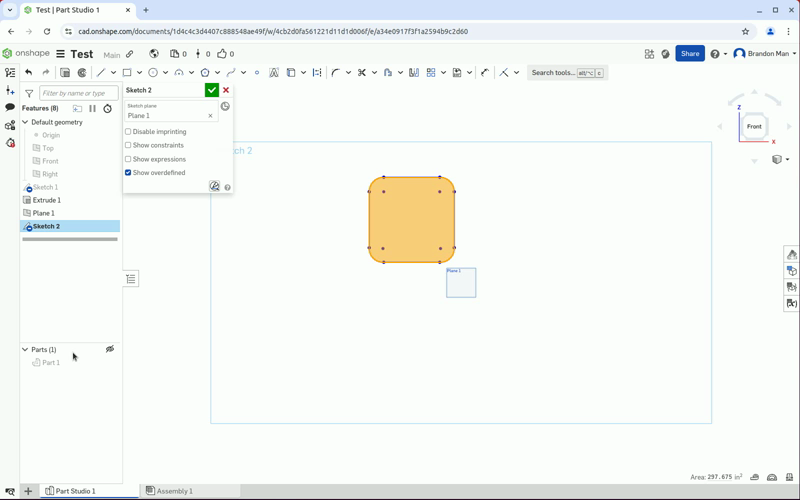
key(shift+e)
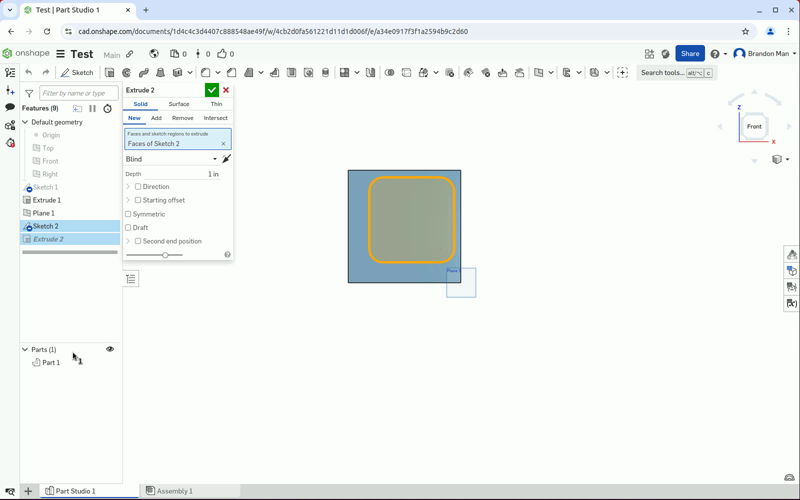
mouse_move(143, 106)
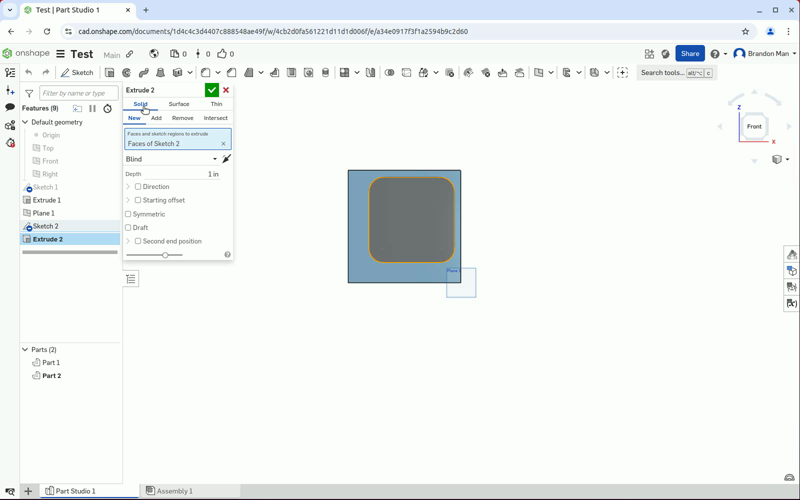
click(143, 106)
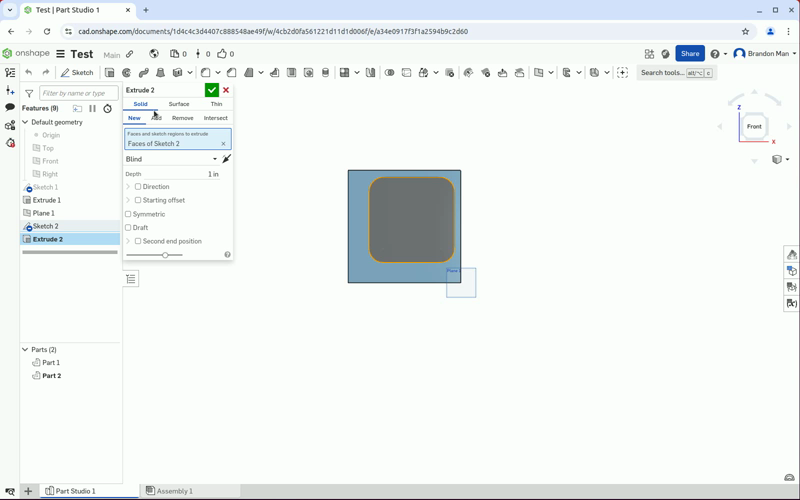
mouse_move(186, 120)
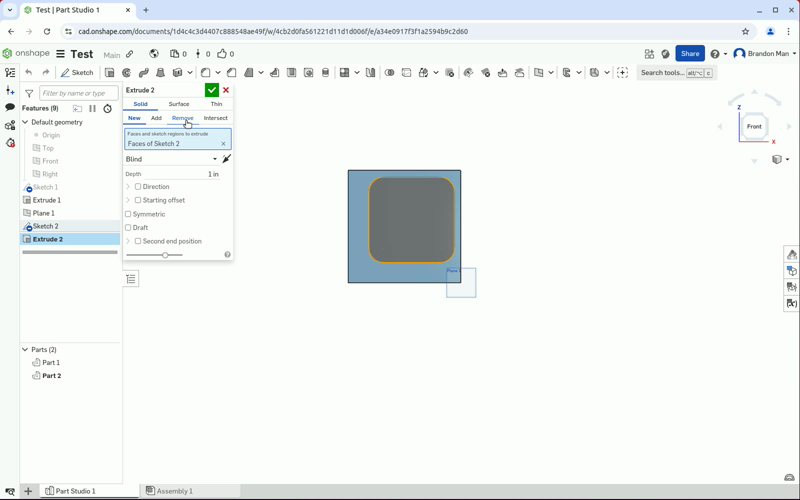
click(186, 120)
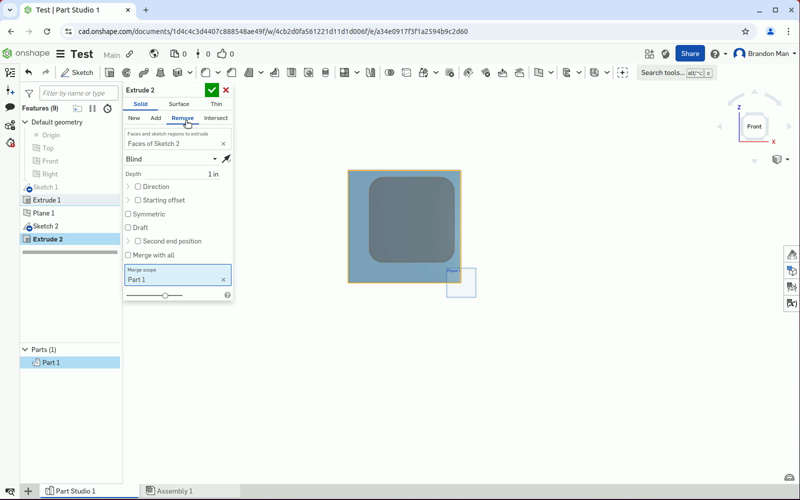
key(tab, 4)
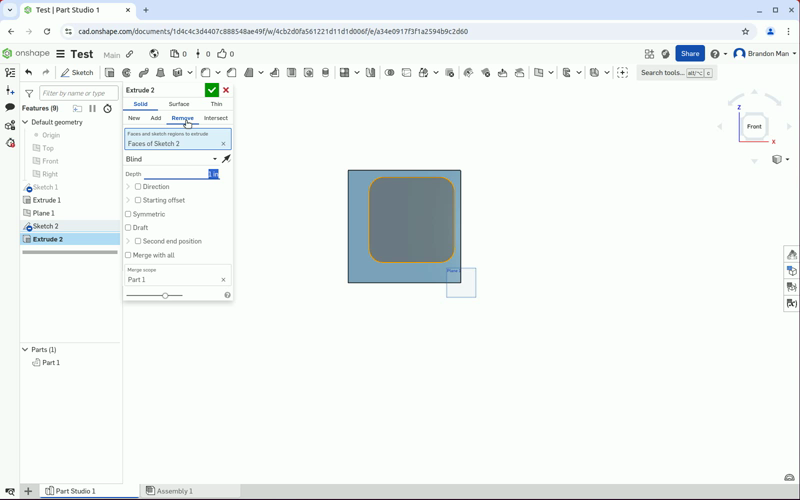
text(2.889)
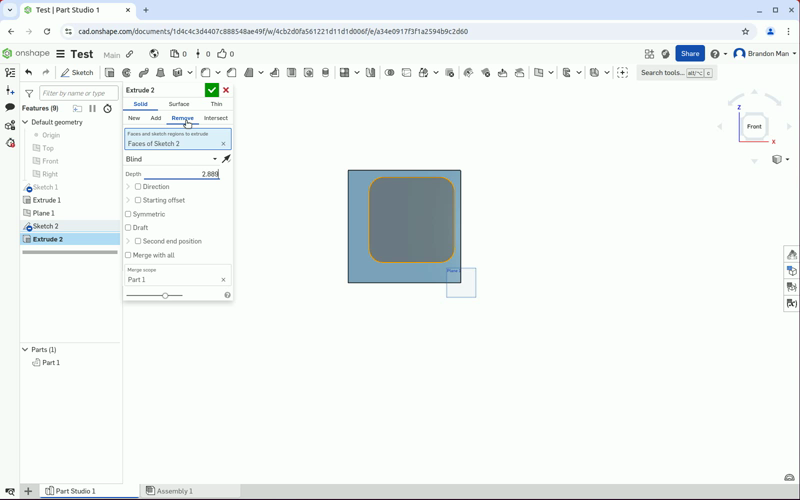
key(tab, 6)
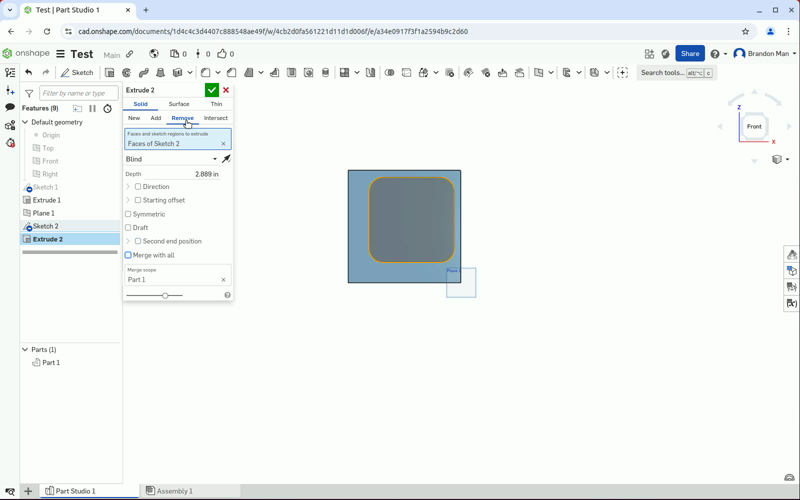
key(space)
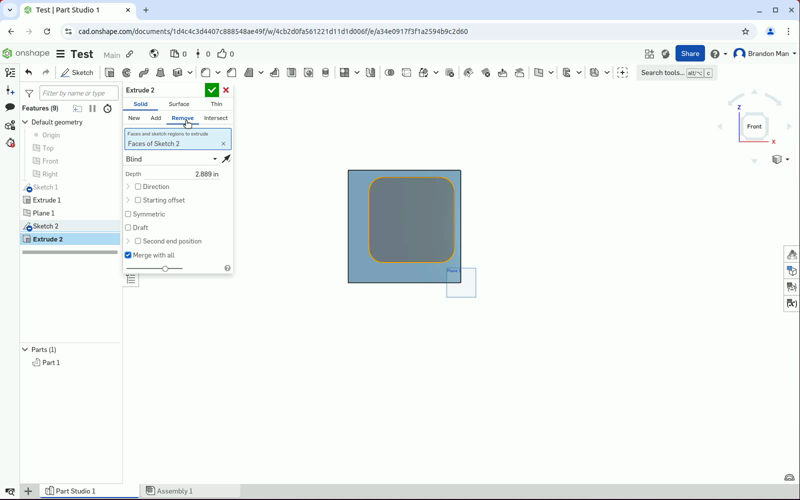
key(enter)
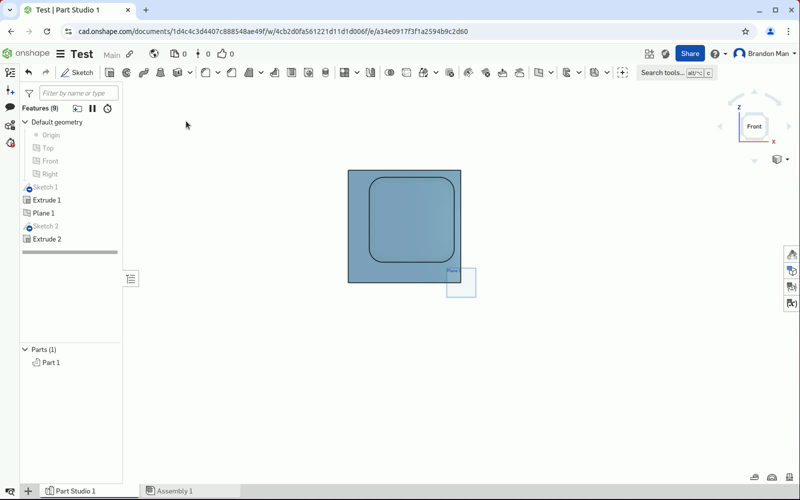
key(shift+h)
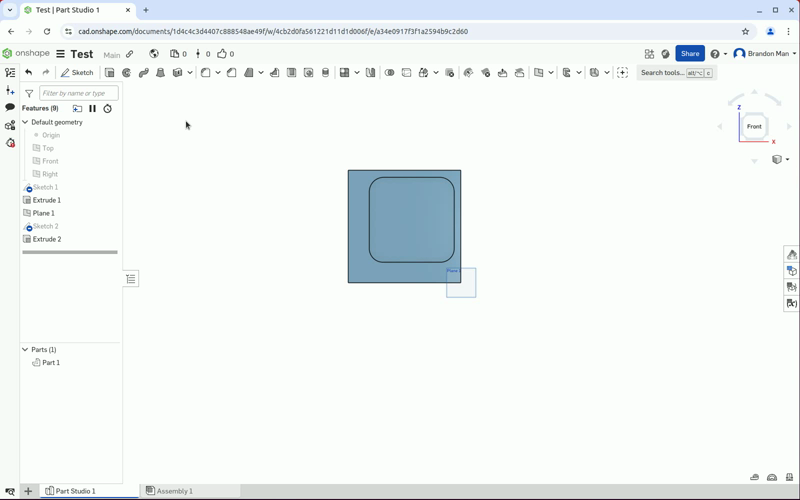
key(shift+h)
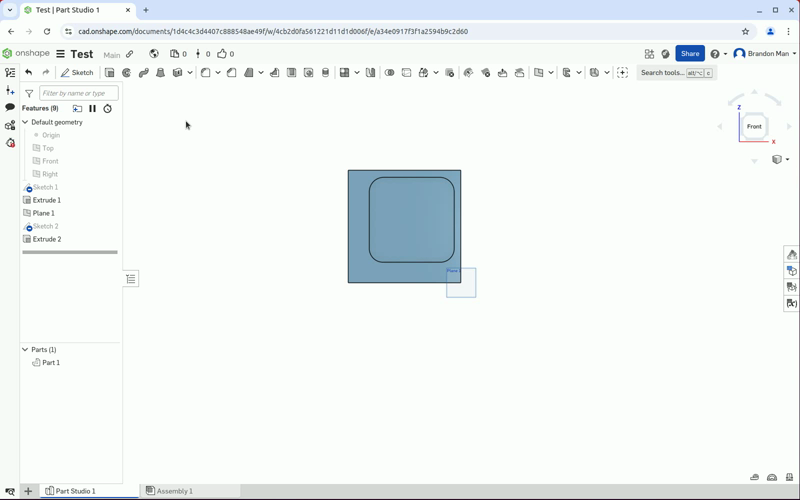
mouse_move(73, 189)
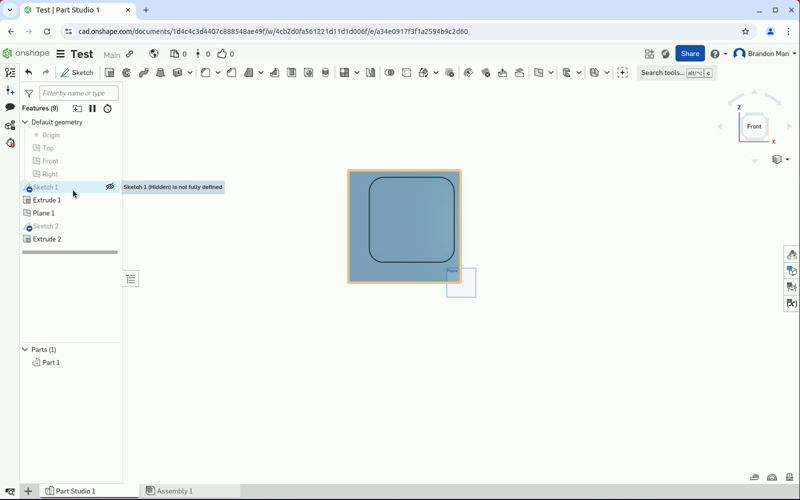
click(73, 189)
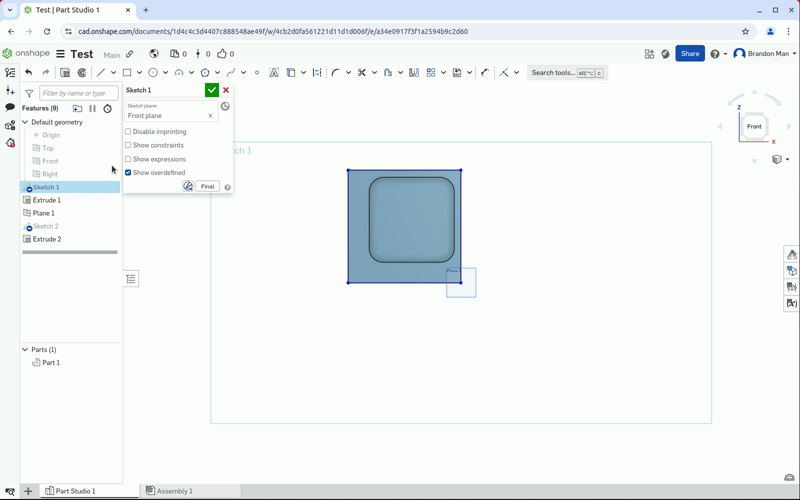
mouse_move(229, 92)
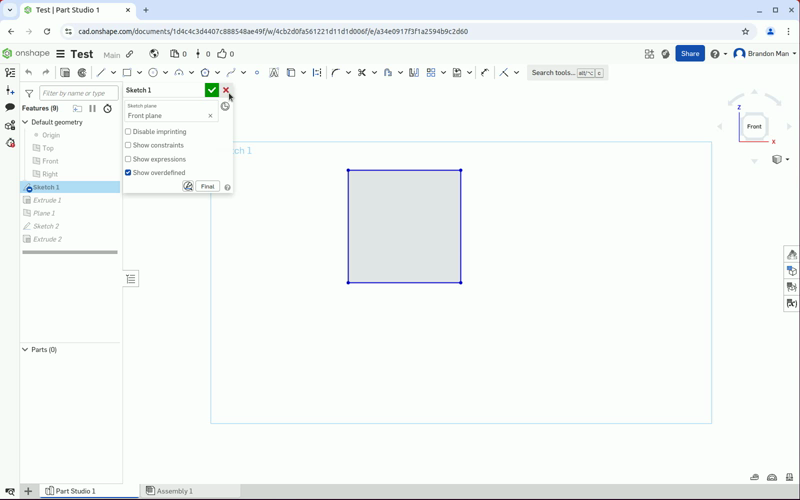
click(229, 92)
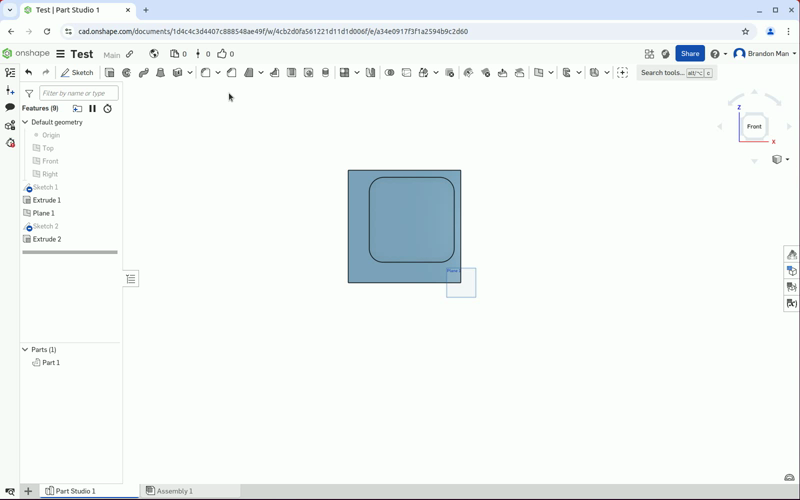
mouse_move(541, 75)
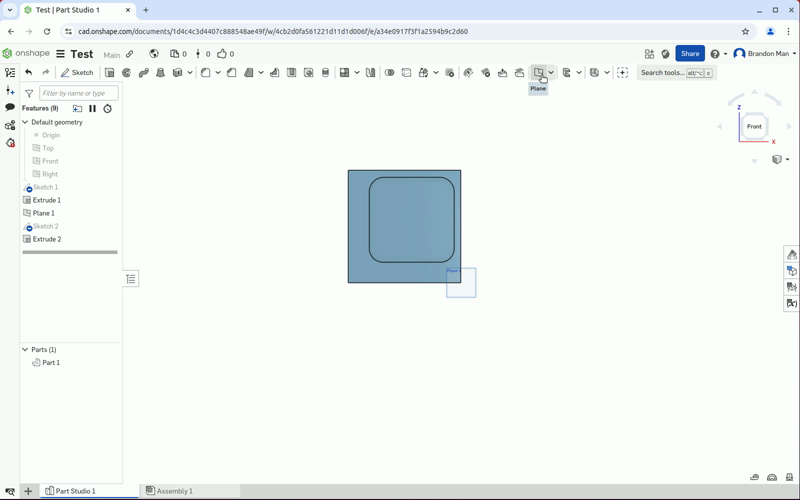
click(541, 75)
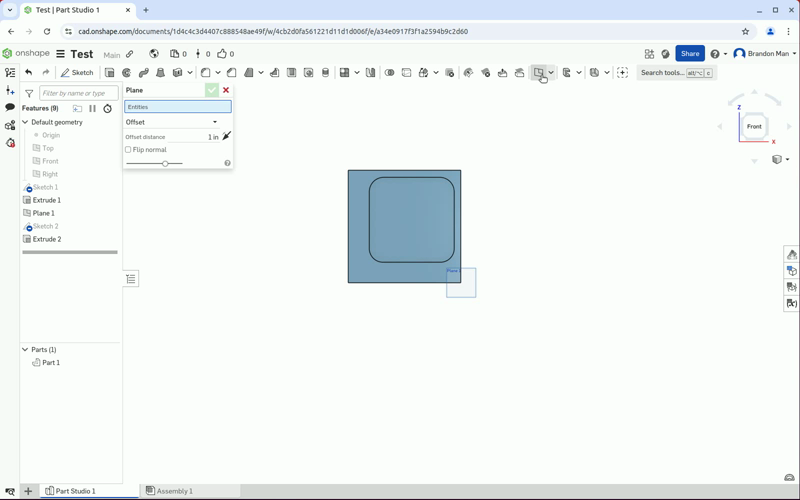
mouse_move(73, 163)
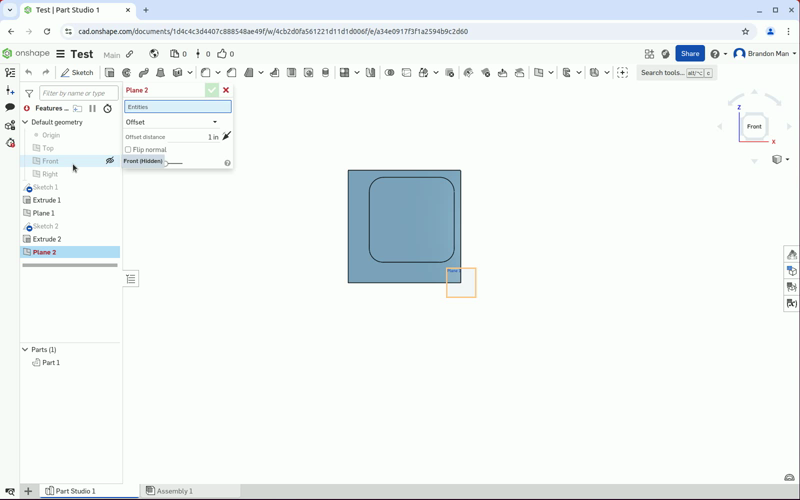
click(73, 163)
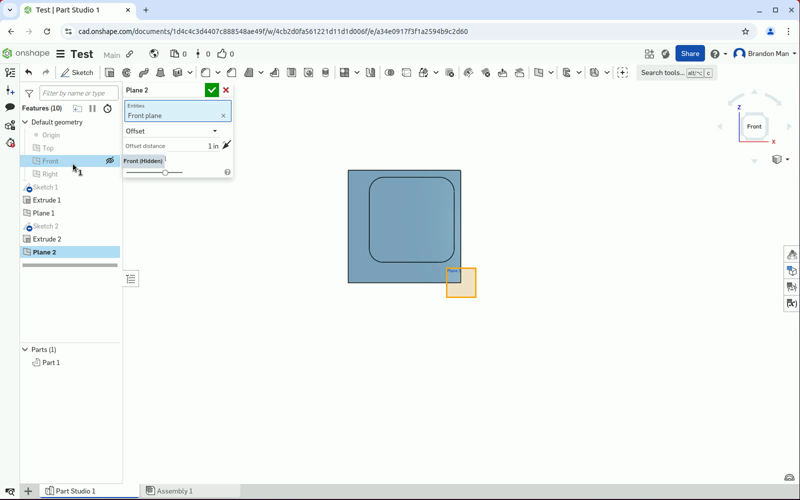
key(tab, 2)
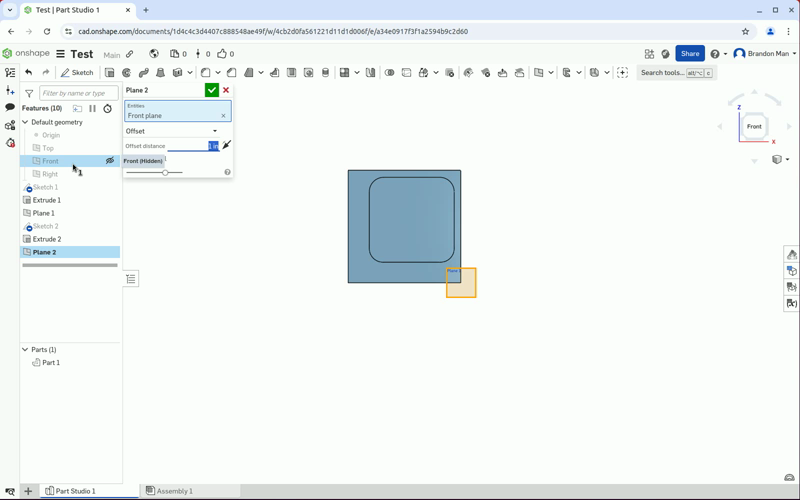
text(2.896)
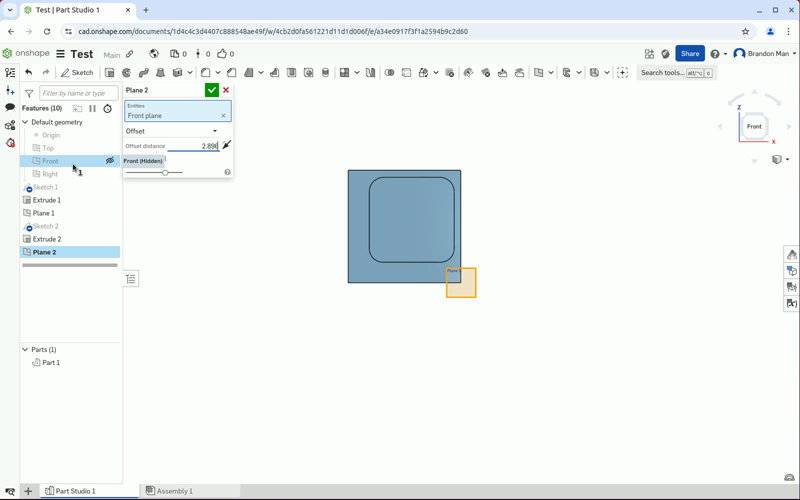
key(enter, 2)
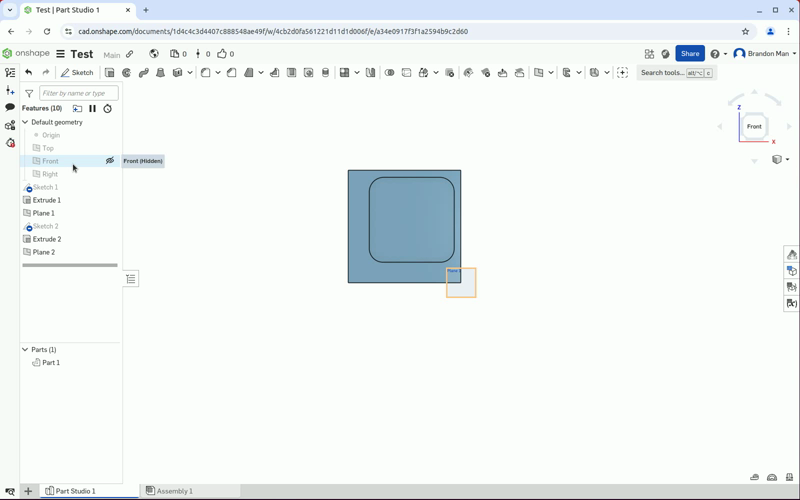
key(shift+s)
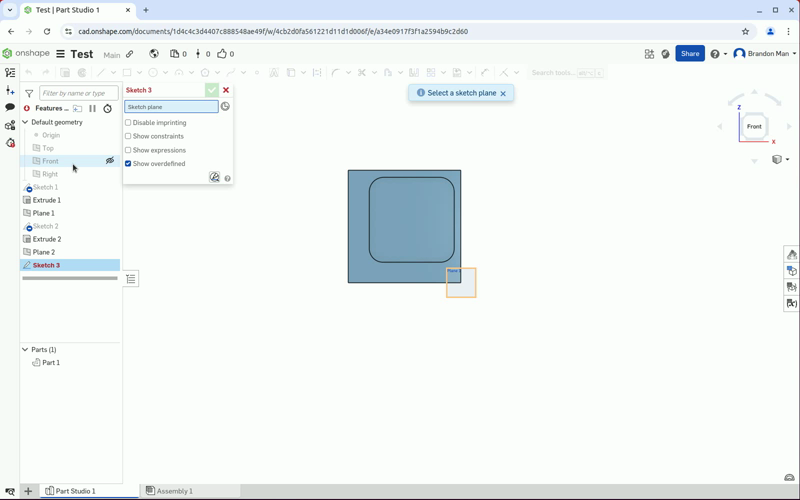
mouse_move(73, 254)
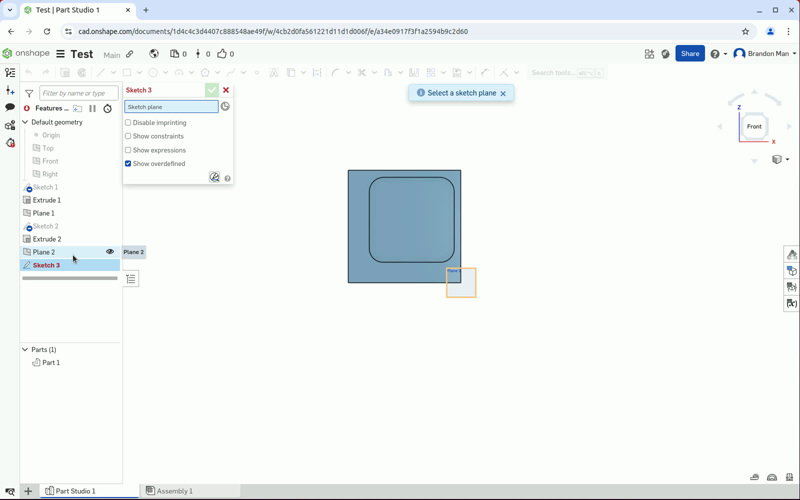
click(73, 254)
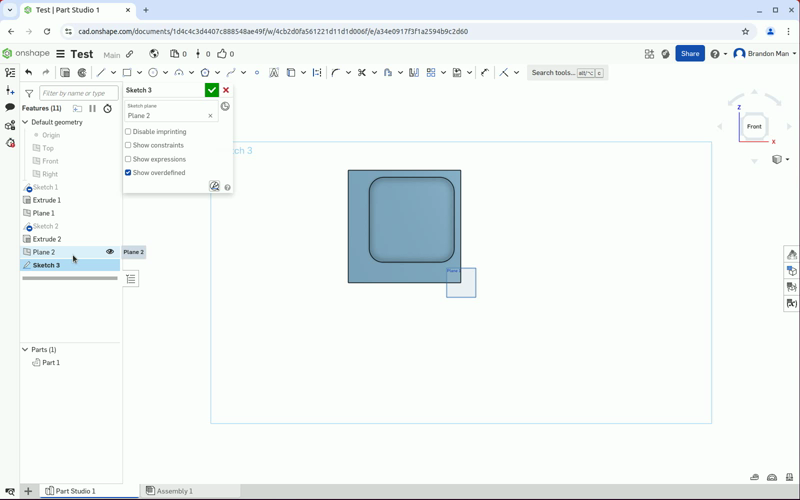
mouse_move(73, 352)
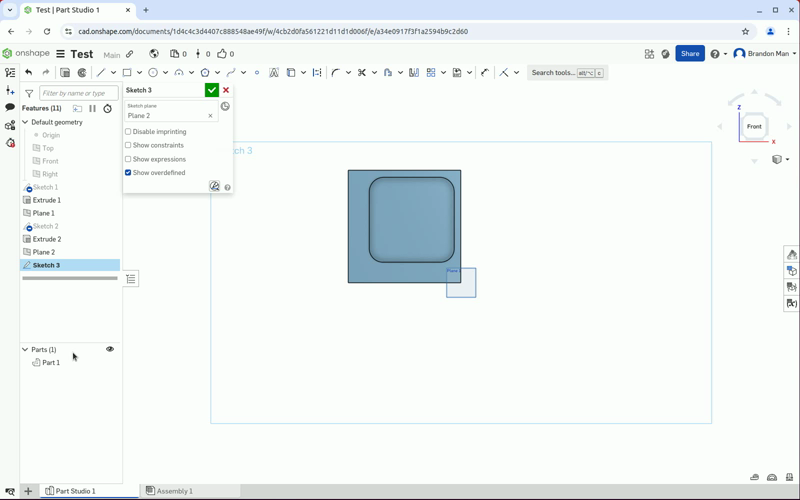
key(y)
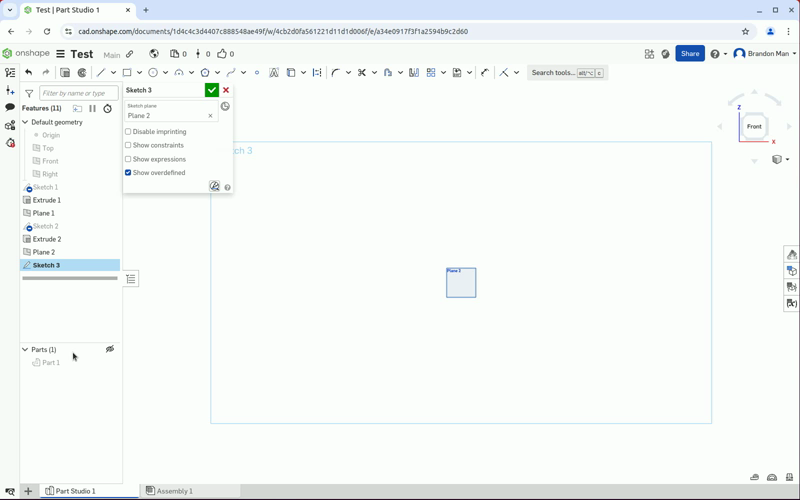
key(a)
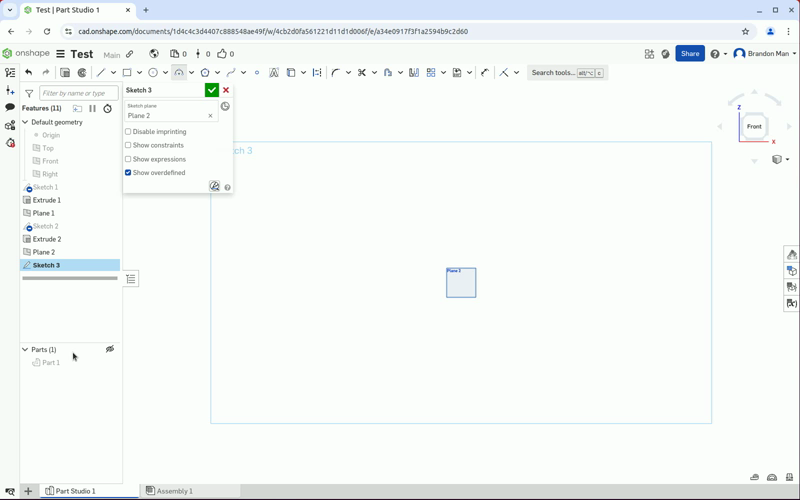
key_down(shift)
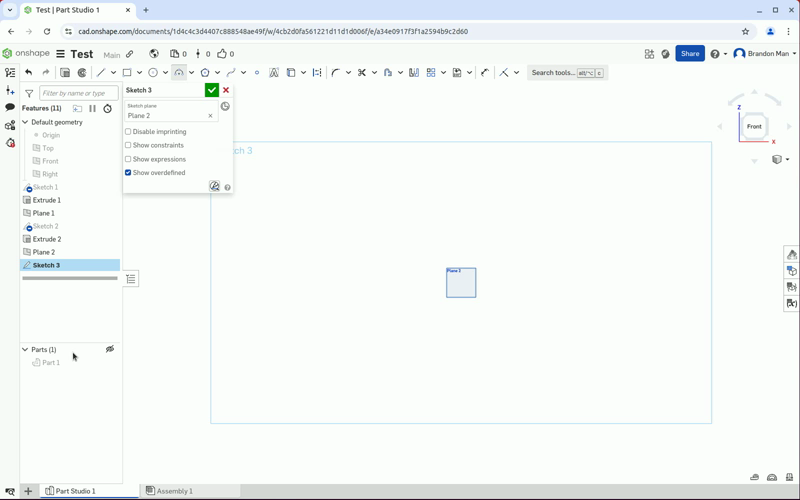
mouse_move(383, 239)
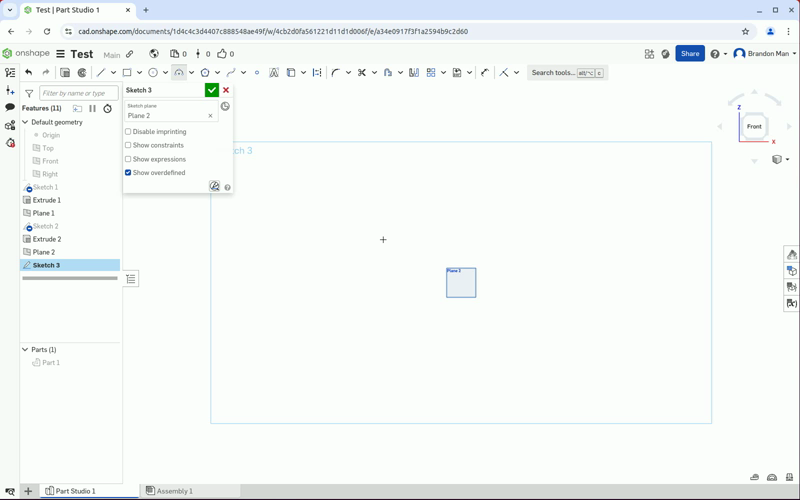
click(383, 239)
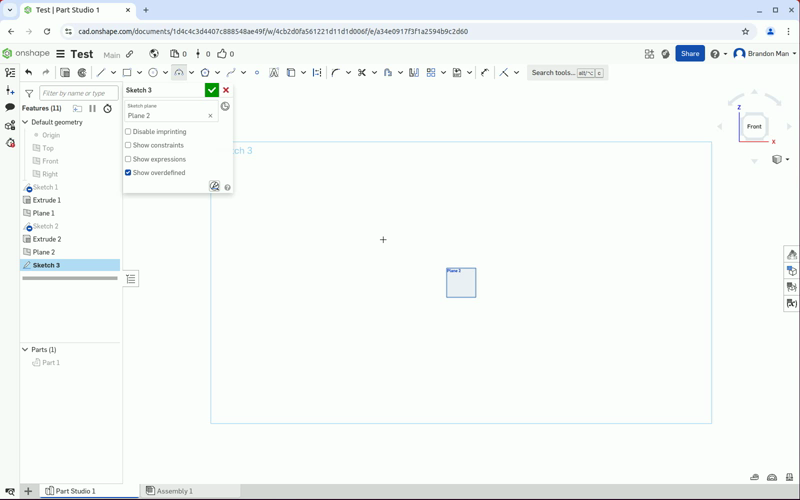
key_up(shift)
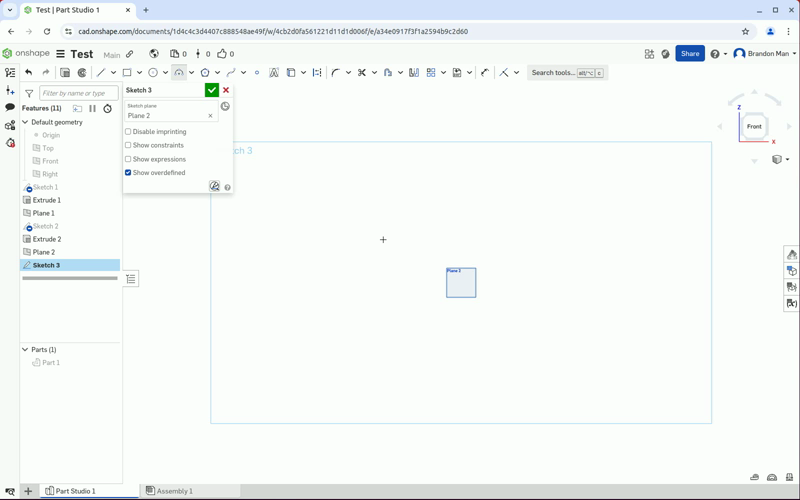
key_down(shift)
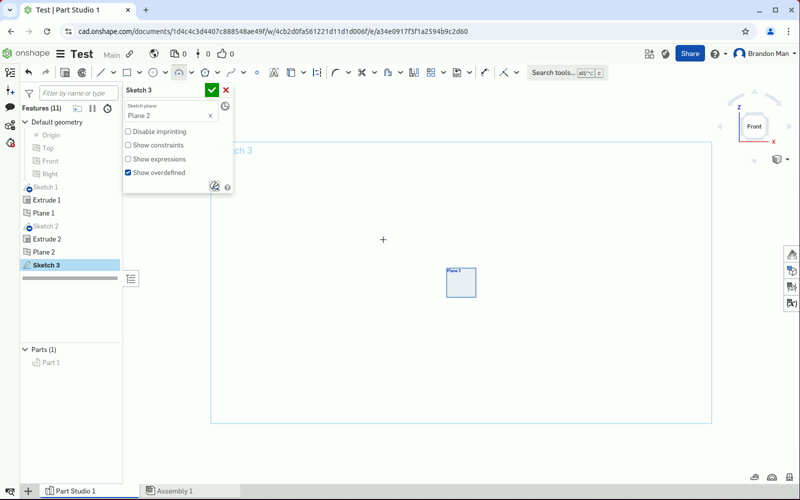
mouse_move(391, 247)
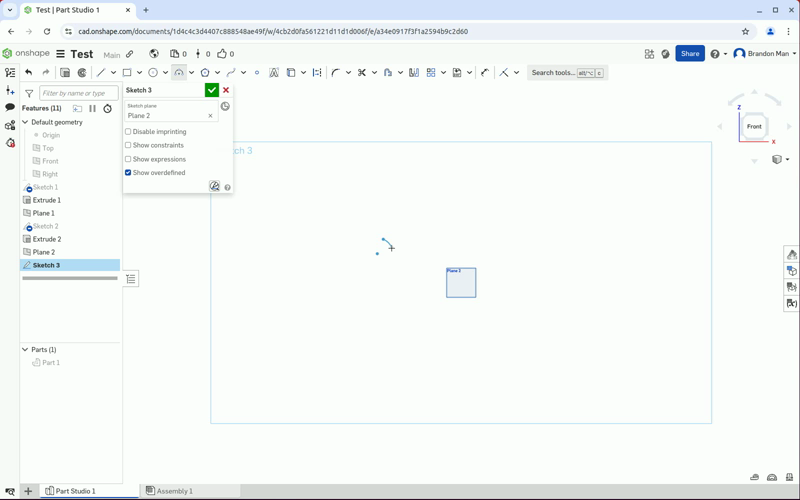
click(391, 247)
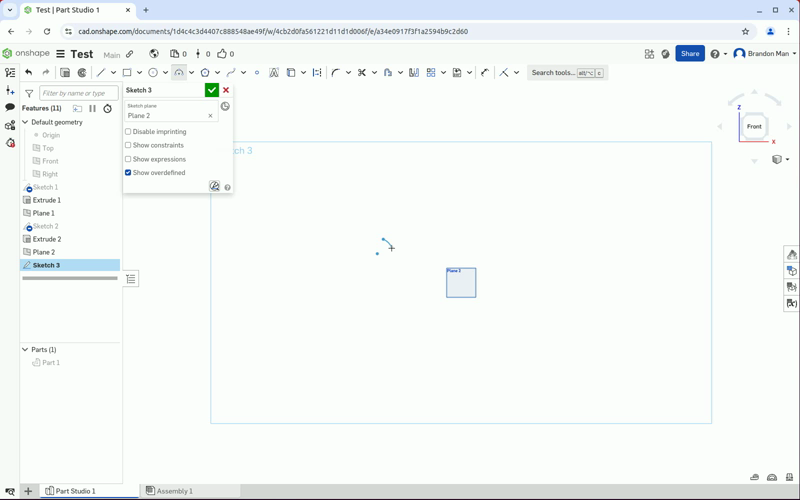
mouse_move(385, 245)
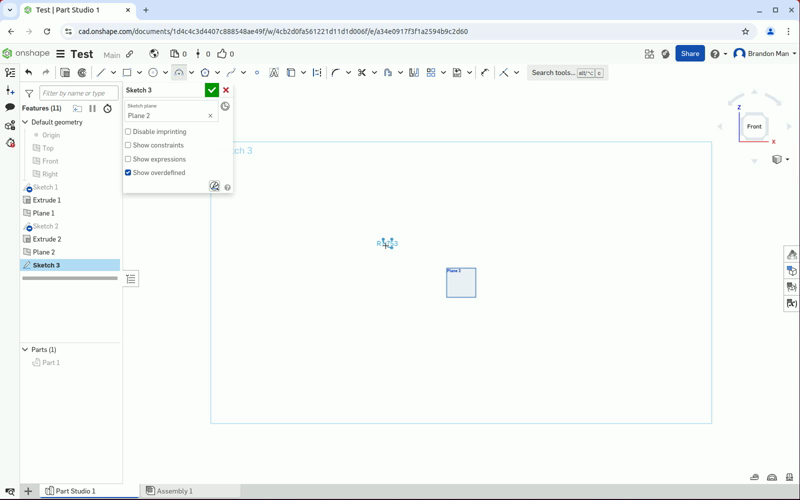
click(385, 245)
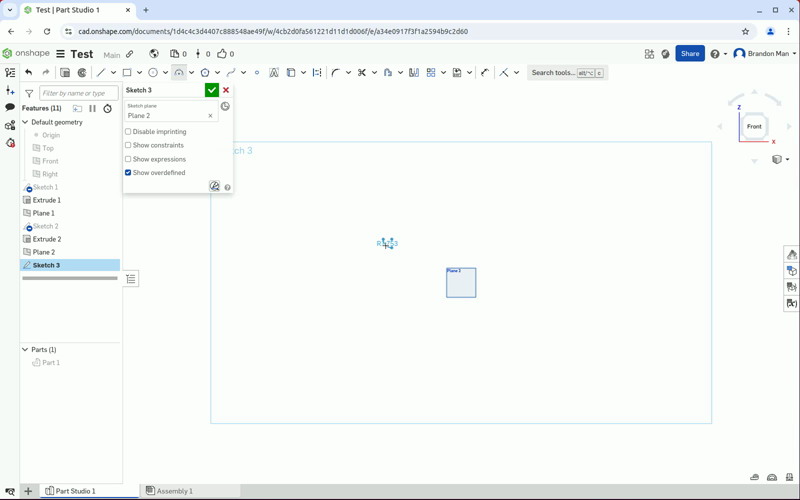
key_up(shift)
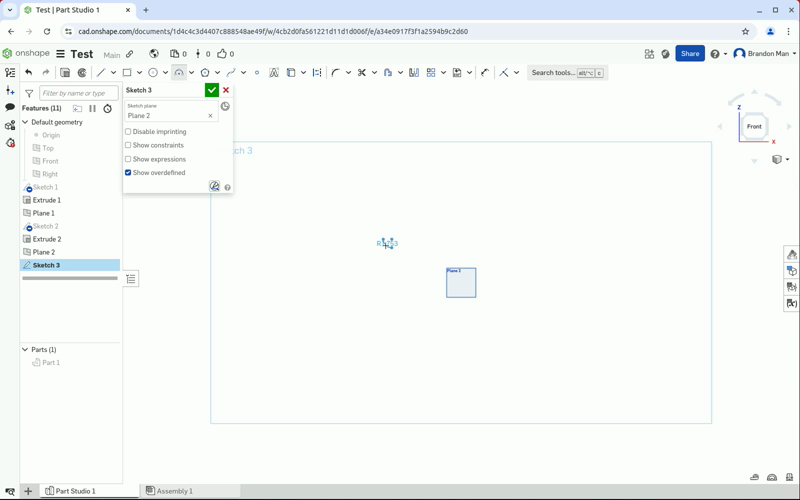
key(esc)
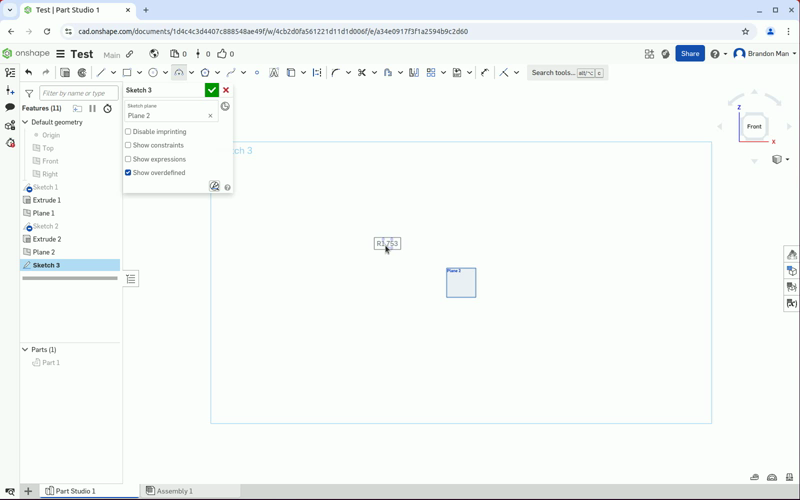
key(l)
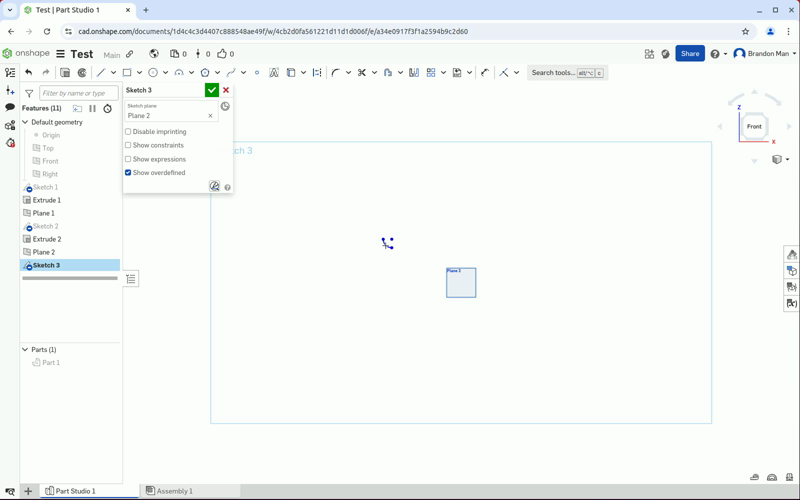
mouse_move(391, 247)
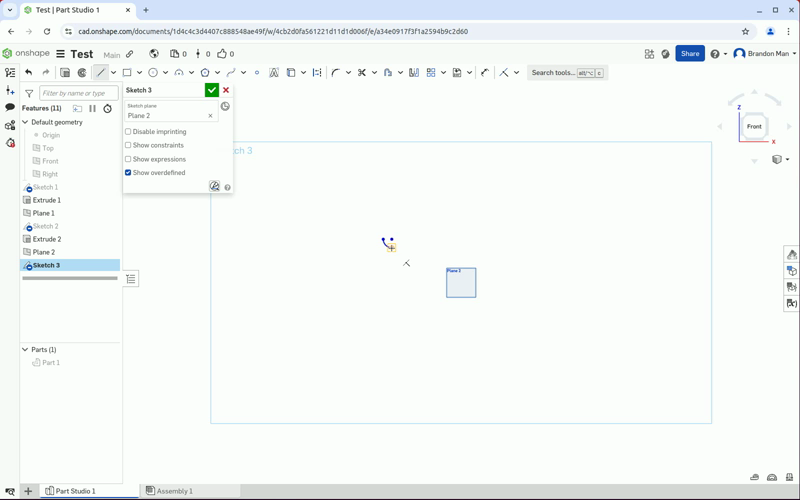
click(391, 247)
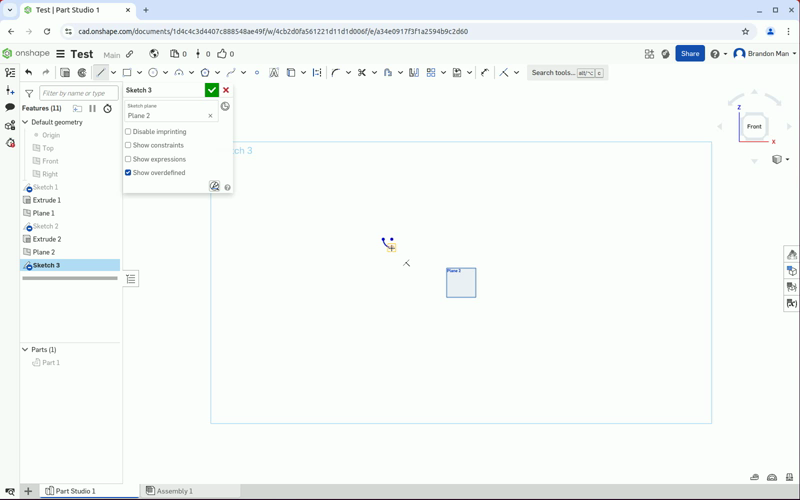
key_down(shift)
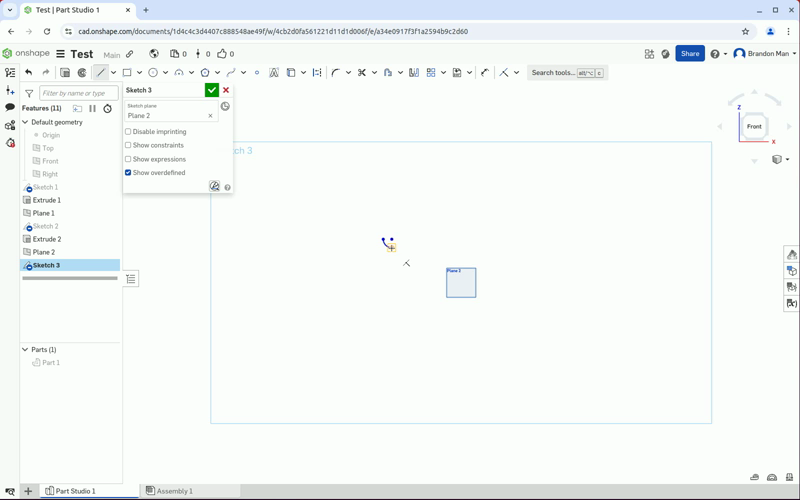
mouse_move(421, 247)
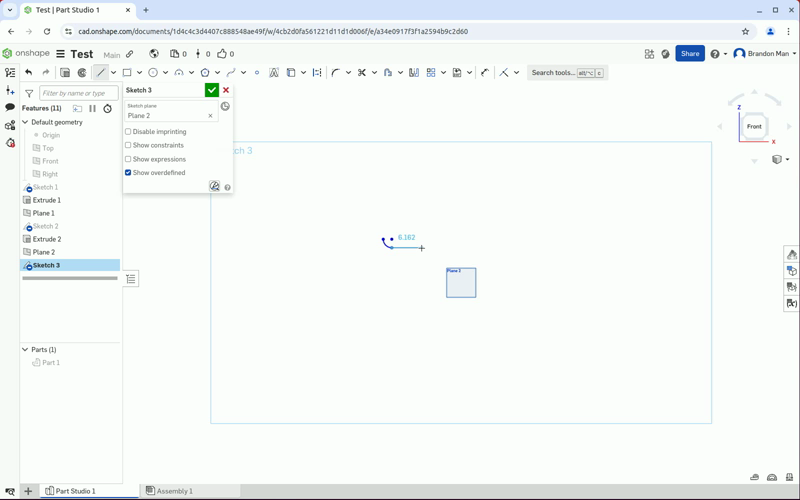
mouse_move(431, 247)
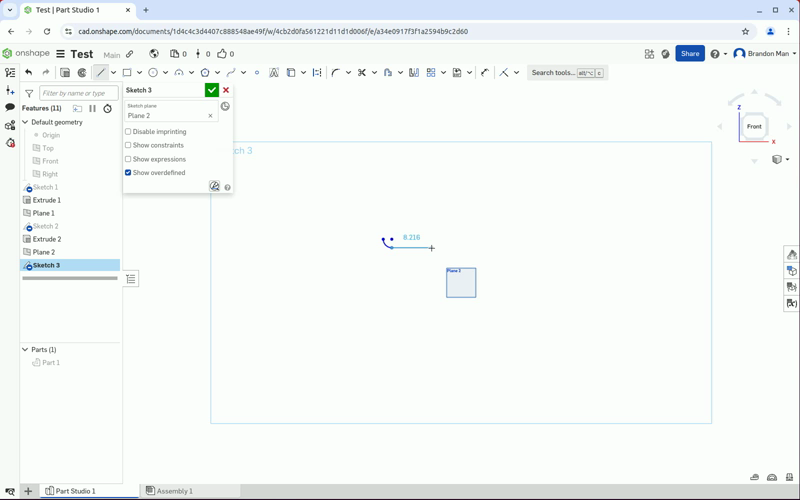
click(431, 247)
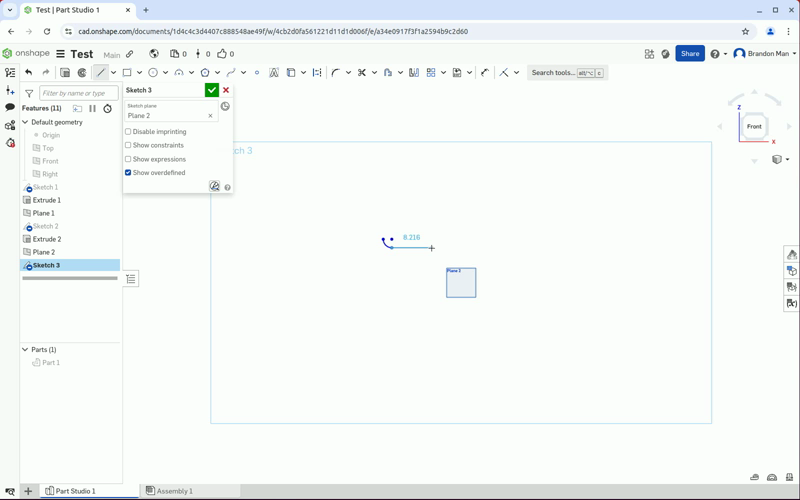
key_up(shift)
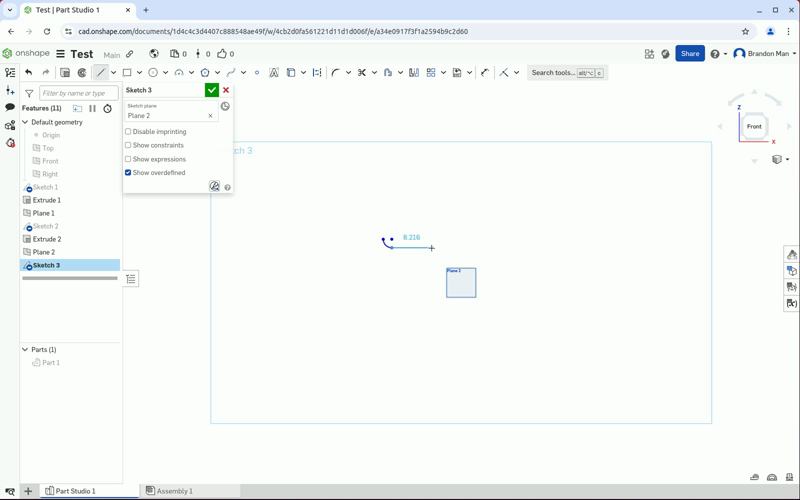
key(esc)
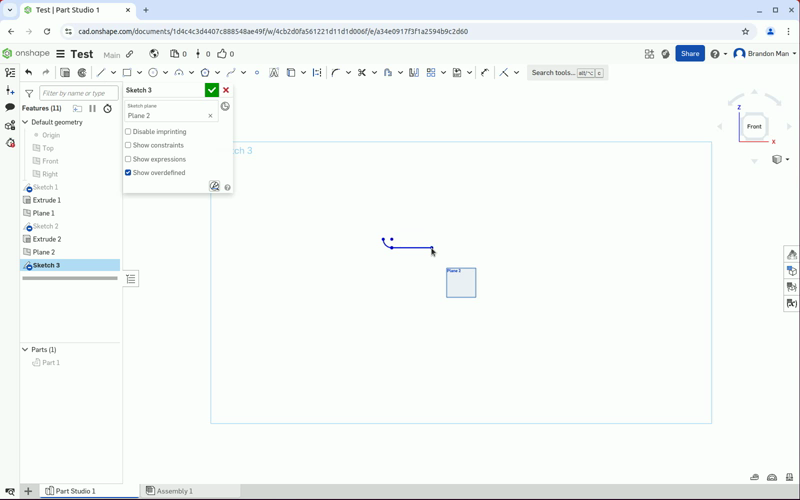
key(a)
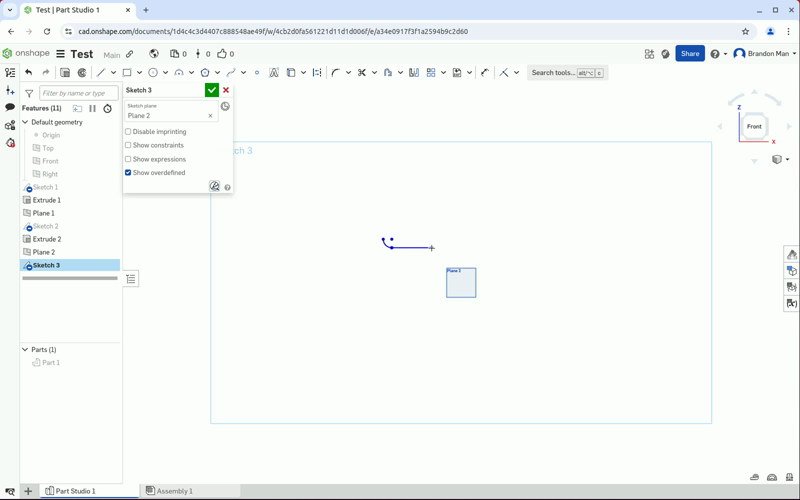
mouse_move(431, 247)
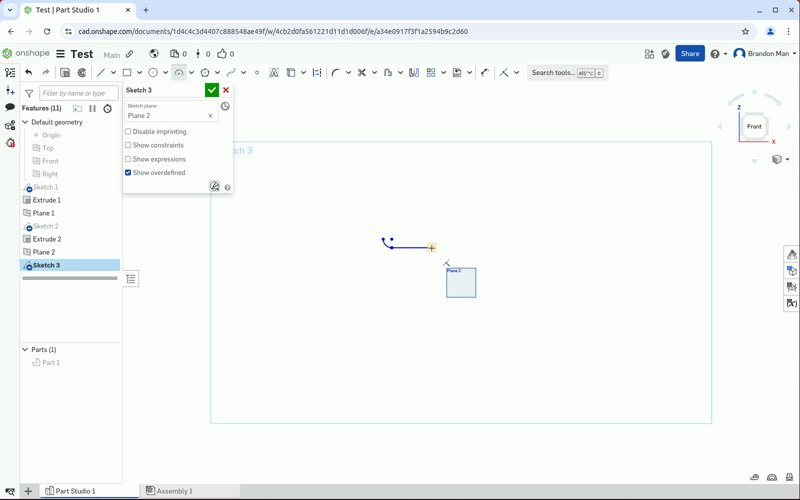
click(431, 247)
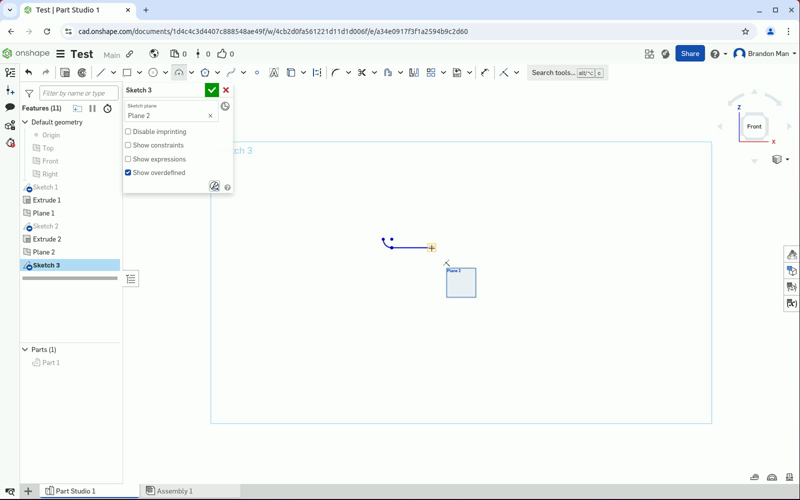
key_down(shift)
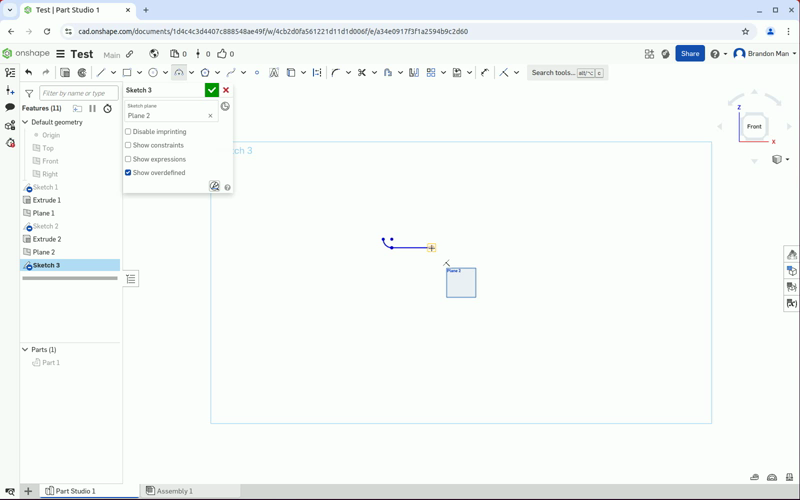
mouse_move(440, 239)
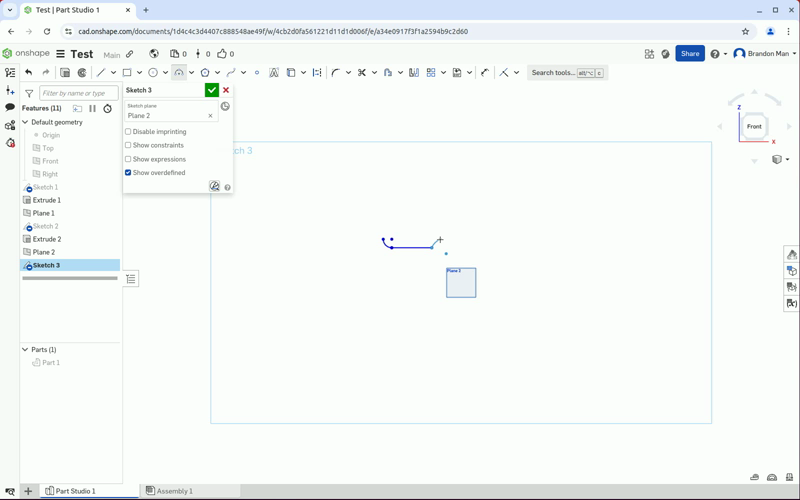
click(440, 239)
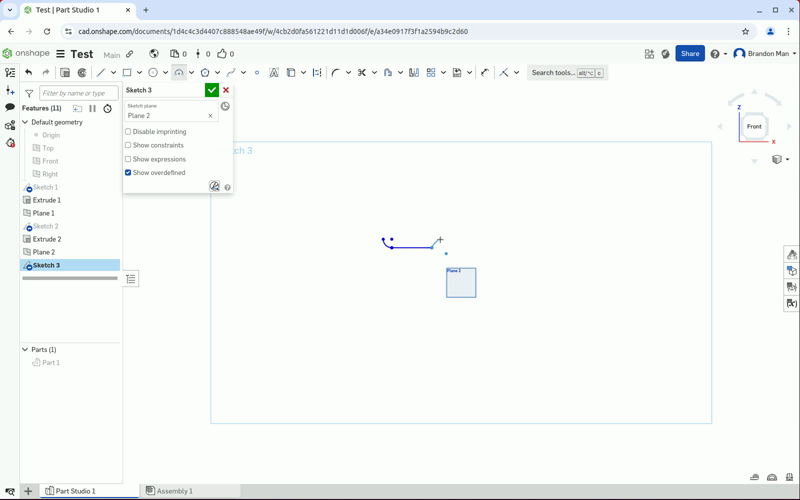
mouse_move(437, 245)
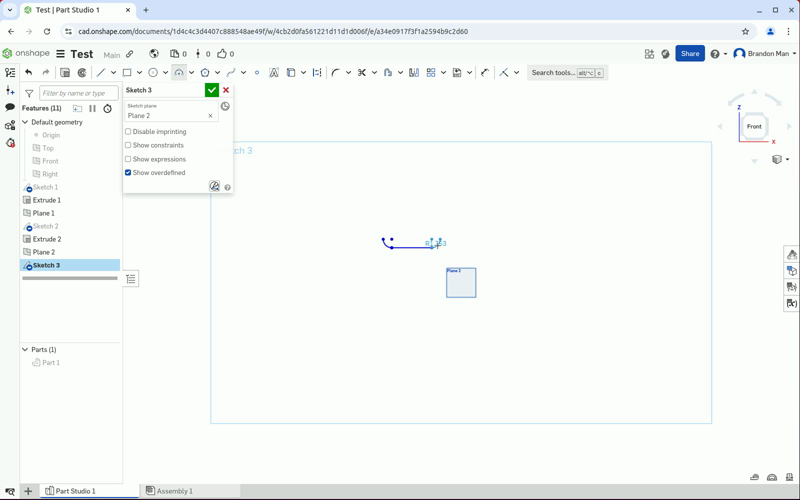
click(437, 245)
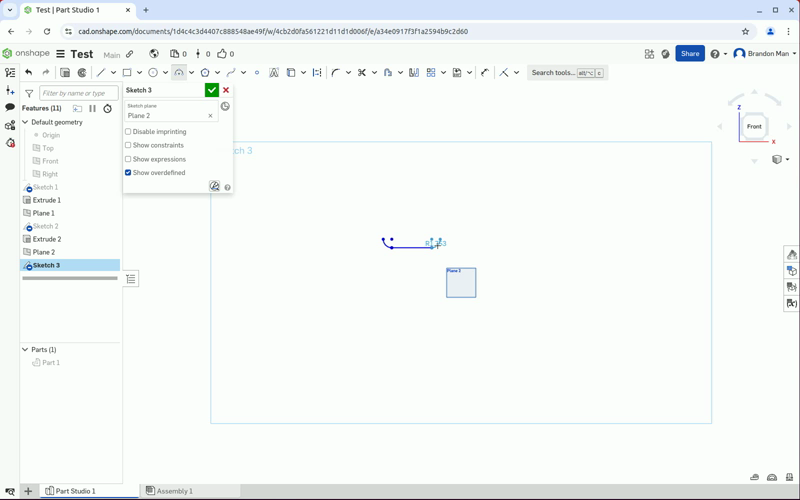
key_up(shift)
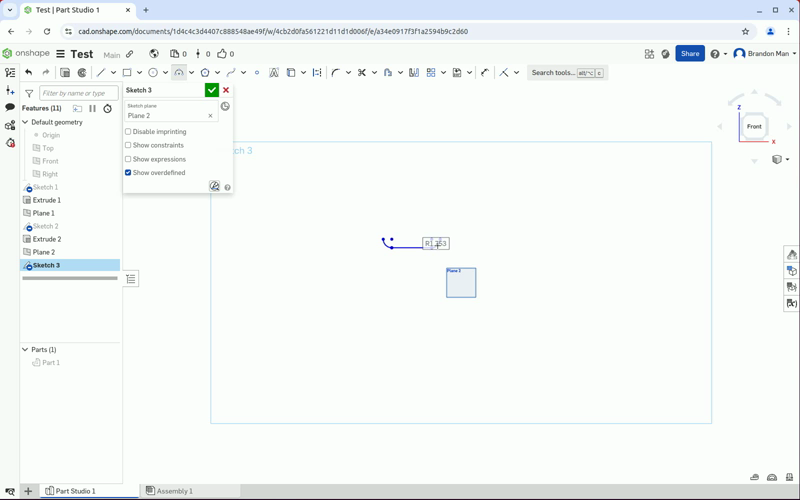
key(esc)
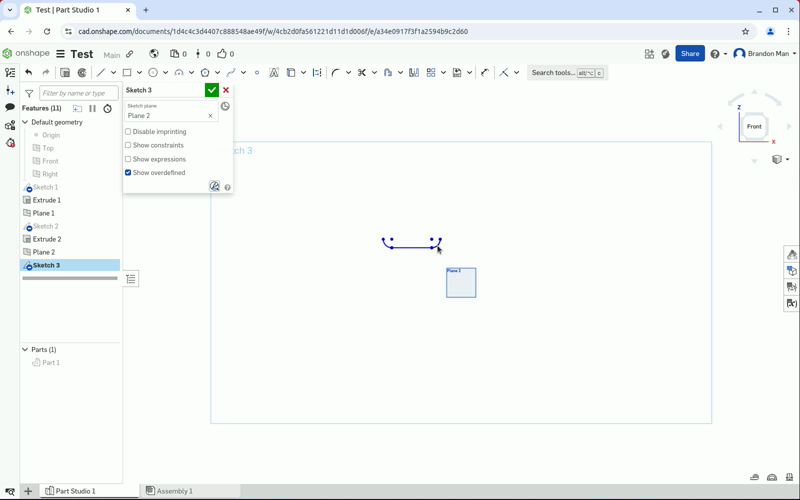
key(l)
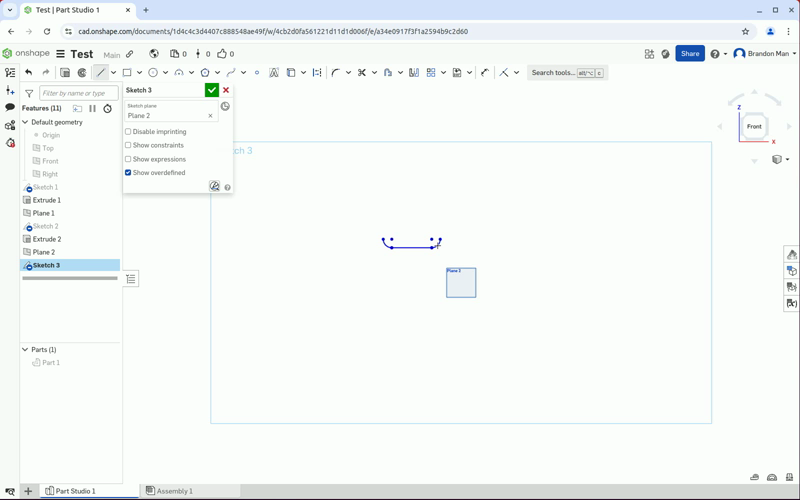
mouse_move(440, 239)
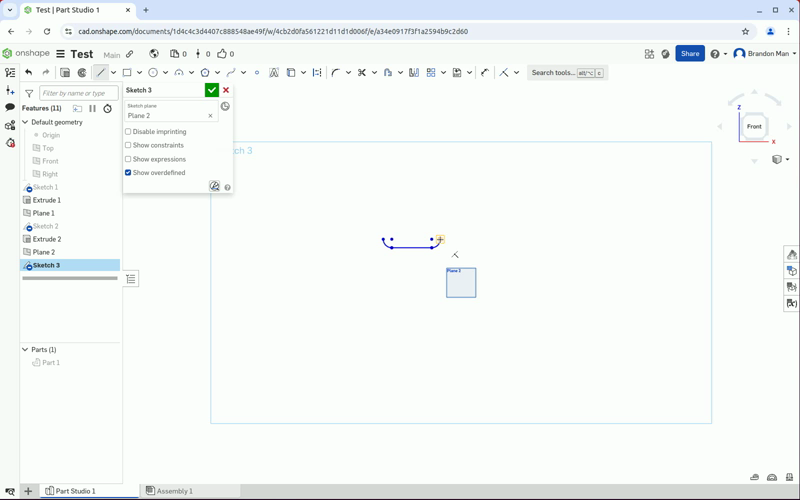
click(440, 239)
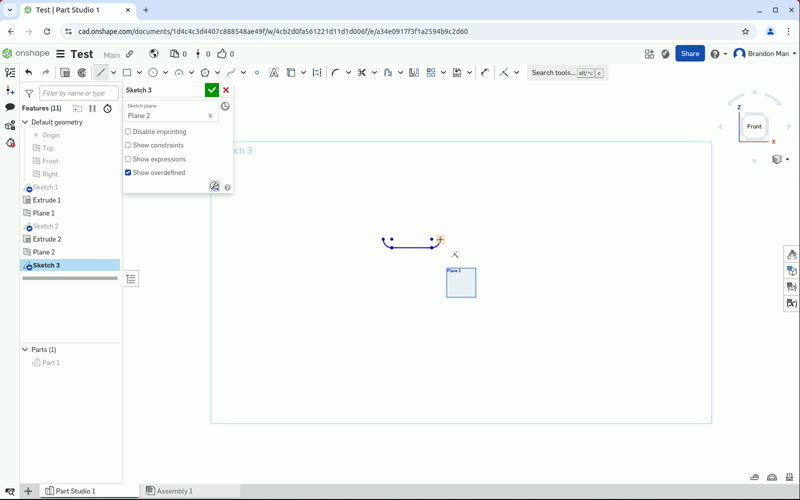
key_down(shift)
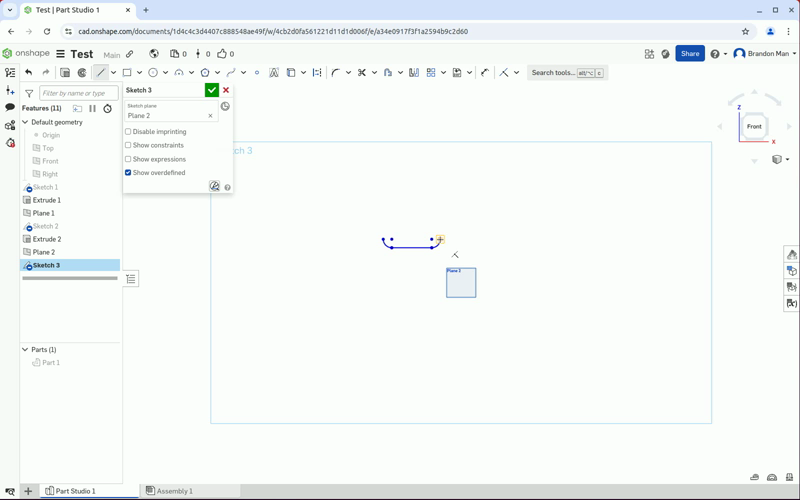
mouse_move(470, 239)
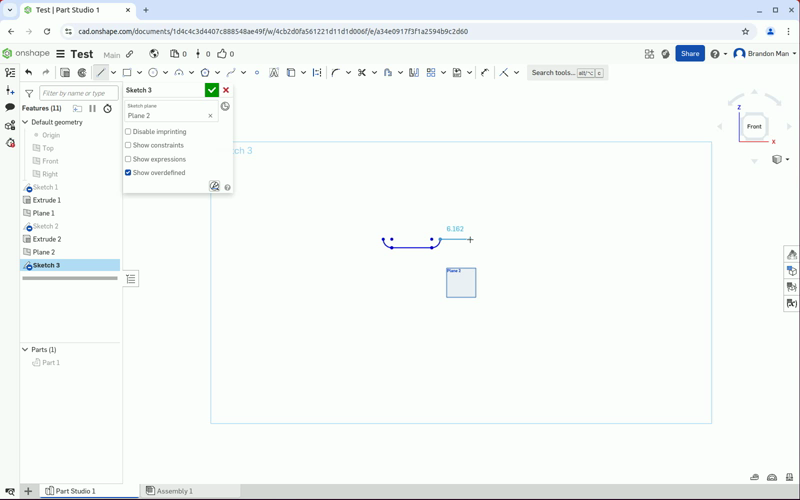
mouse_move(440, 200)
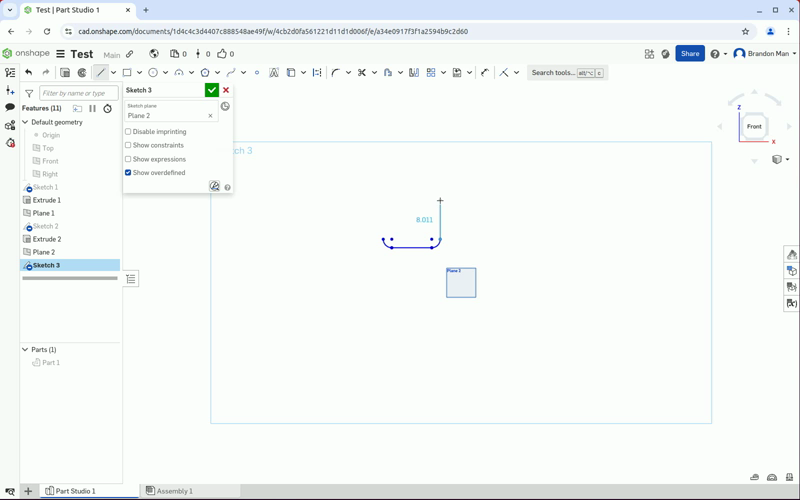
click(440, 200)
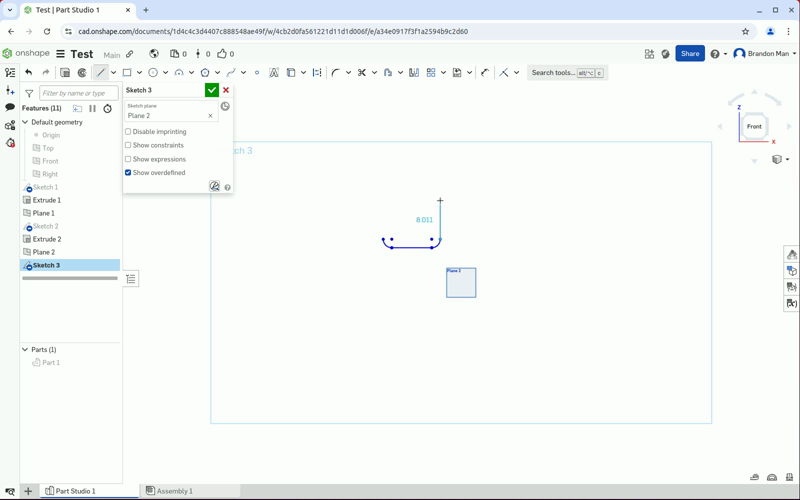
key_up(shift)
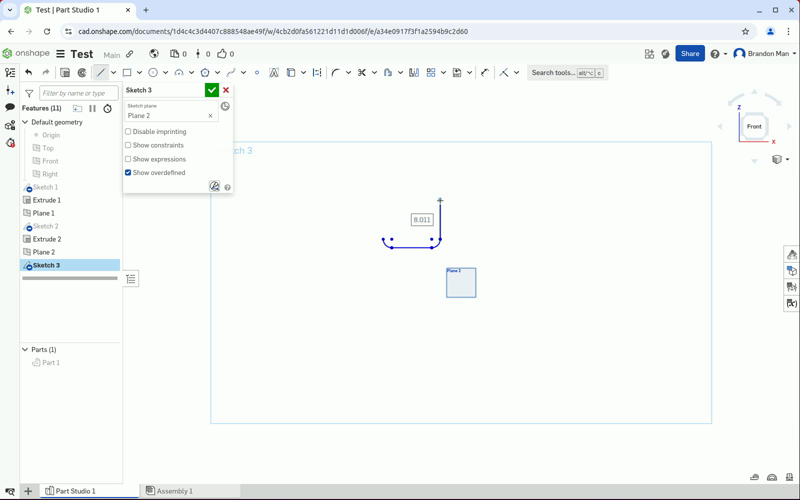
key(esc)
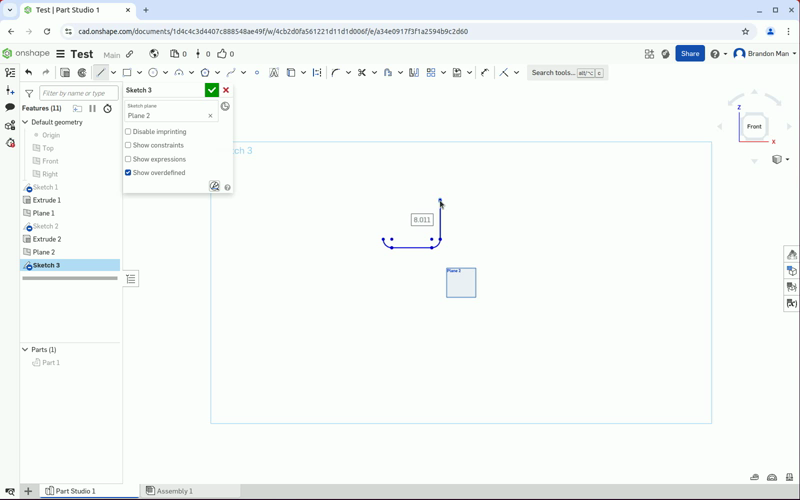
key(a)
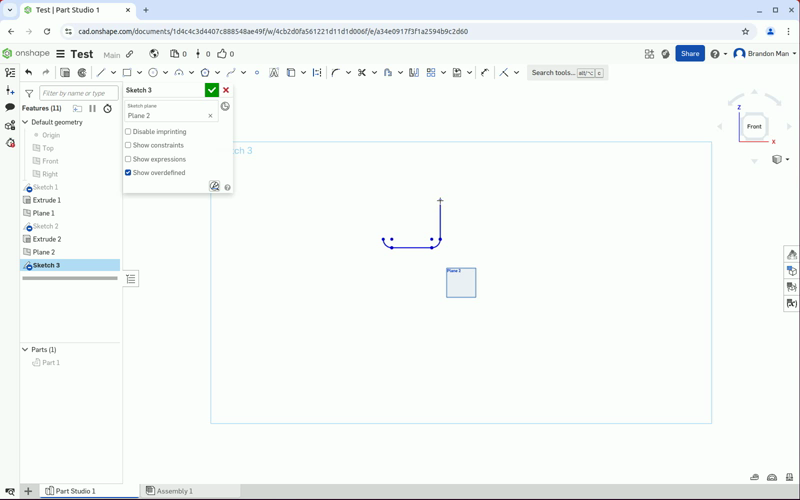
mouse_move(440, 200)
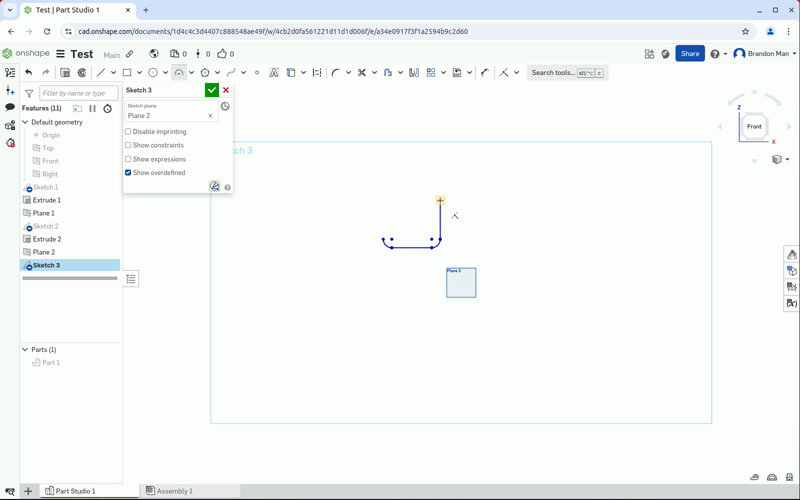
click(440, 200)
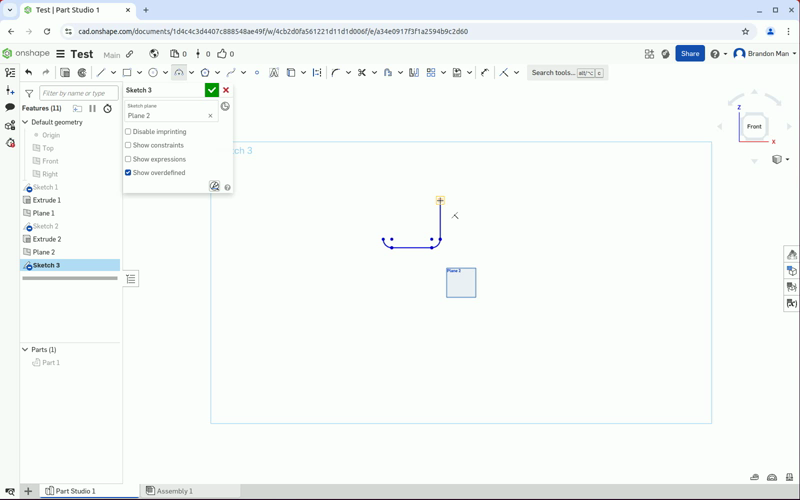
key_down(shift)
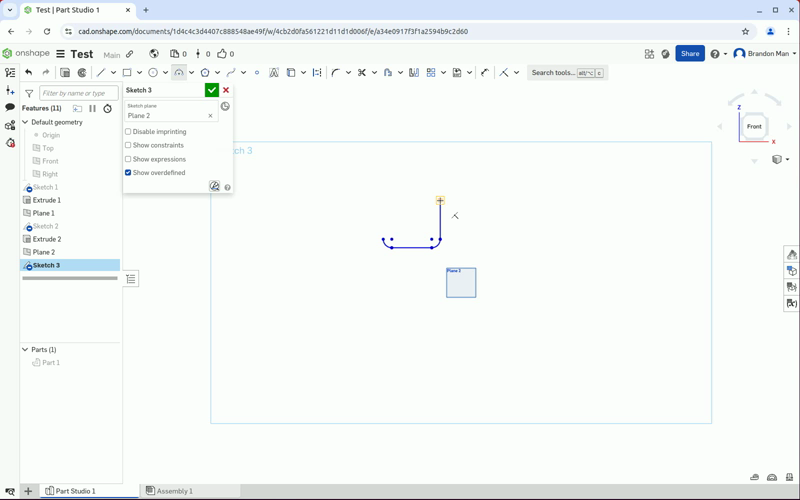
mouse_move(431, 191)
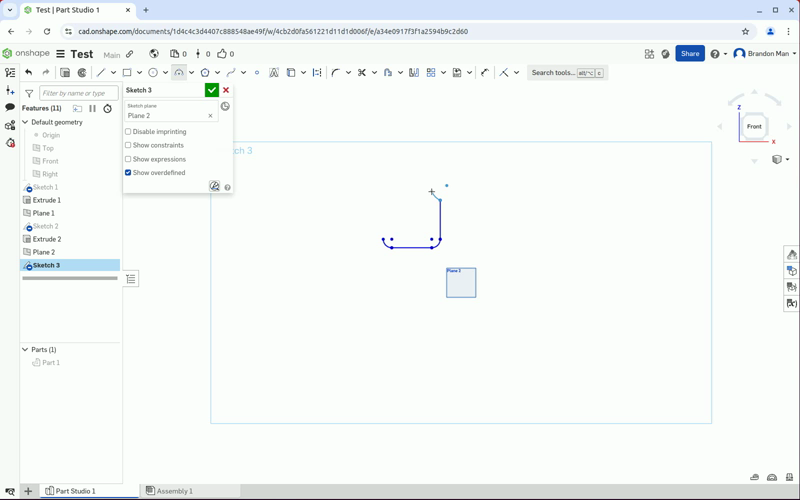
click(431, 191)
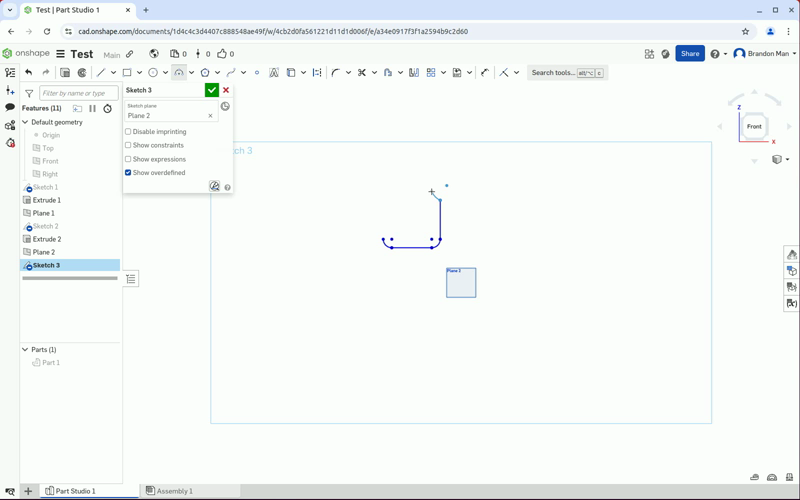
mouse_move(437, 193)
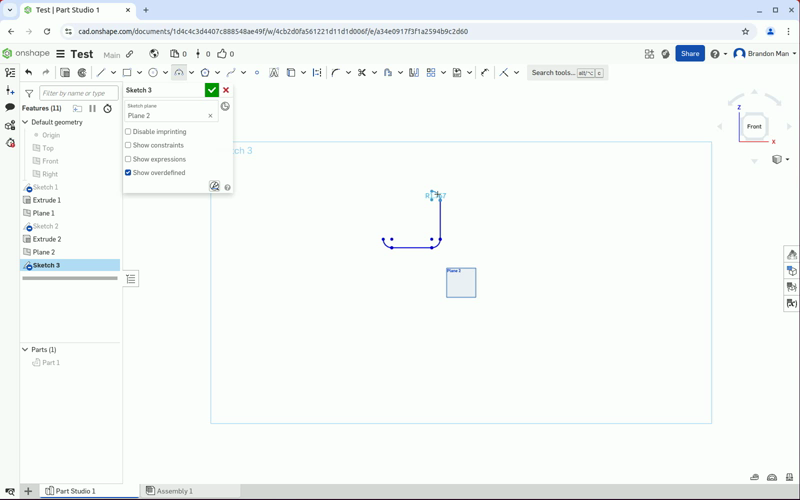
click(437, 193)
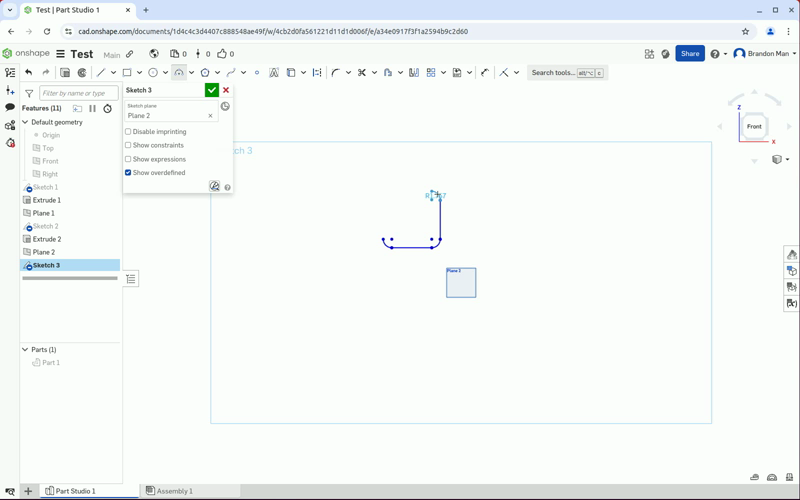
key_up(shift)
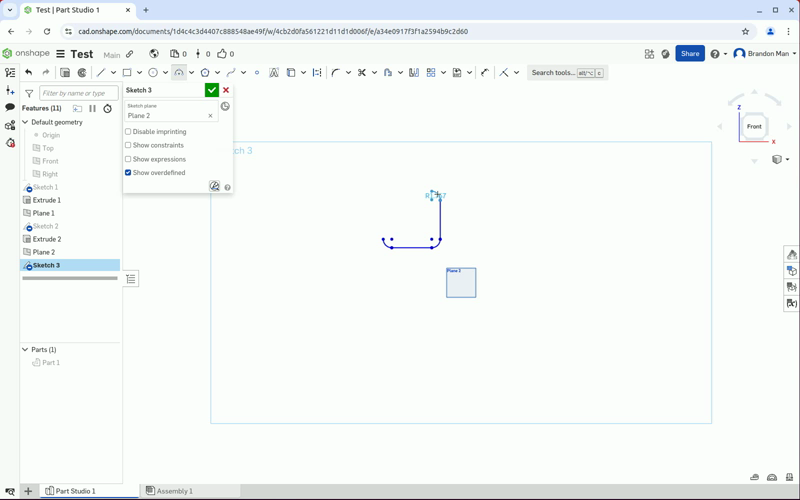
key(esc)
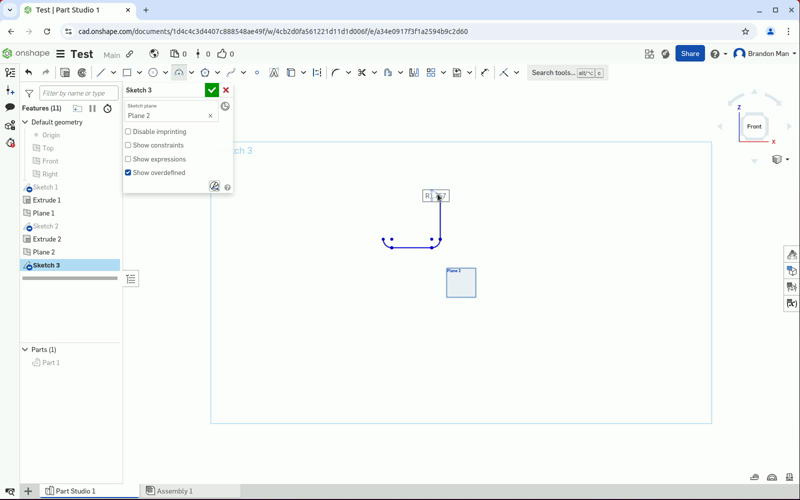
key(l)
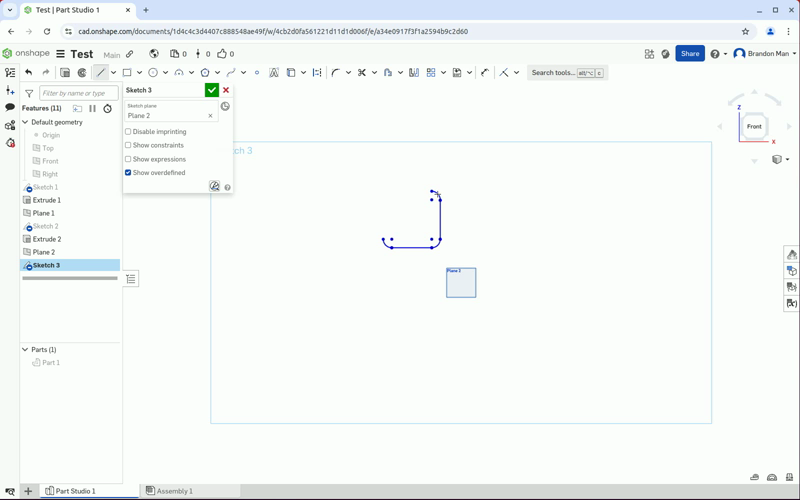
mouse_move(431, 191)
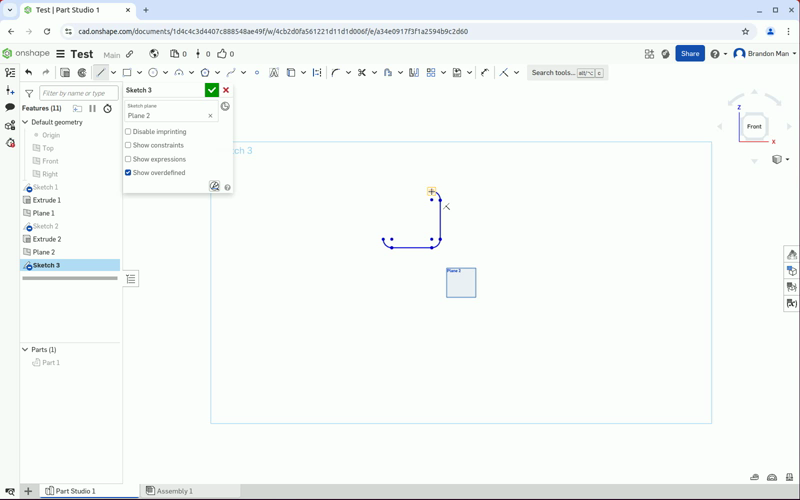
click(431, 191)
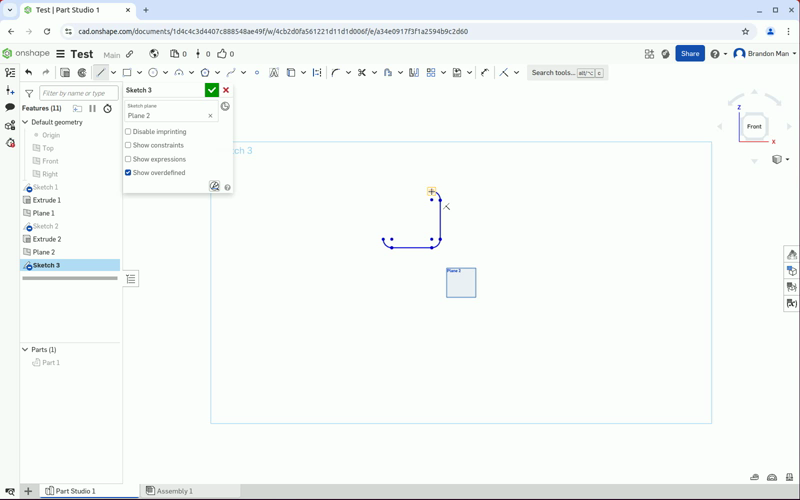
key_down(shift)
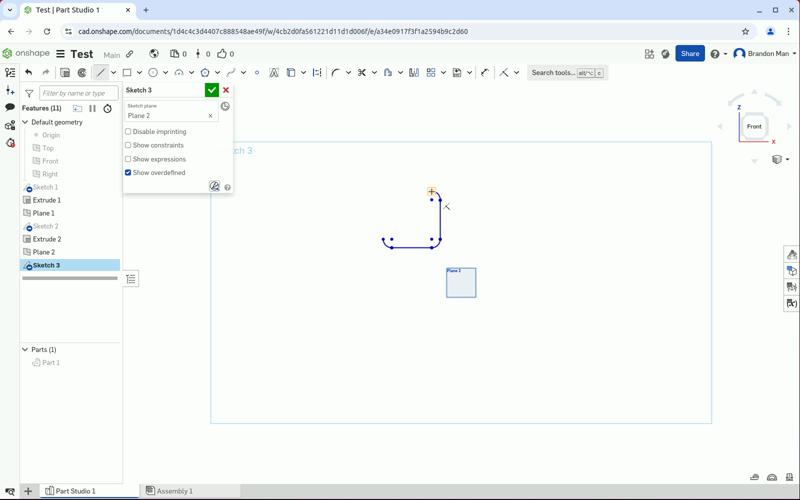
mouse_move(461, 191)
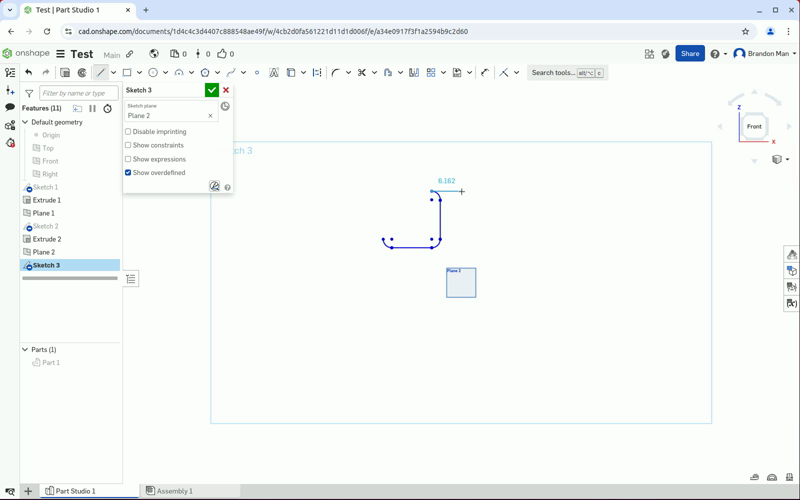
mouse_move(391, 191)
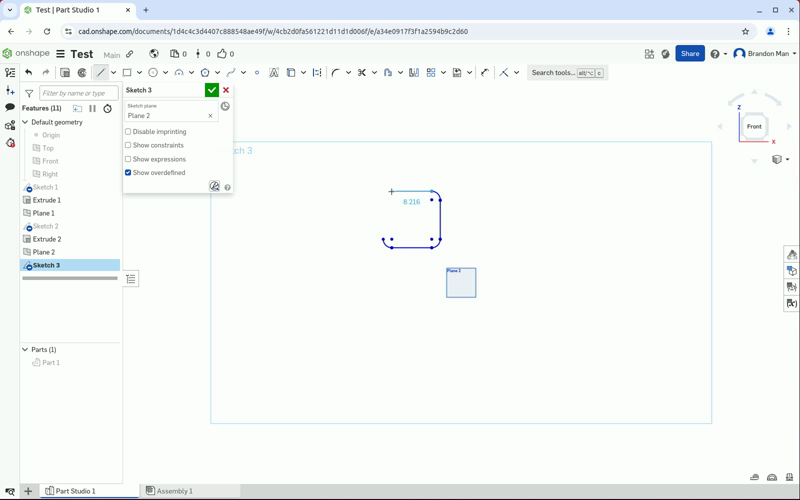
click(391, 191)
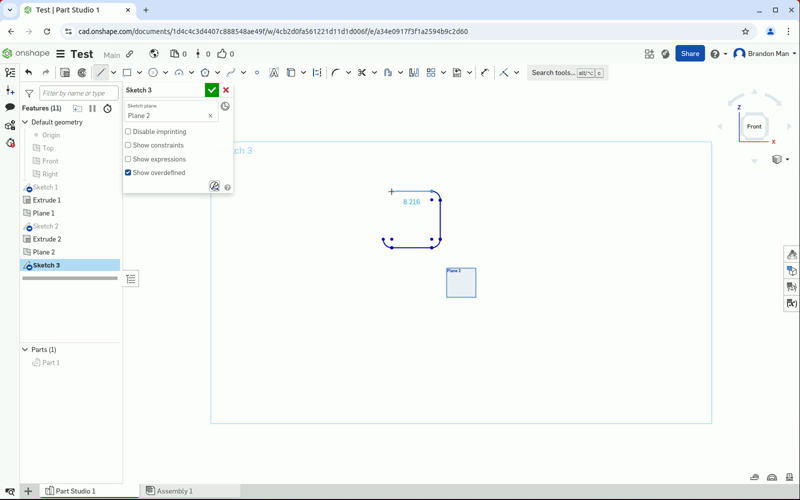
key_up(shift)
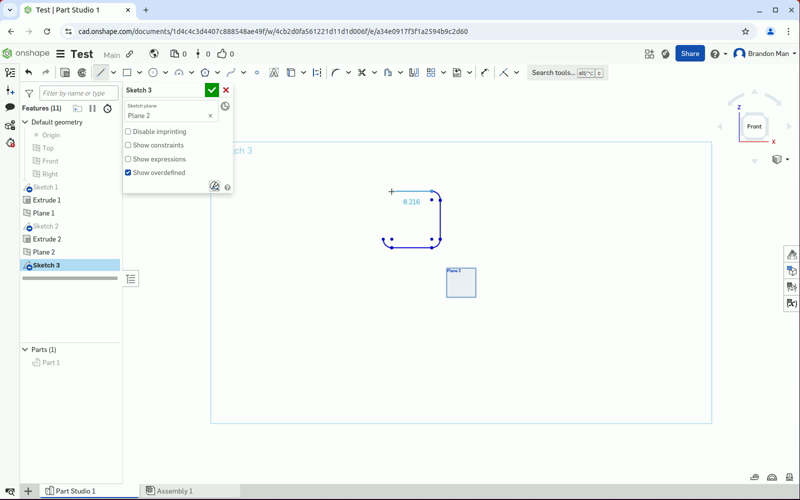
key(esc)
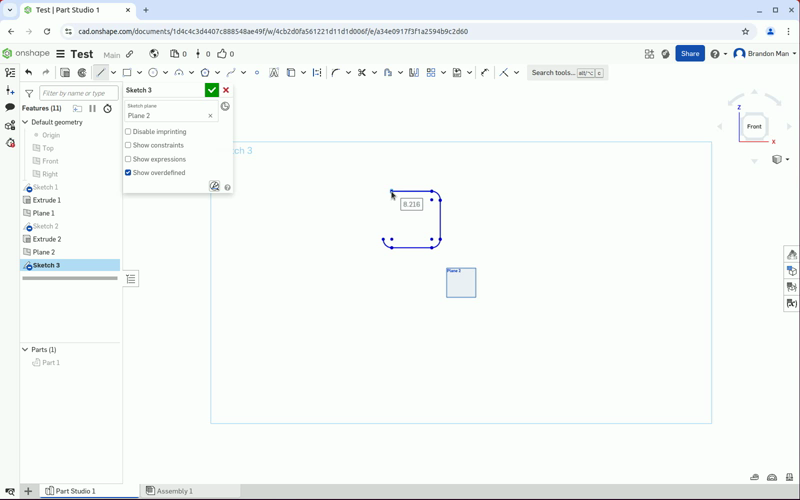
key(a)
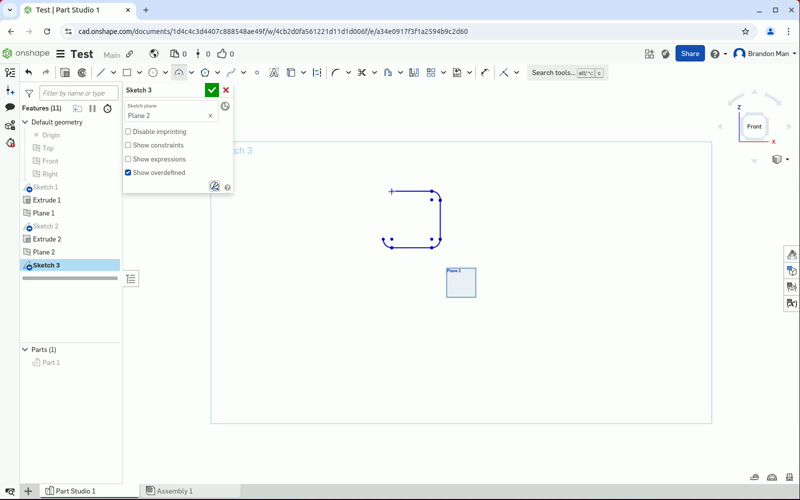
mouse_move(391, 191)
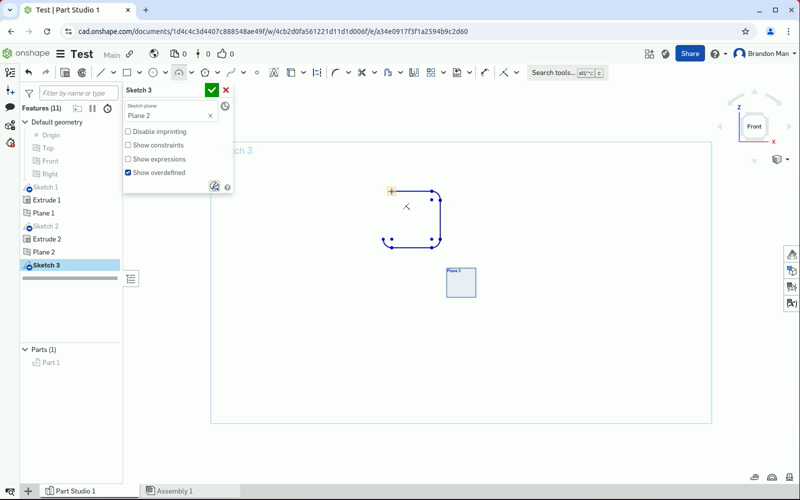
click(391, 191)
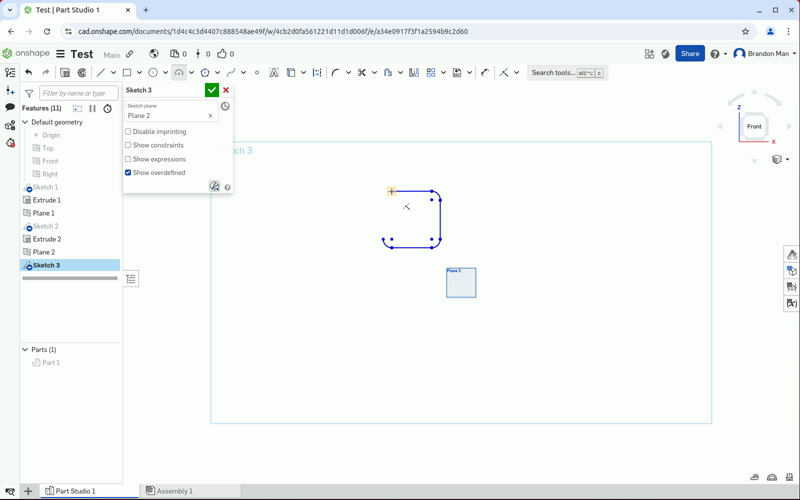
key_down(shift)
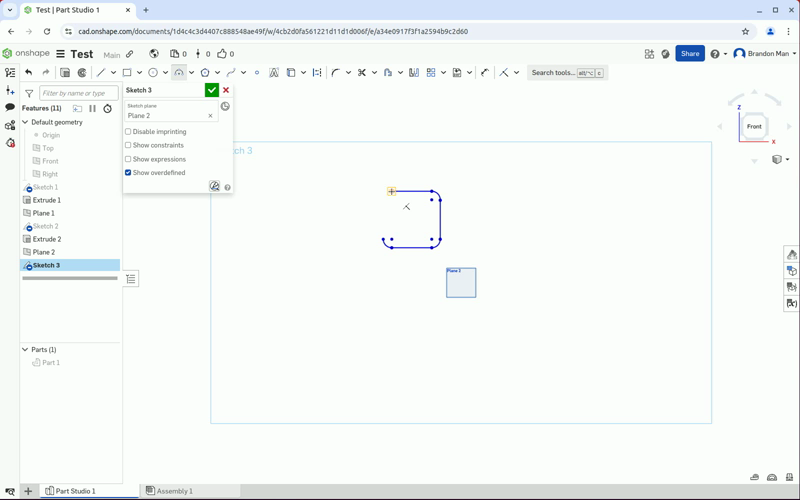
mouse_move(383, 200)
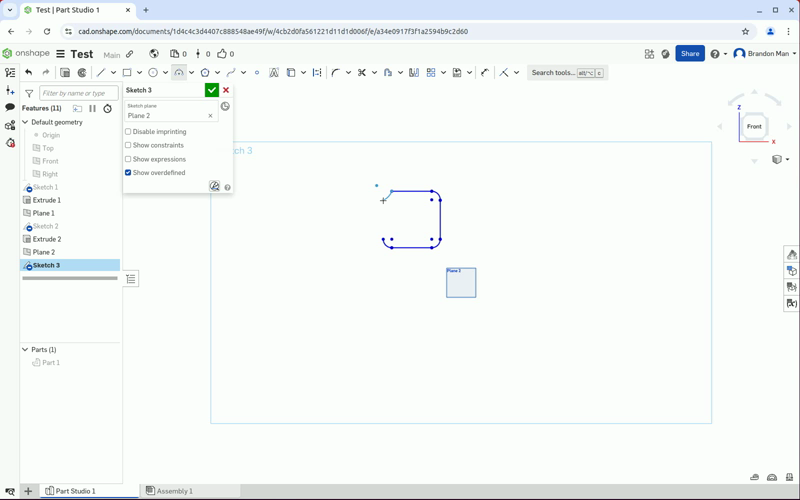
click(383, 200)
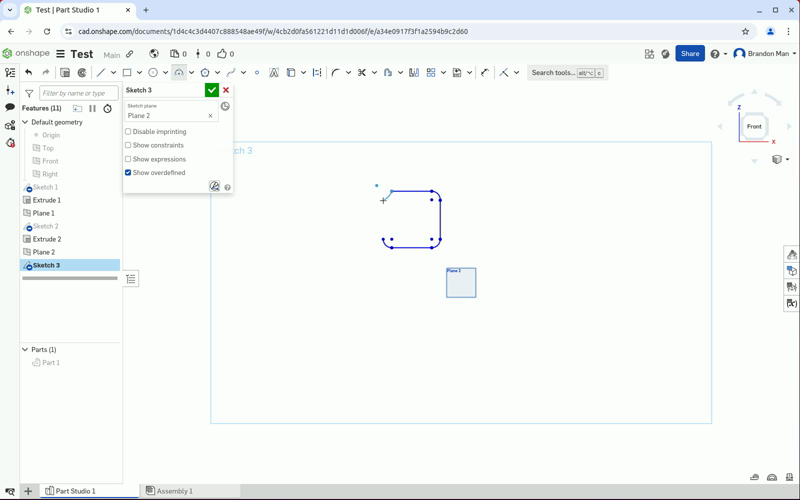
mouse_move(385, 193)
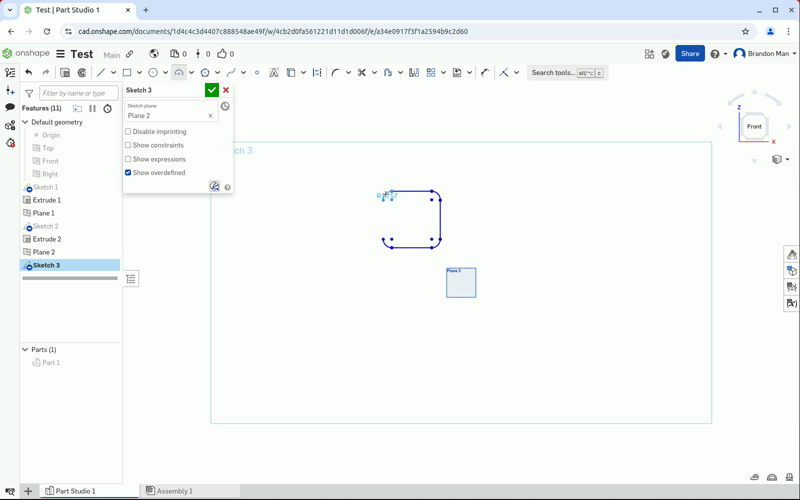
click(385, 193)
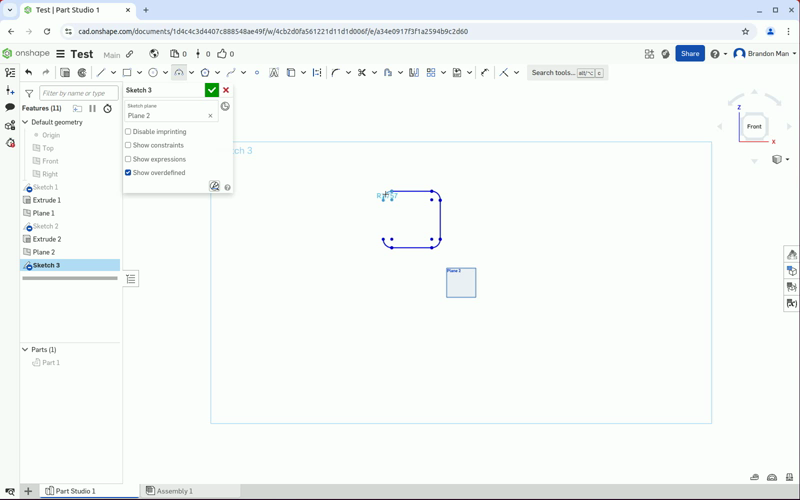
key_up(shift)
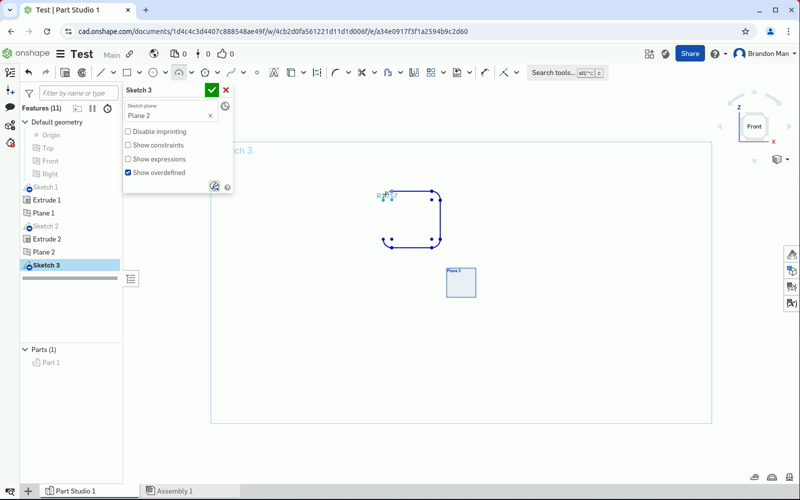
key(esc)
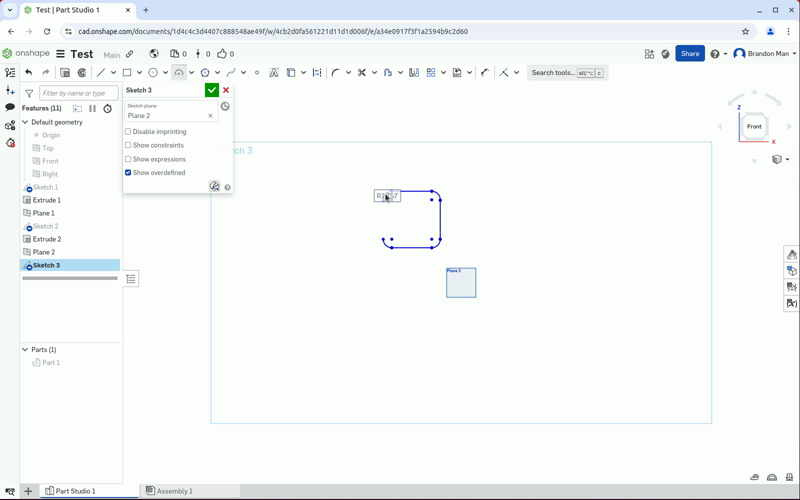
key(l)
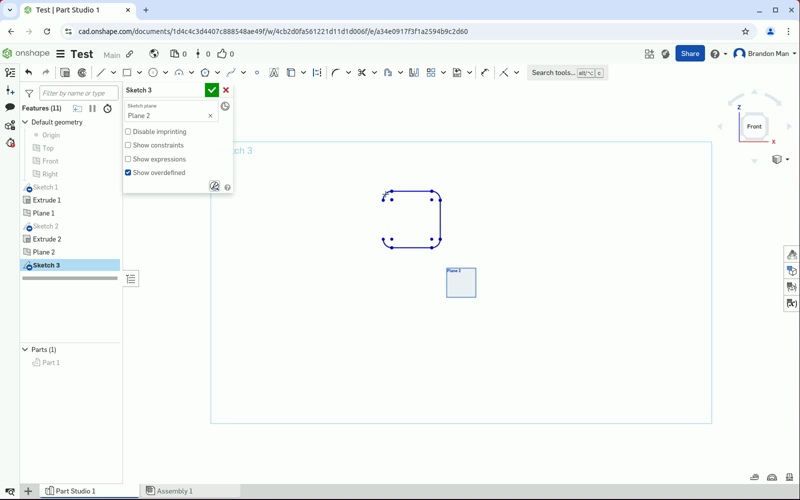
mouse_move(383, 200)
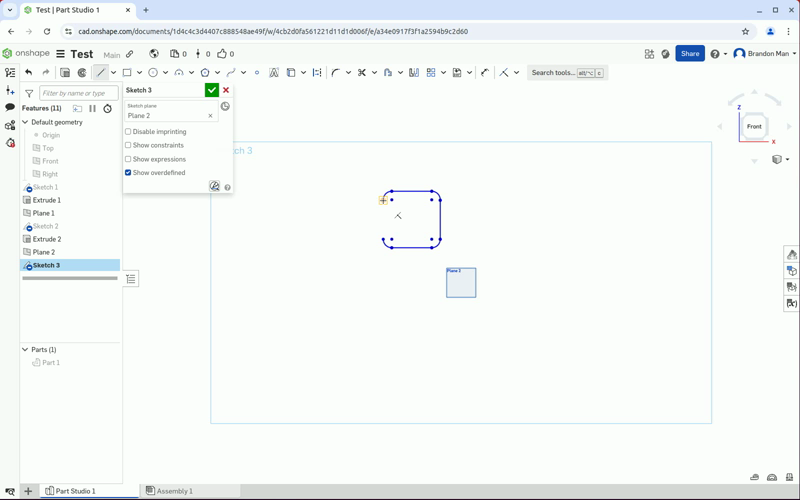
click(383, 200)
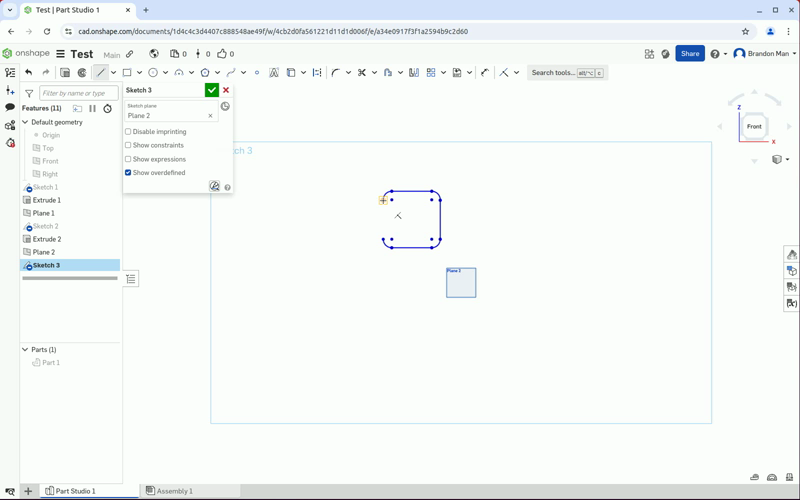
mouse_move(413, 200)
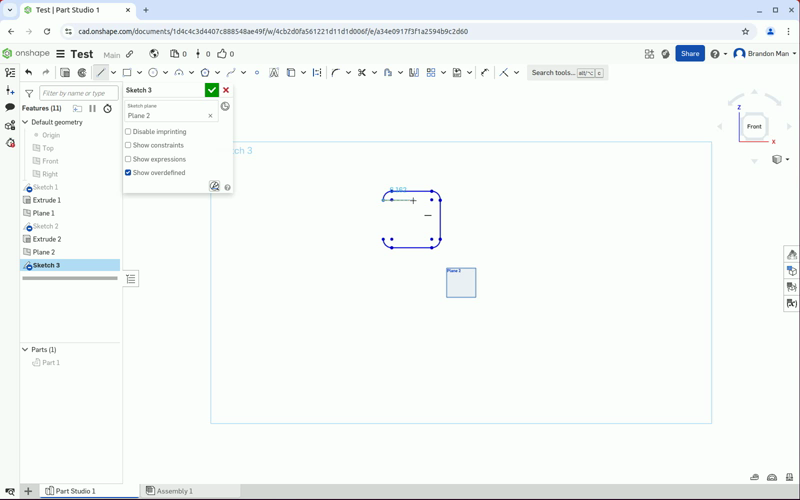
key_down(shift)
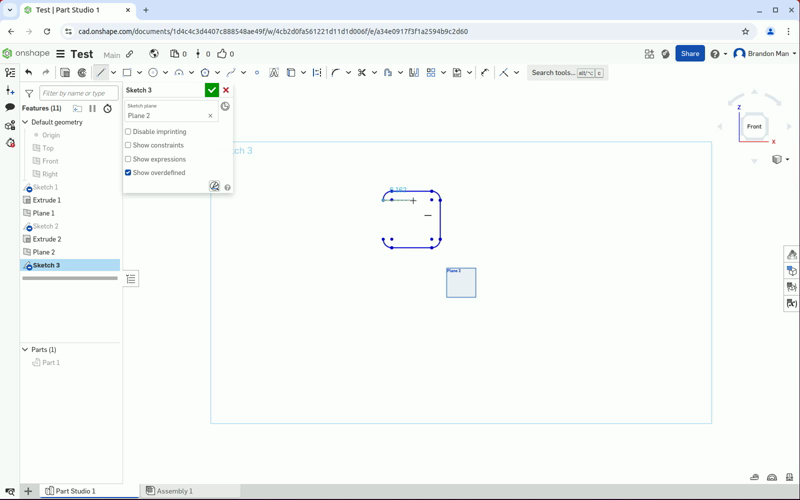
mouse_move(383, 239)
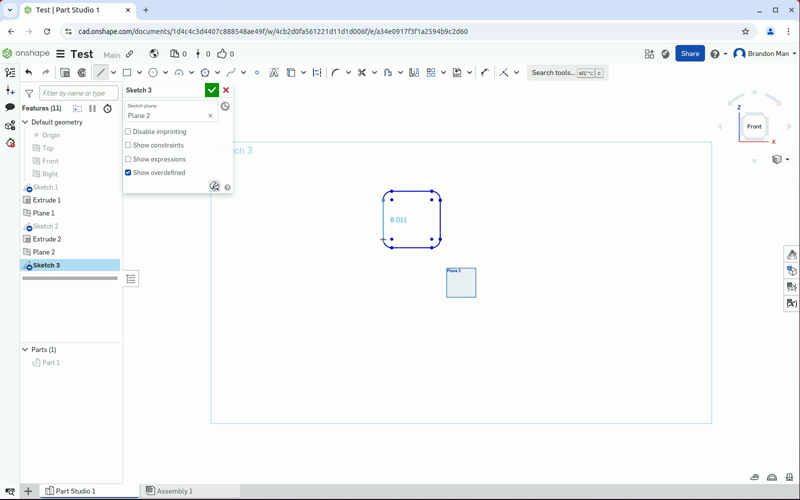
key_up(shift)
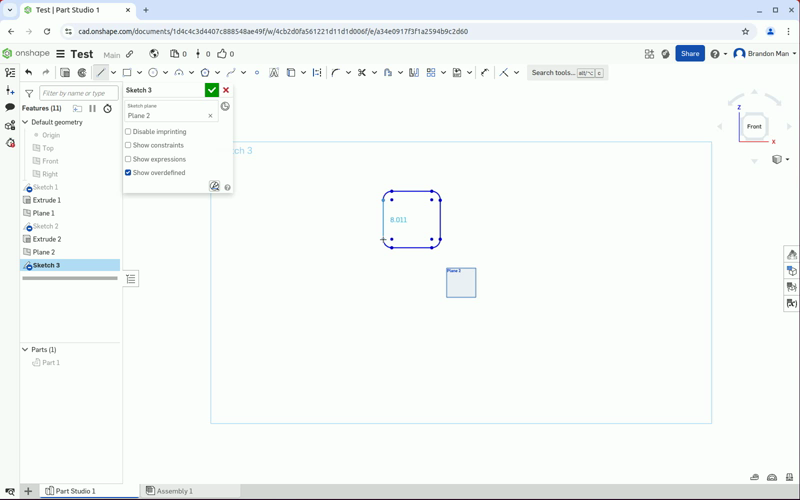
click(383, 239)
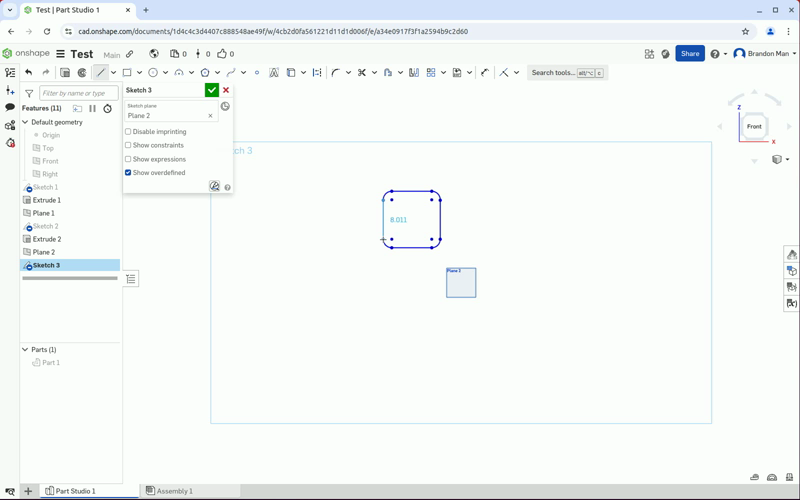
key(esc)
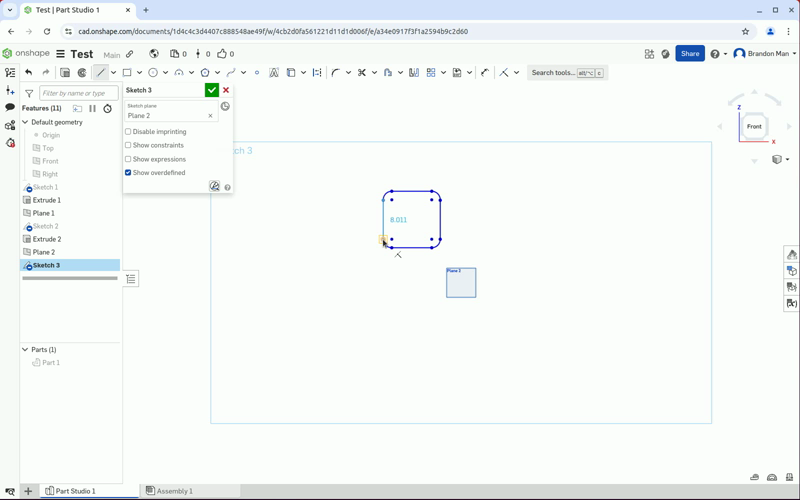
mouse_move(392, 220)
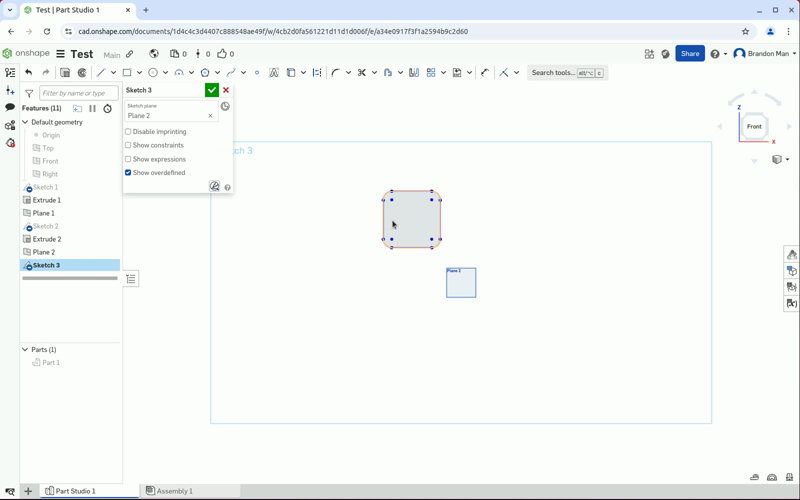
click(392, 220)
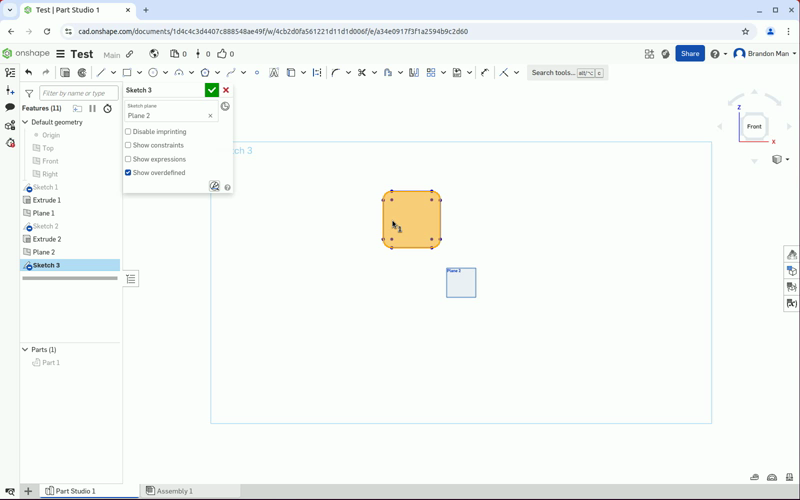
mouse_move(73, 352)
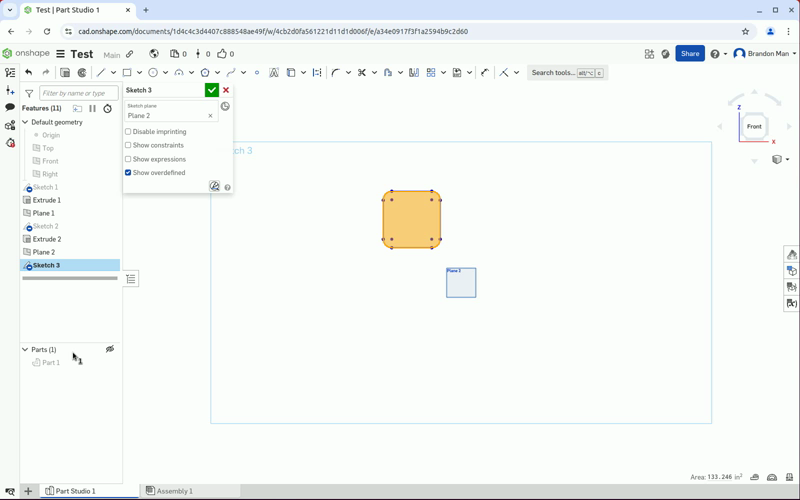
key(shift+y)
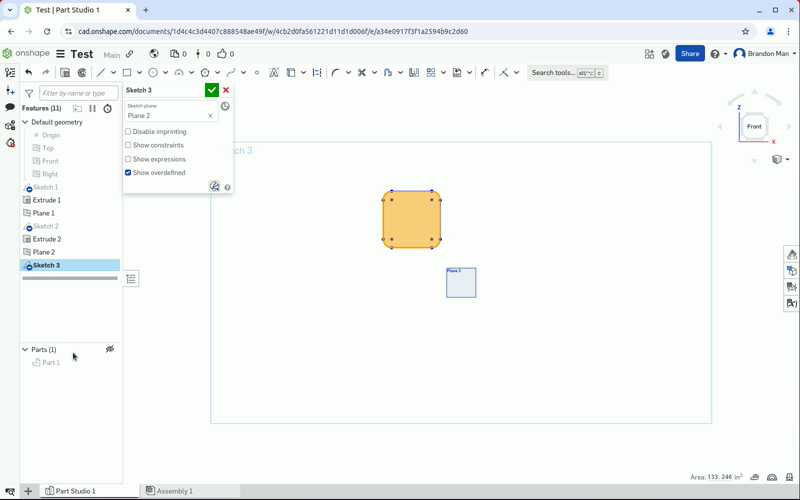
key(shift+e)
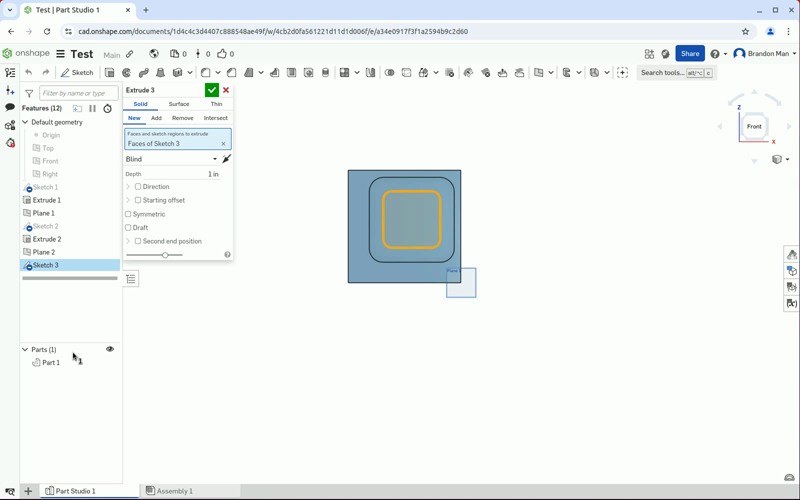
mouse_move(143, 106)
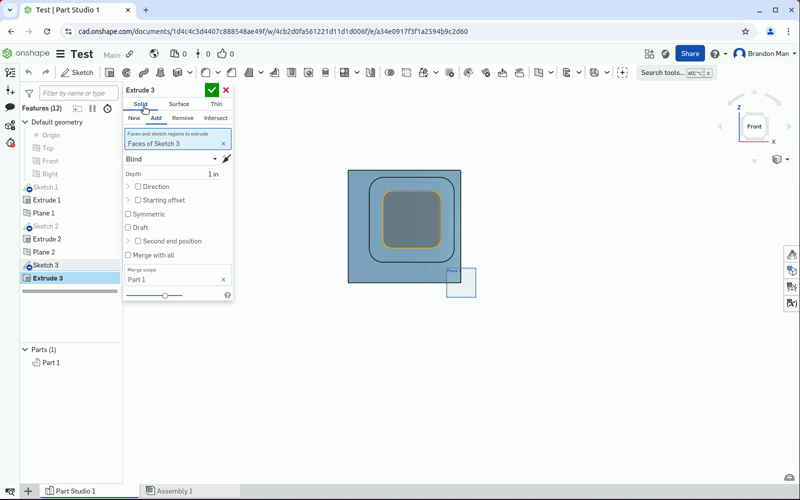
click(143, 106)
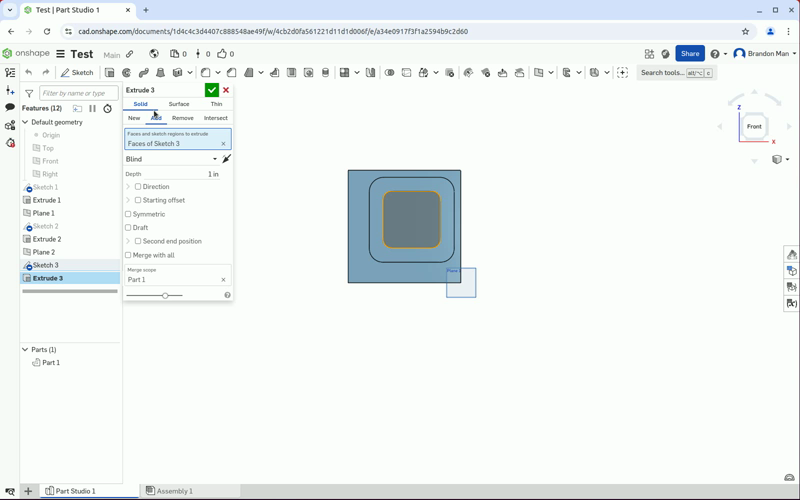
mouse_move(186, 120)
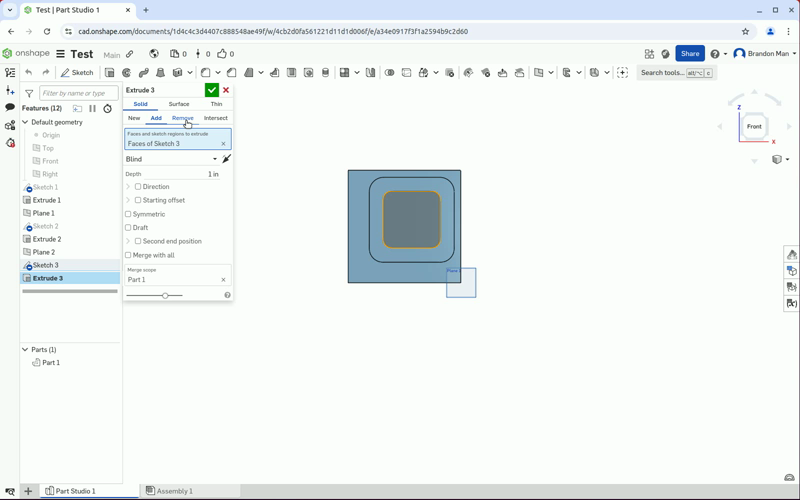
click(186, 120)
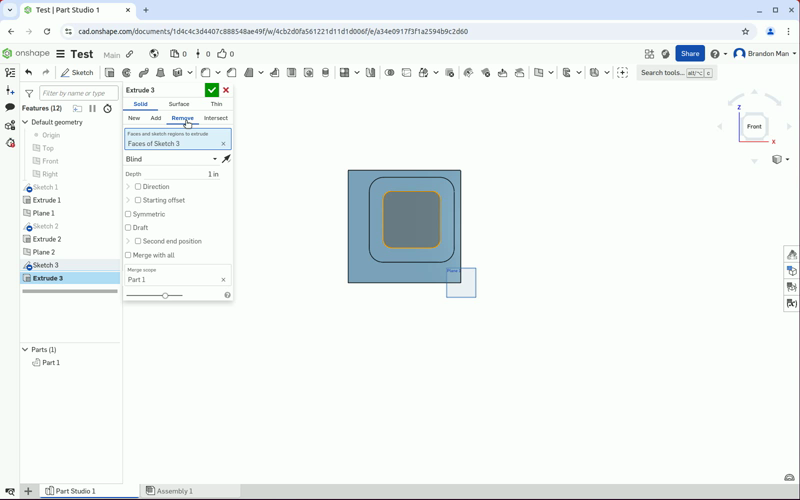
key(tab, 4)
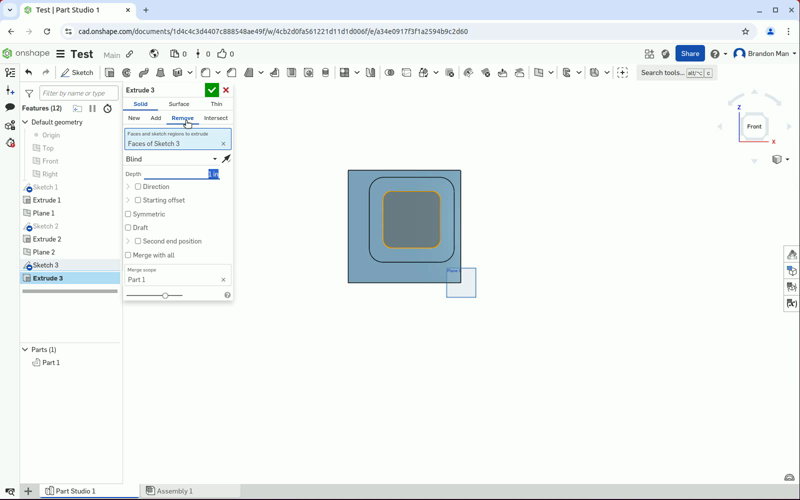
text(1.444)
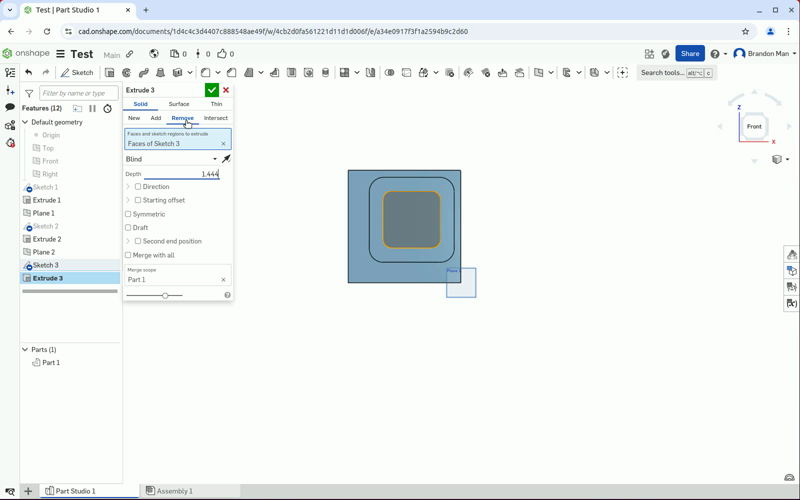
key(tab, 6)
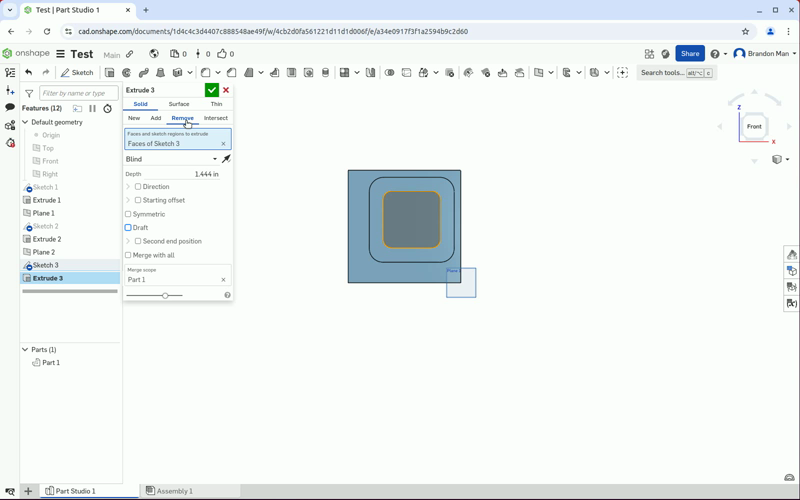
key(space)
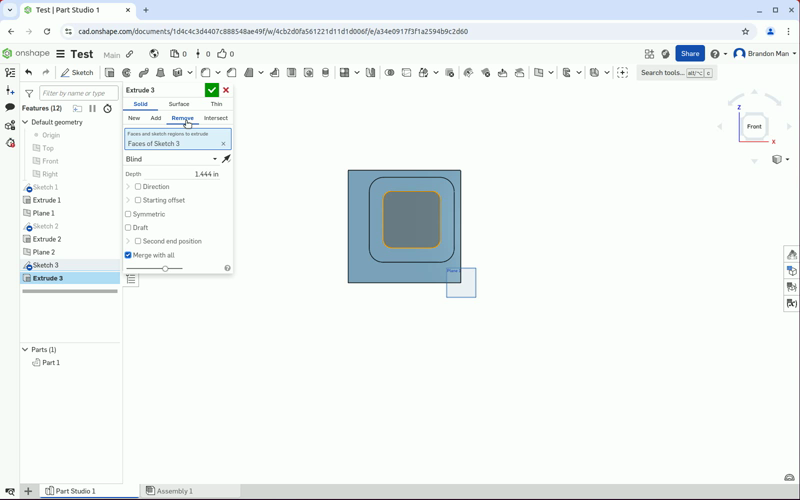
key(enter)
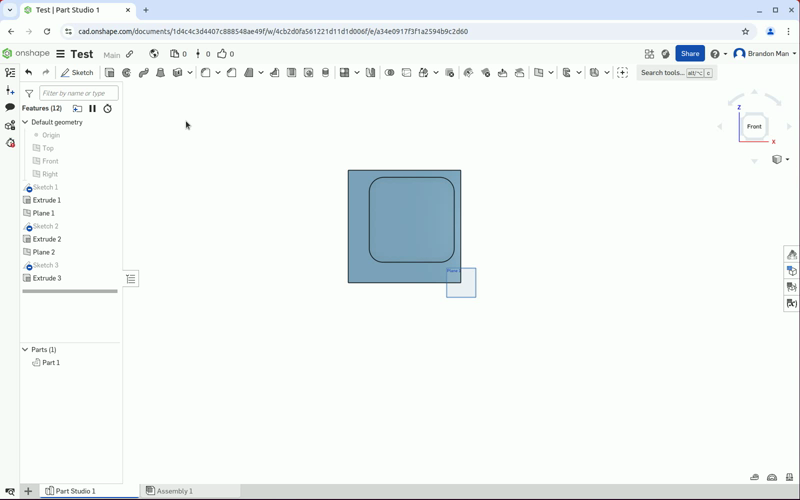
key(shift+h)
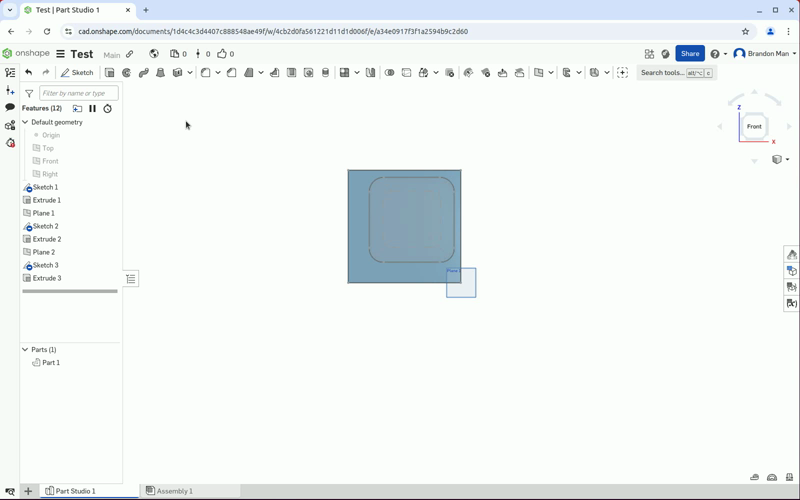
key(shift+h)
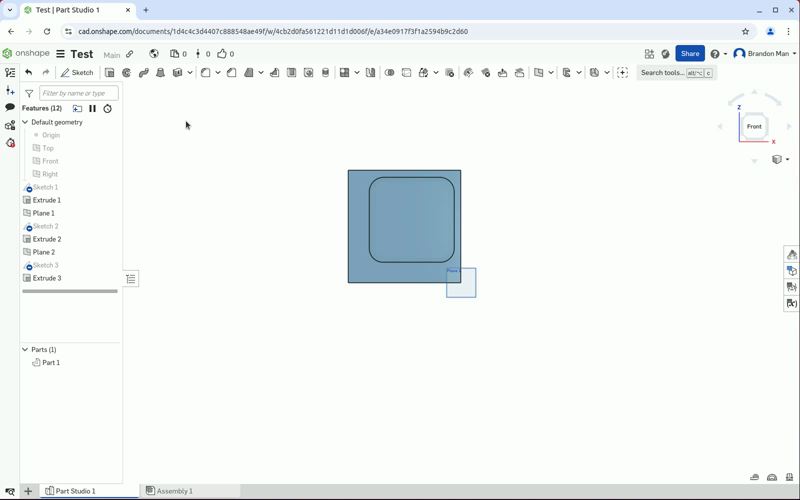
mouse_move(73, 189)
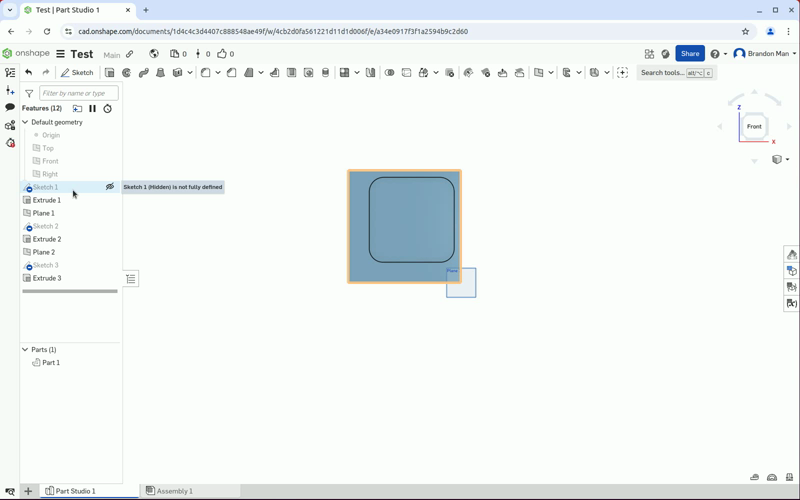
click(73, 189)
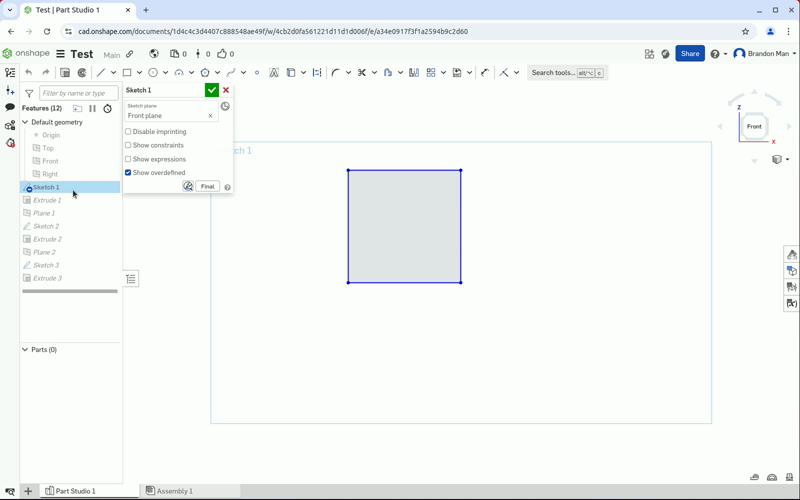
mouse_move(229, 92)
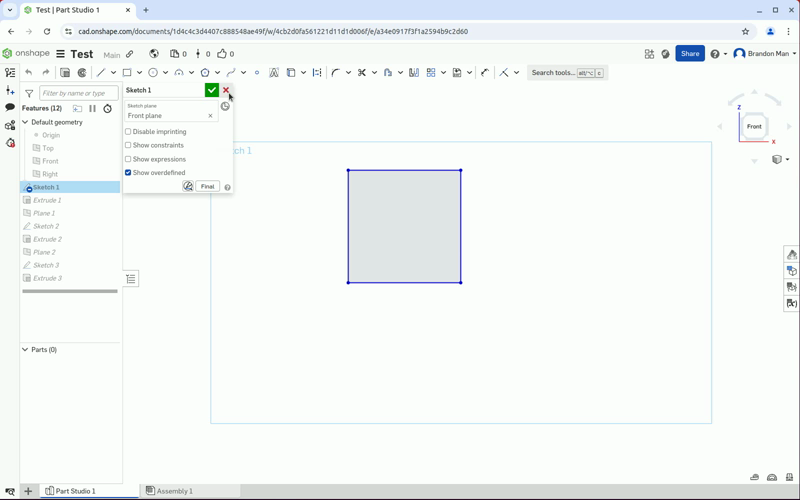
click(229, 92)
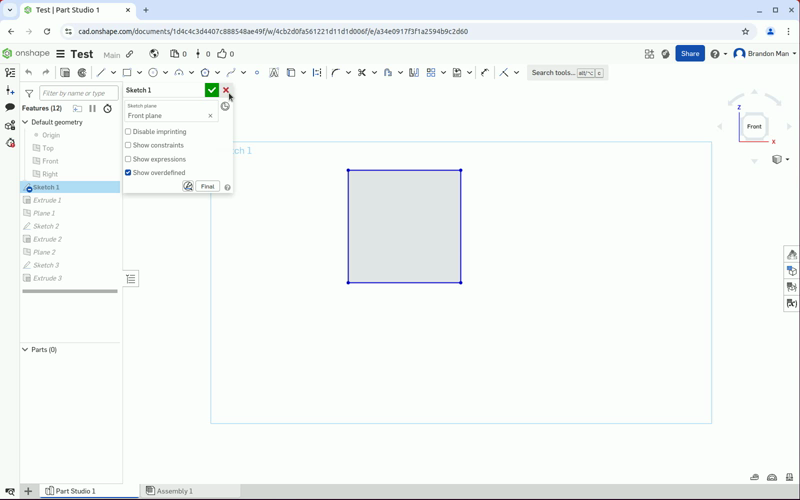
key(shift+s)
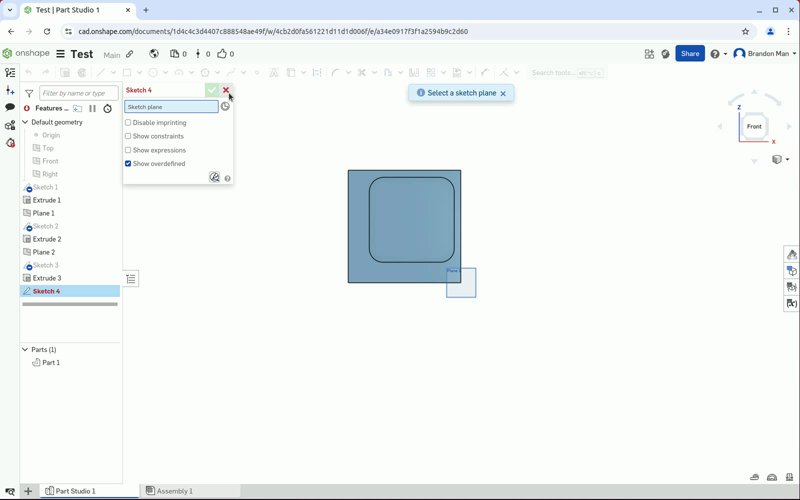
mouse_move(73, 215)
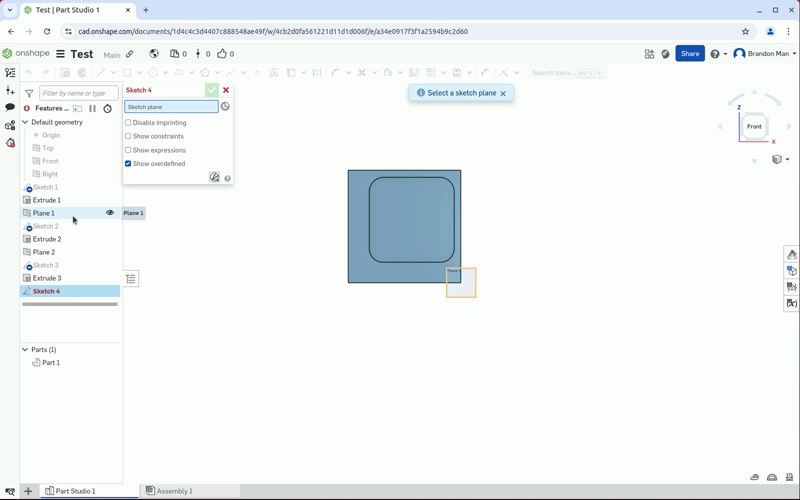
click(73, 215)
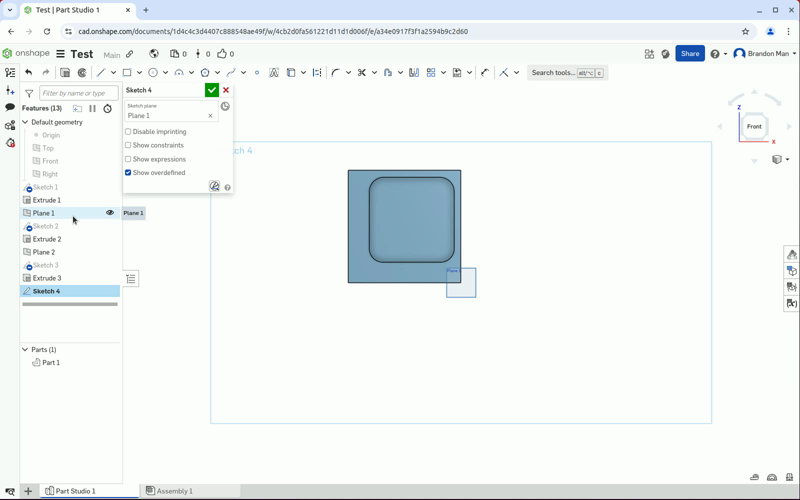
mouse_move(73, 352)
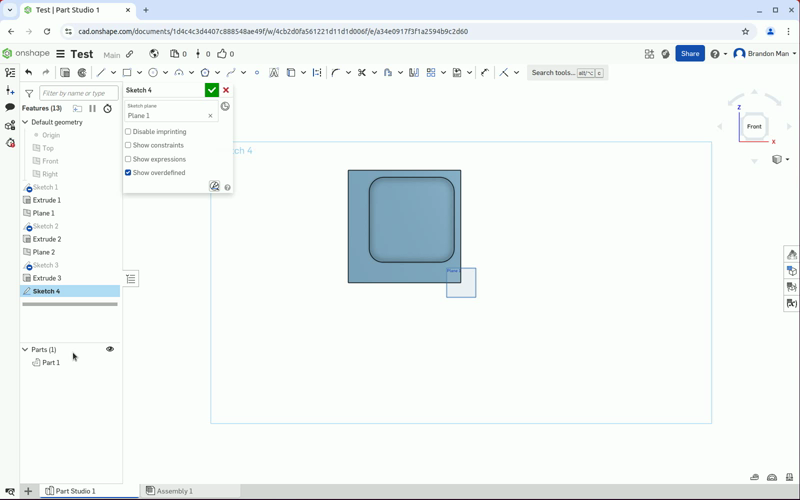
key(y)
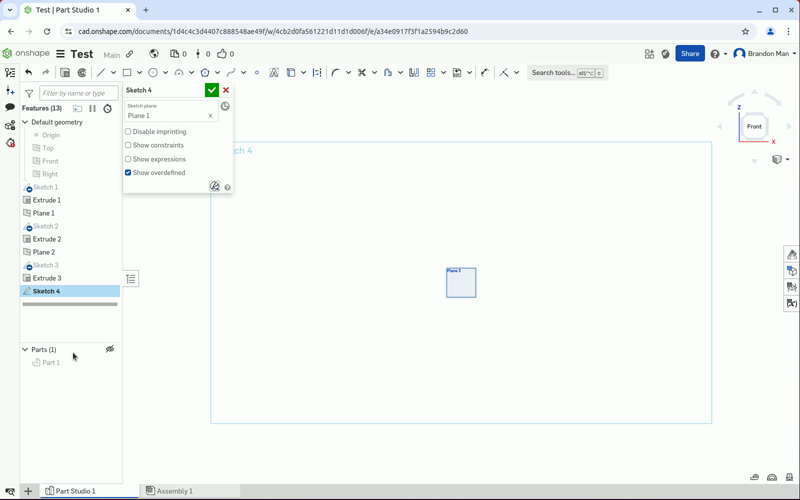
key(c)
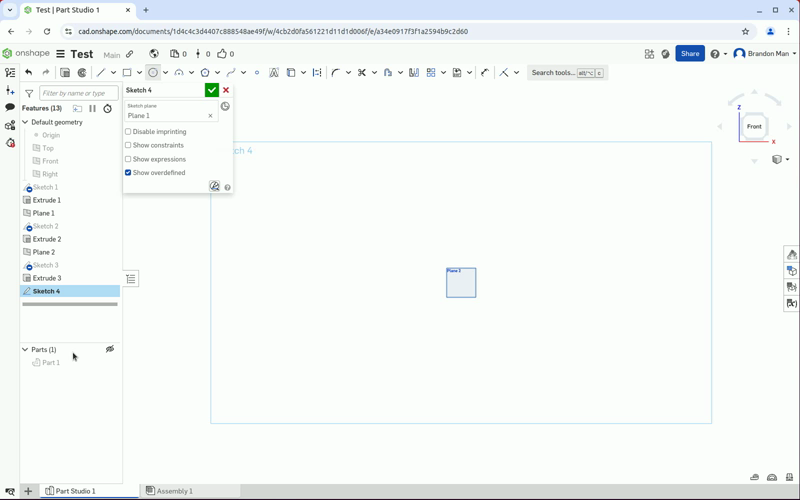
key_down(shift)
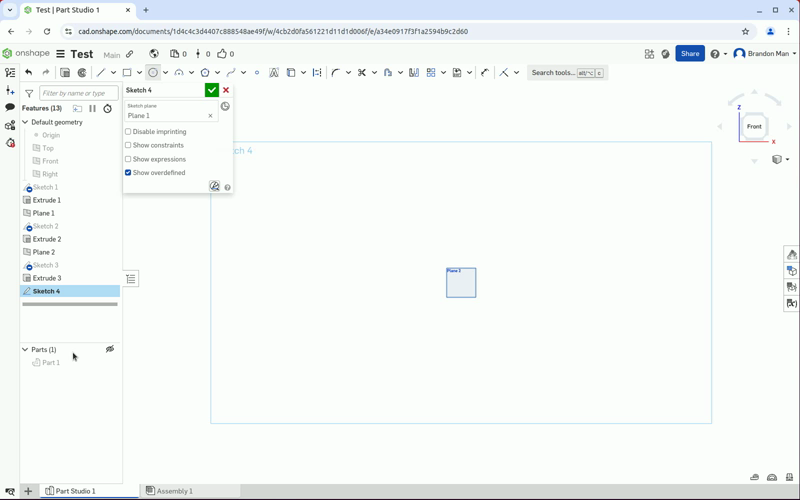
mouse_move(360, 191)
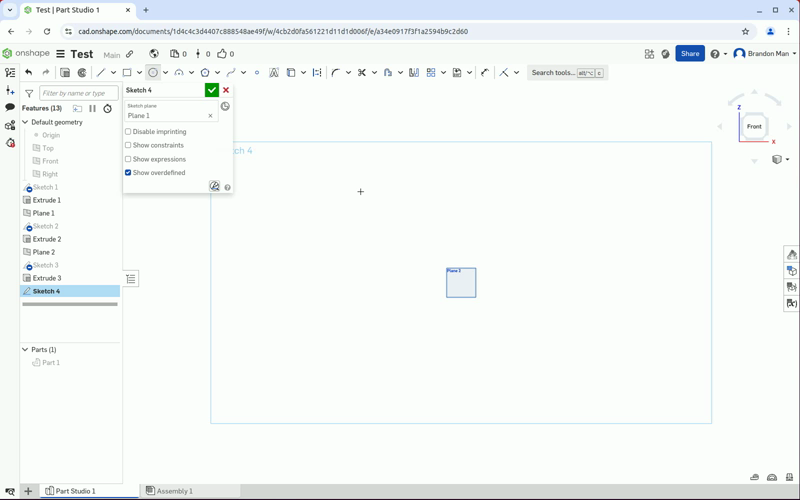
click(360, 191)
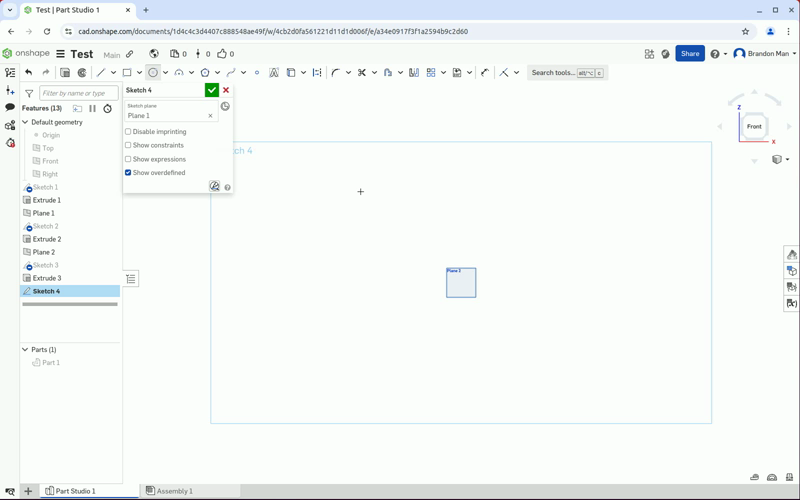
key_up(shift)
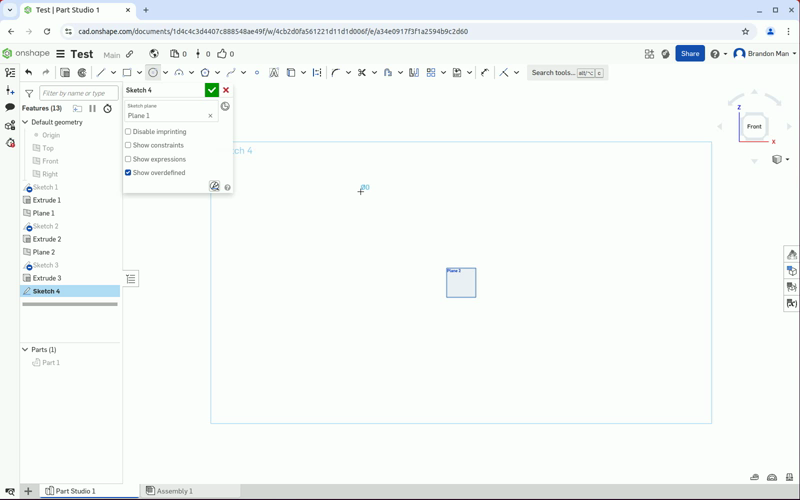
mouse_move(366, 191)
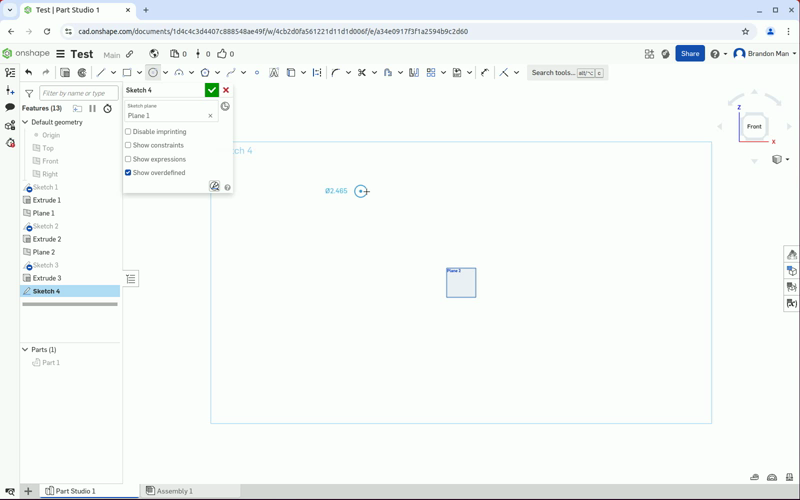
click(366, 191)
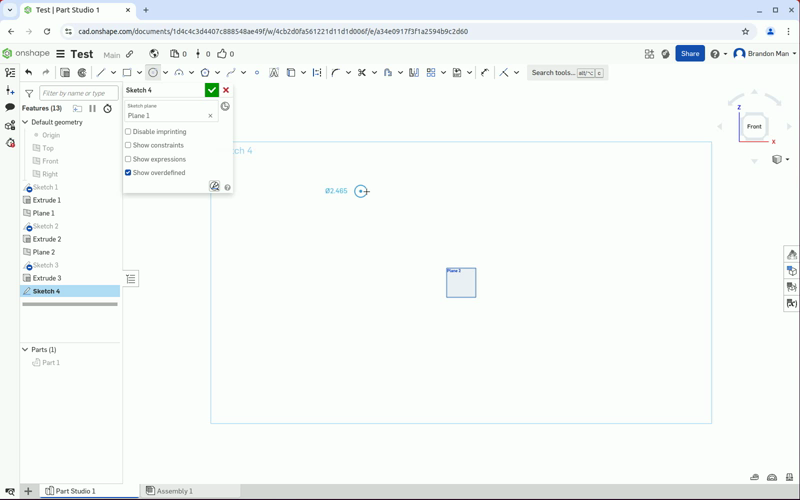
key(esc)
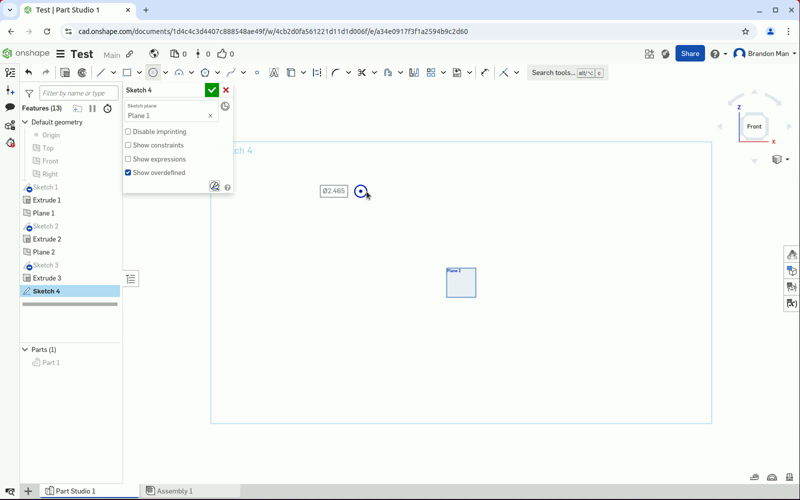
mouse_move(355, 193)
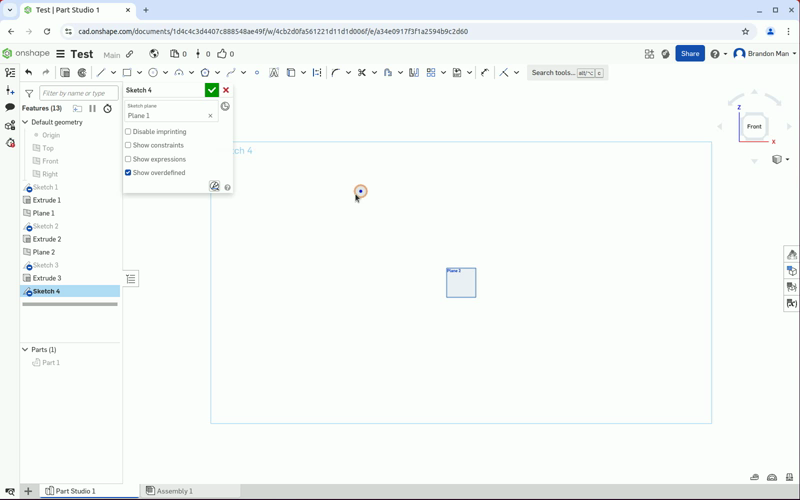
scroll(6)
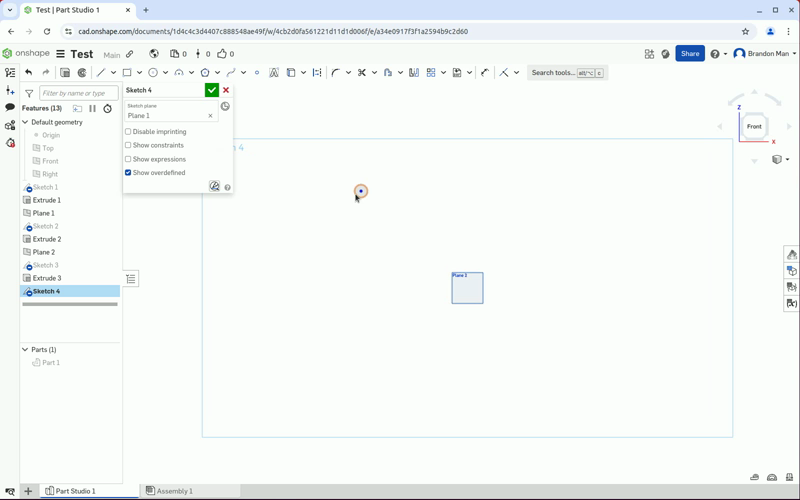
scroll(6)
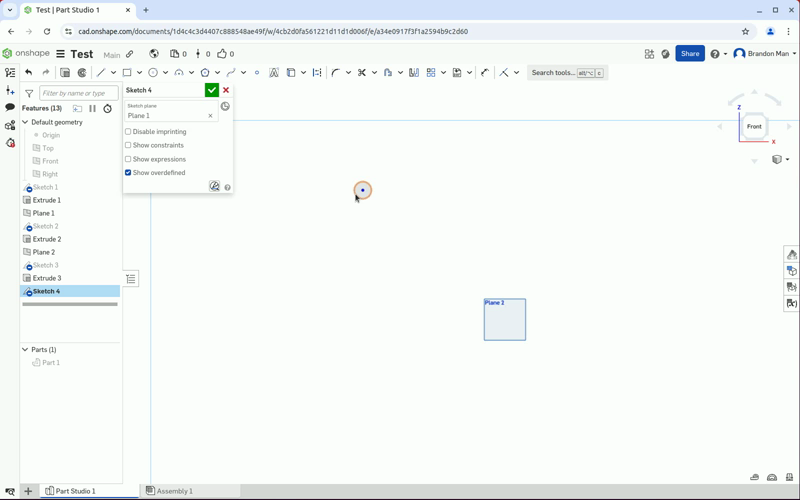
scroll(6)
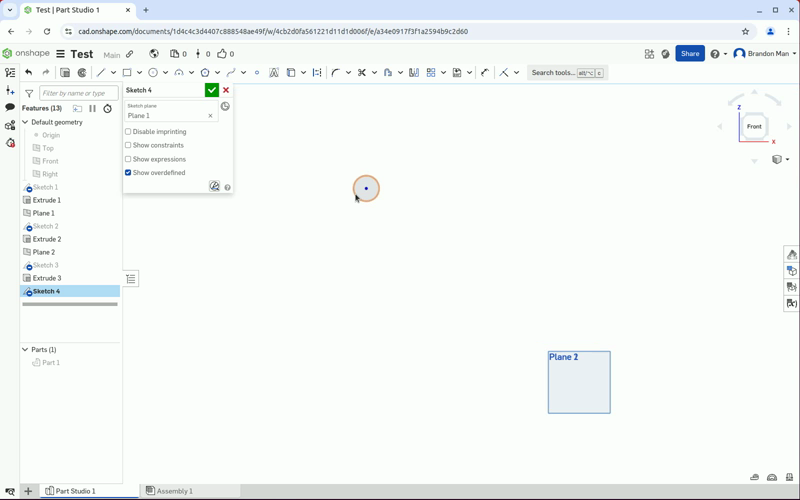
scroll(6)
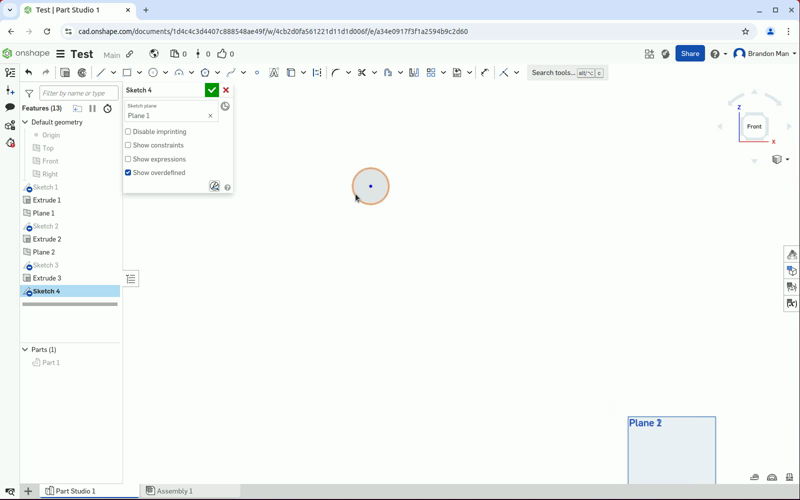
scroll(6)
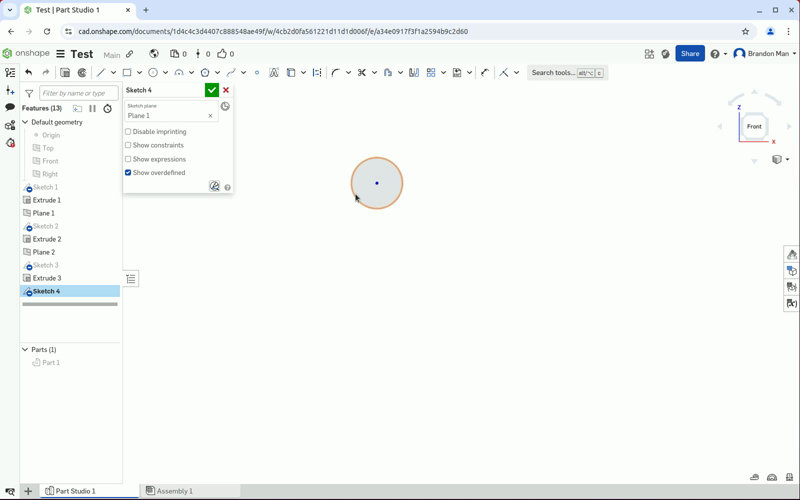
scroll(6)
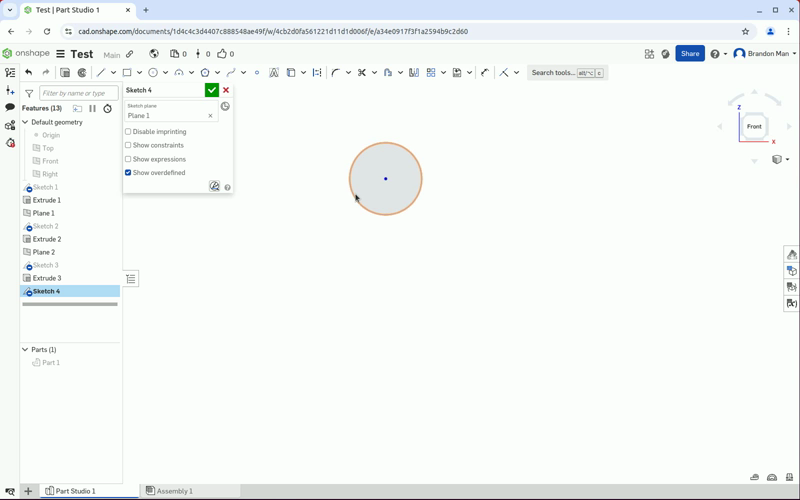
scroll(6)
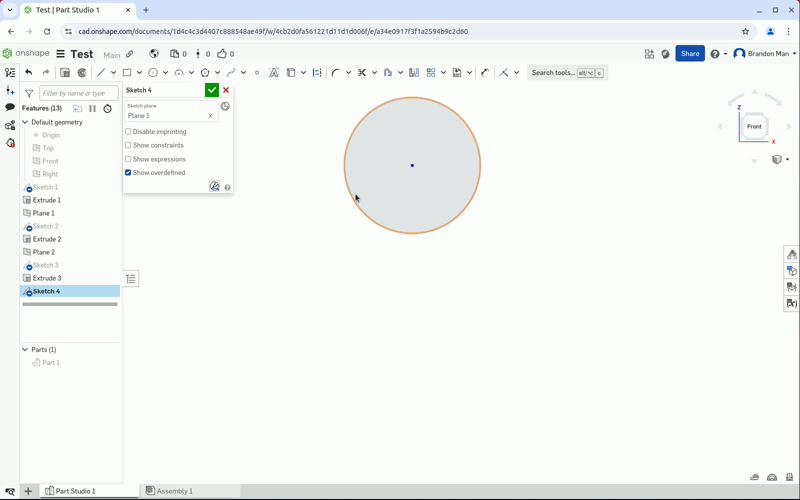
click(355, 193)
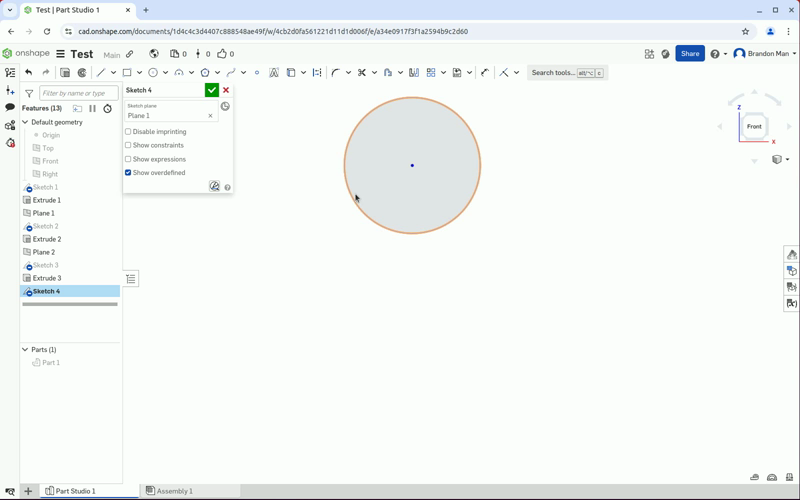
scroll(-6)
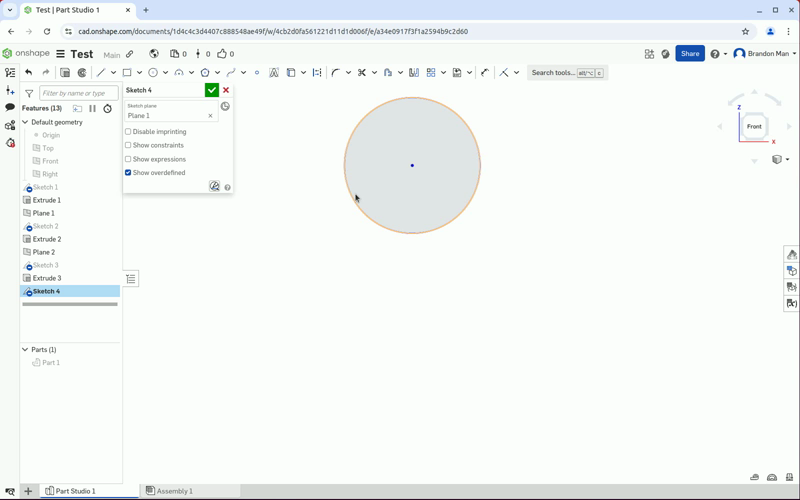
scroll(-6)
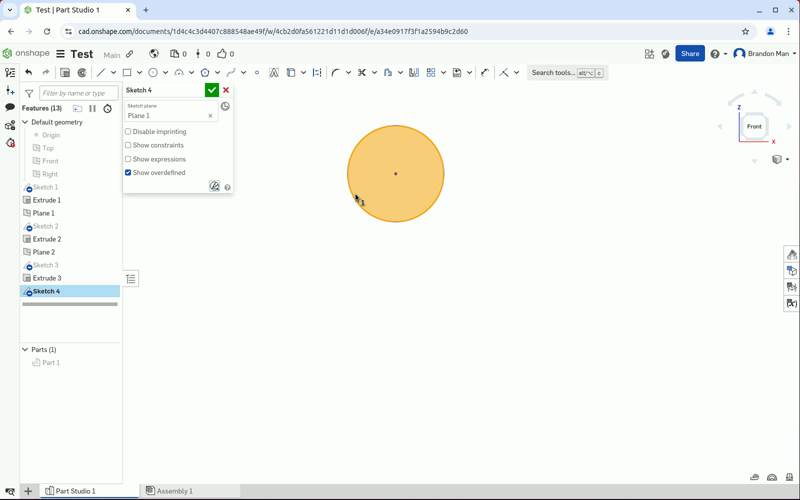
scroll(-6)
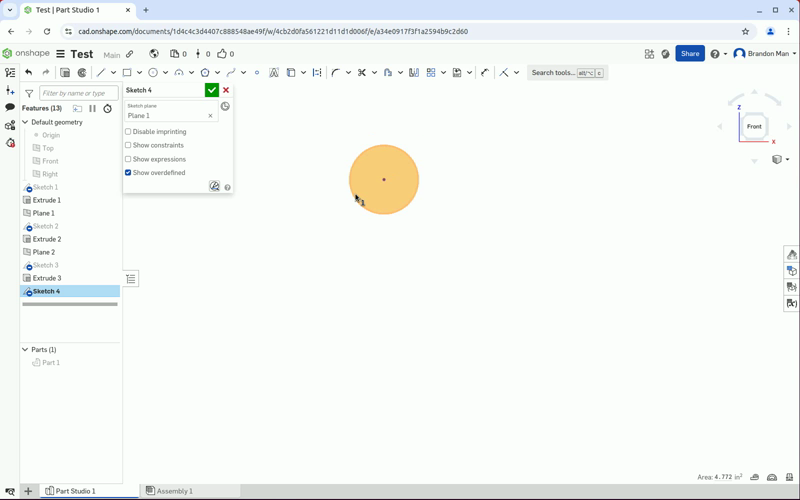
scroll(-6)
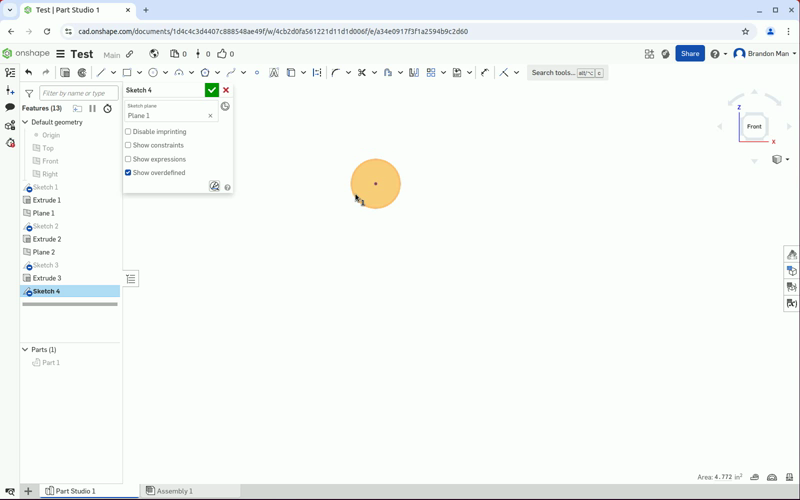
scroll(-6)
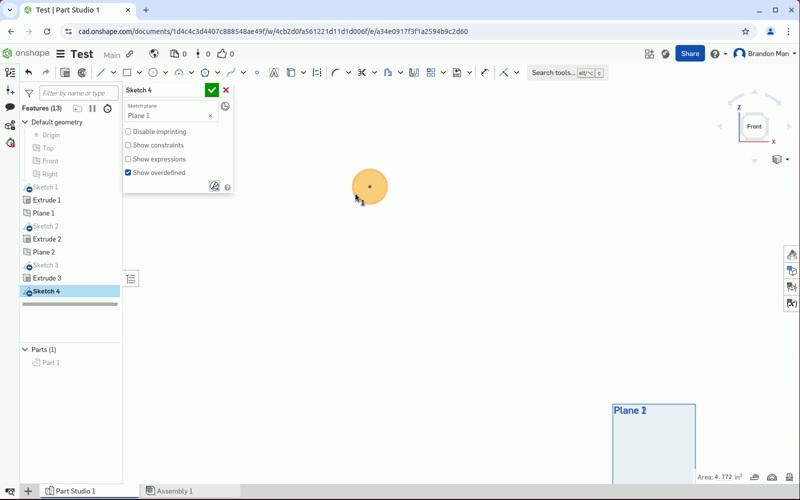
scroll(-6)
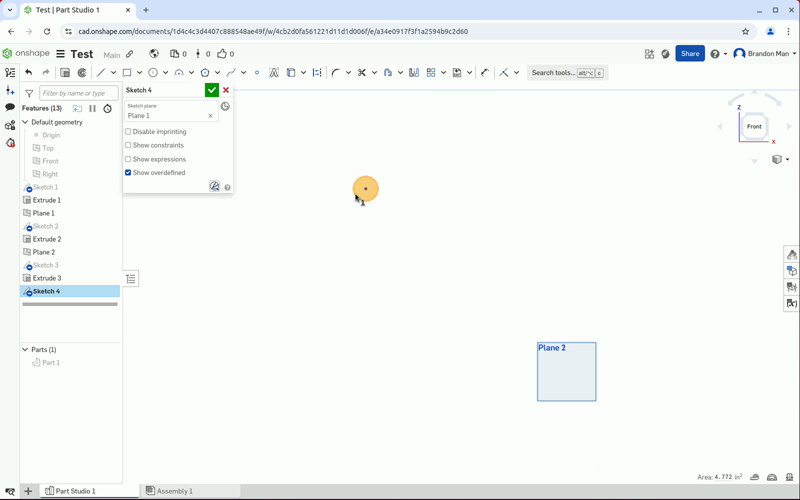
scroll(-6)
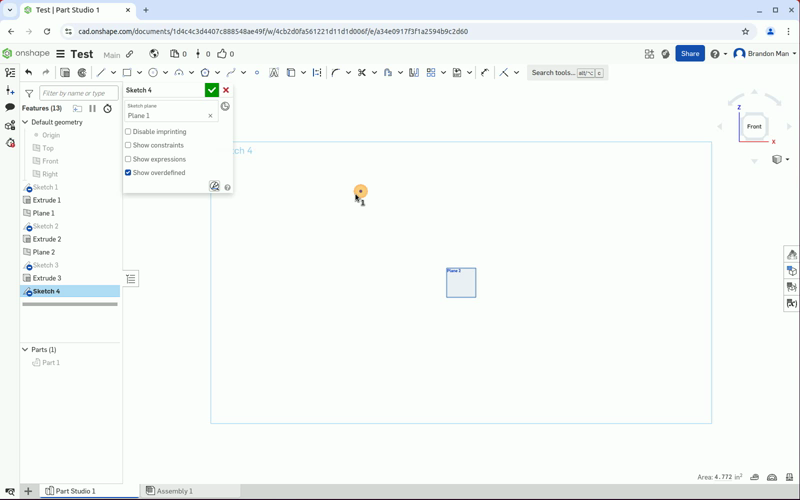
mouse_move(73, 352)
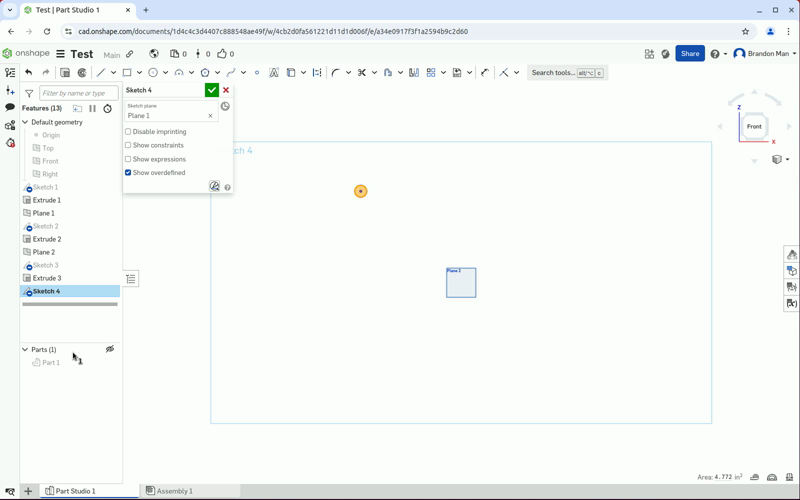
key(shift+y)
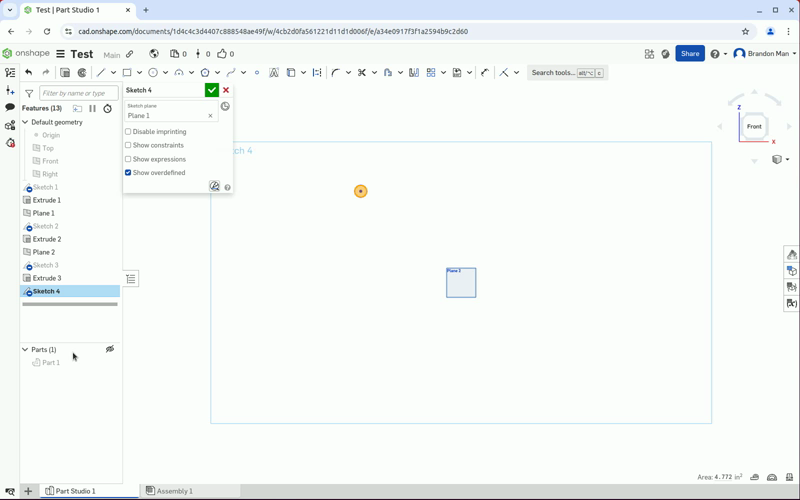
key(shift+e)
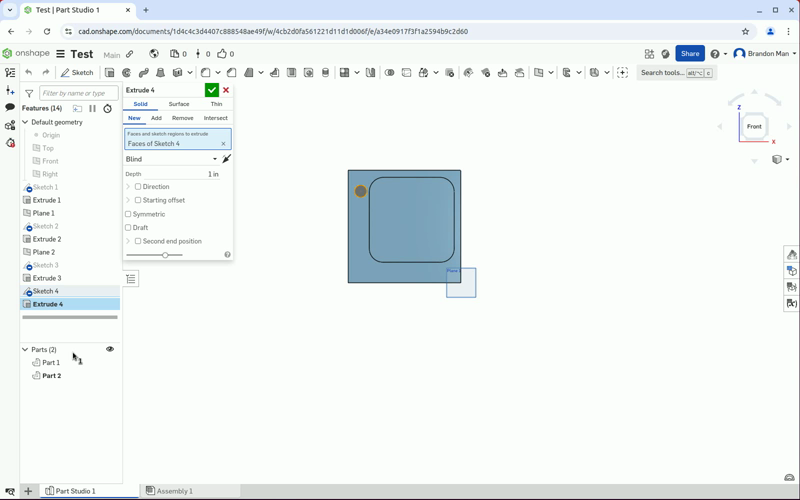
mouse_move(143, 106)
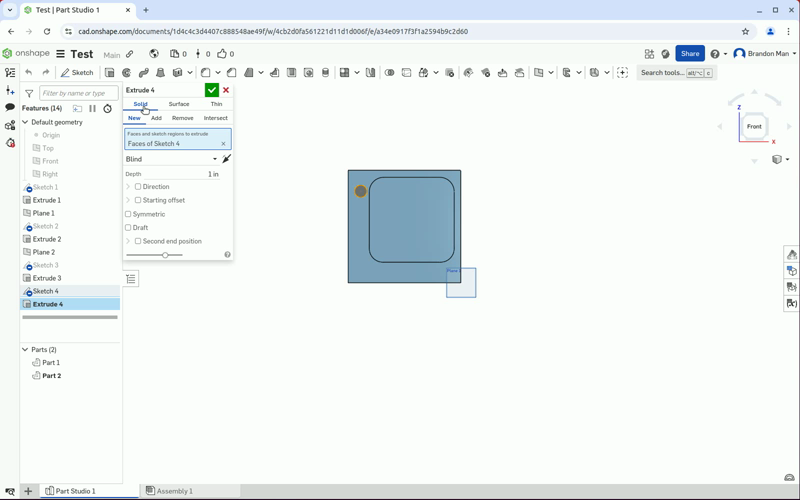
click(143, 106)
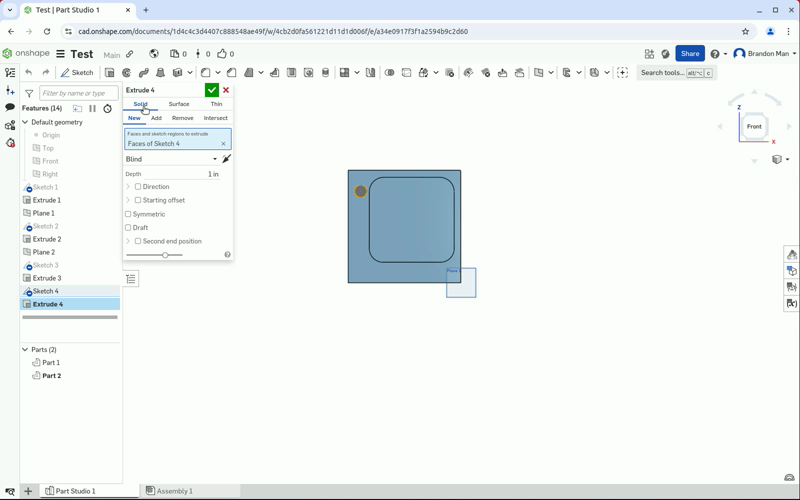
mouse_move(186, 120)
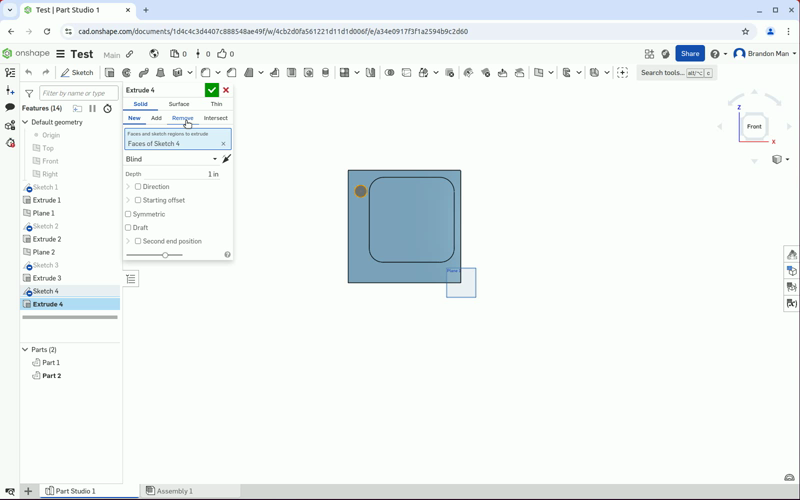
click(186, 120)
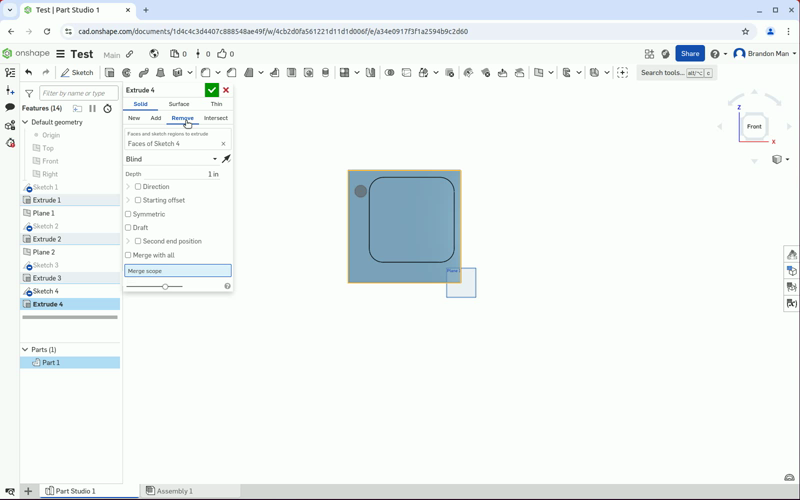
key(tab, 4)
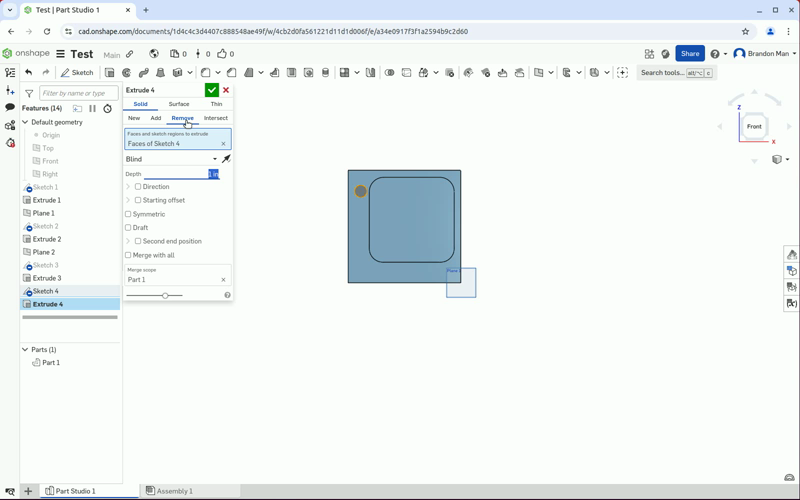
text(4.333)
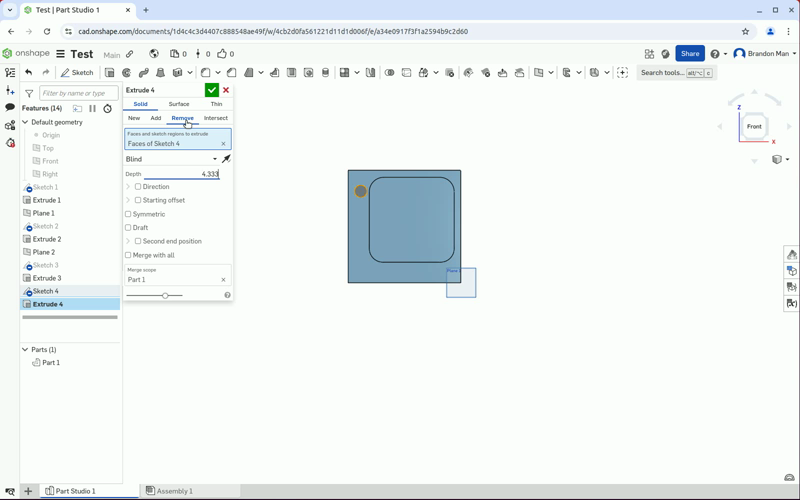
key(tab, 6)
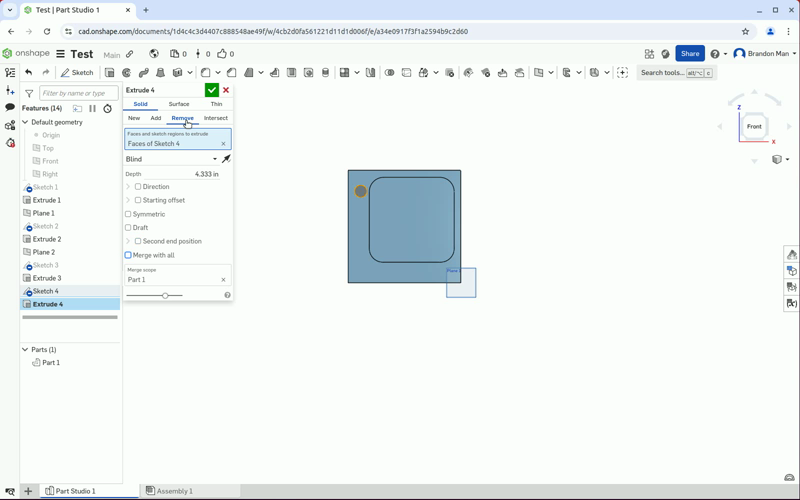
key(space)
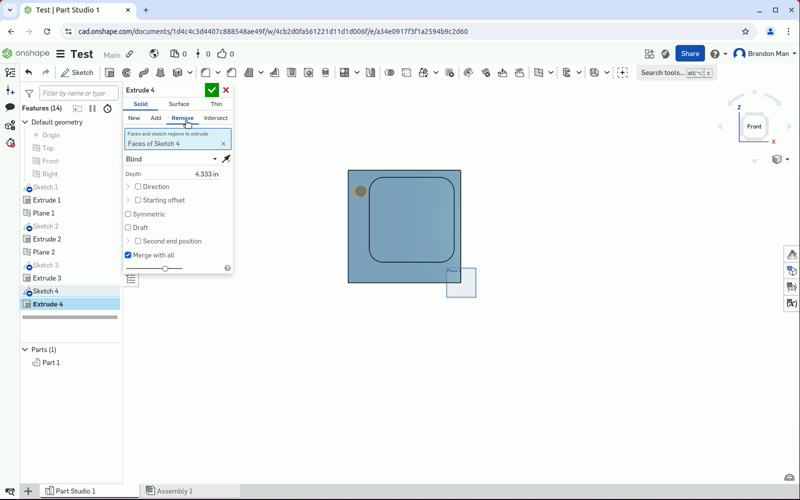
key(enter)
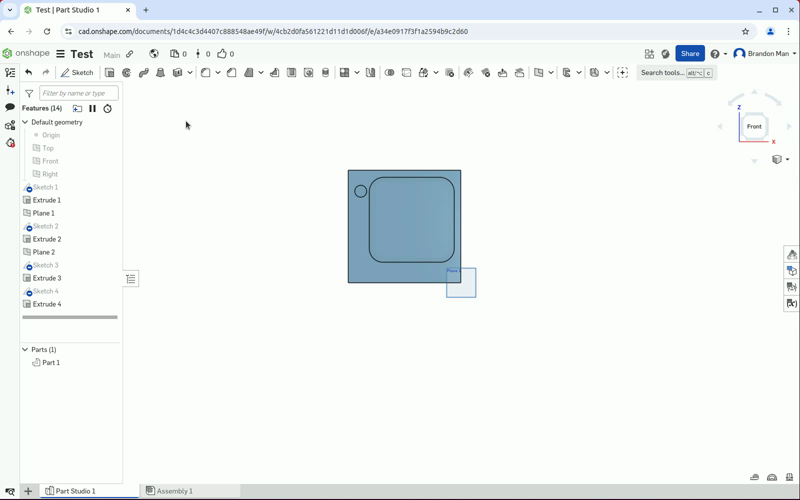
key(shift+h)
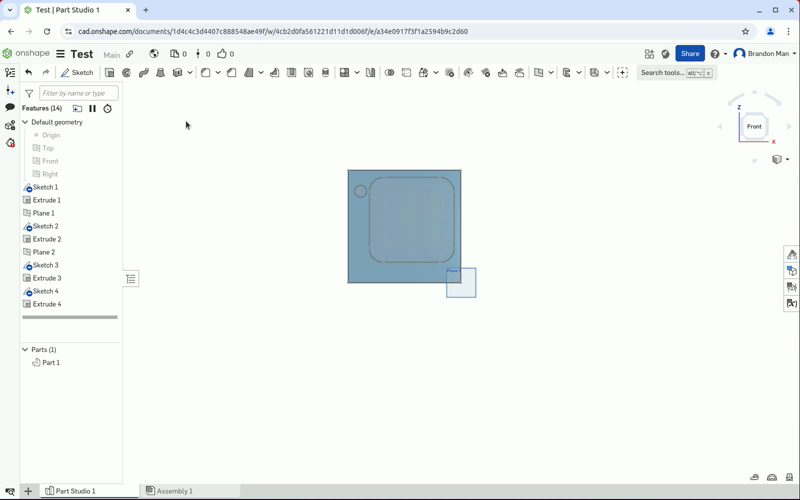
key(shift+h)
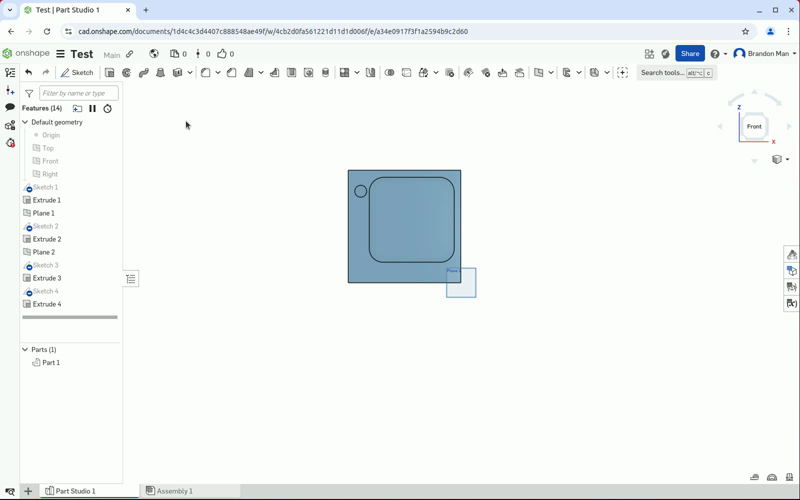
mouse_move(73, 189)
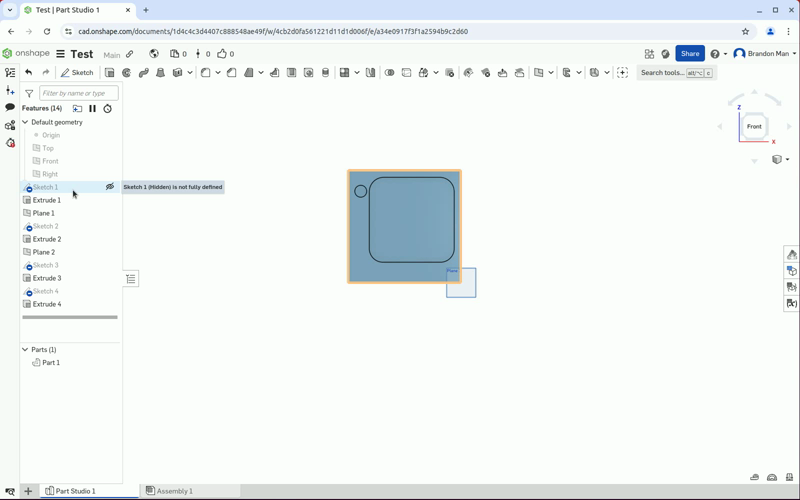
click(73, 189)
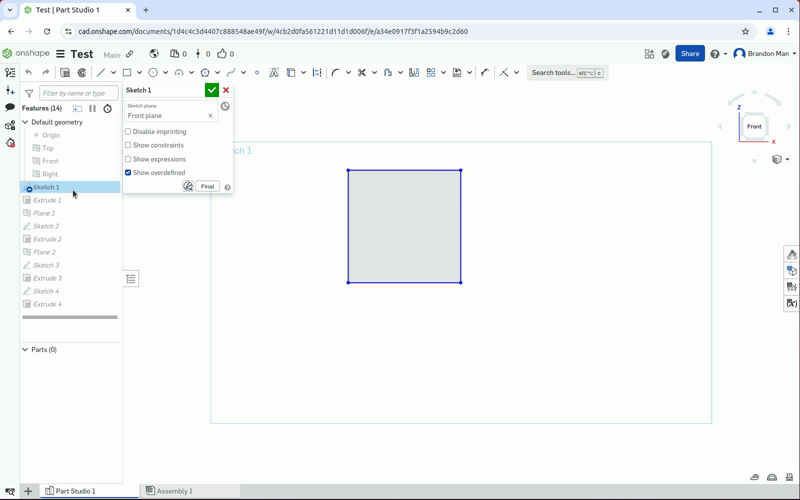
mouse_move(229, 92)
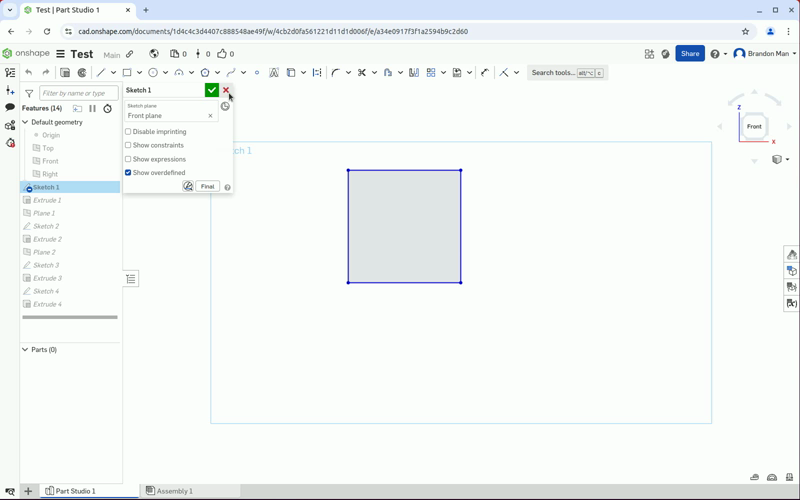
click(229, 92)
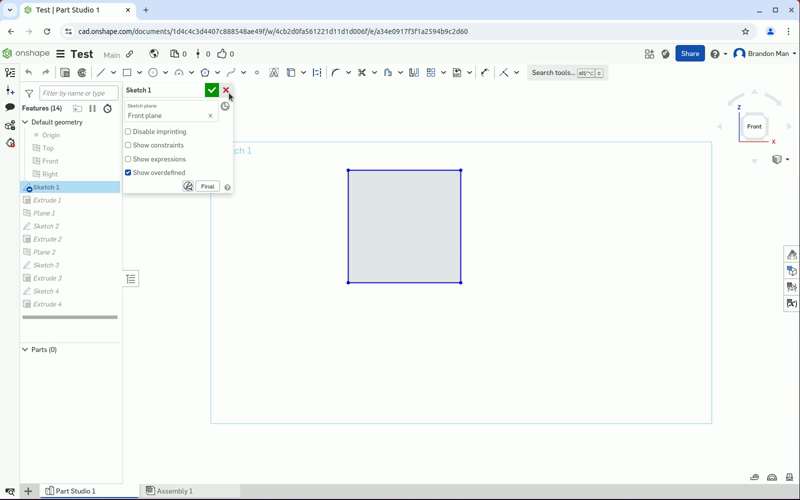
key(shift+s)
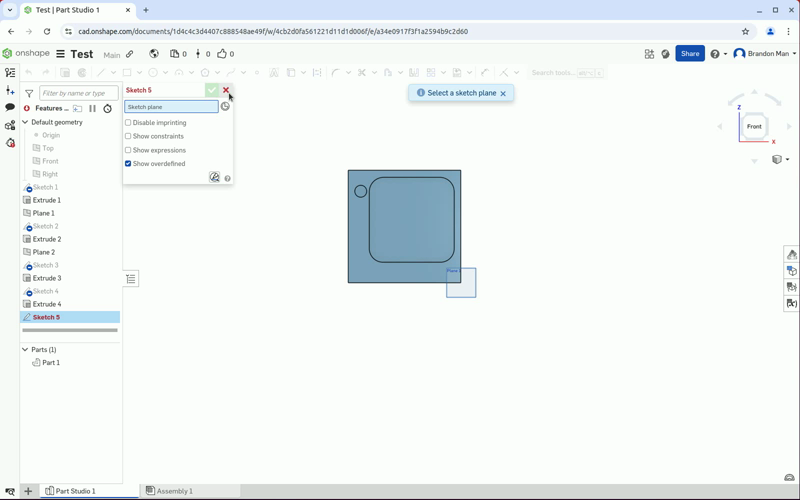
mouse_move(73, 215)
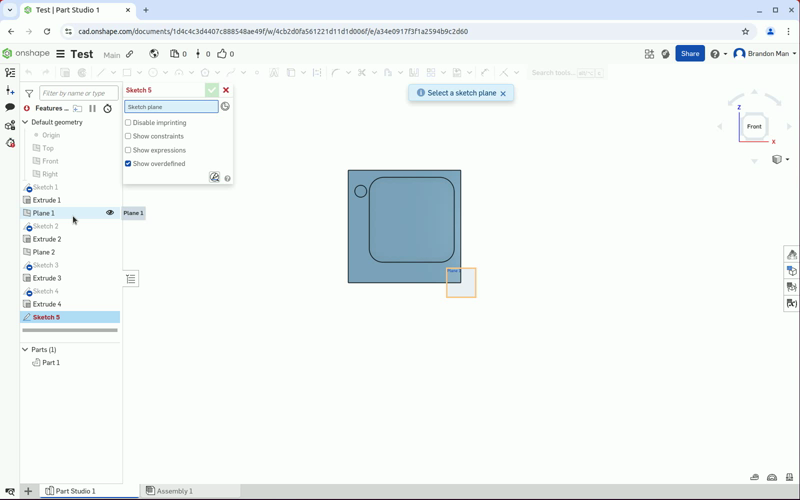
click(73, 215)
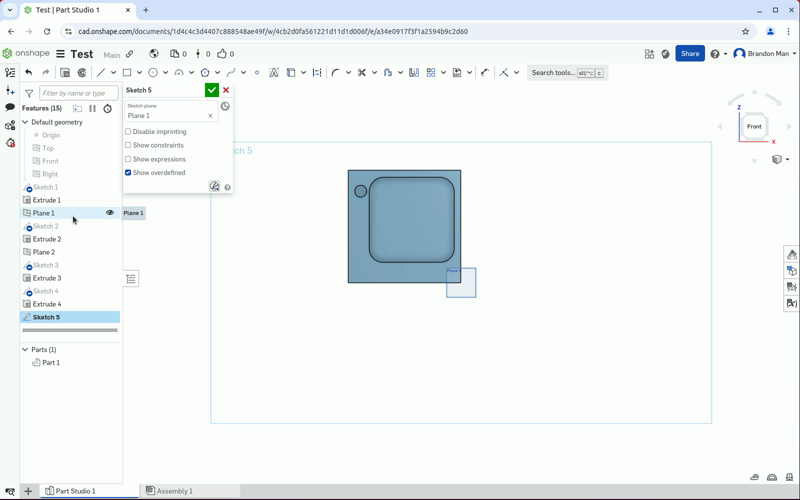
mouse_move(73, 352)
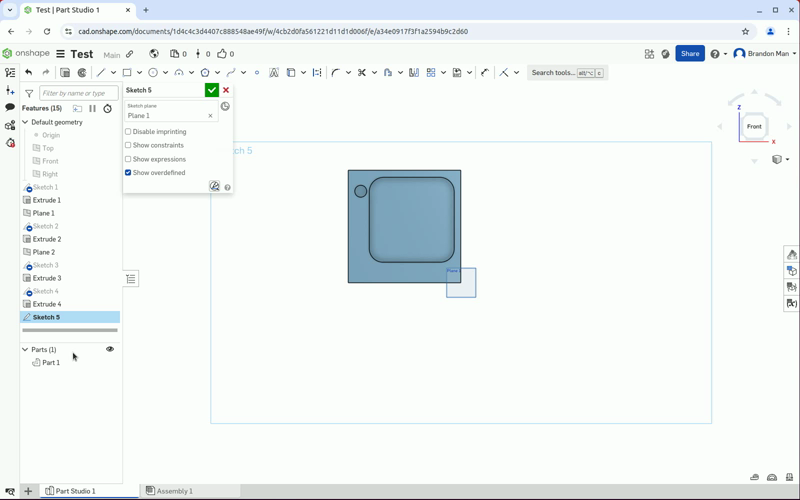
key(y)
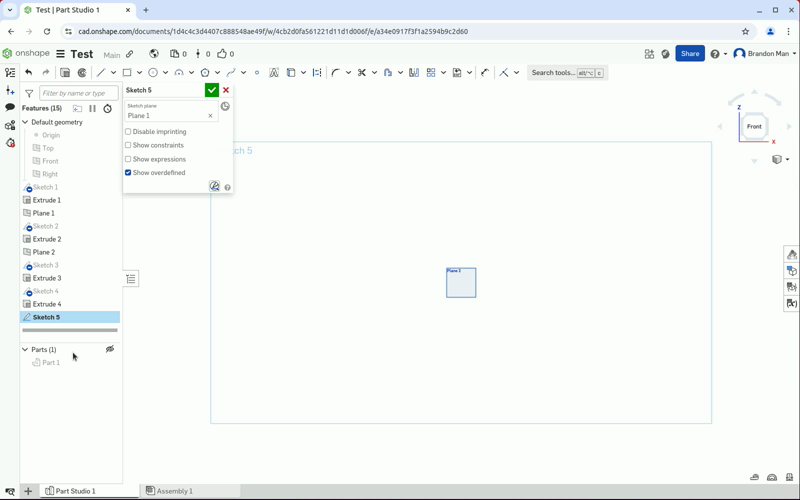
key(c)
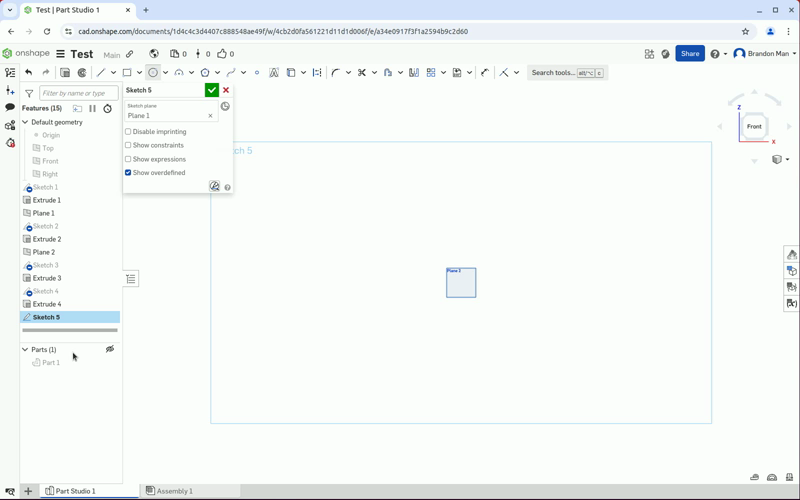
key_down(shift)
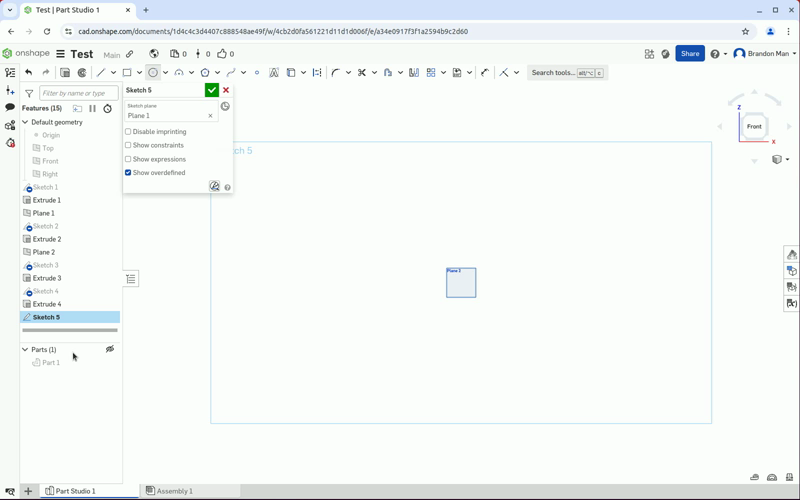
mouse_move(360, 247)
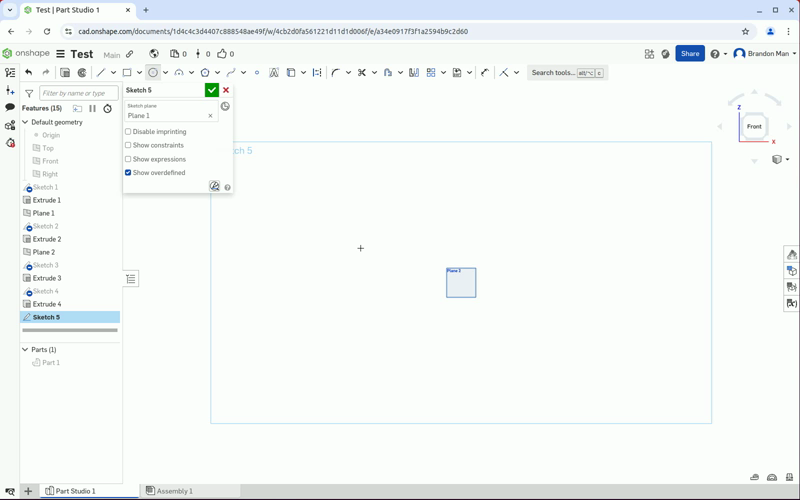
click(360, 247)
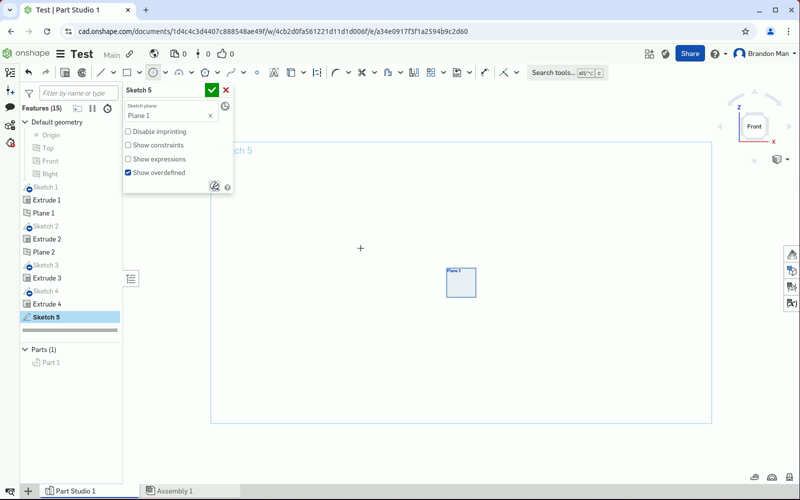
key_up(shift)
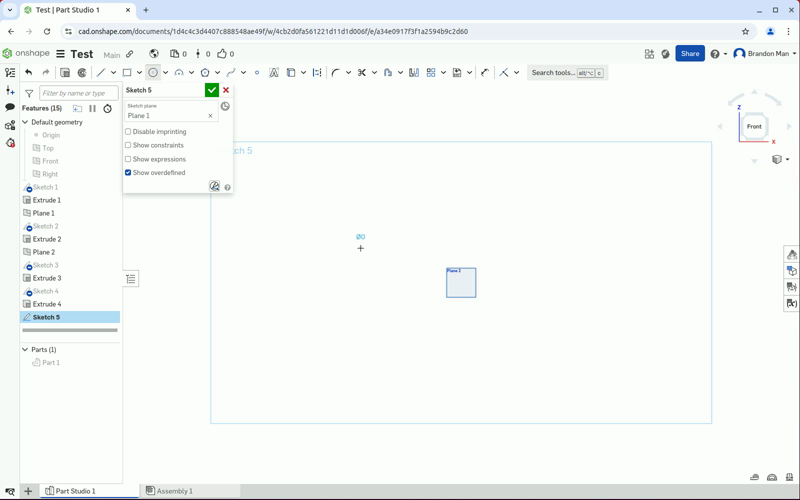
mouse_move(366, 247)
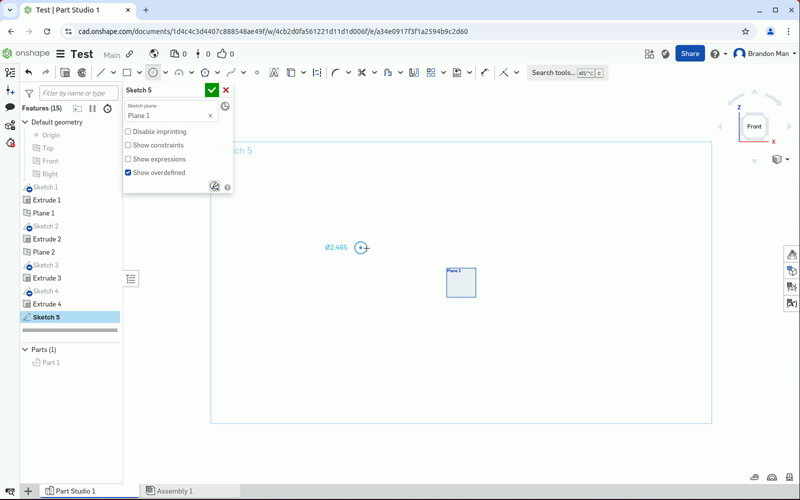
click(366, 247)
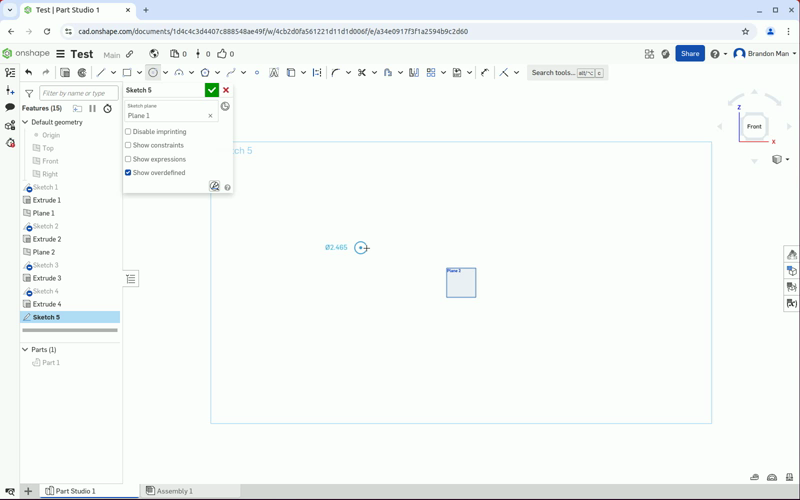
key(esc)
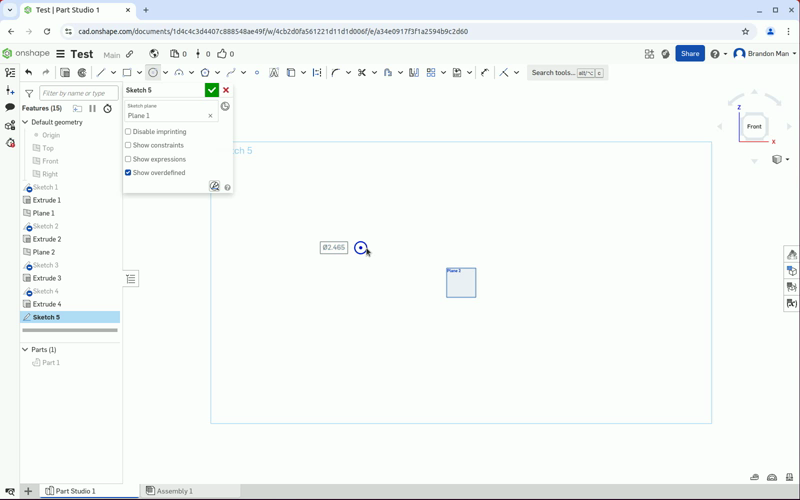
mouse_move(361, 253)
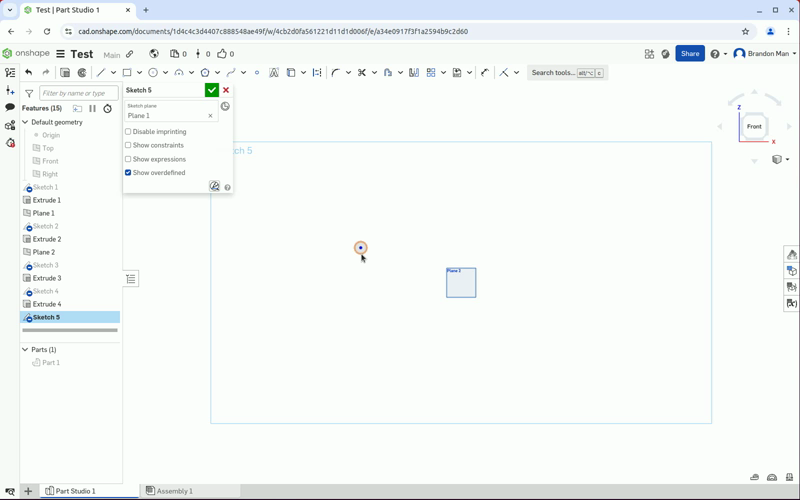
scroll(6)
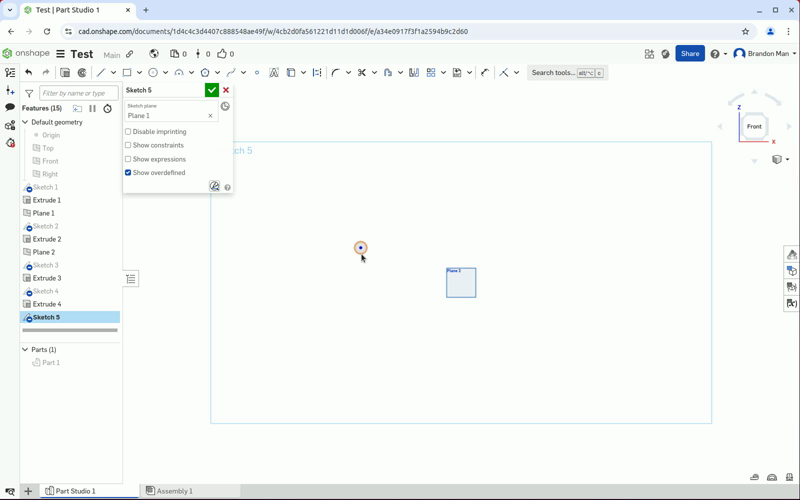
scroll(6)
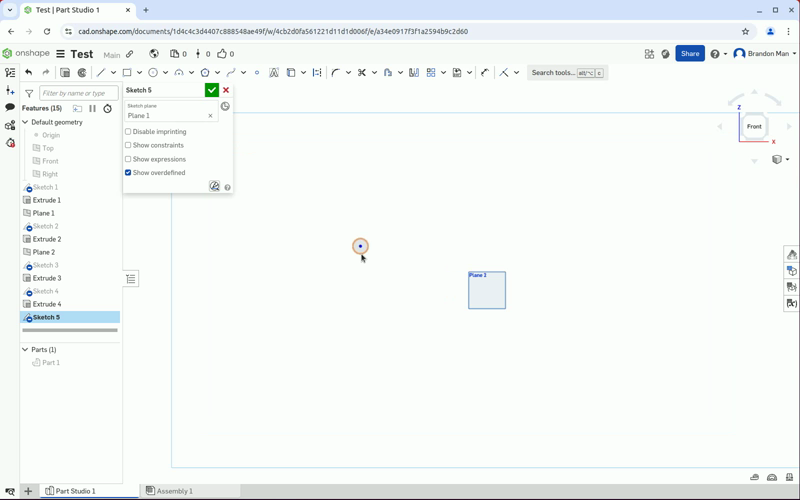
scroll(6)
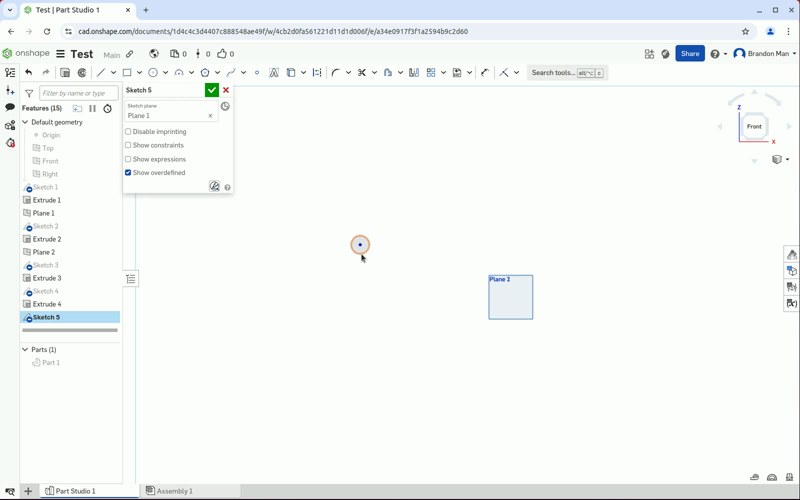
scroll(6)
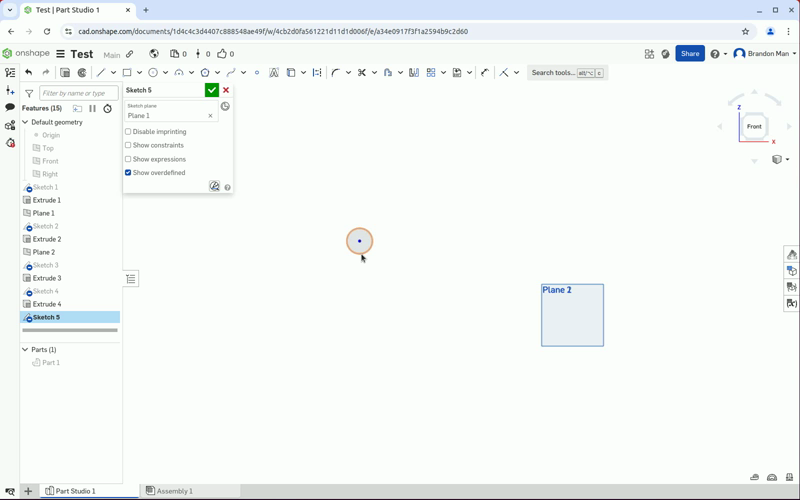
scroll(6)
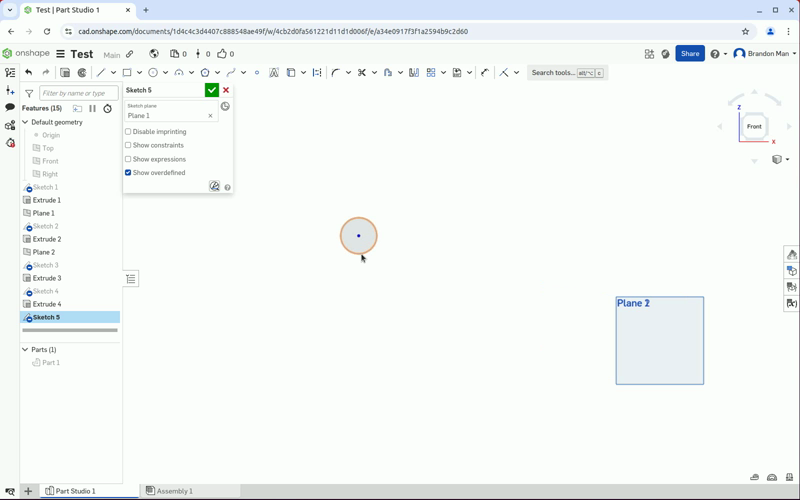
scroll(6)
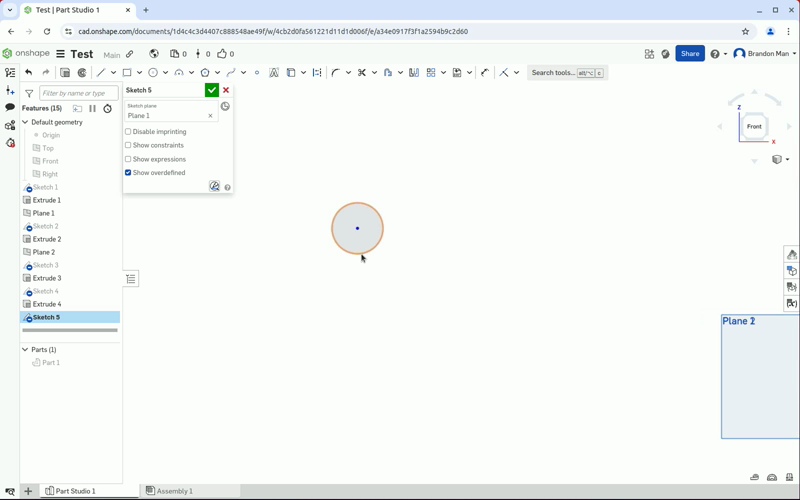
scroll(6)
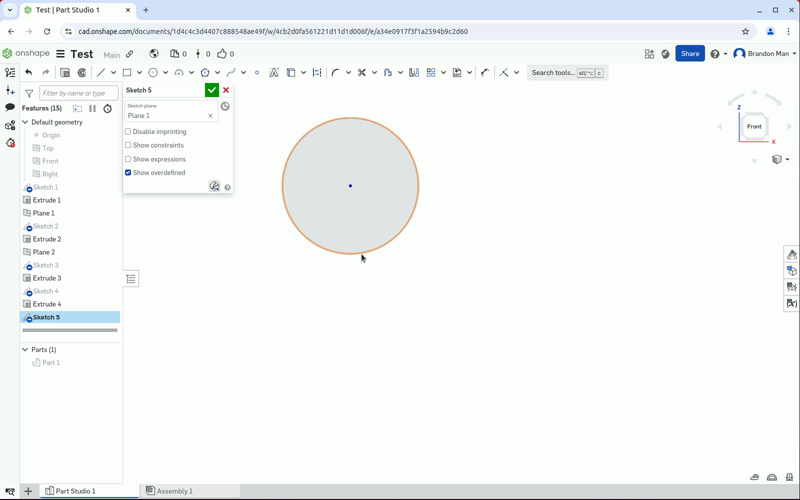
click(361, 253)
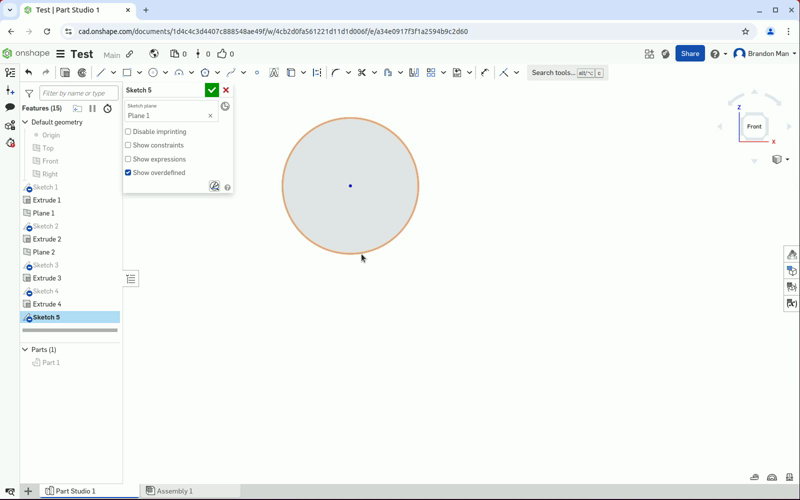
scroll(-6)
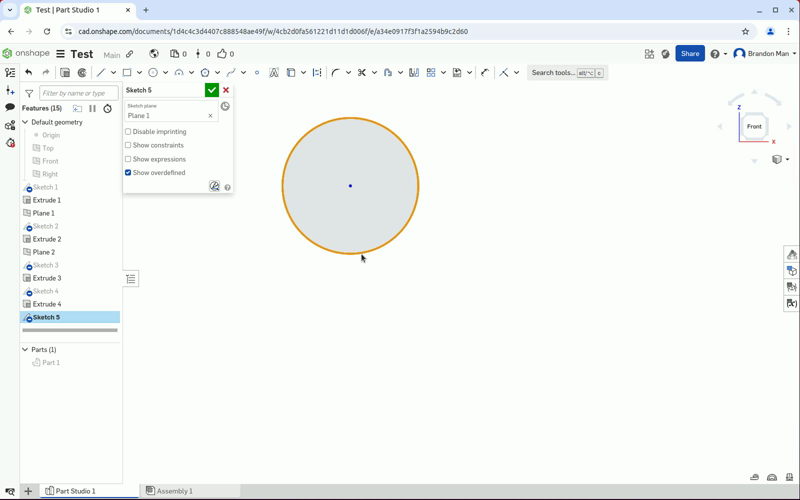
scroll(-6)
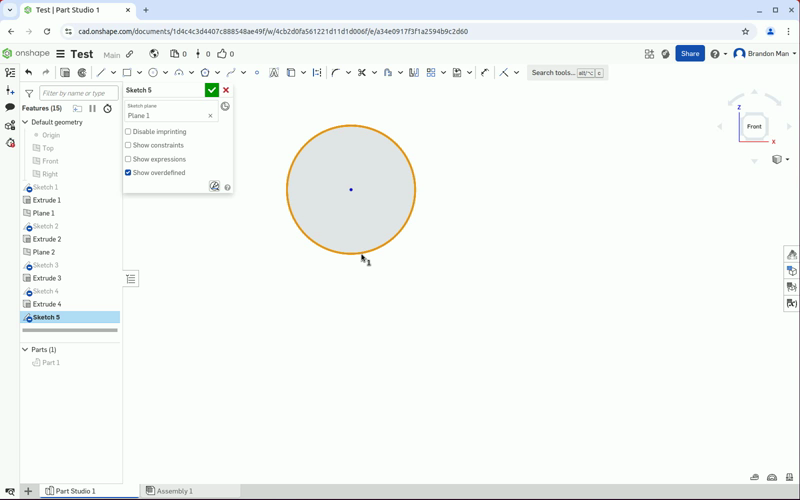
scroll(-6)
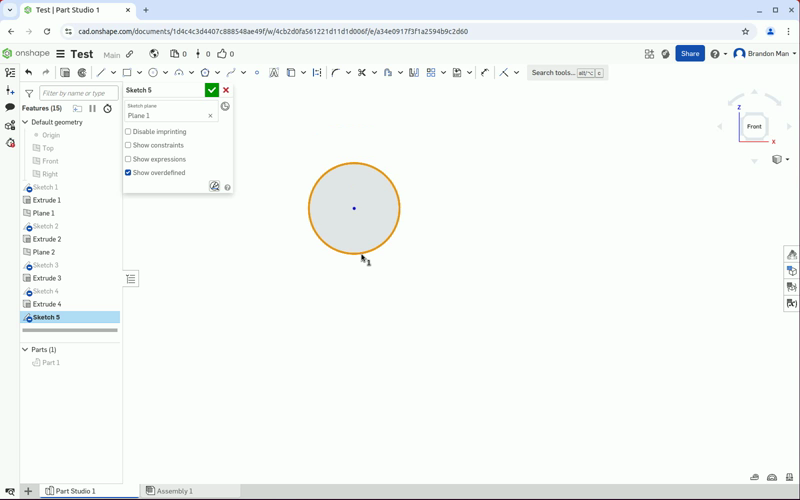
scroll(-6)
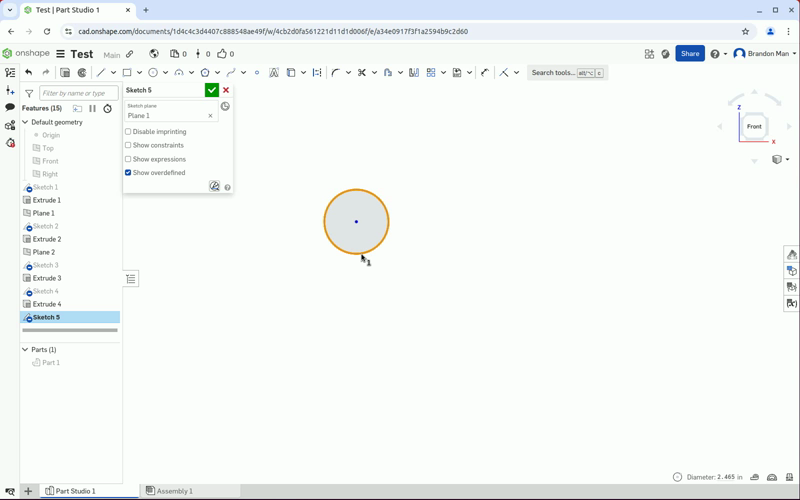
scroll(-6)
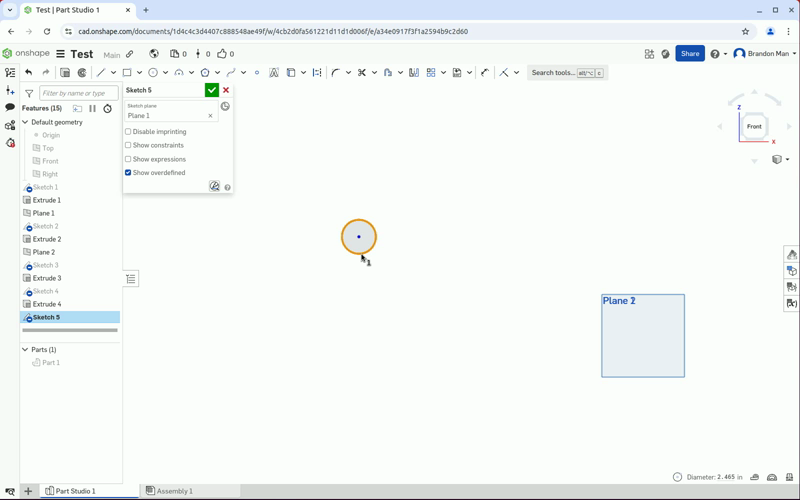
scroll(-6)
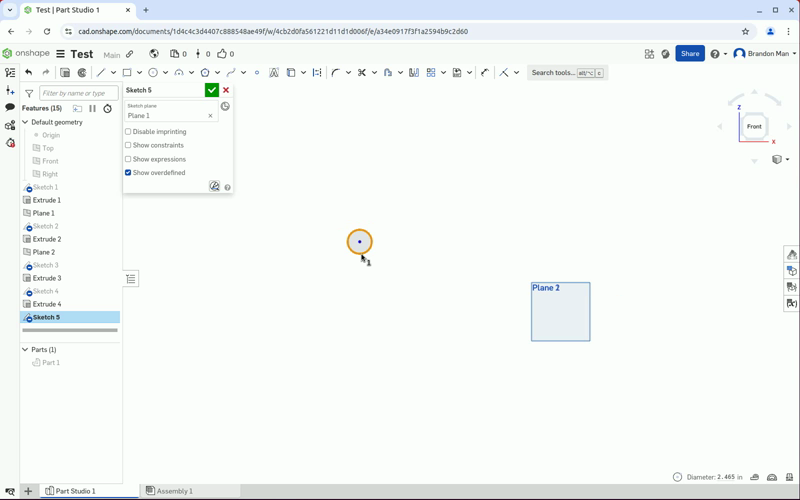
scroll(-6)
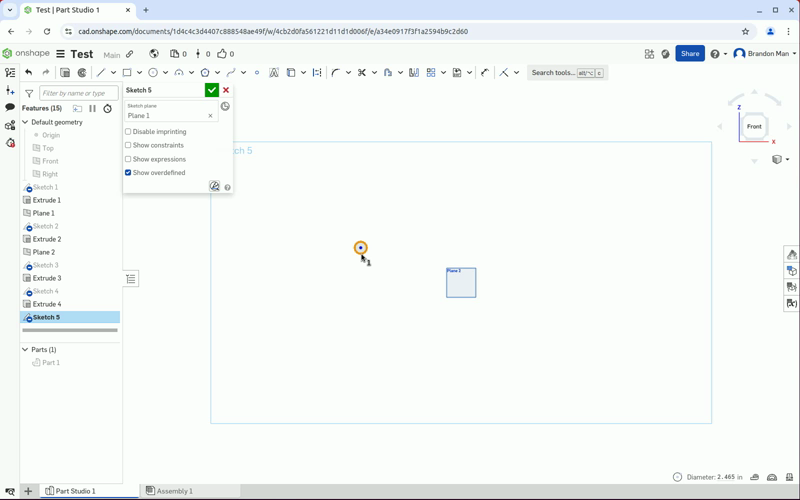
mouse_move(73, 352)
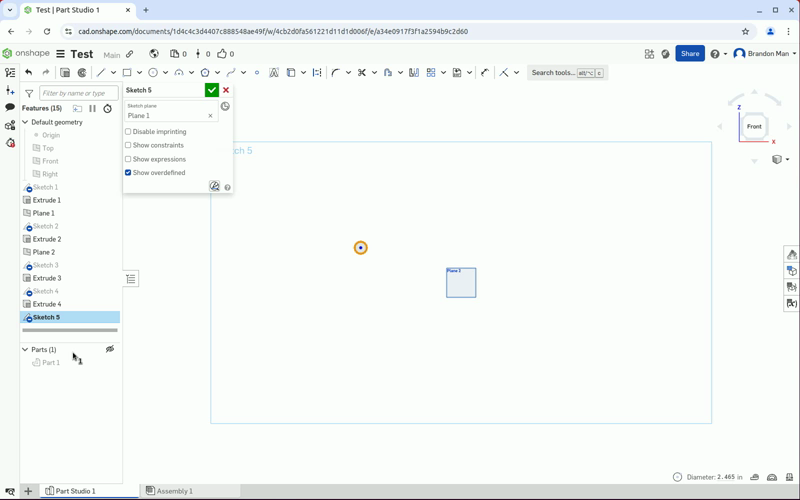
key(shift+y)
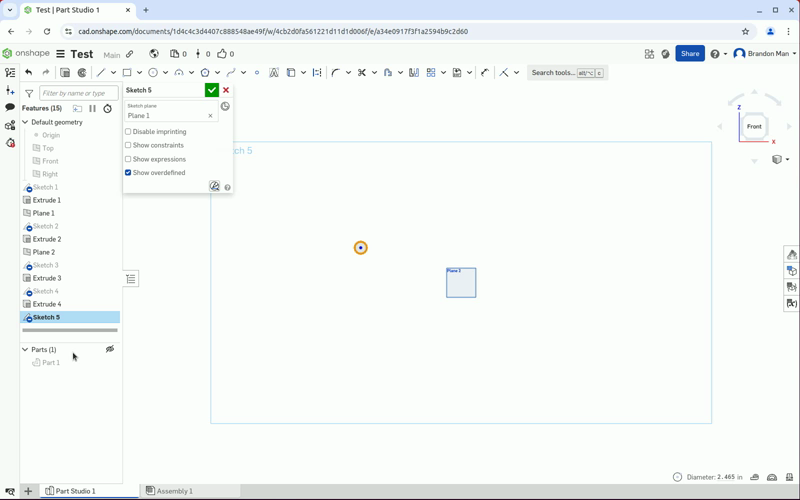
key(shift+e)
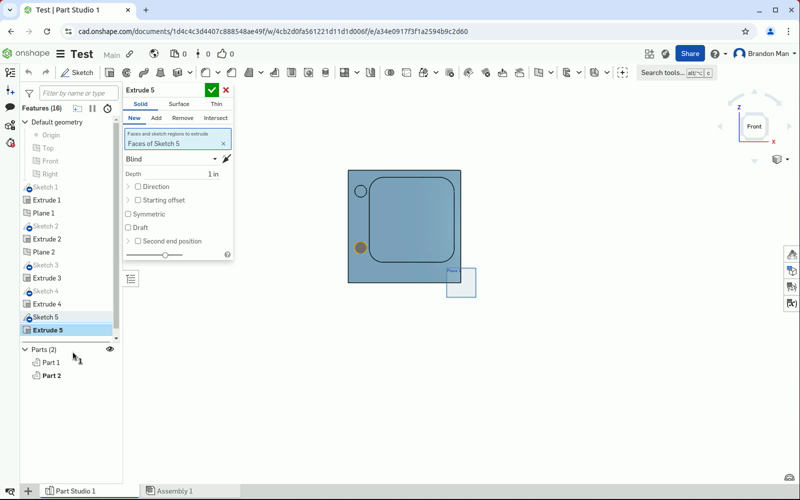
mouse_move(143, 106)
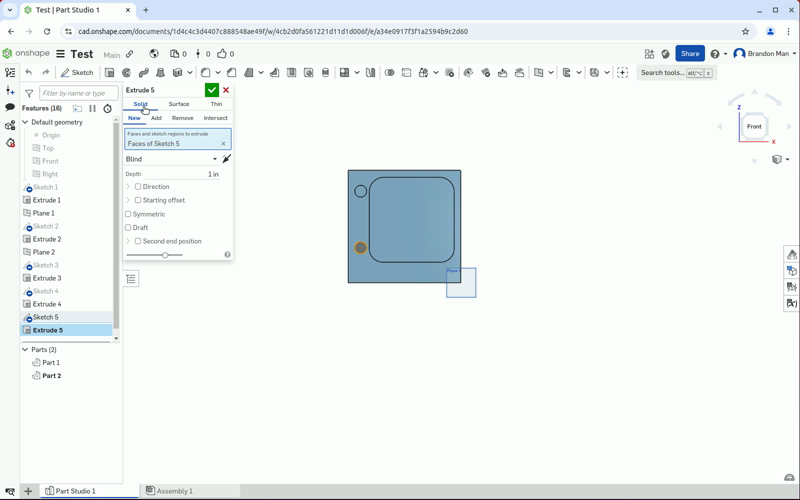
click(143, 106)
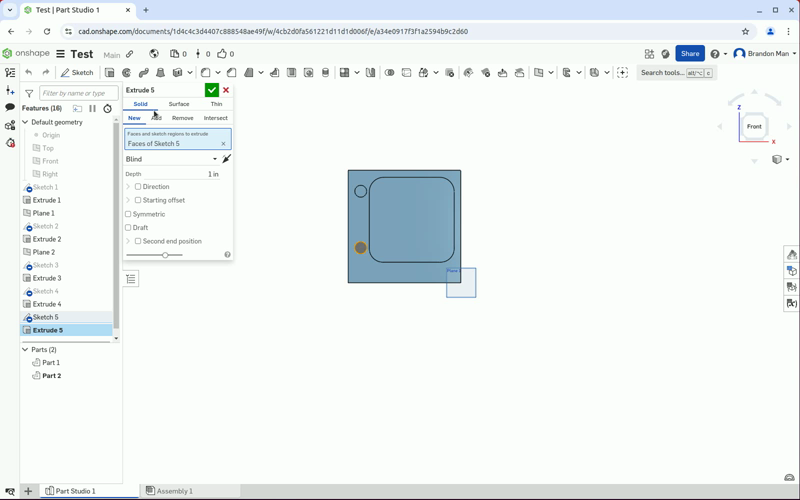
mouse_move(186, 120)
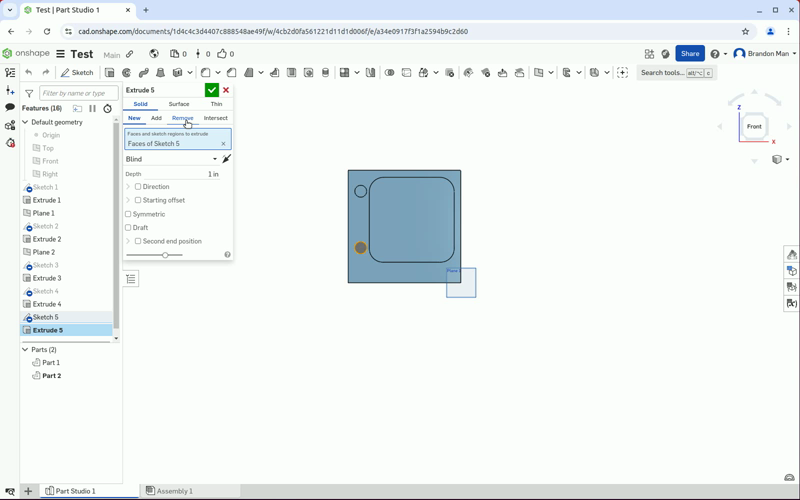
click(186, 120)
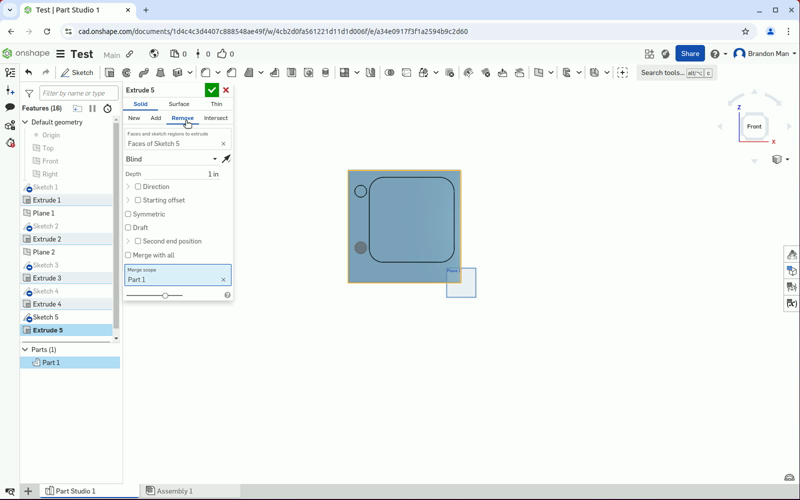
key(tab, 4)
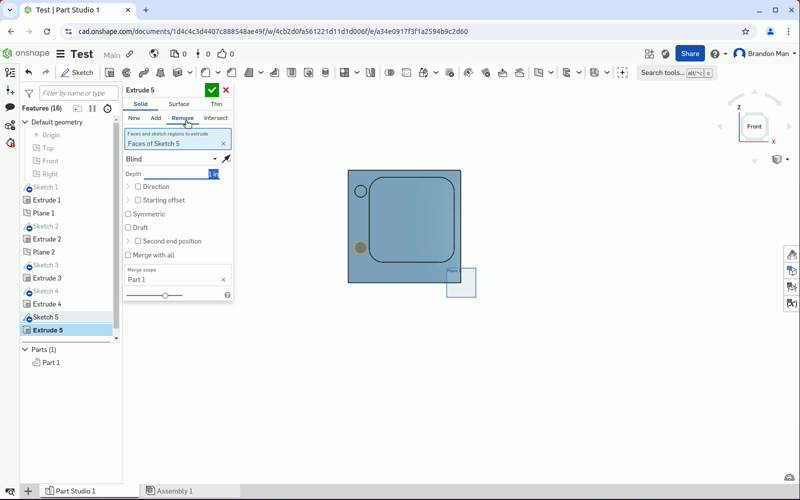
text(4.333)
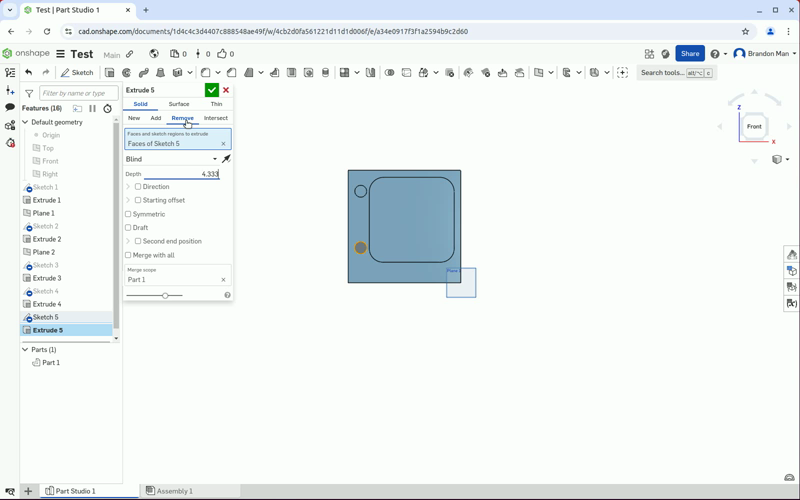
key(tab, 6)
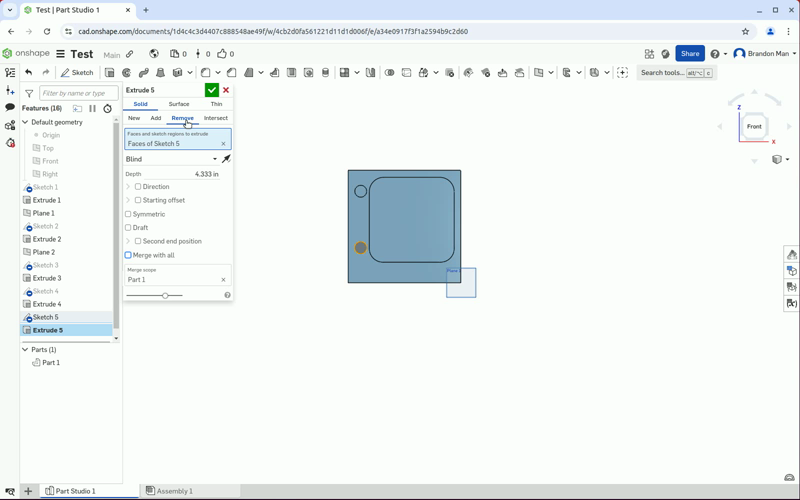
key(space)
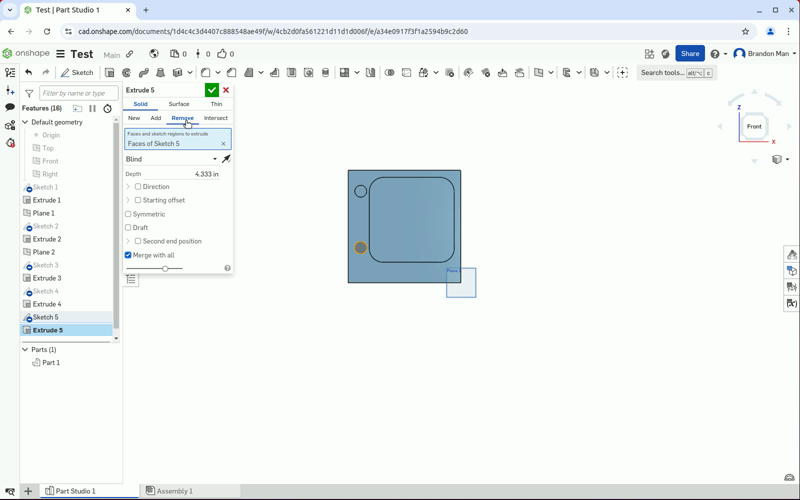
key(enter)
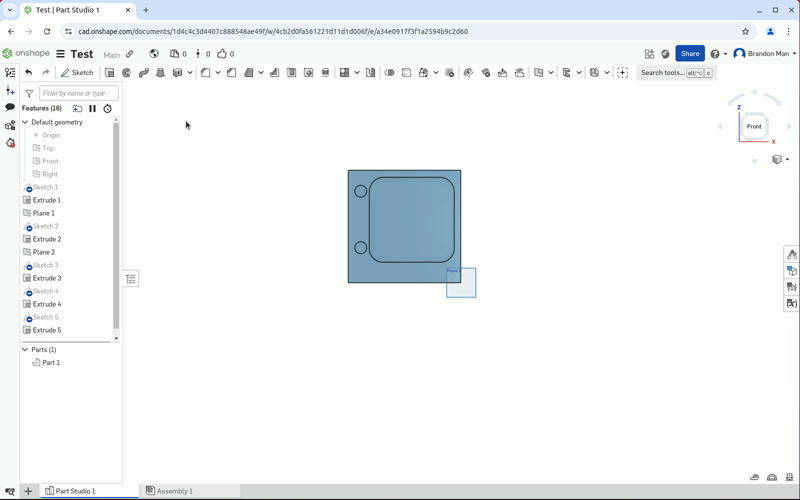
key(shift+h)
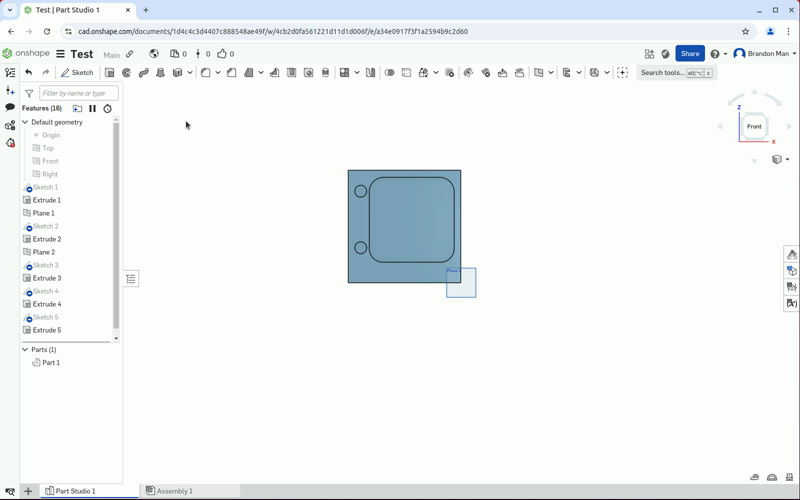
key(shift+h)
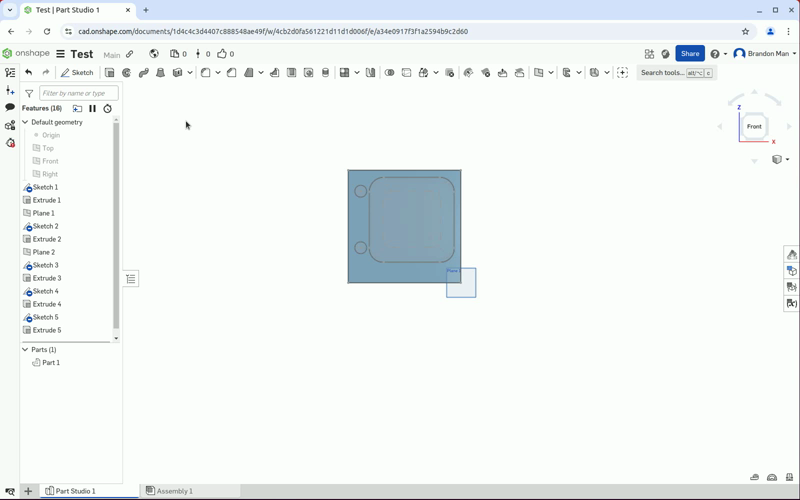
key(shift+7)
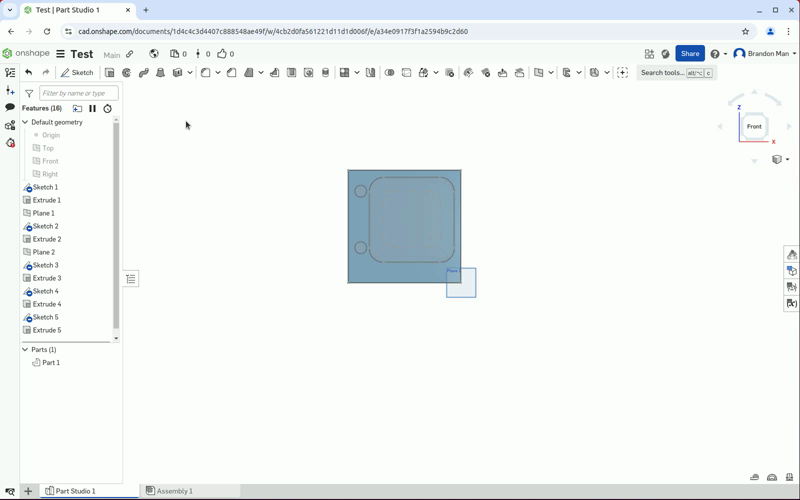
key(left, 2)
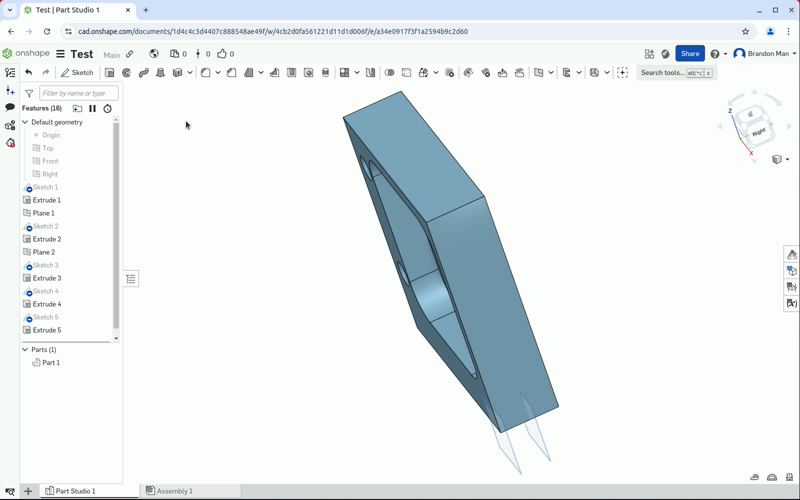
key(down, 2)
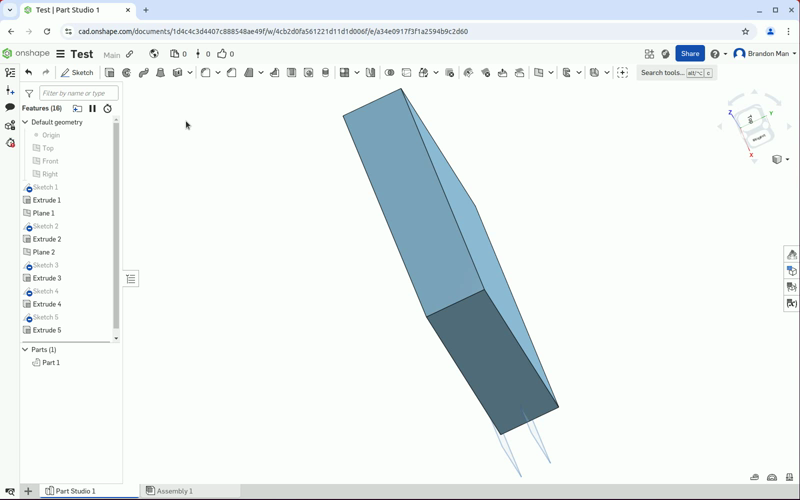
key(up, 2)
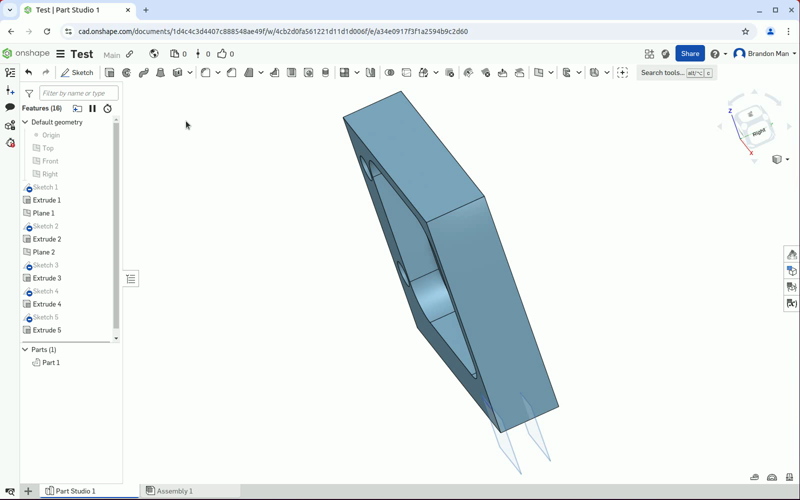
key(right, 2)
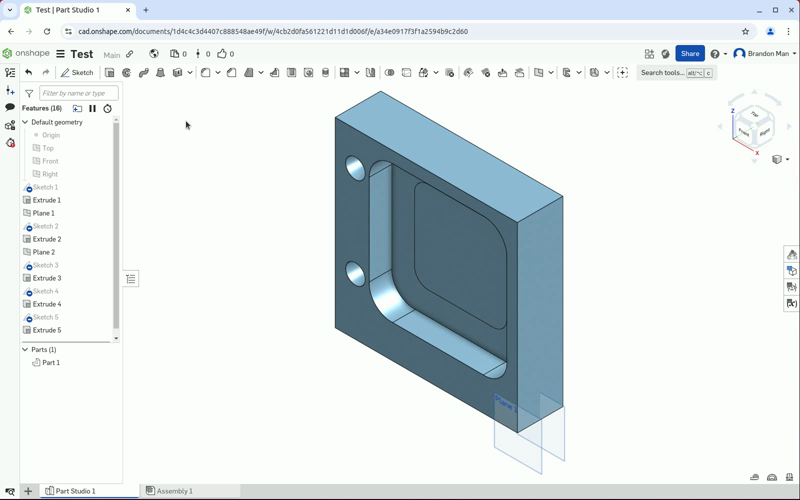
mouse_move(69, 189)
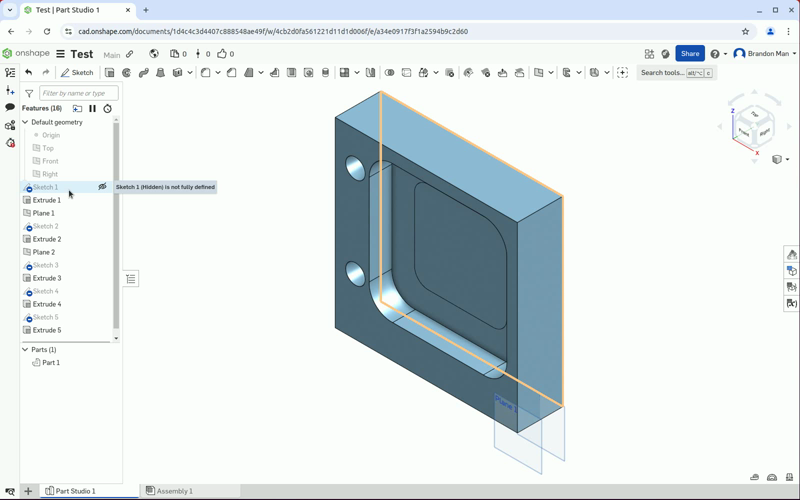
click(69, 189)